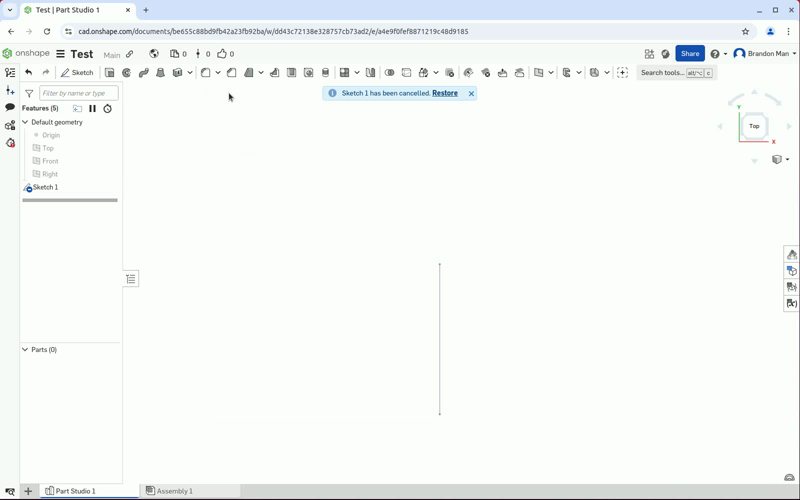
key(shift+h)
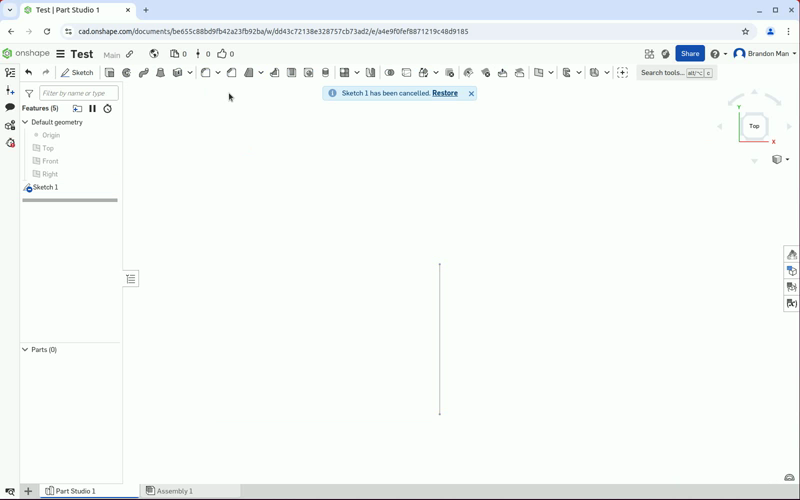
key(shift+s)
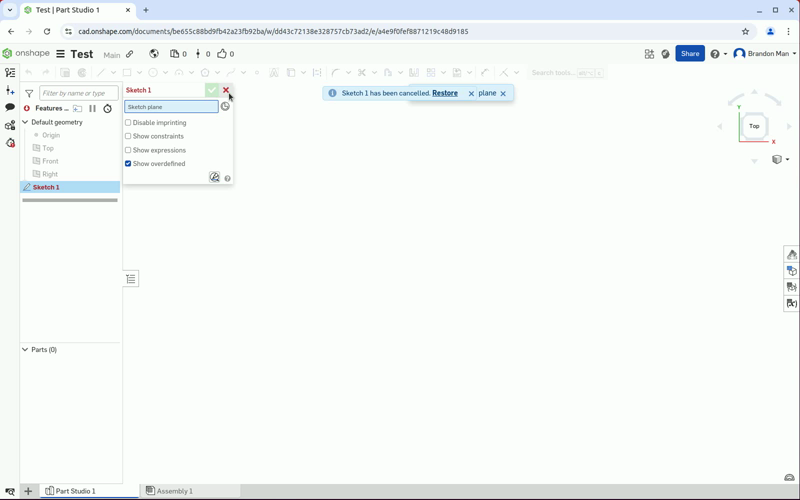
mouse_move(73, 150)
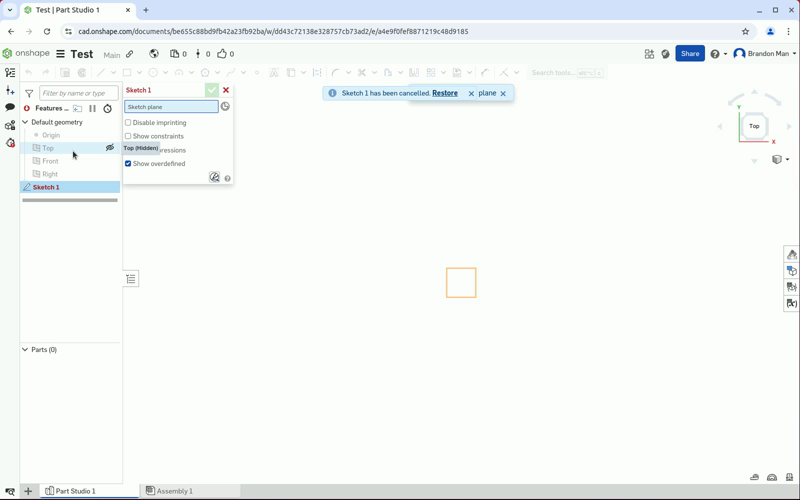
click(73, 150)
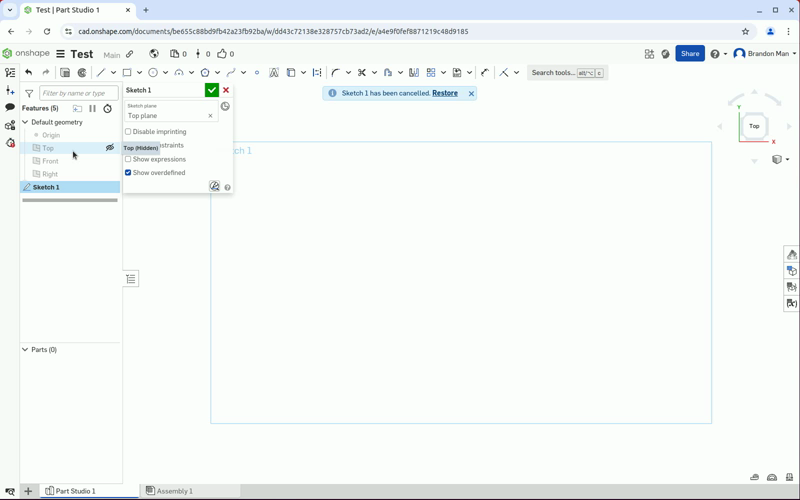
mouse_move(73, 352)
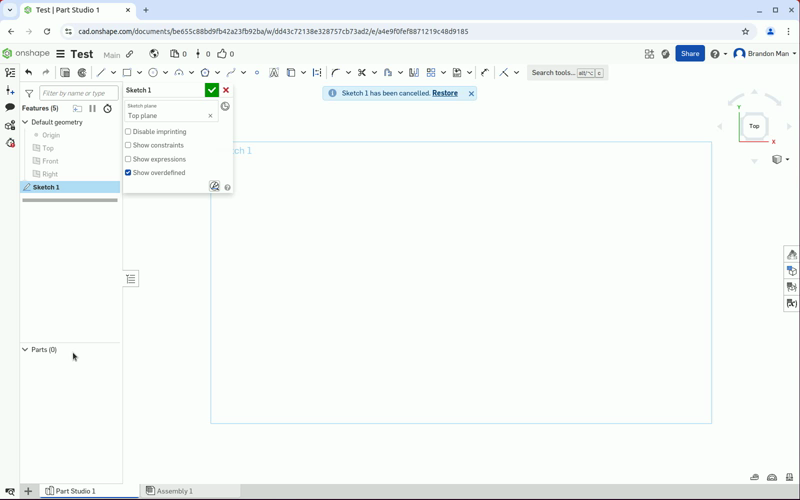
key(y)
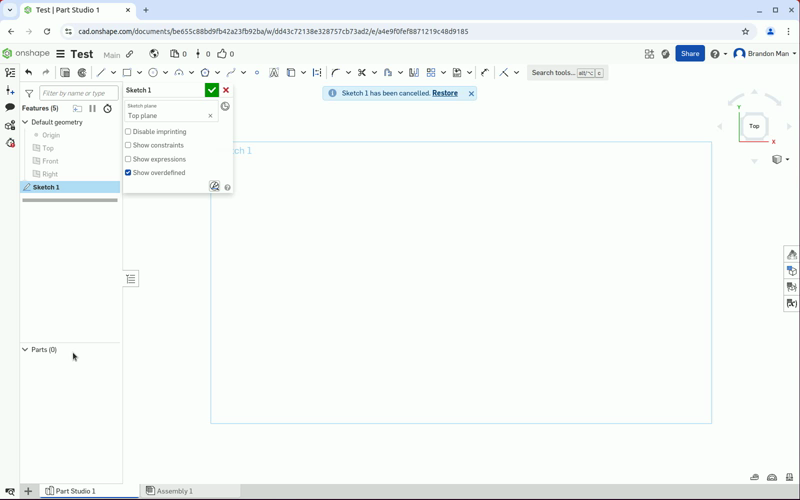
key(l)
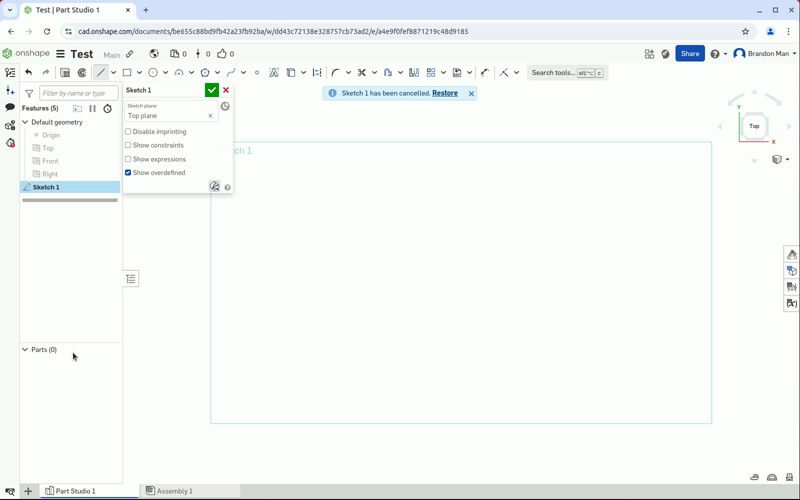
key_down(shift)
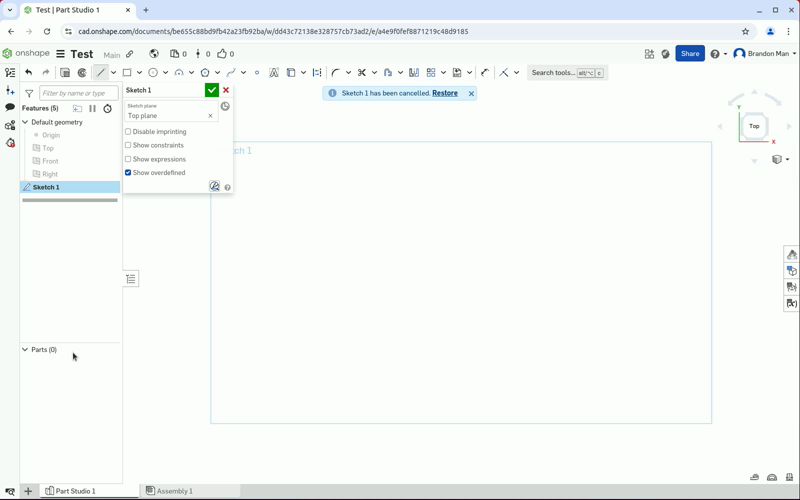
mouse_move(380, 298)
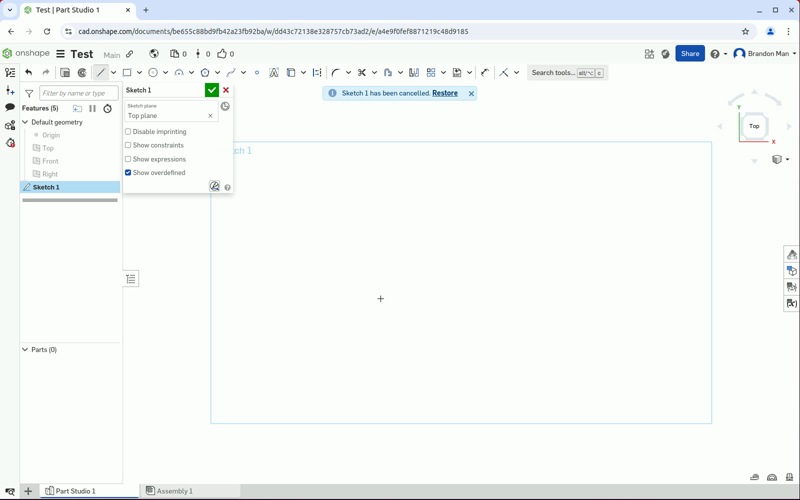
click(380, 298)
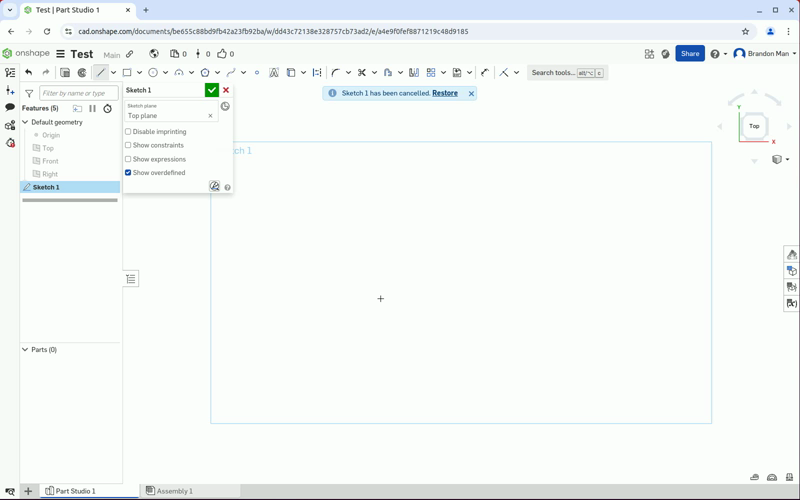
key_up(shift)
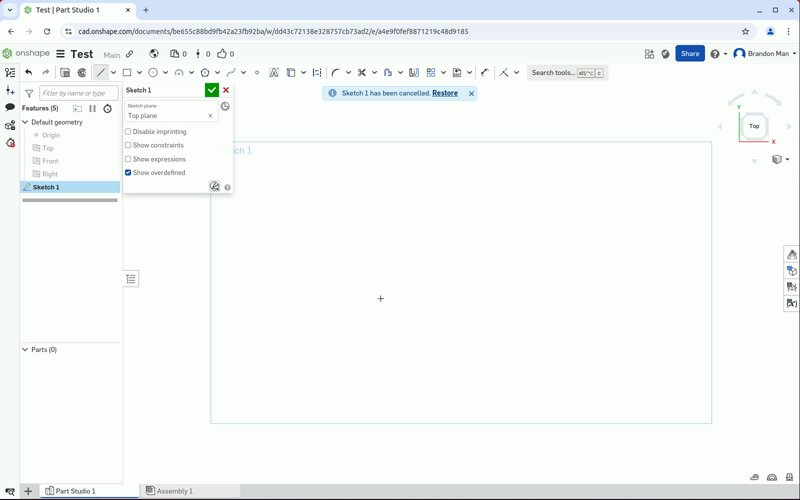
key_down(shift)
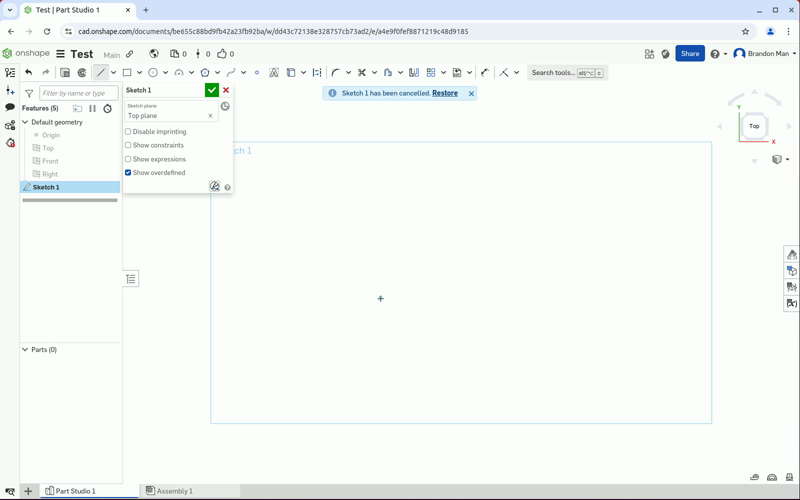
mouse_move(541, 298)
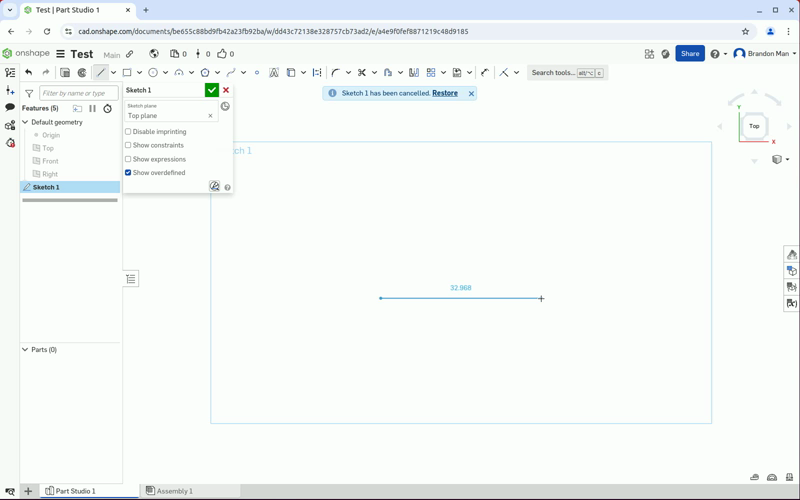
click(541, 298)
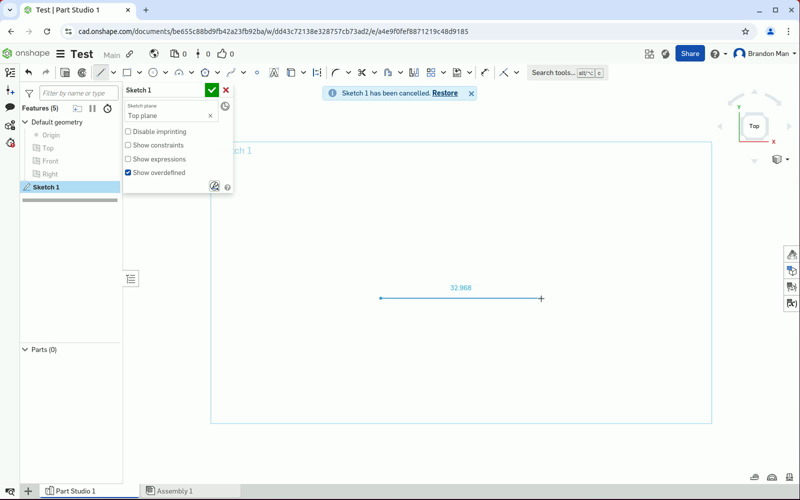
key_up(shift)
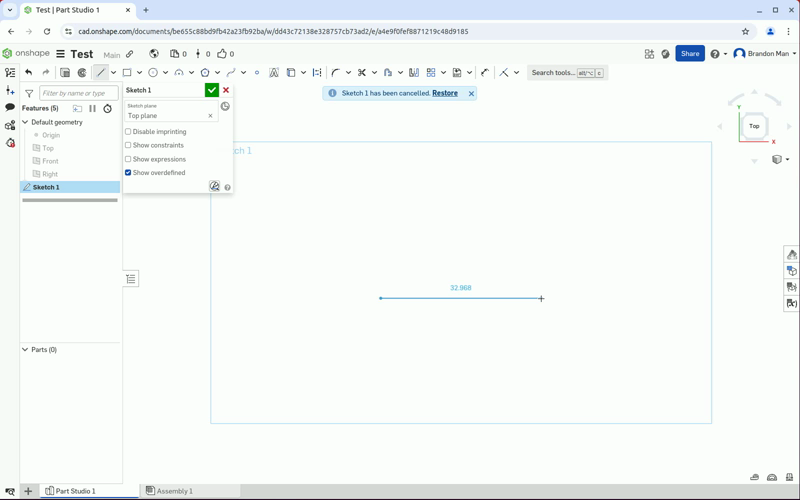
key_down(shift)
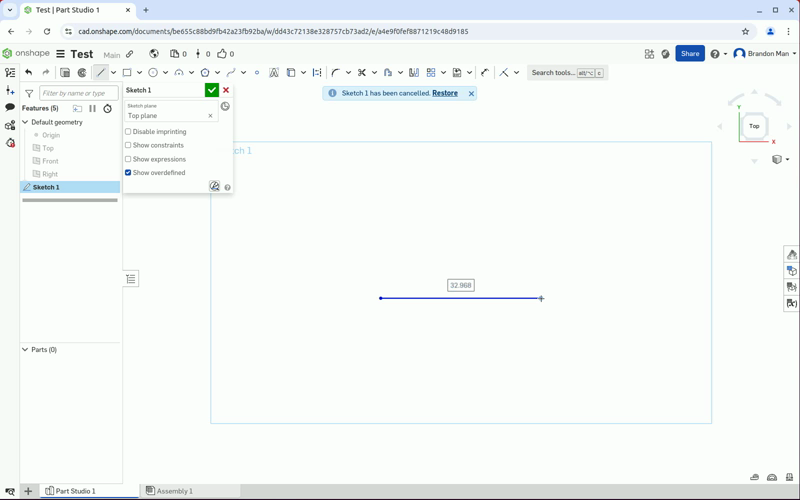
mouse_move(571, 298)
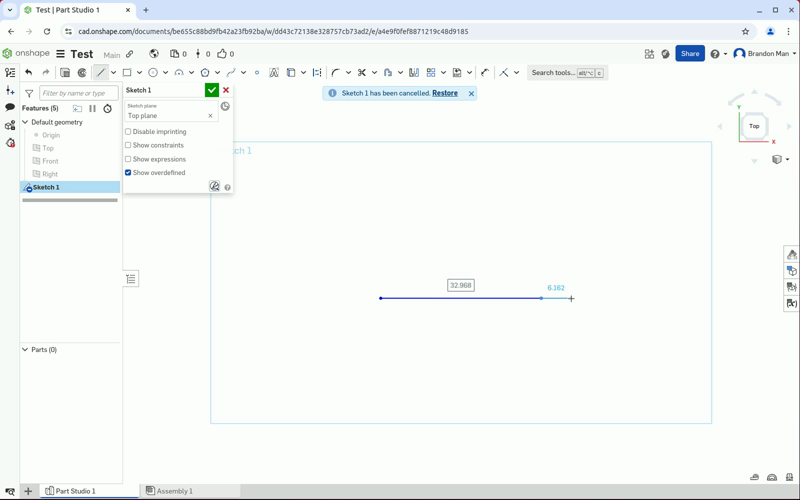
mouse_move(541, 266)
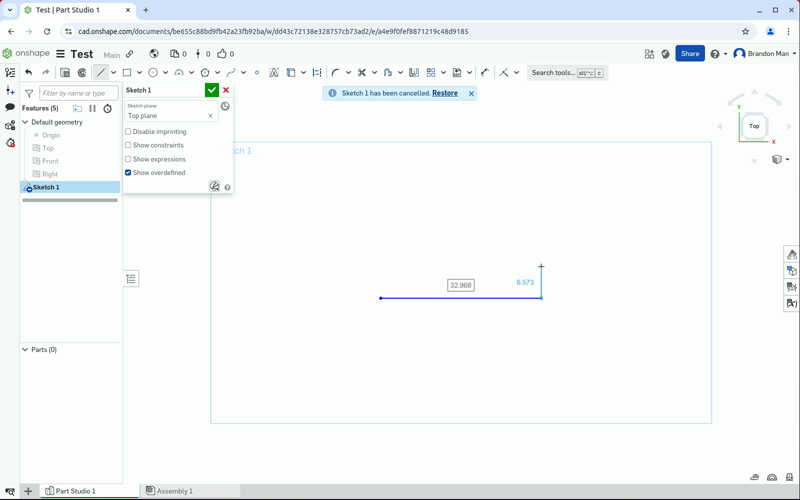
click(541, 266)
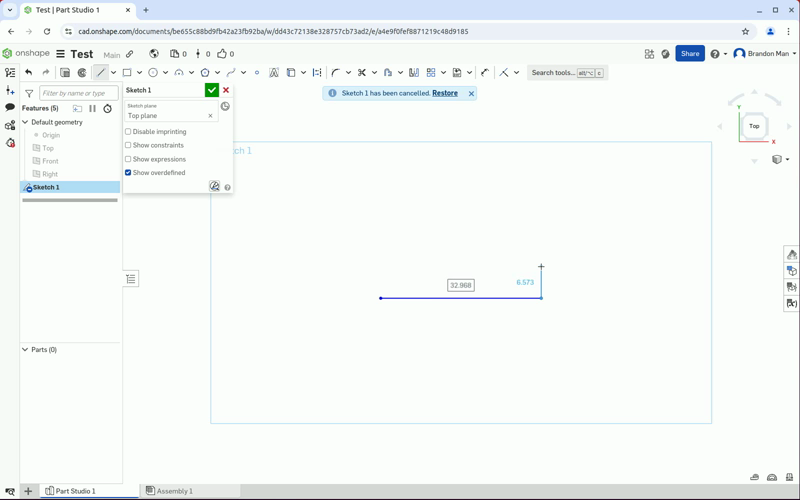
key_up(shift)
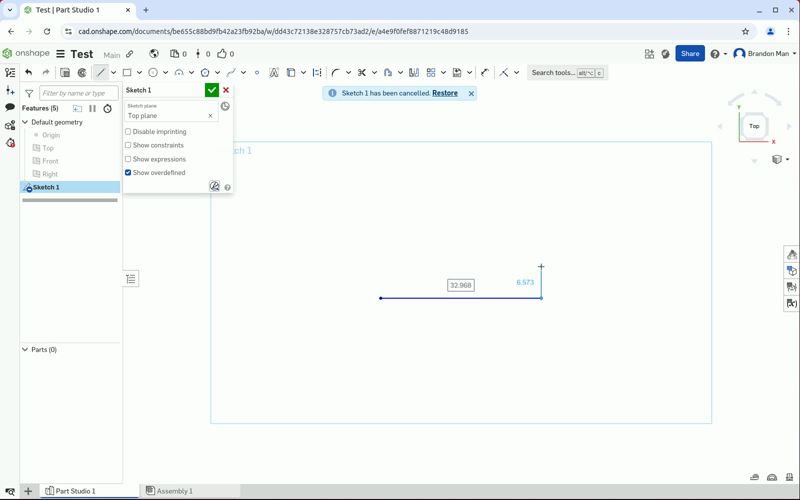
key_down(shift)
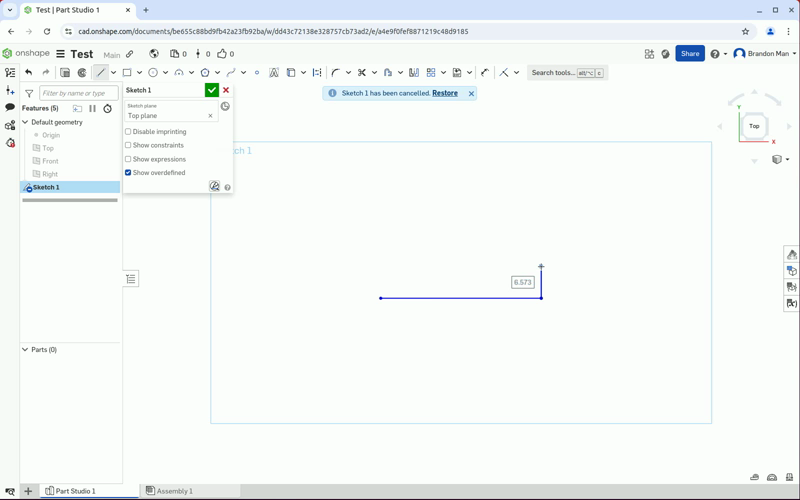
mouse_move(380, 266)
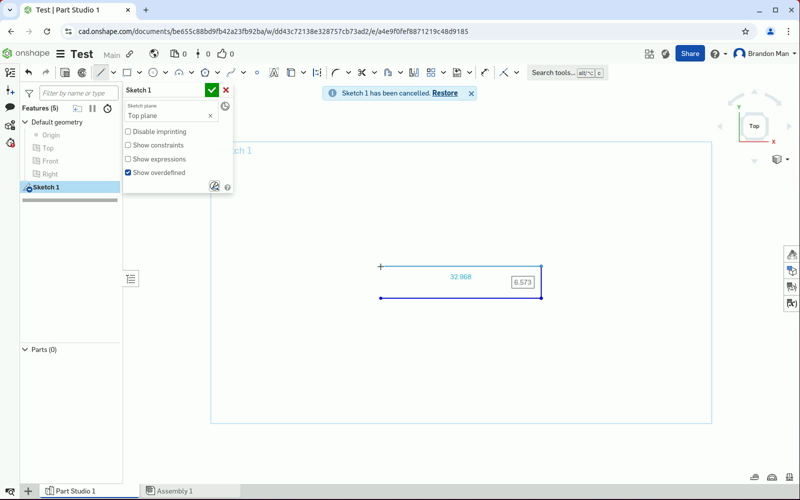
click(380, 266)
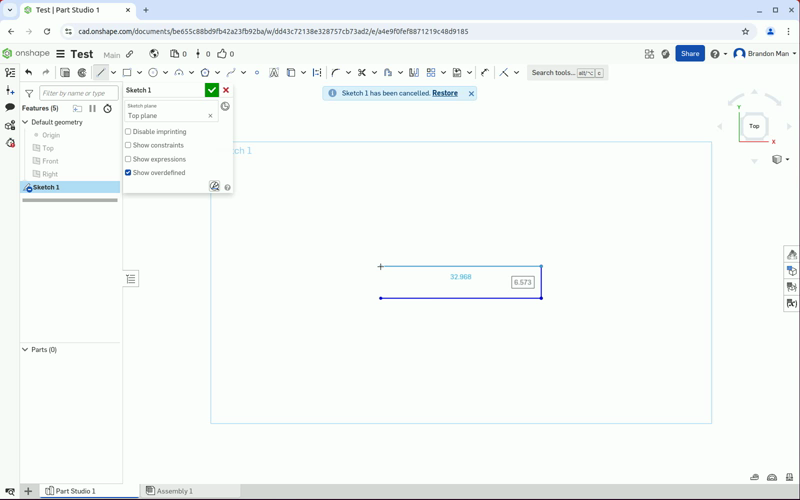
key_up(shift)
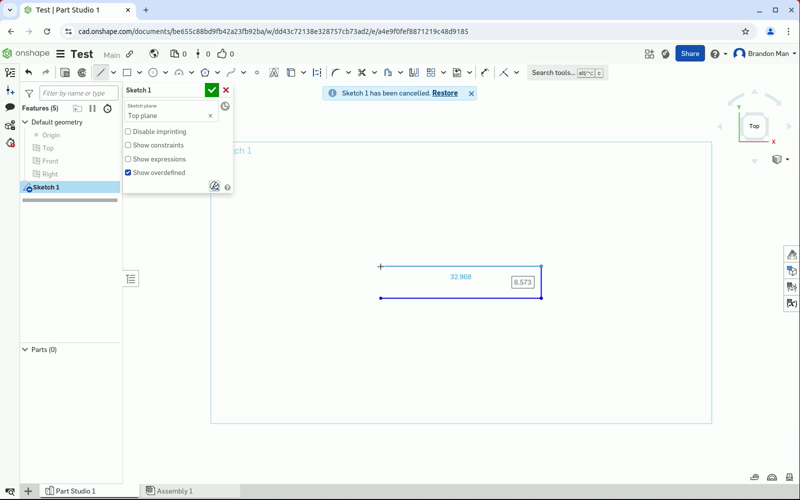
mouse_move(410, 266)
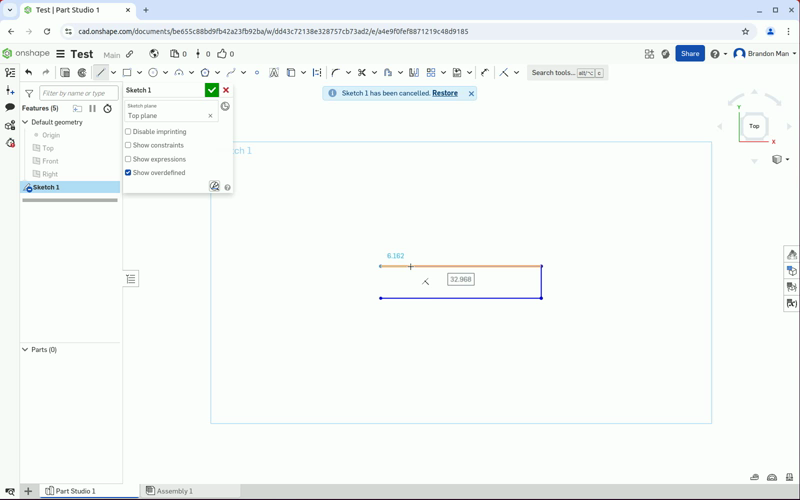
key_down(shift)
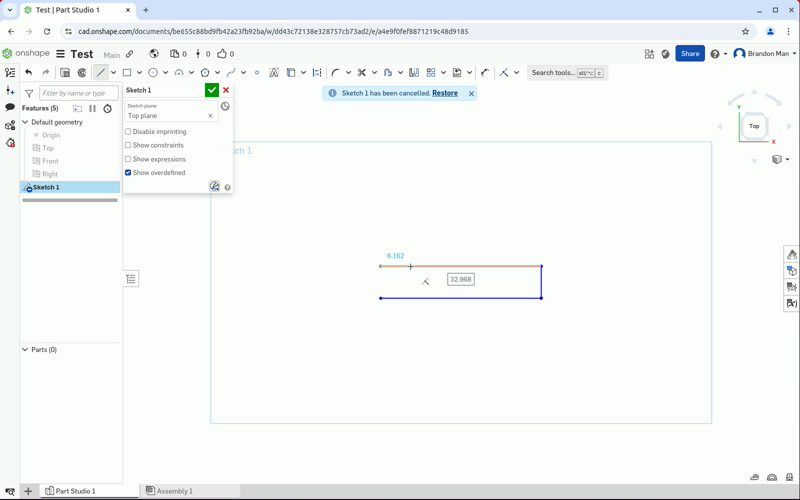
mouse_move(380, 298)
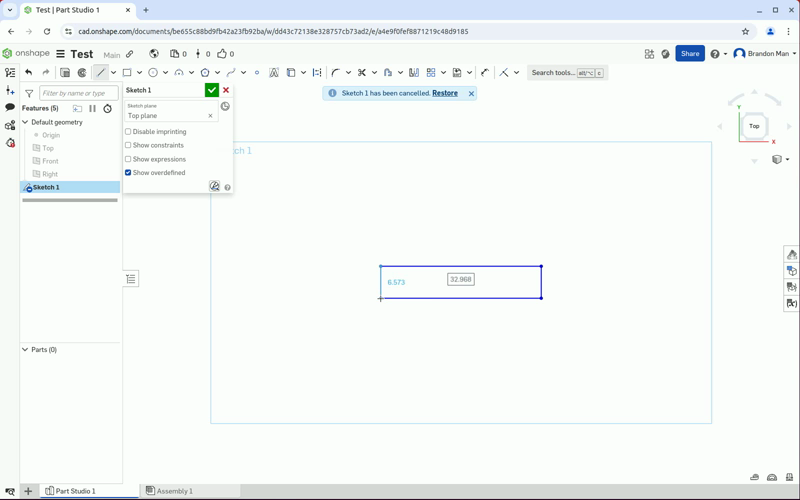
key_up(shift)
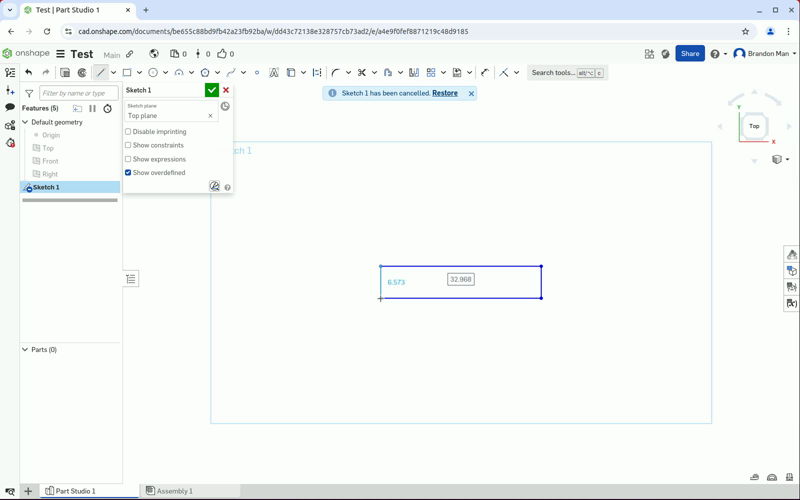
click(380, 298)
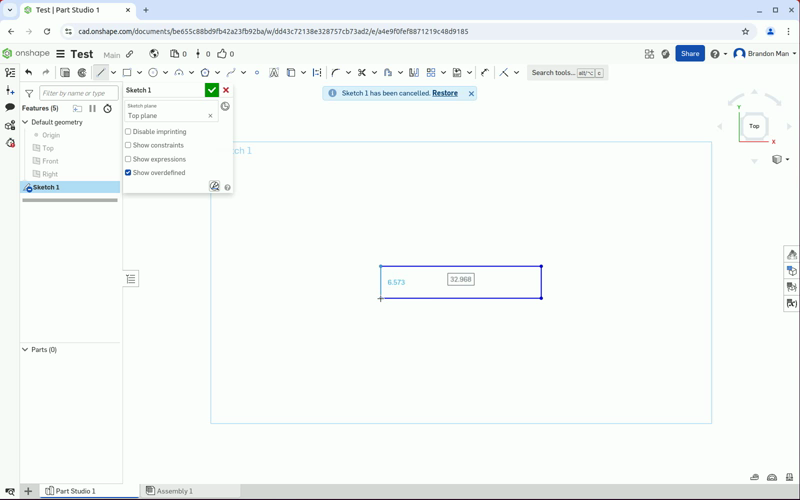
key(esc)
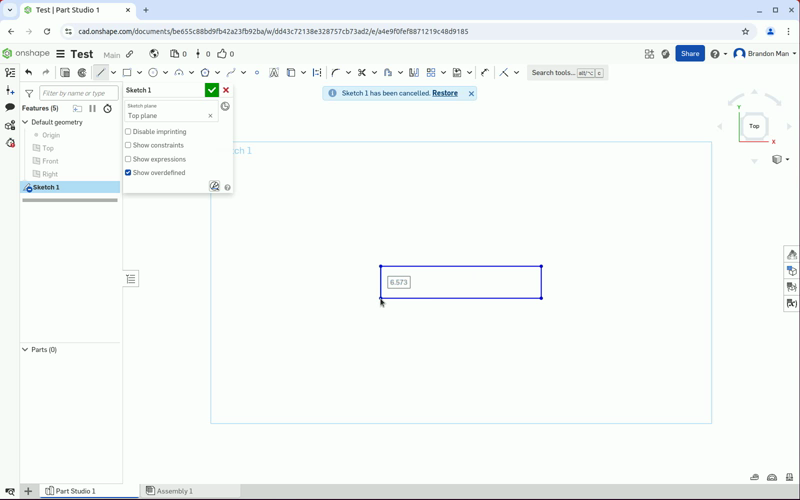
mouse_move(424, 288)
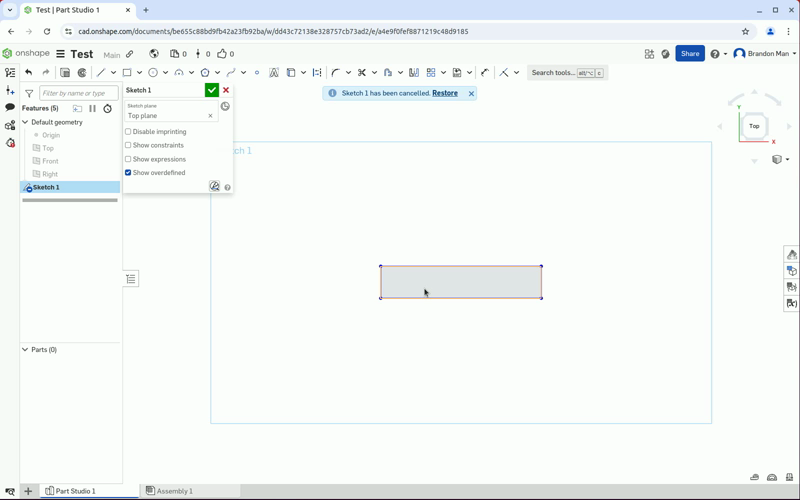
click(424, 288)
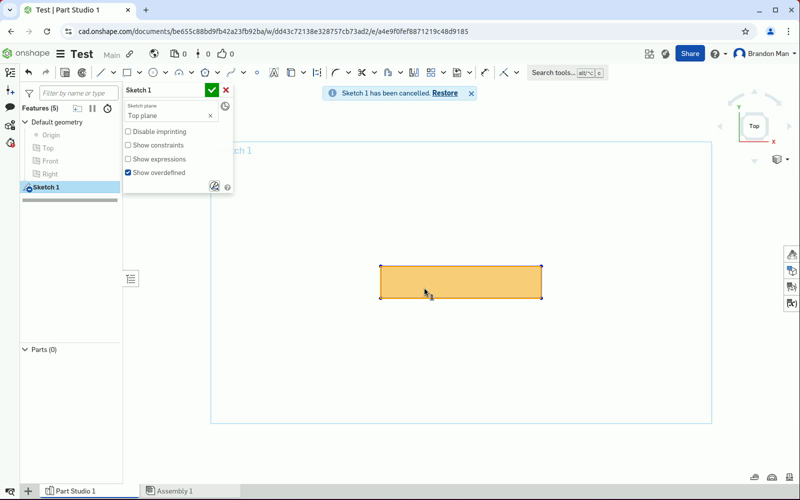
mouse_move(73, 352)
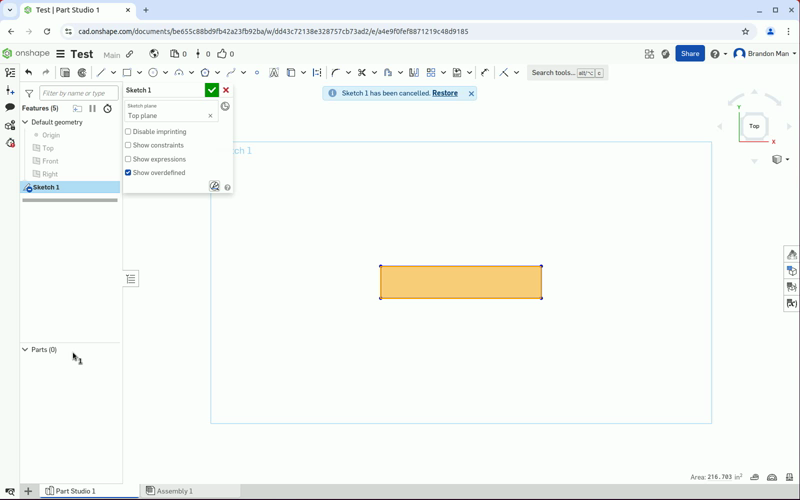
key(shift+y)
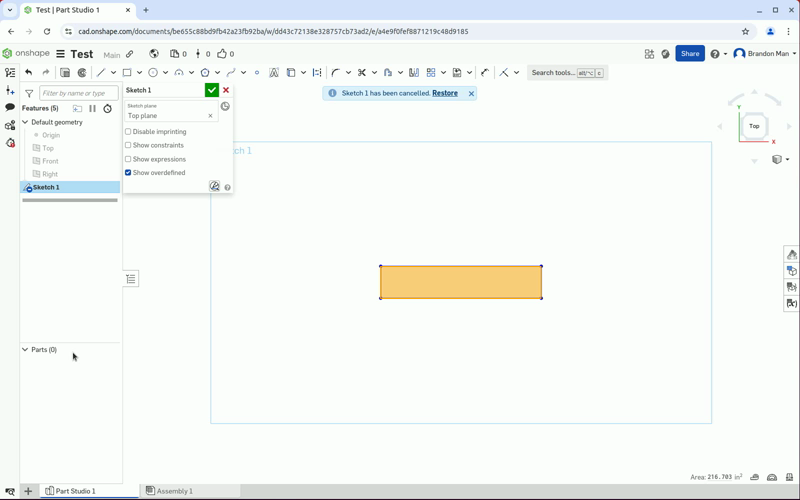
key(shift+e)
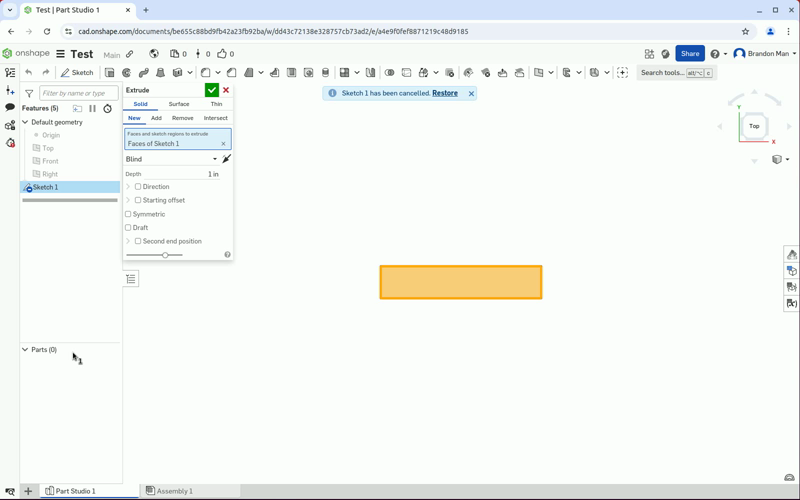
mouse_move(143, 106)
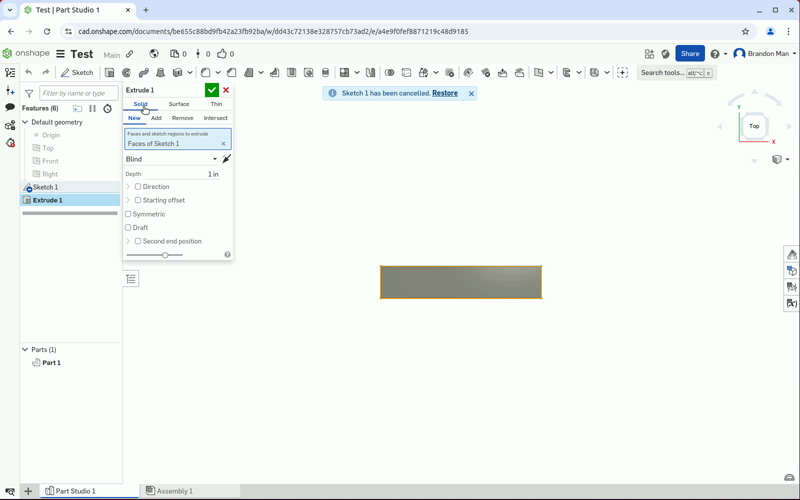
click(143, 106)
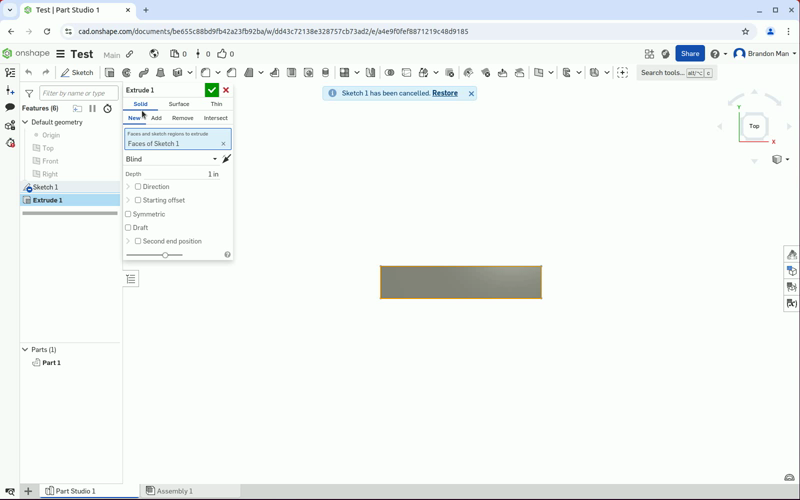
mouse_move(137, 120)
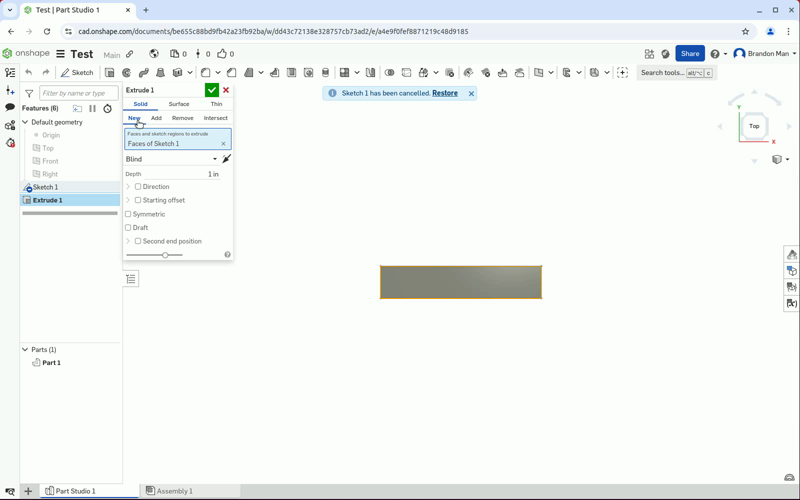
click(137, 120)
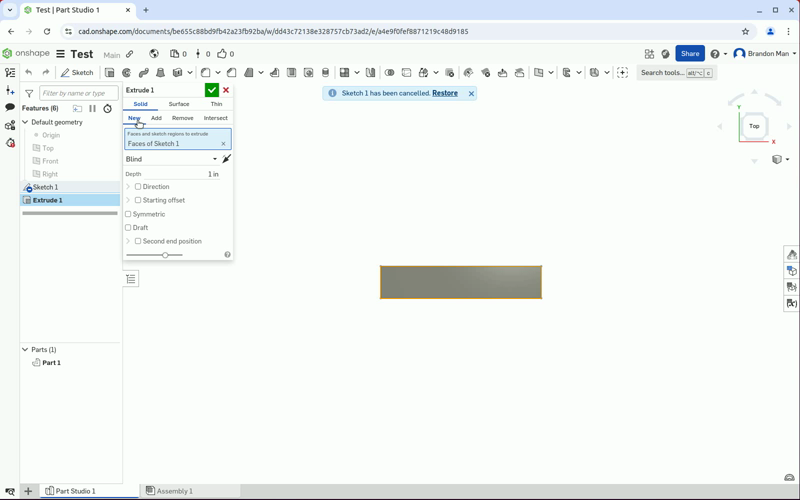
key(tab, 4)
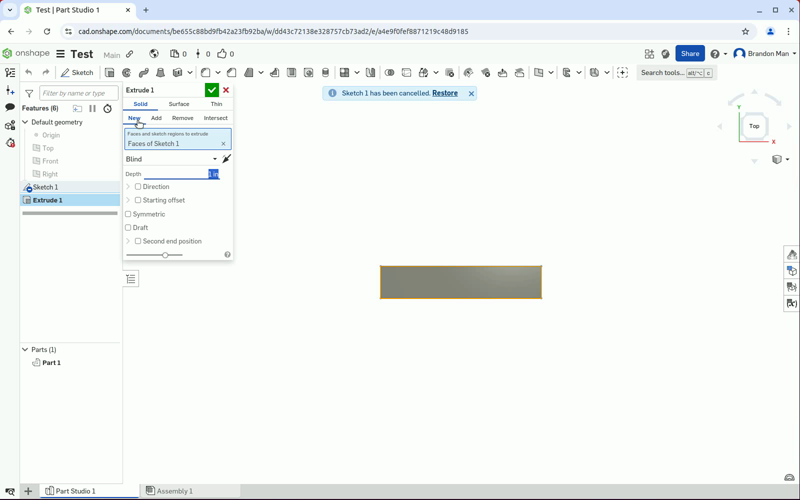
text(-0.722)
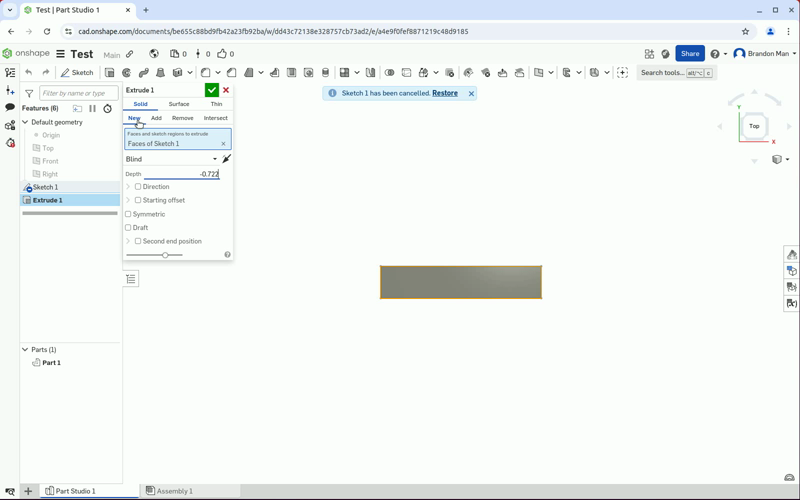
key(enter)
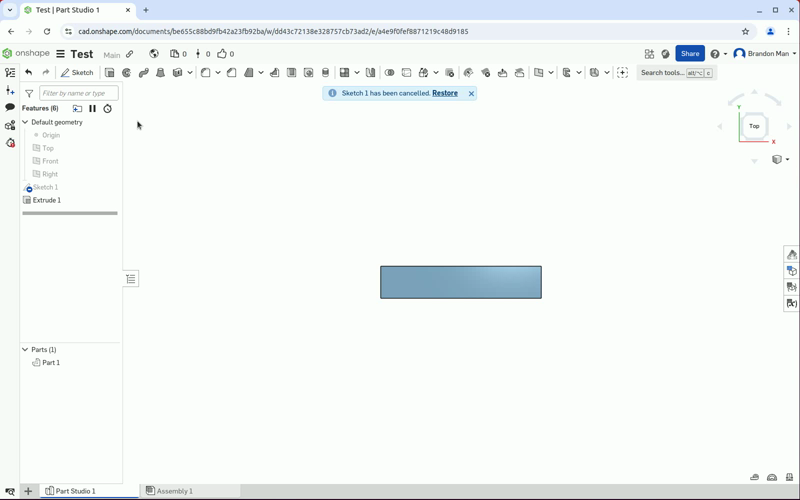
key(shift+h)
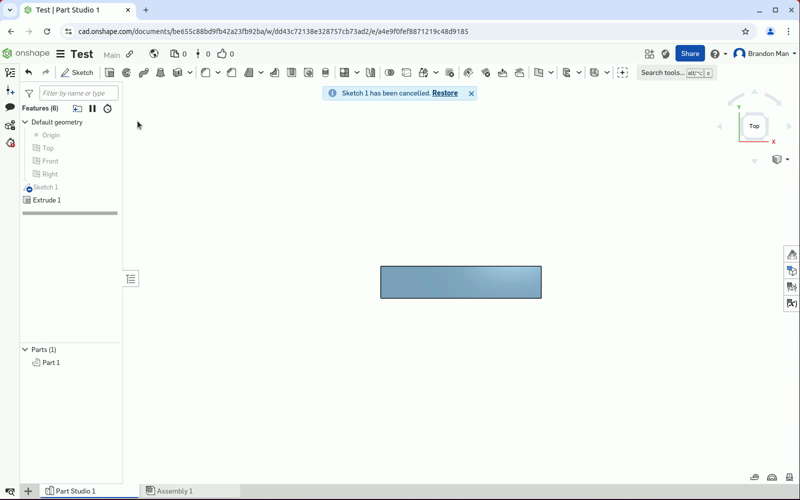
key(shift+h)
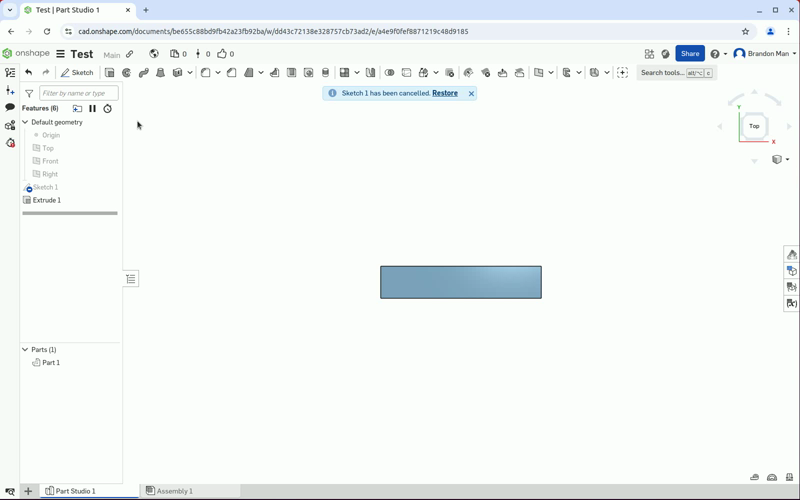
mouse_move(73, 189)
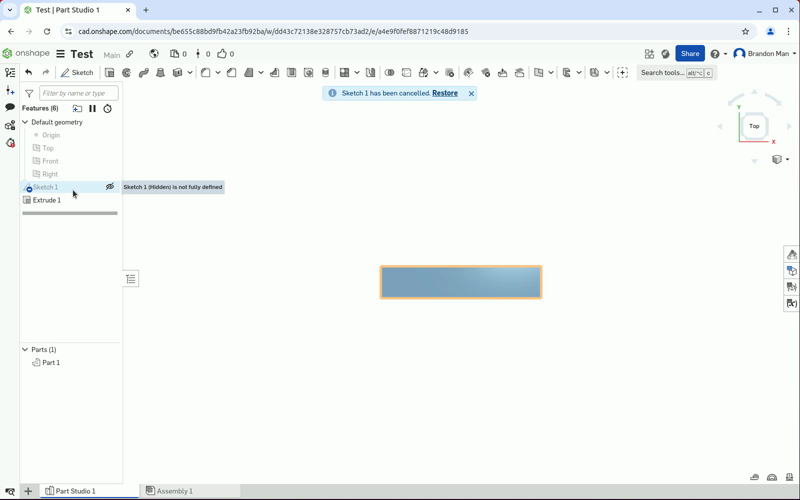
click(73, 189)
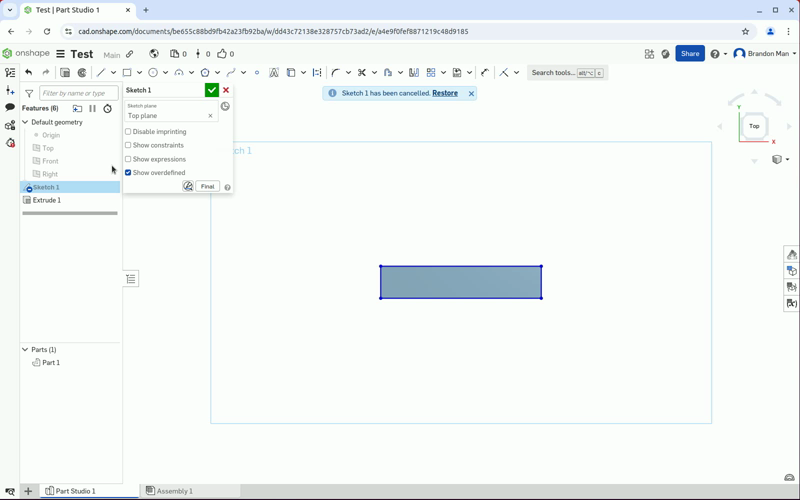
mouse_move(229, 92)
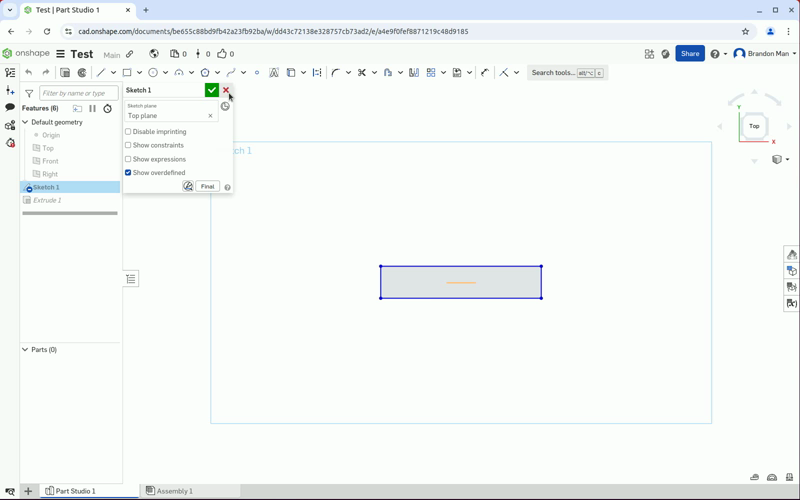
click(229, 92)
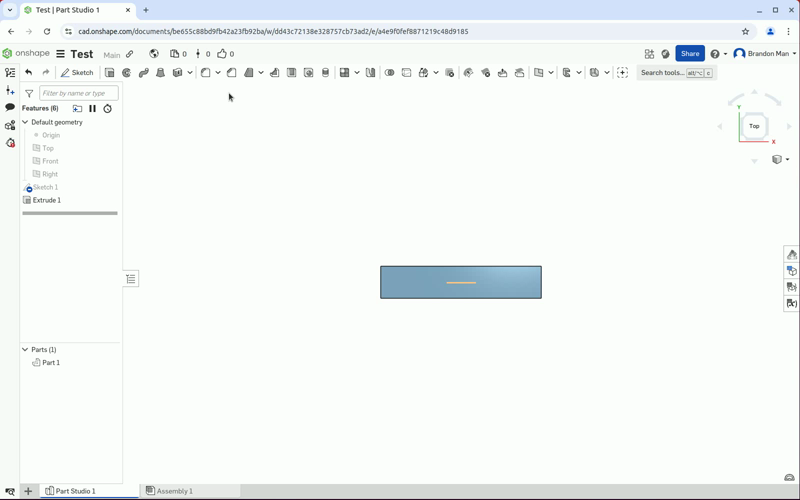
mouse_move(73, 352)
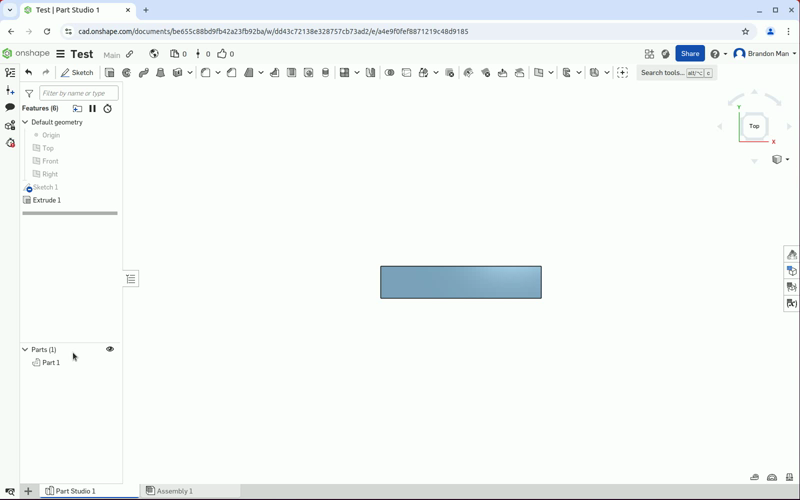
key(y)
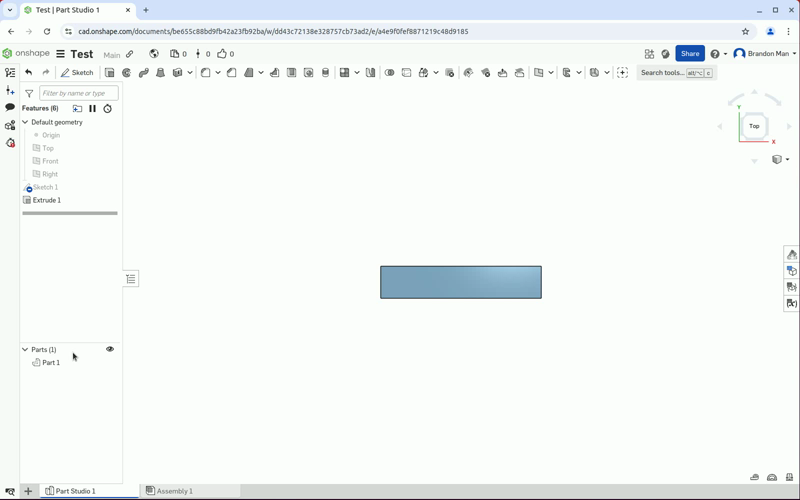
key(shift+p)
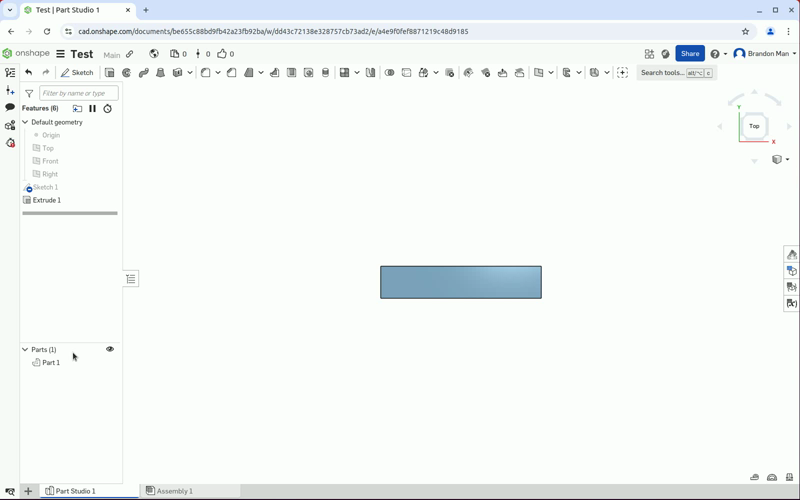
key(space)
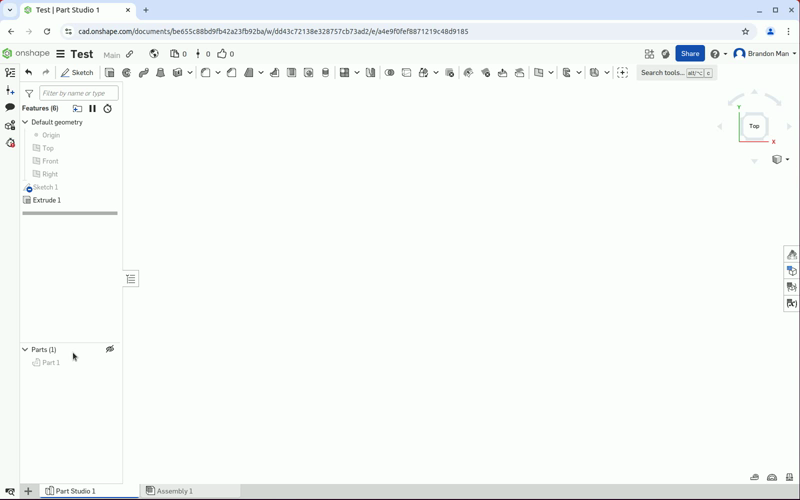
key_down(shift)
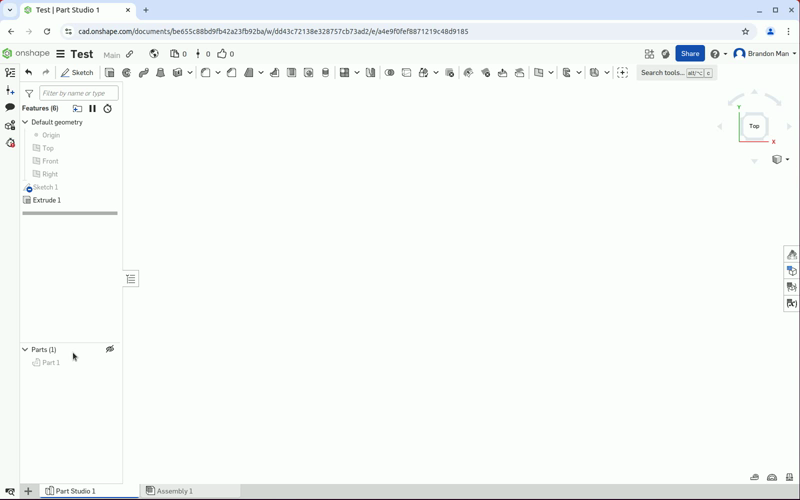
key(up)
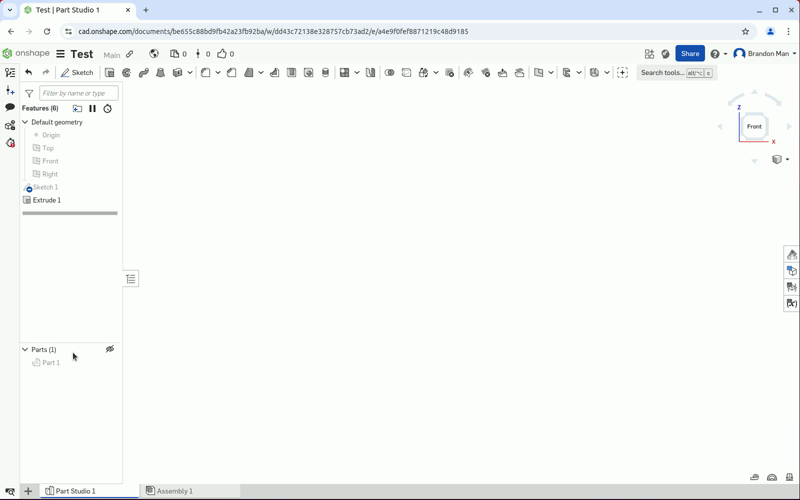
key_up(shift)
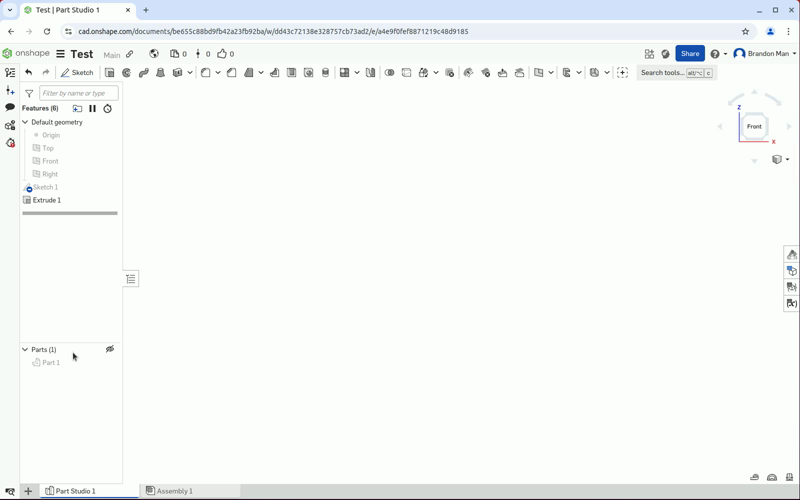
key(space)
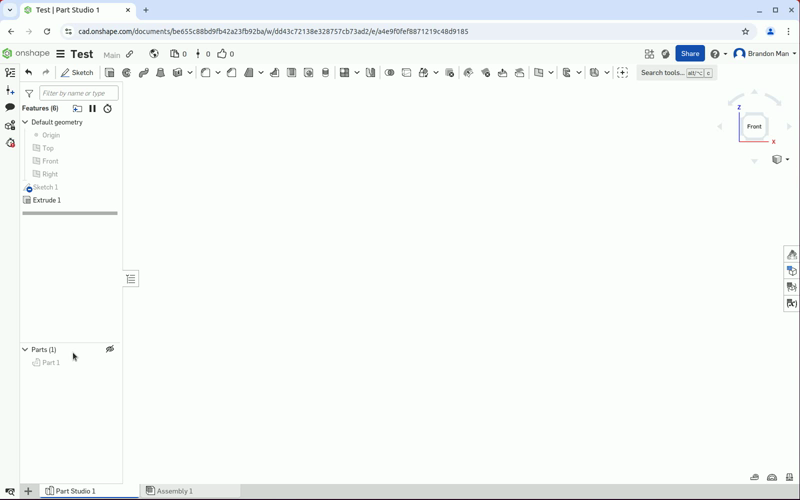
key_down(shift)
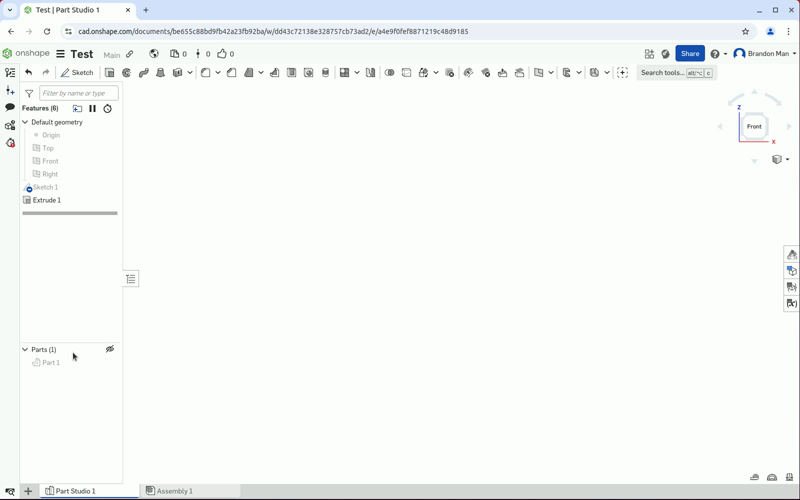
key(left)
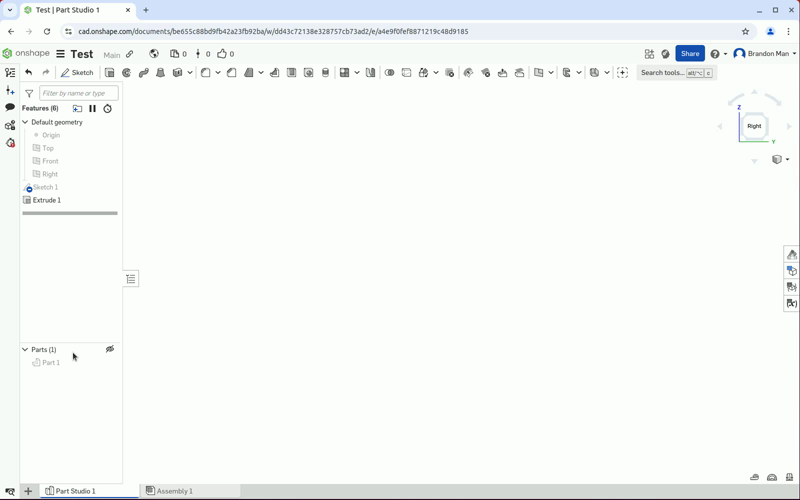
key_up(shift)
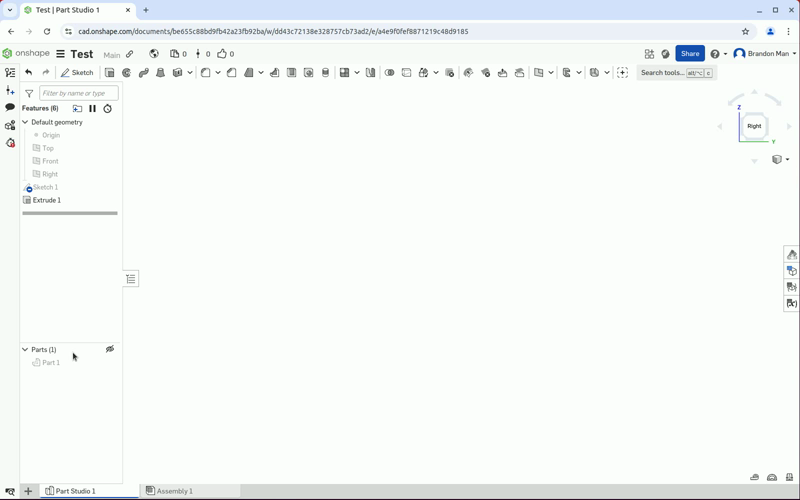
mouse_move(73, 352)
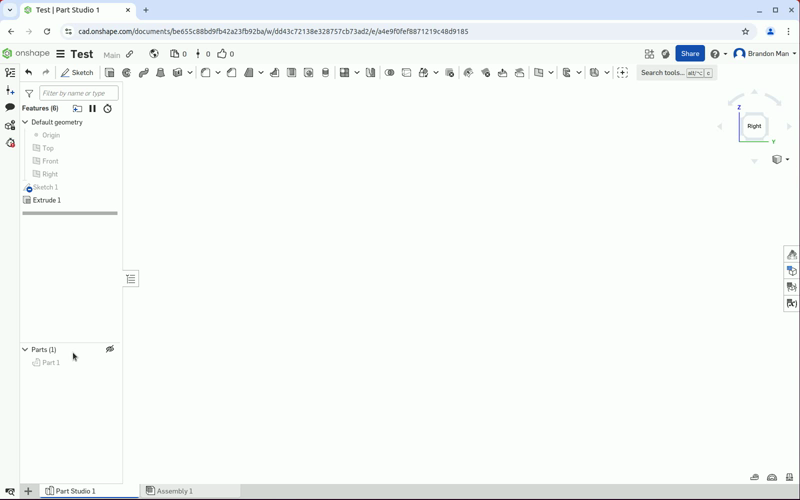
key(shift+y)
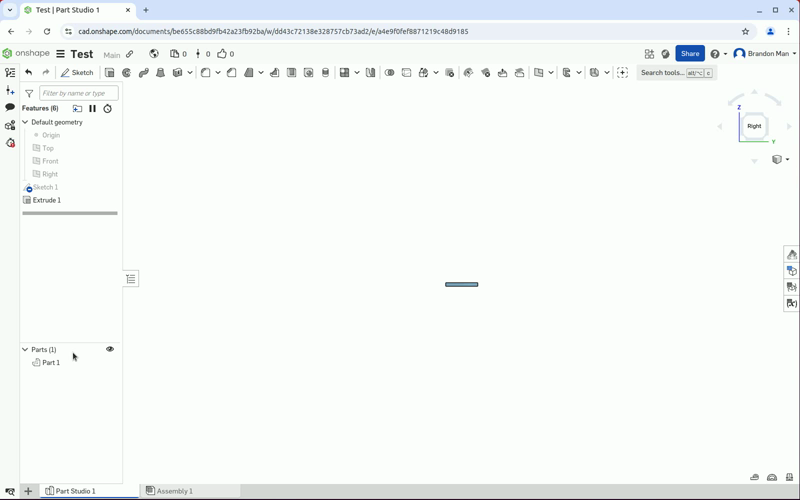
mouse_move(541, 75)
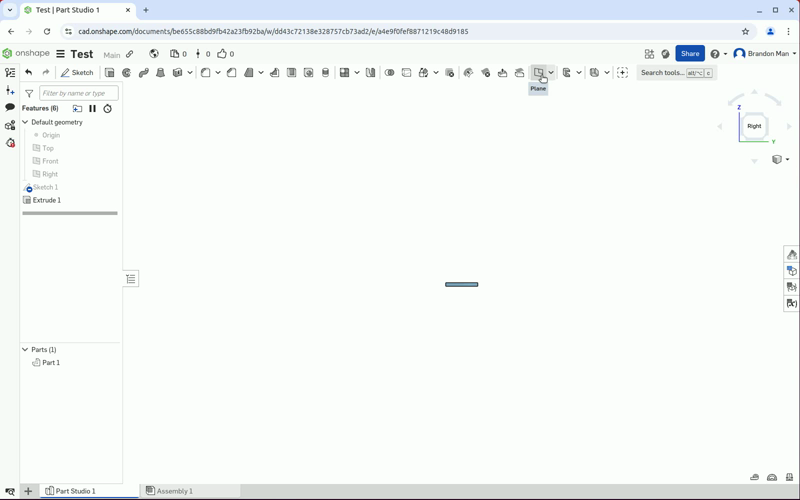
click(541, 75)
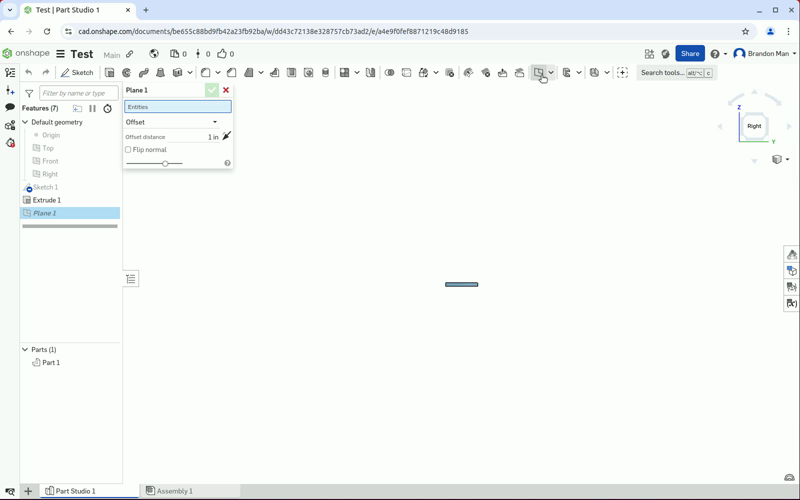
mouse_move(73, 176)
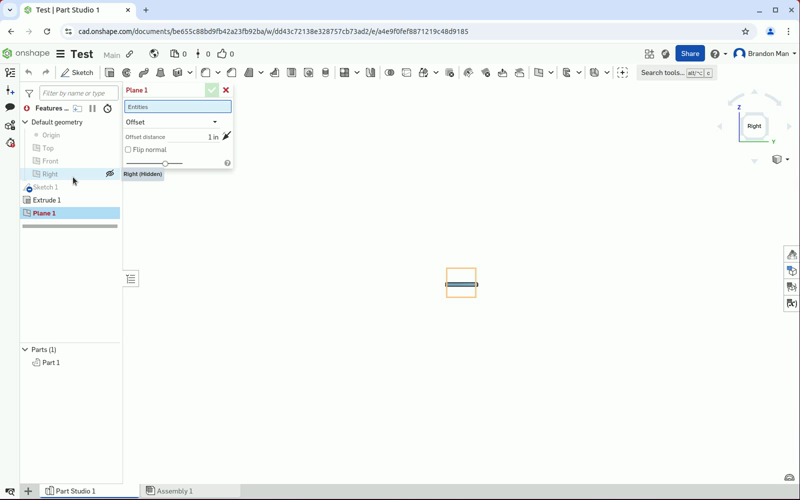
click(73, 176)
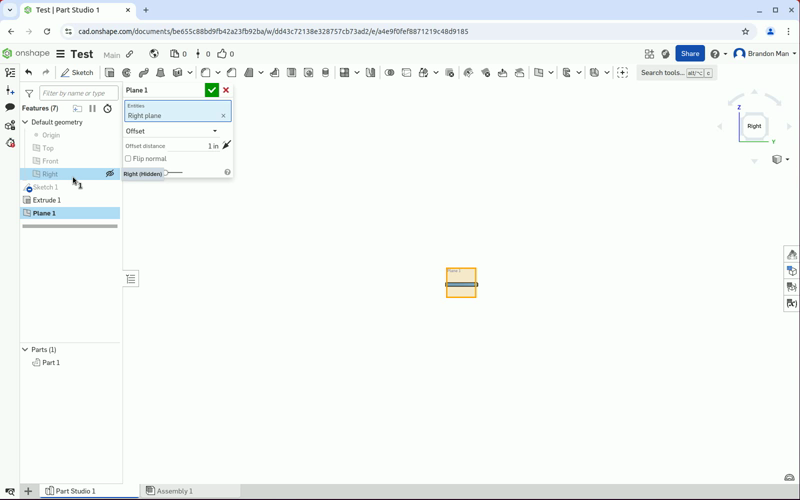
key(tab, 2)
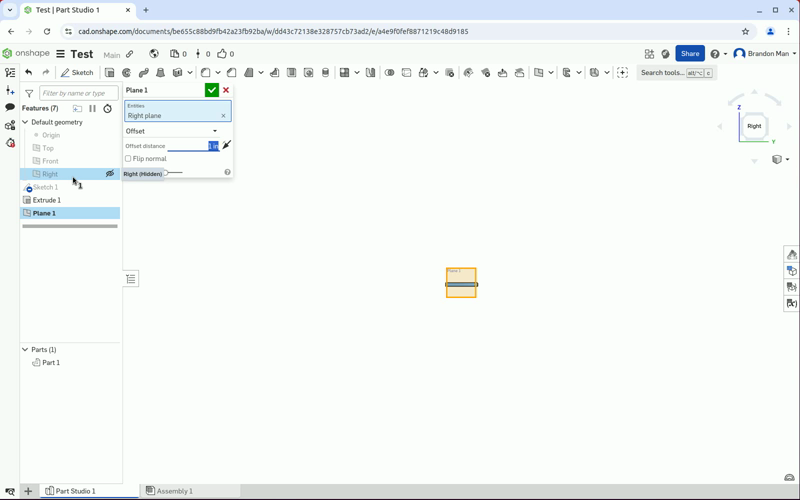
text(16.361)
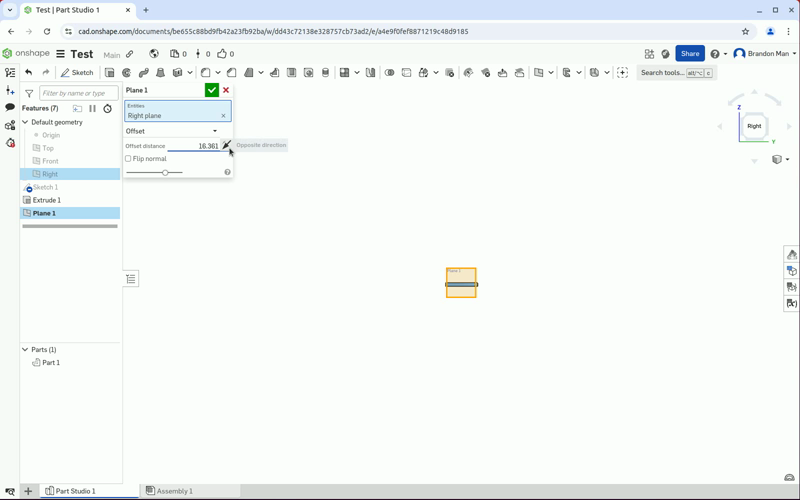
mouse_move(229, 147)
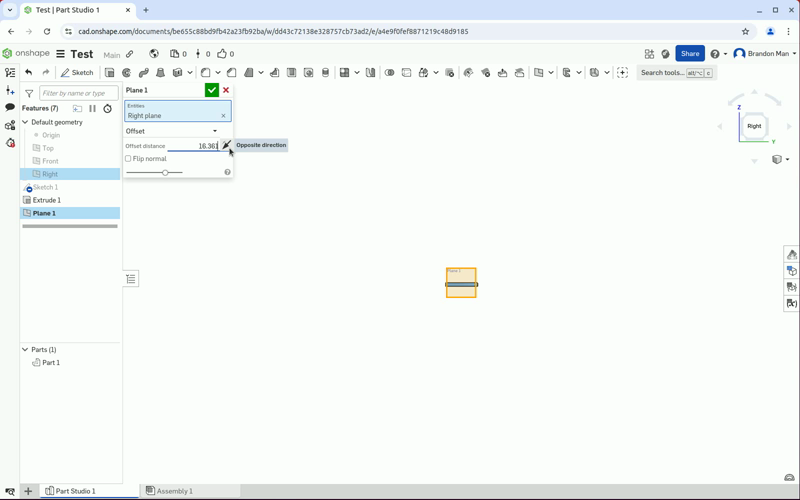
click(229, 147)
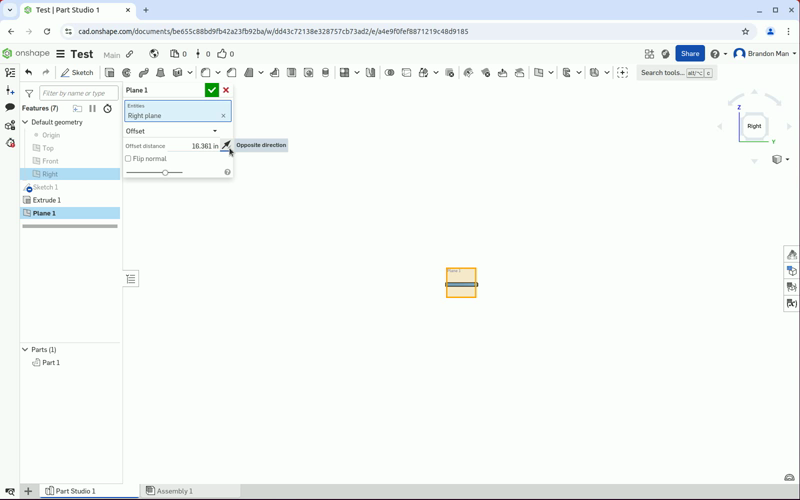
key(enter, 2)
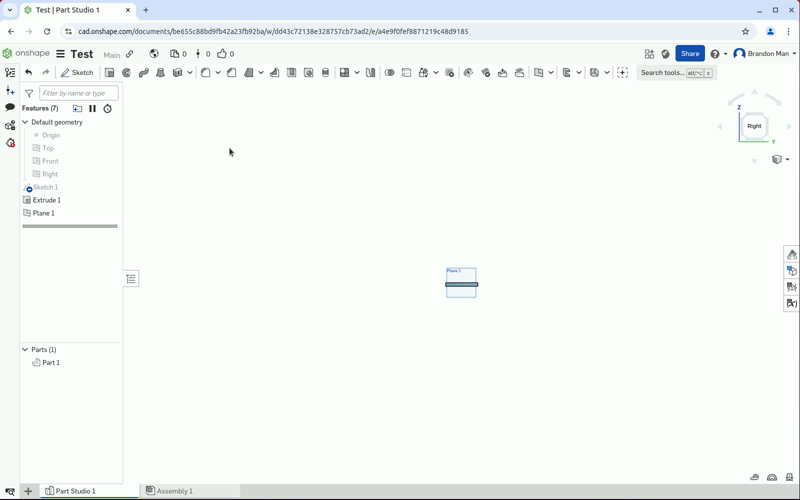
key(shift+s)
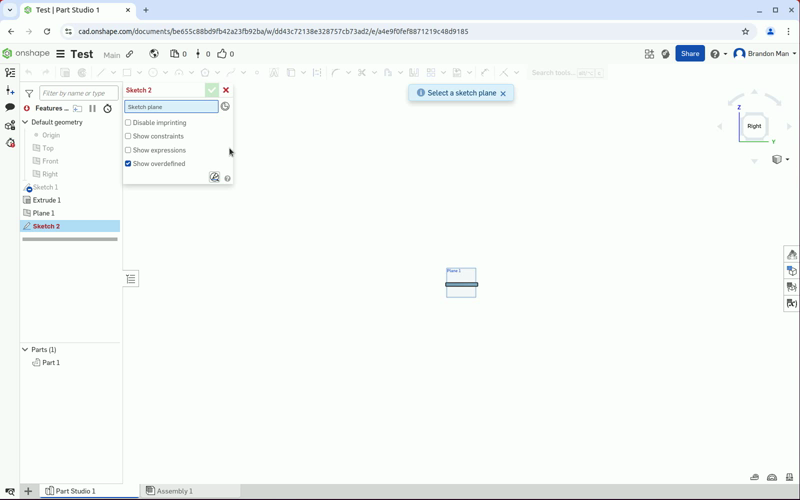
mouse_move(73, 215)
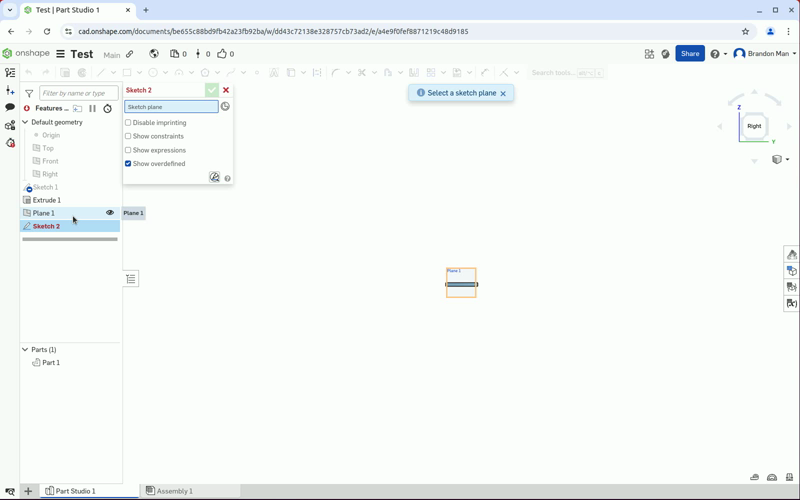
click(73, 215)
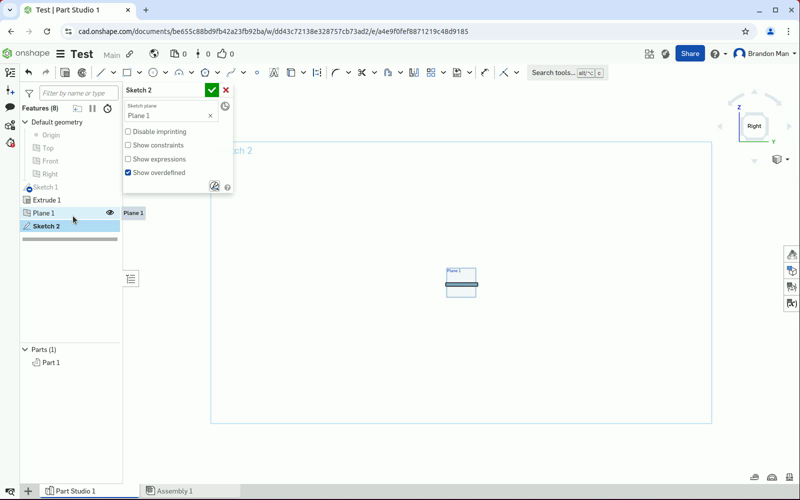
mouse_move(73, 352)
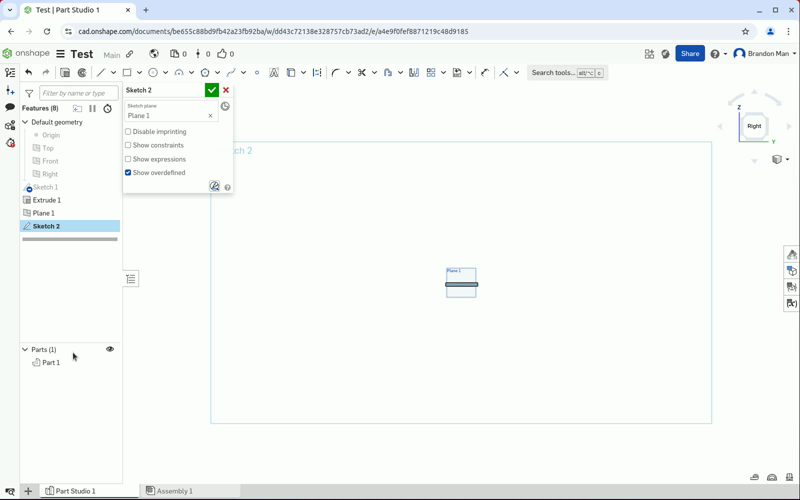
key(y)
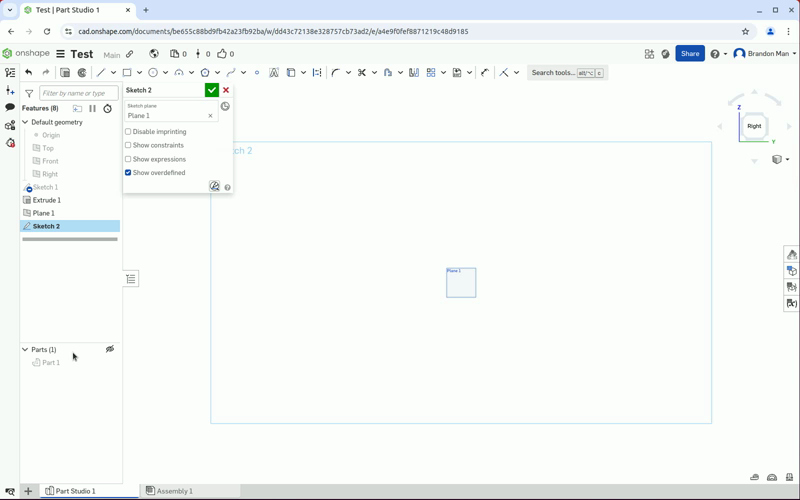
key(l)
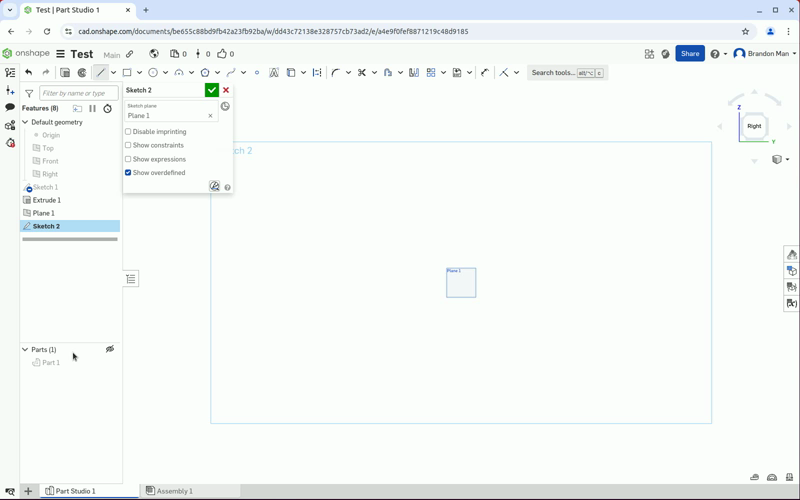
key_down(shift)
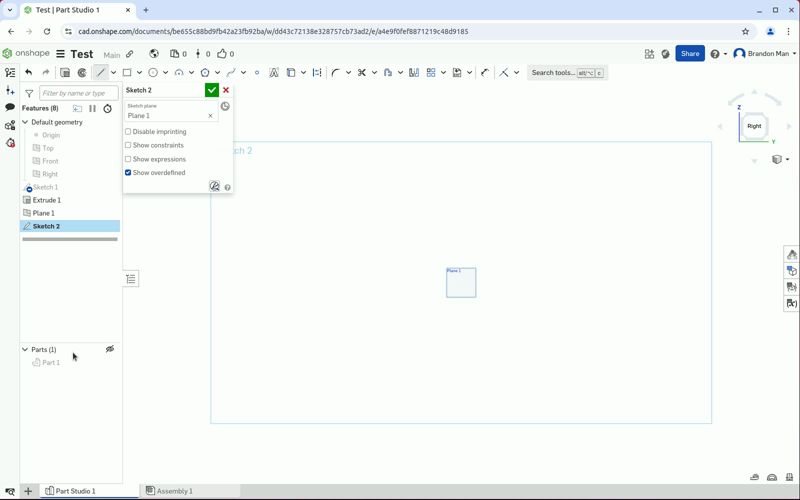
mouse_move(438, 311)
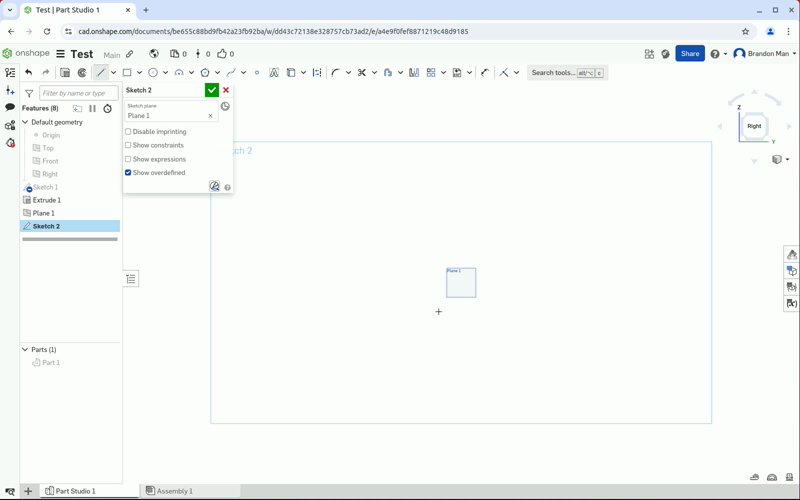
click(438, 311)
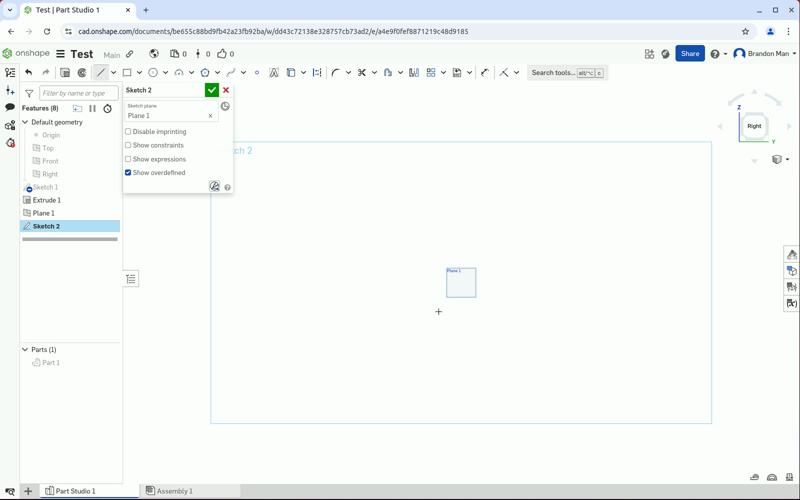
key_up(shift)
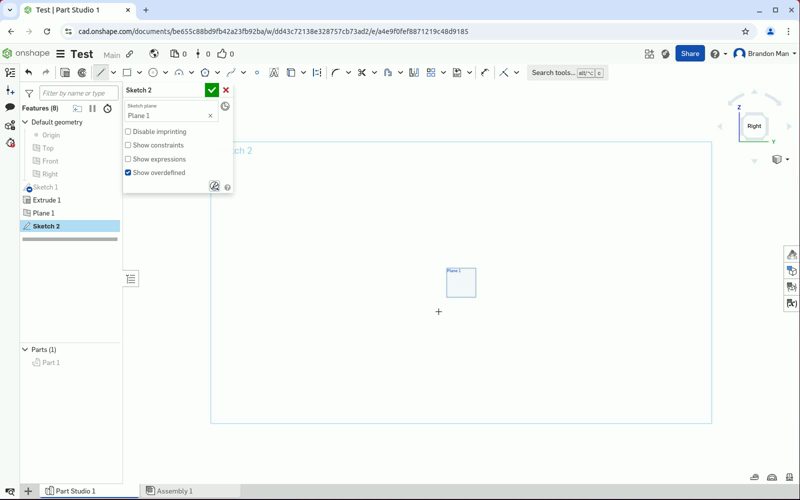
key_down(shift)
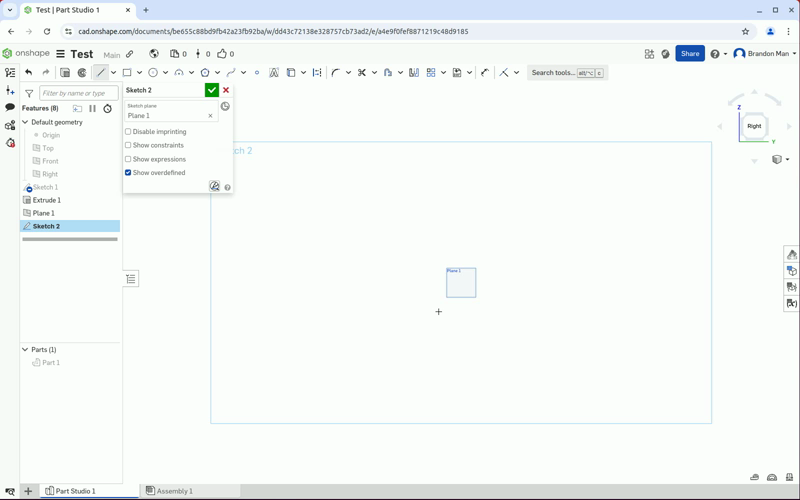
mouse_move(468, 311)
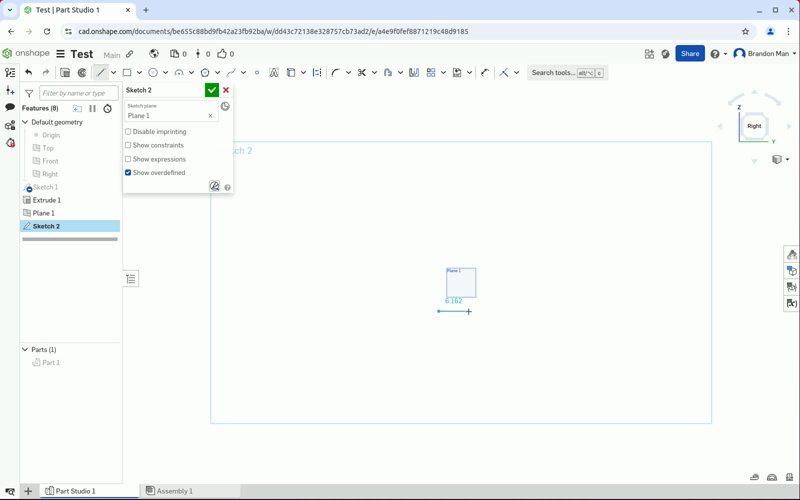
mouse_move(477, 311)
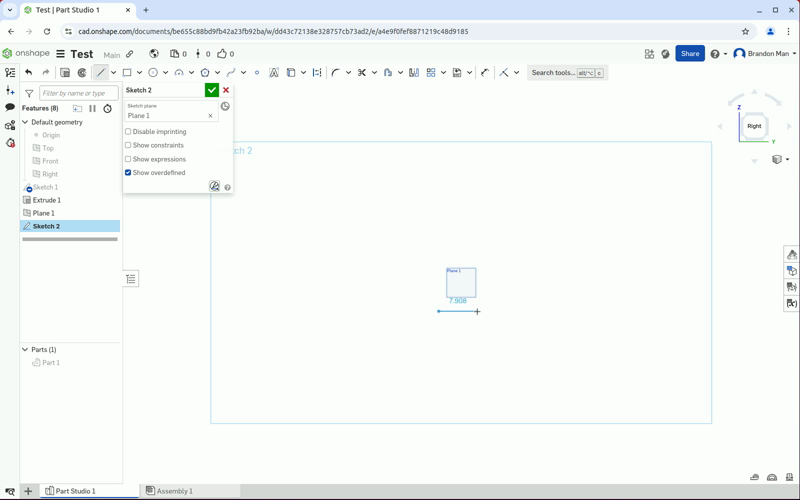
click(477, 311)
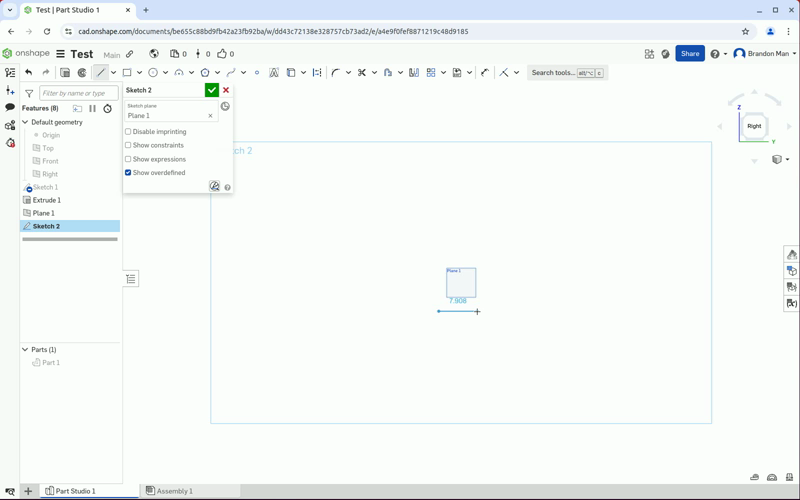
key_up(shift)
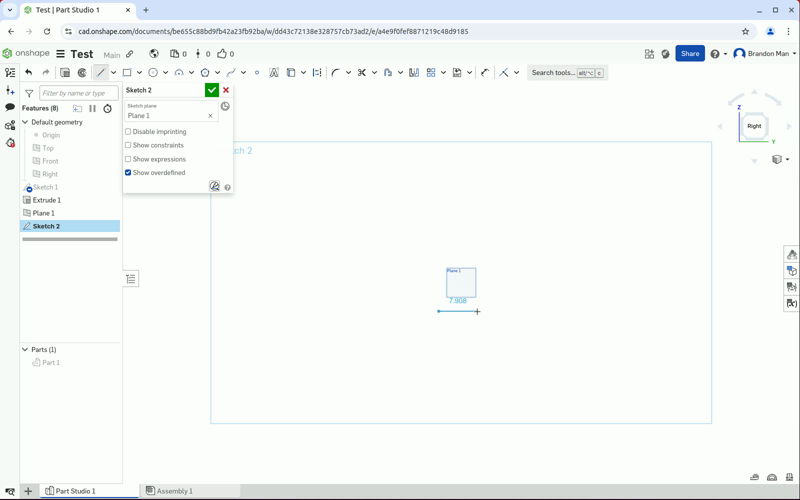
key_down(shift)
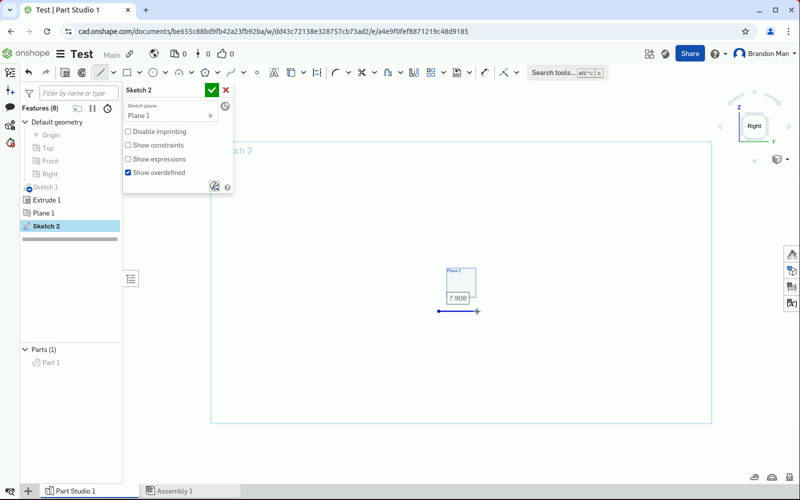
mouse_move(507, 311)
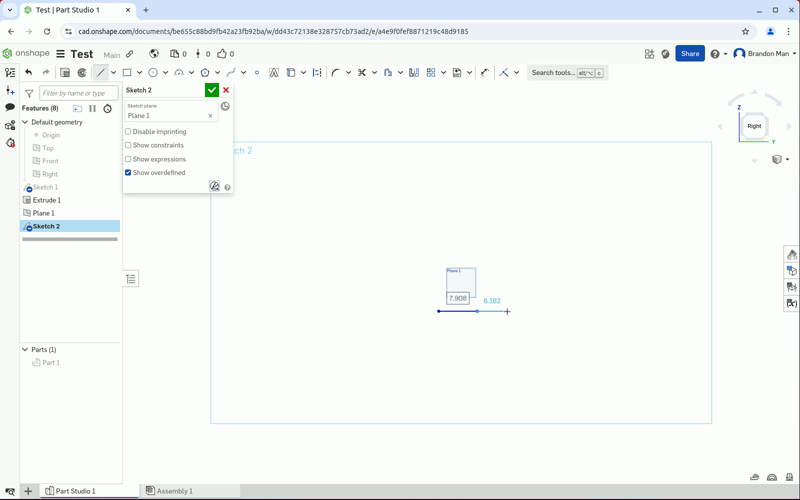
mouse_move(477, 303)
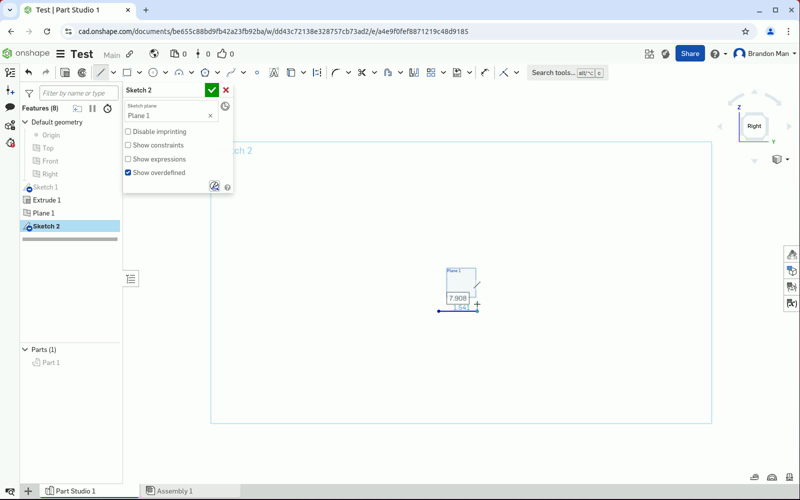
scroll(6)
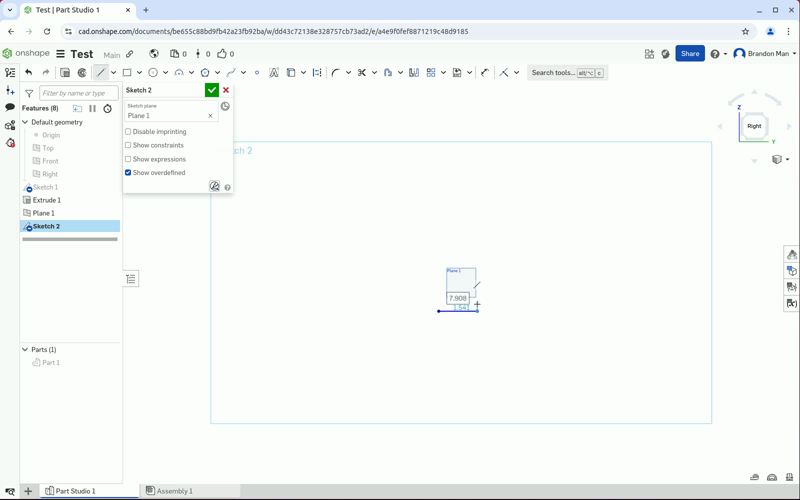
scroll(6)
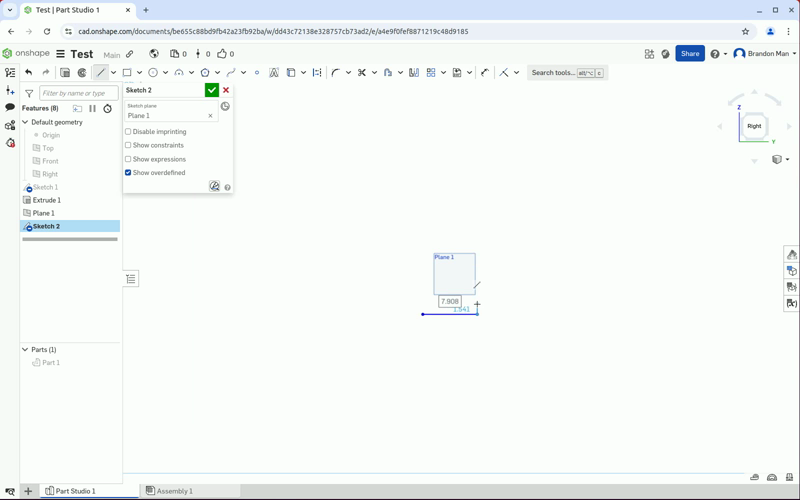
scroll(6)
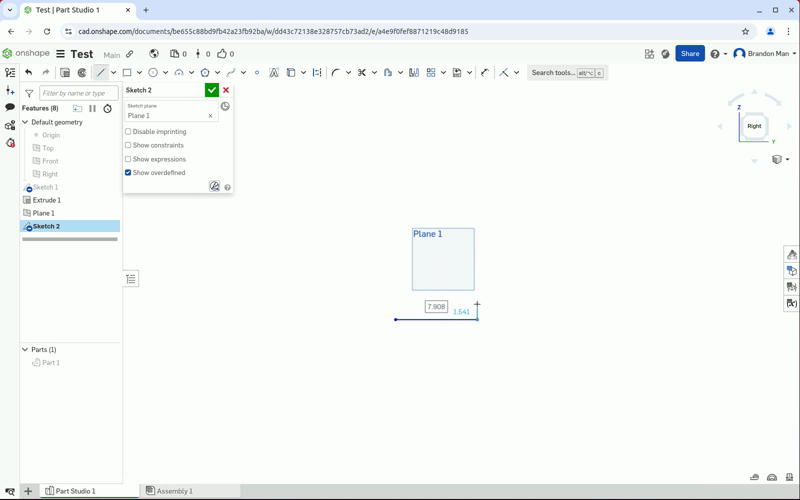
scroll(6)
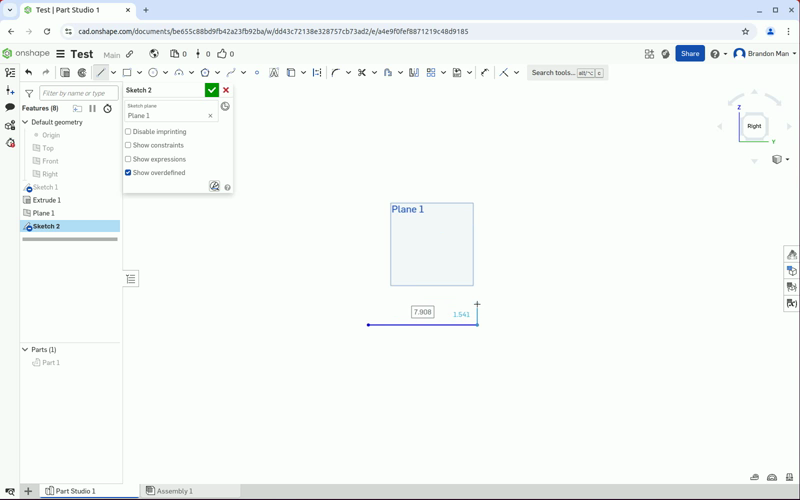
scroll(6)
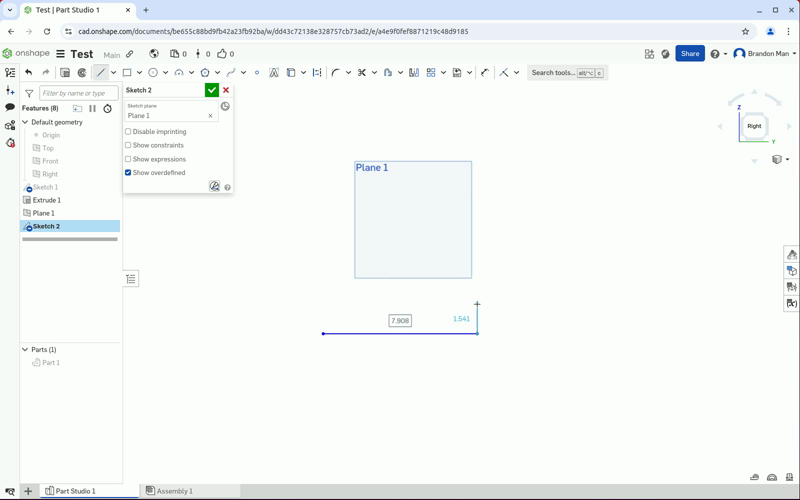
scroll(6)
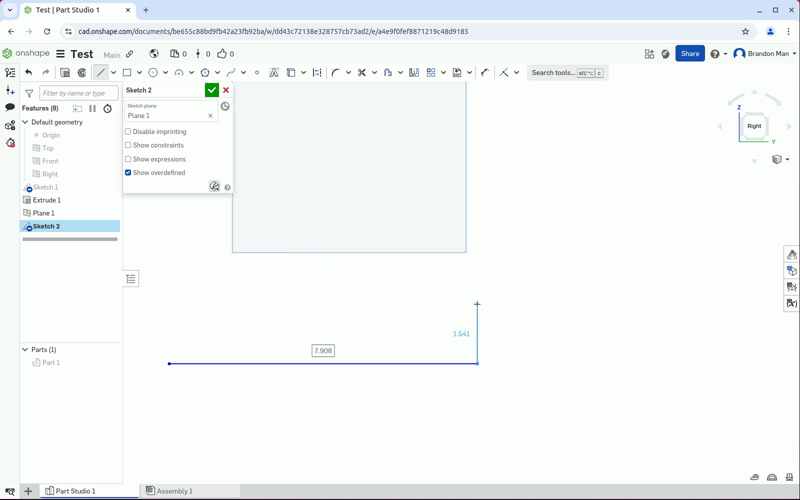
scroll(6)
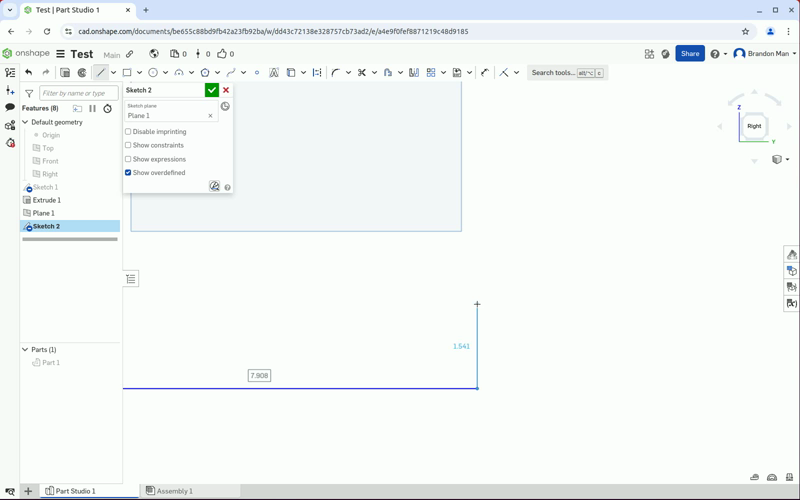
click(477, 303)
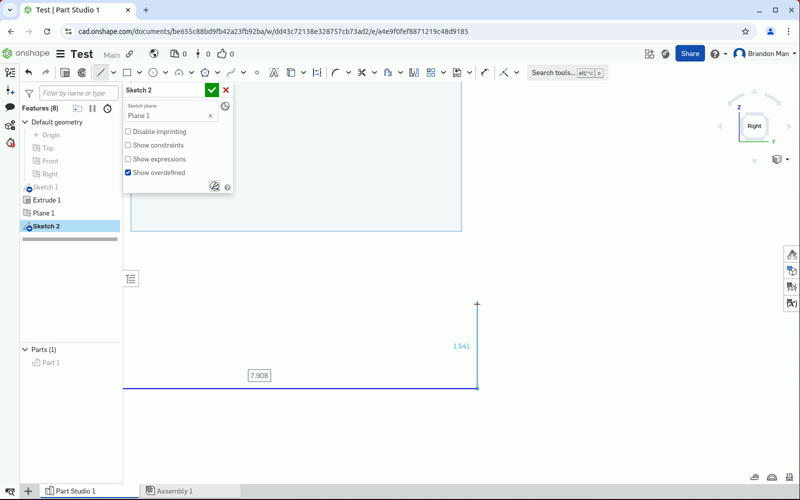
scroll(-6)
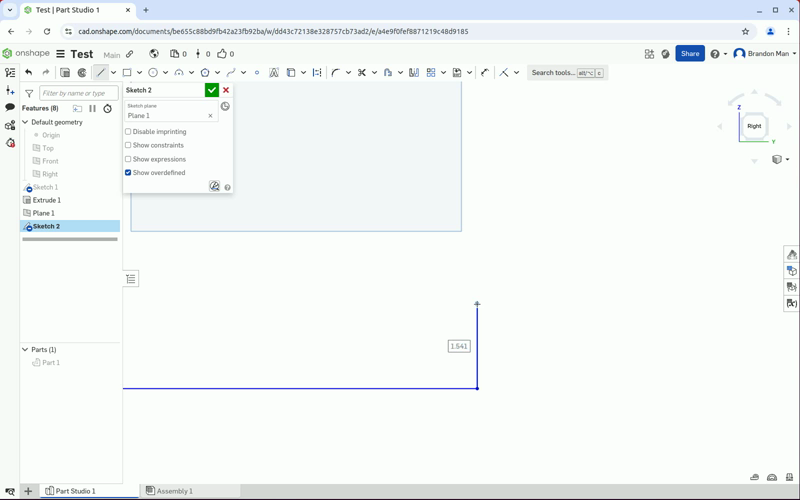
scroll(-6)
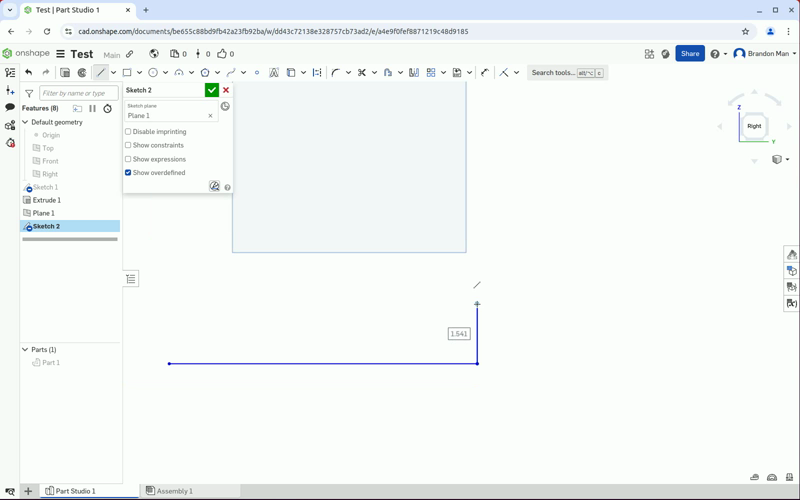
scroll(-6)
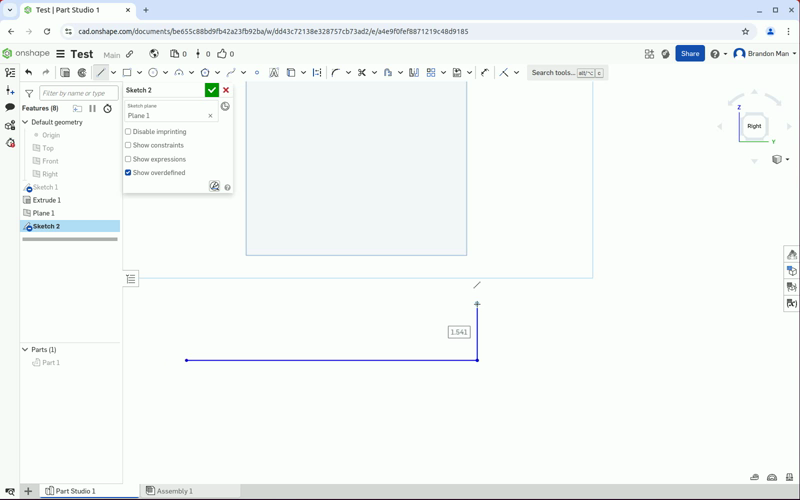
scroll(-6)
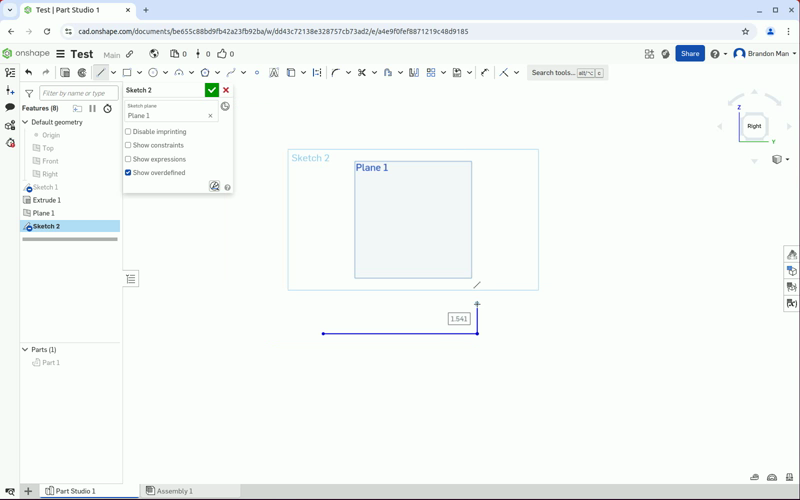
scroll(-6)
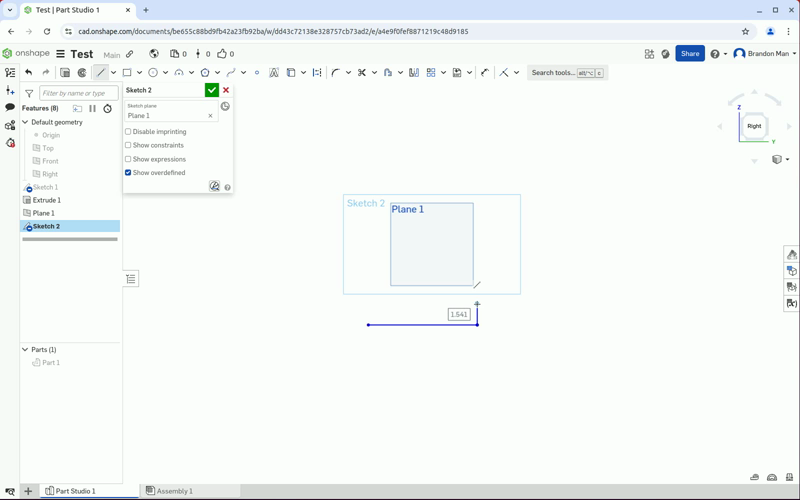
scroll(-6)
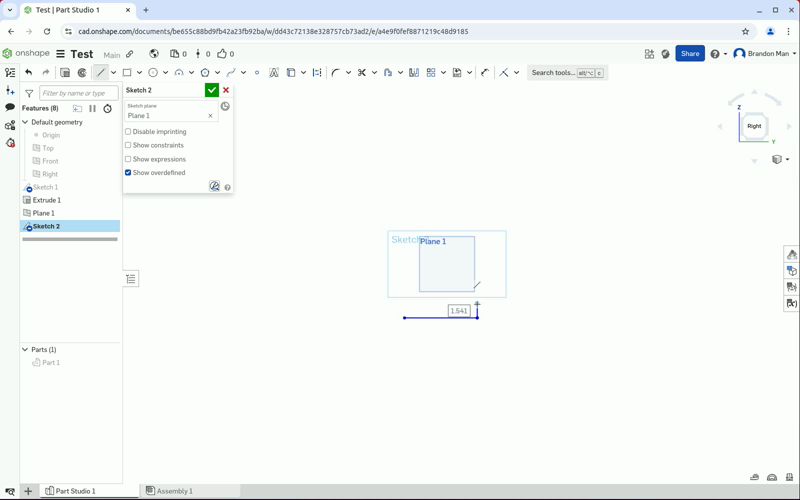
scroll(-6)
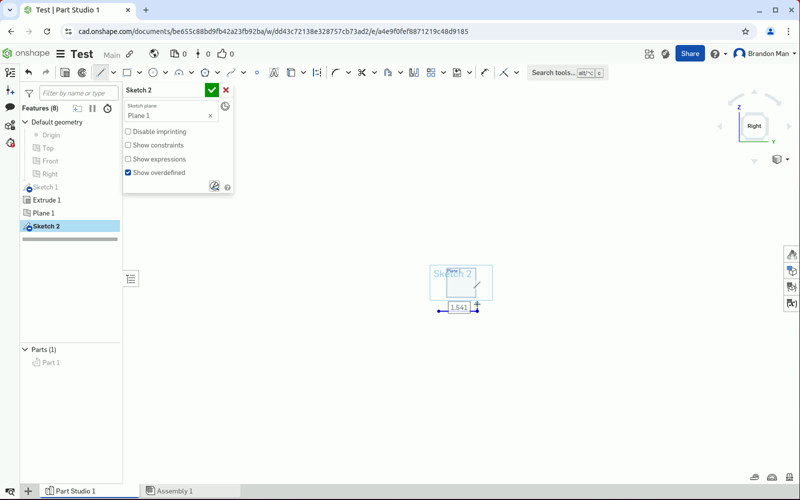
key_up(shift)
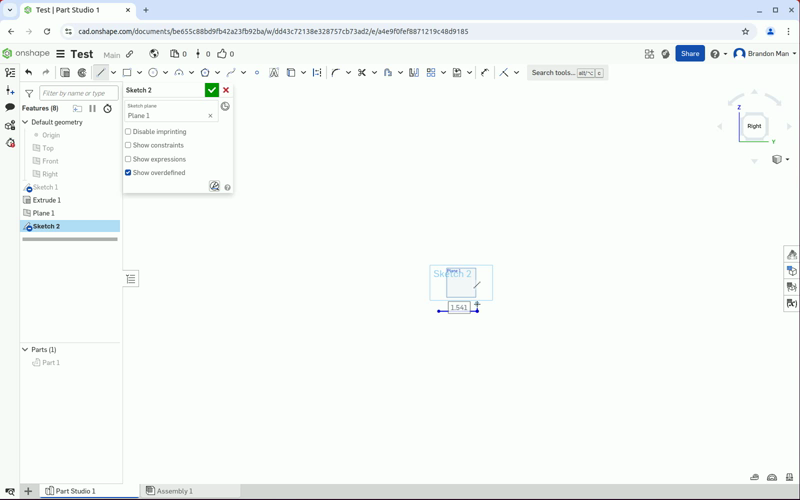
key_down(shift)
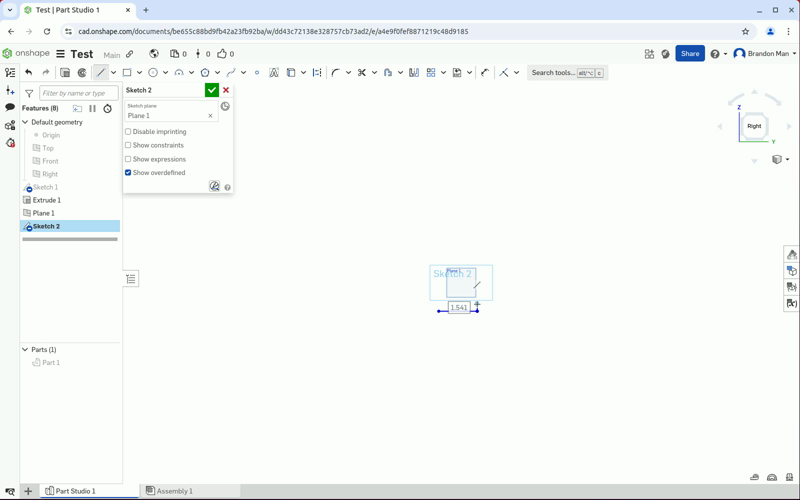
mouse_move(507, 303)
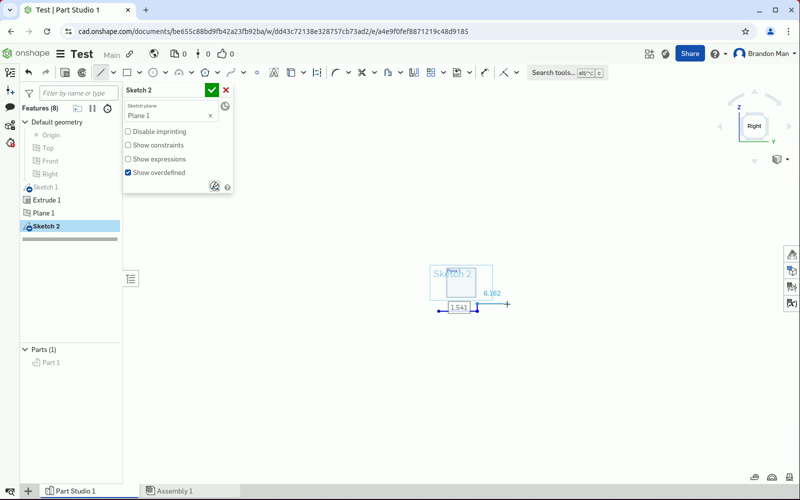
mouse_move(467, 303)
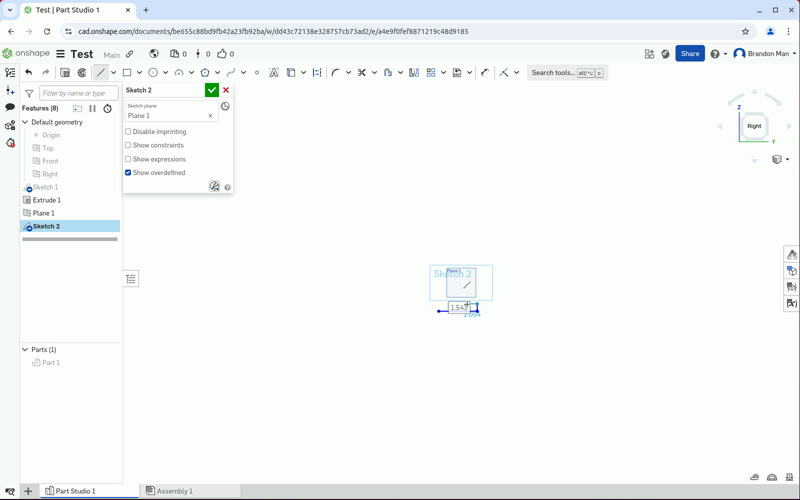
click(467, 303)
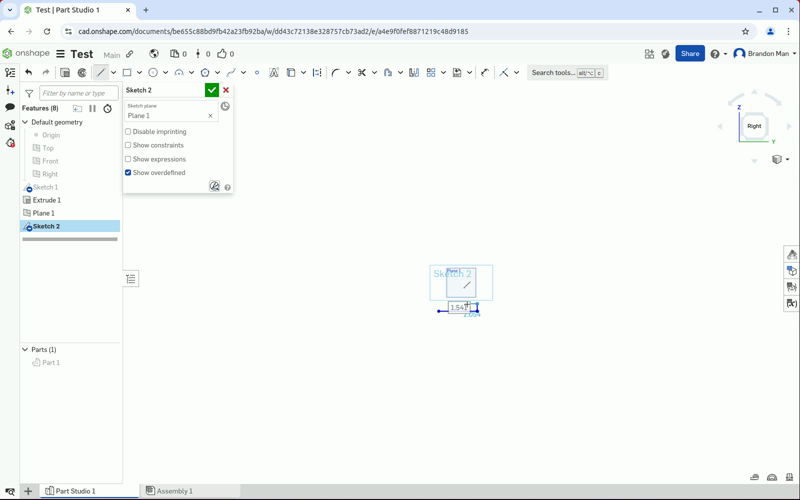
key_up(shift)
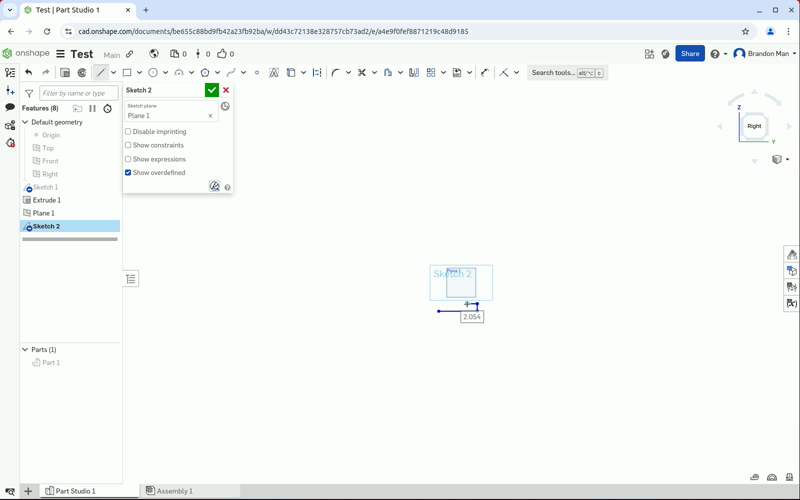
key_down(shift)
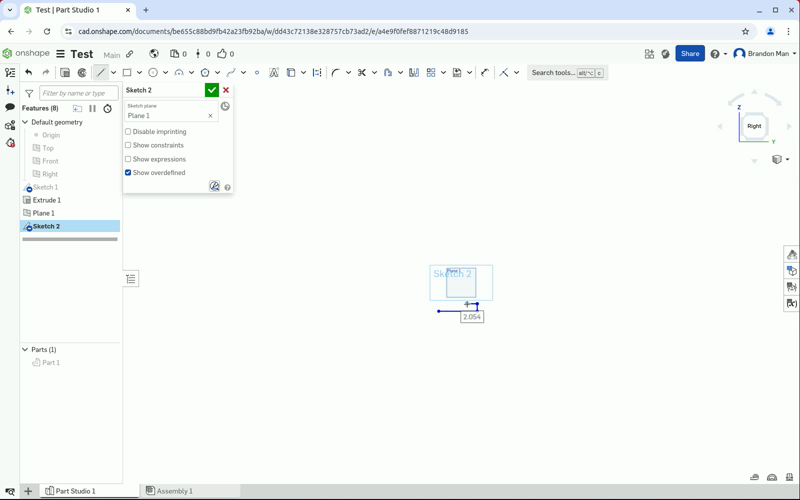
mouse_move(497, 303)
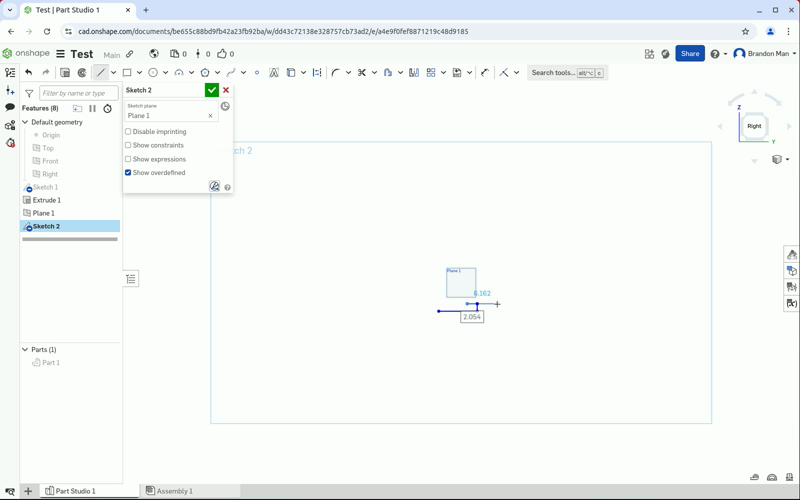
mouse_move(467, 296)
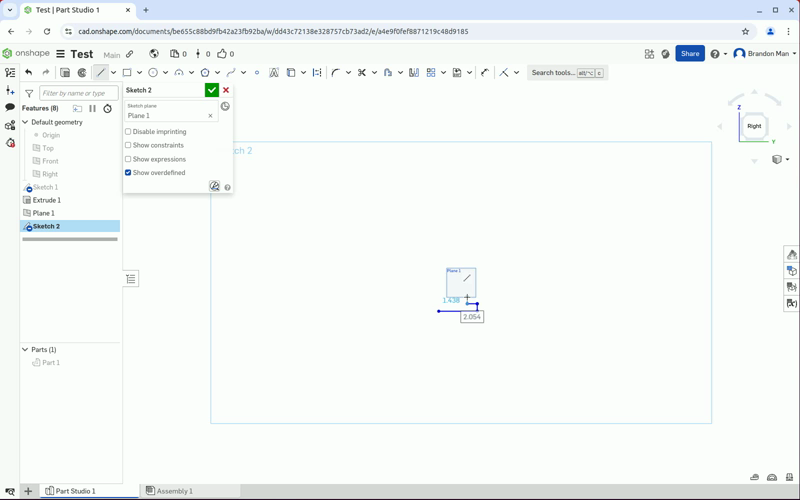
scroll(6)
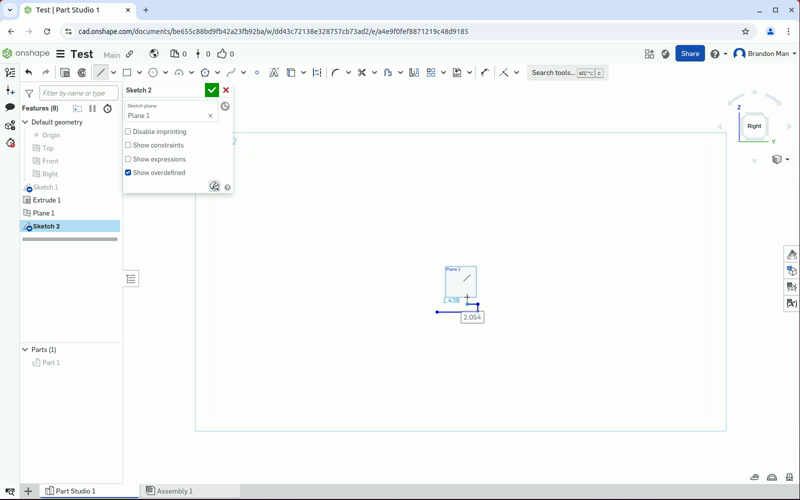
scroll(6)
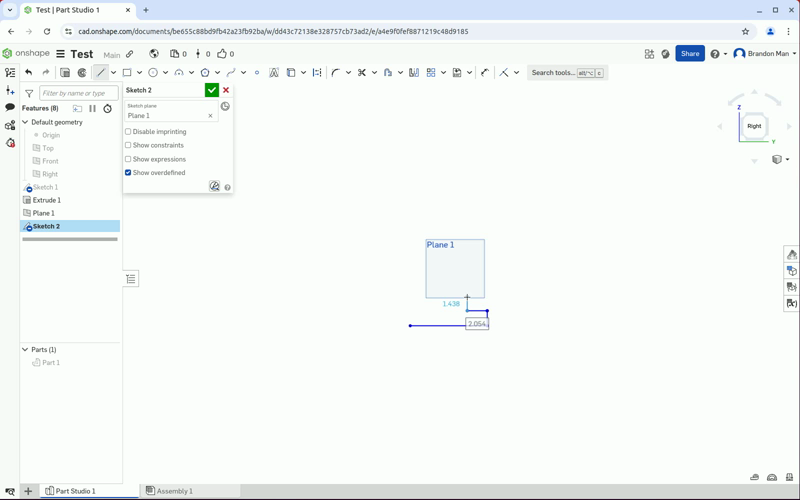
scroll(6)
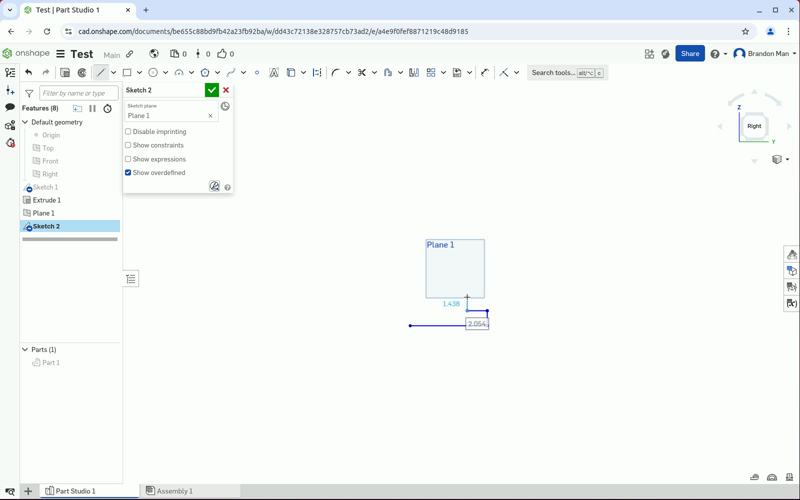
scroll(6)
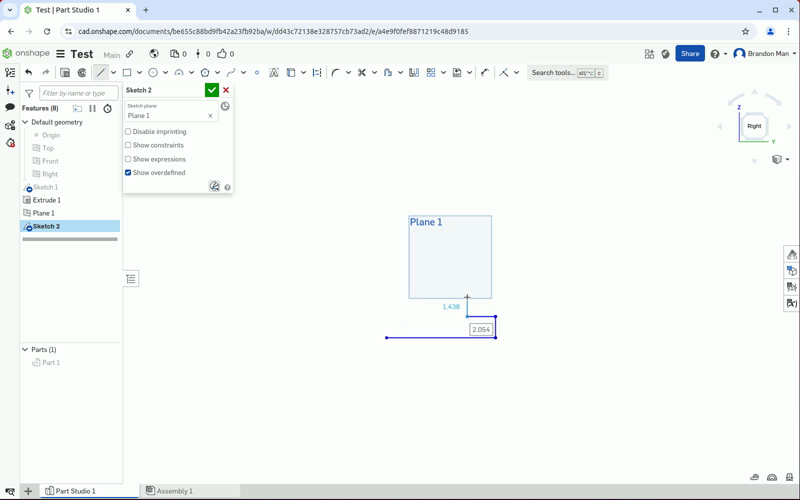
scroll(6)
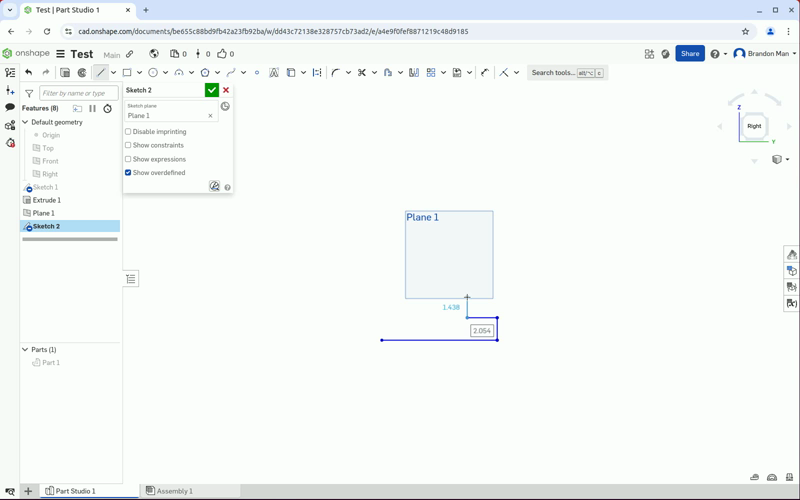
scroll(6)
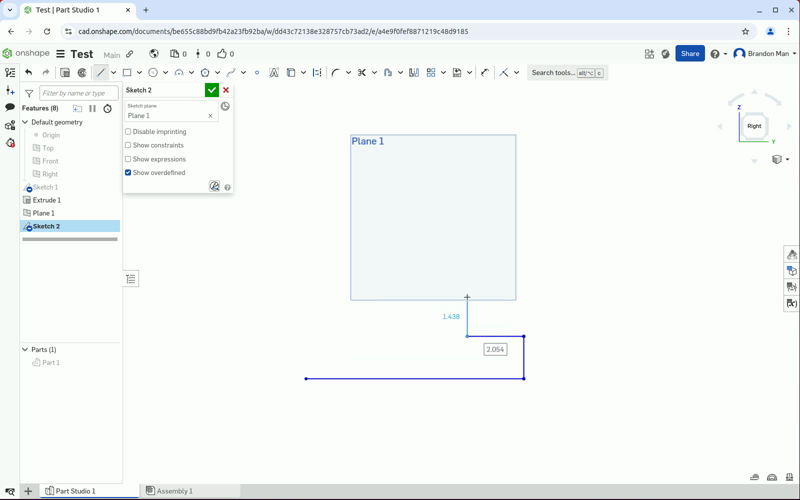
scroll(6)
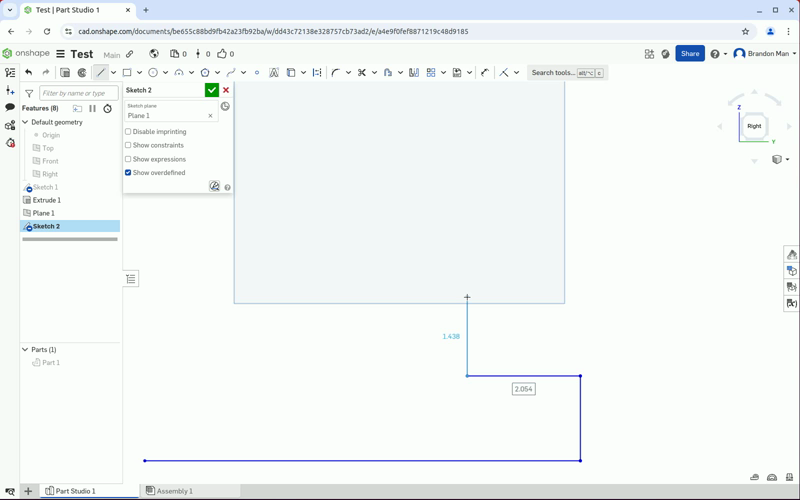
click(467, 296)
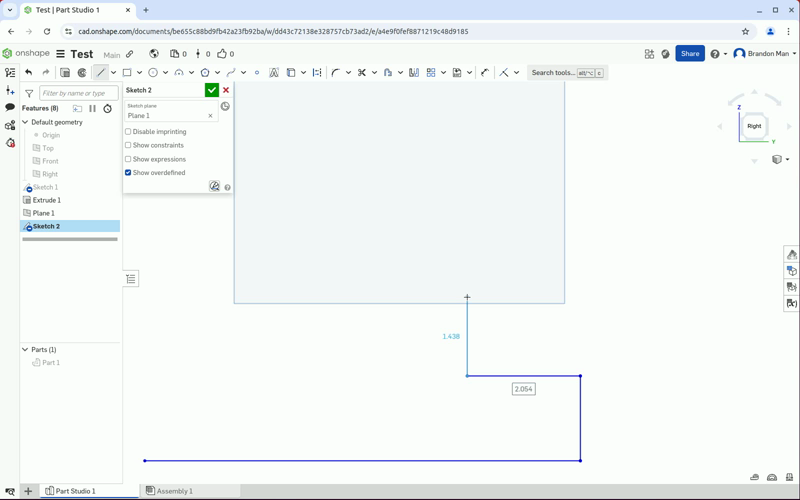
scroll(-6)
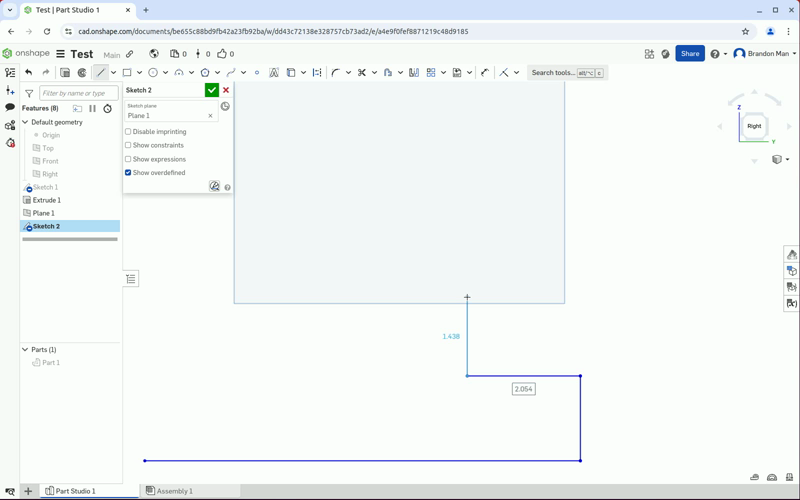
scroll(-6)
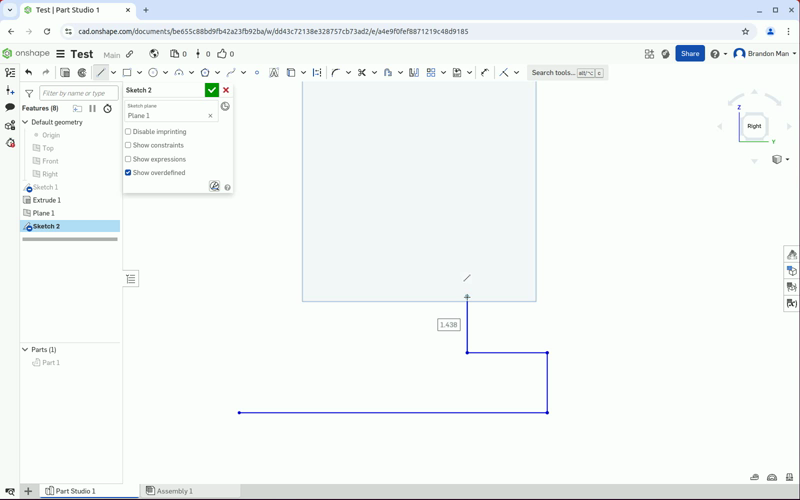
scroll(-6)
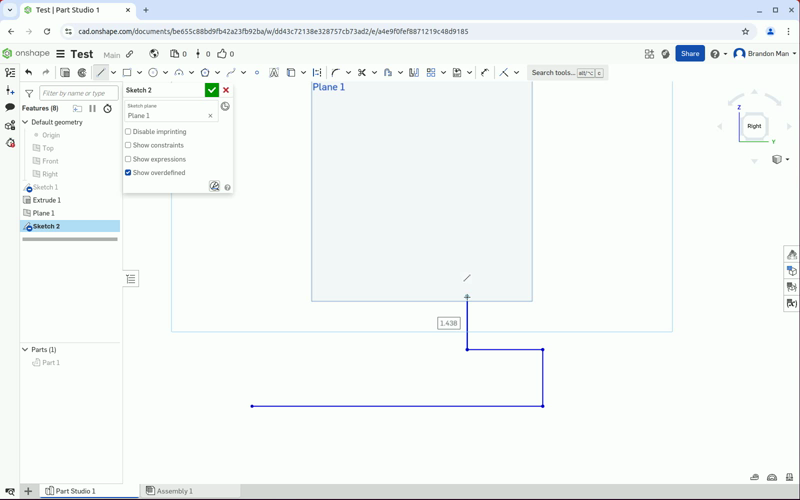
scroll(-6)
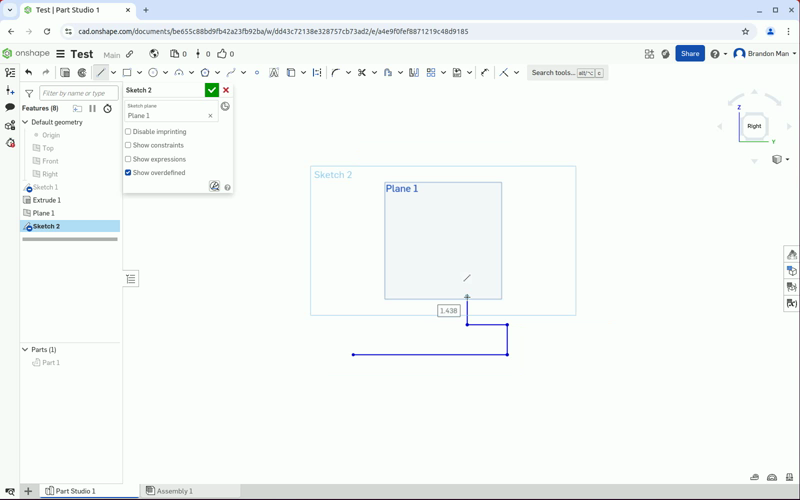
scroll(-6)
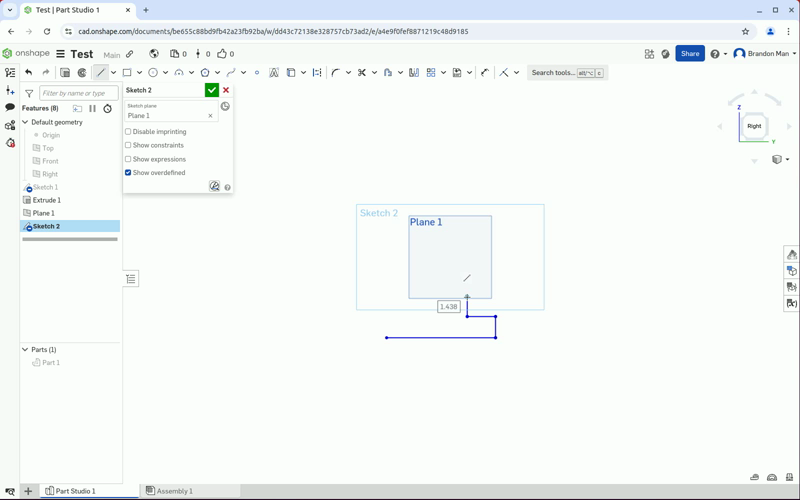
scroll(-6)
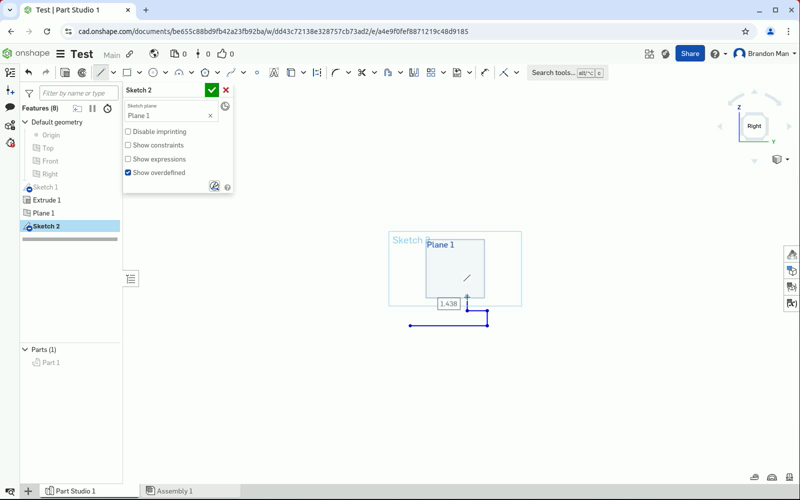
scroll(-6)
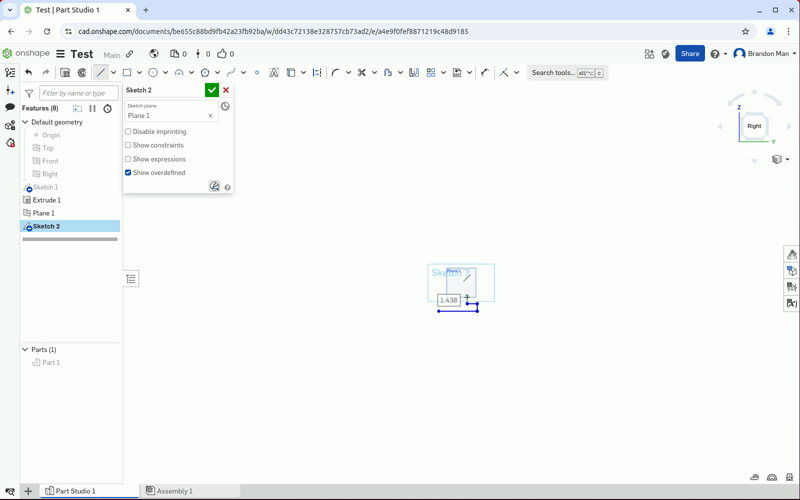
key_up(shift)
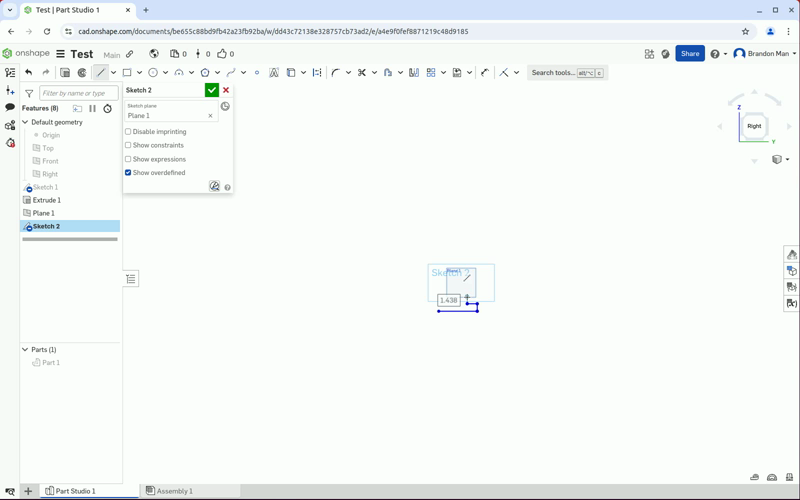
key_down(shift)
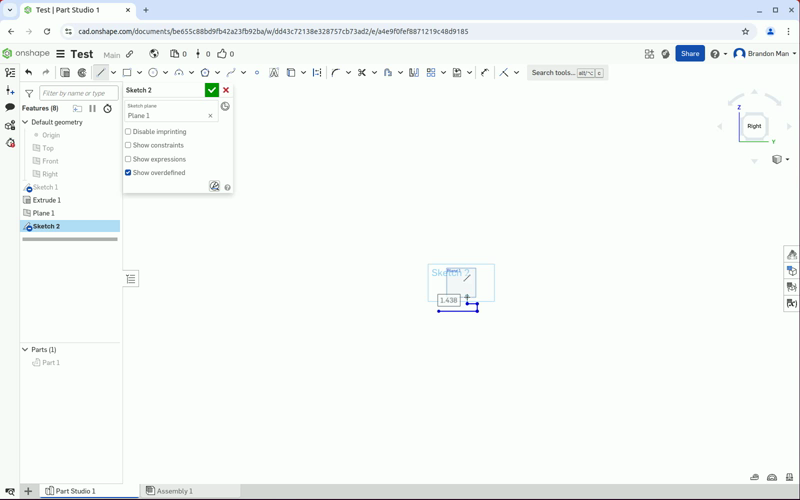
mouse_move(497, 296)
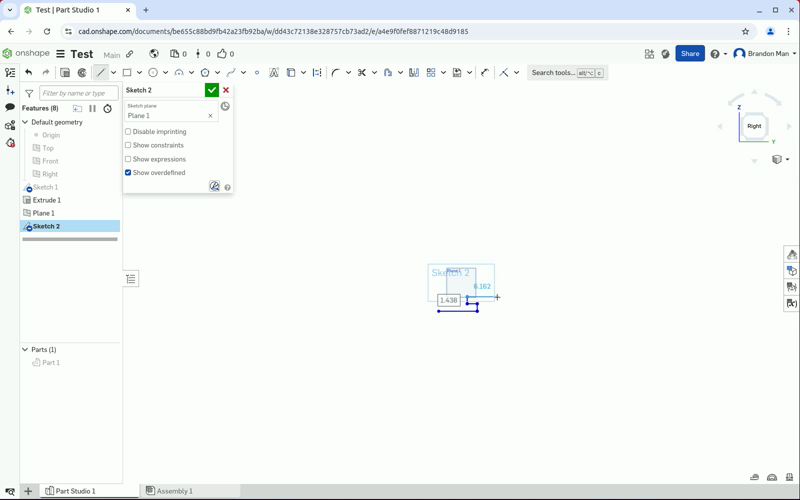
mouse_move(457, 296)
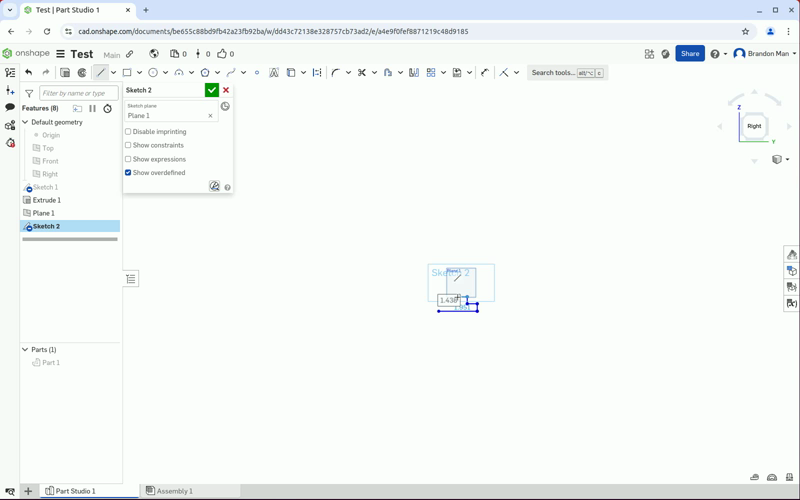
click(457, 296)
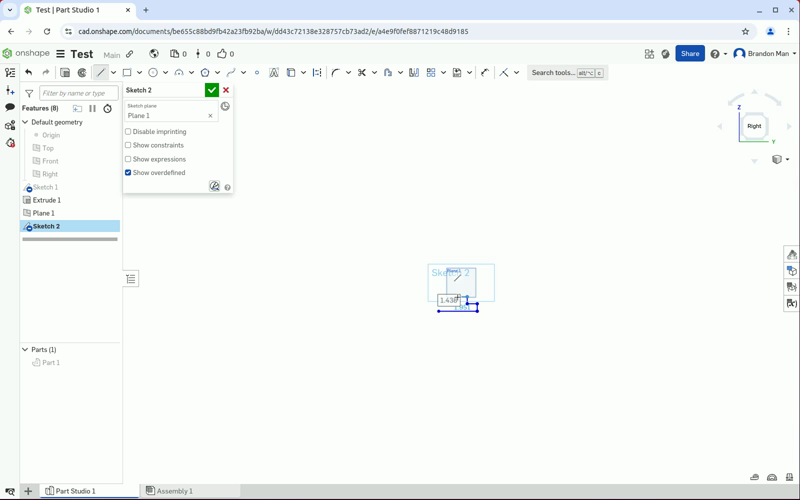
key_up(shift)
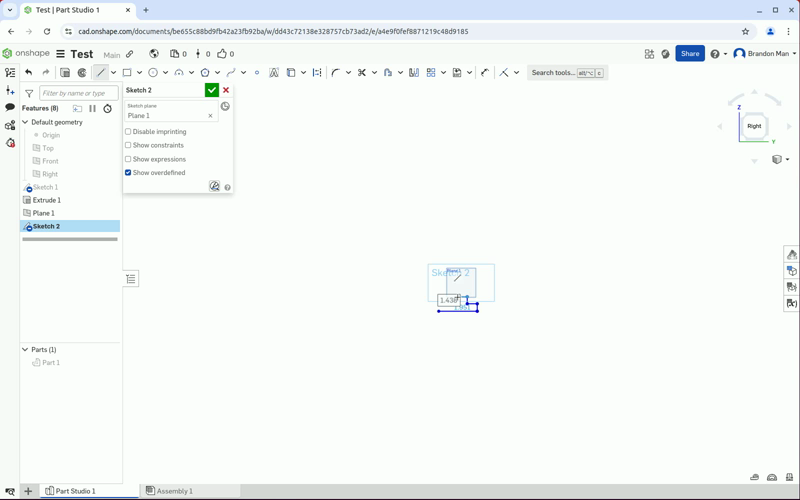
key_down(shift)
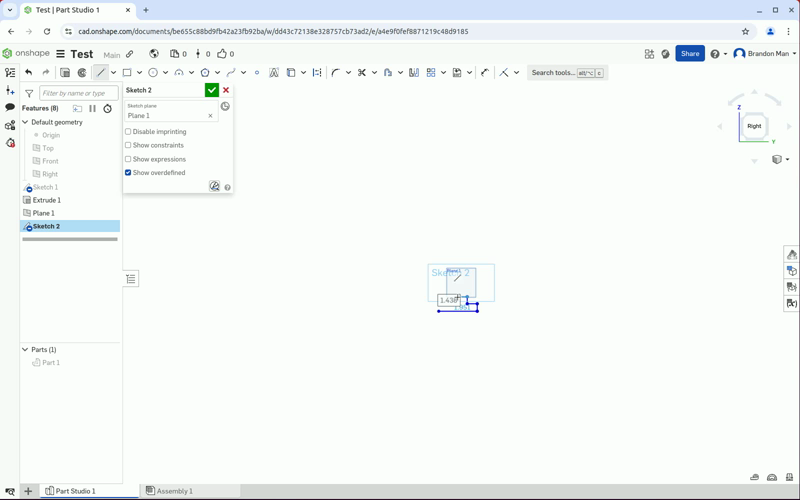
mouse_move(487, 296)
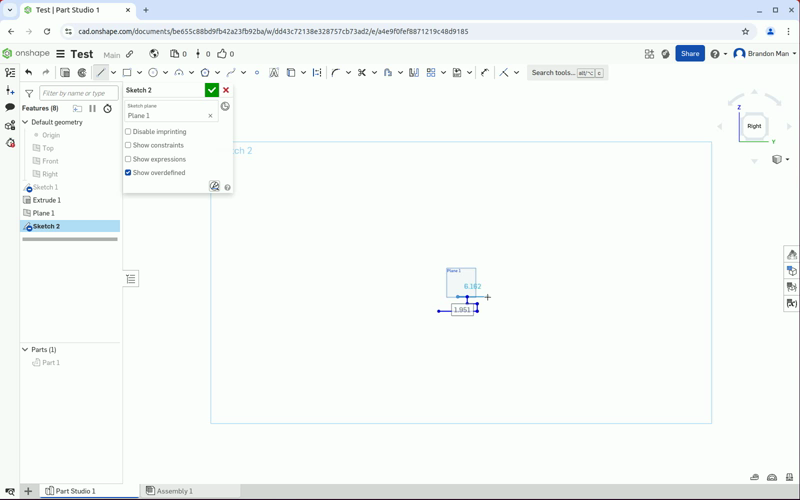
mouse_move(457, 289)
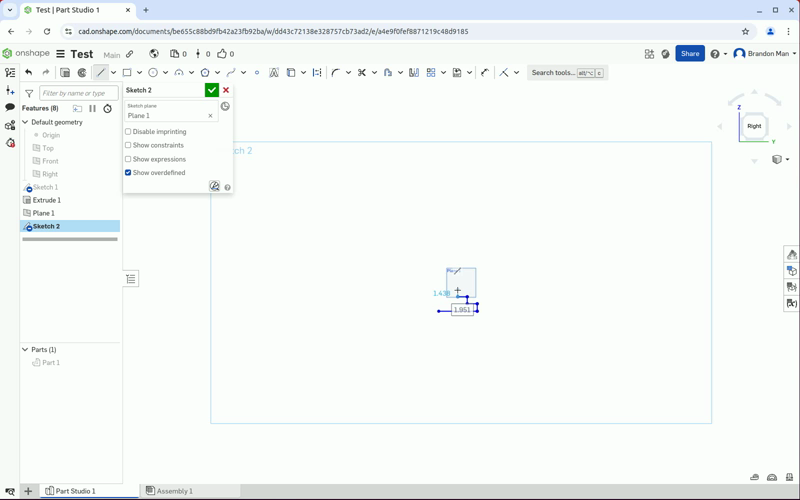
scroll(6)
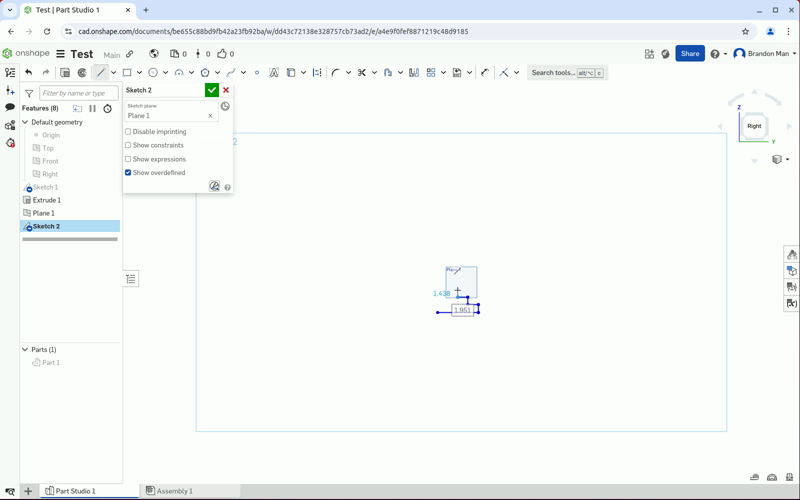
scroll(6)
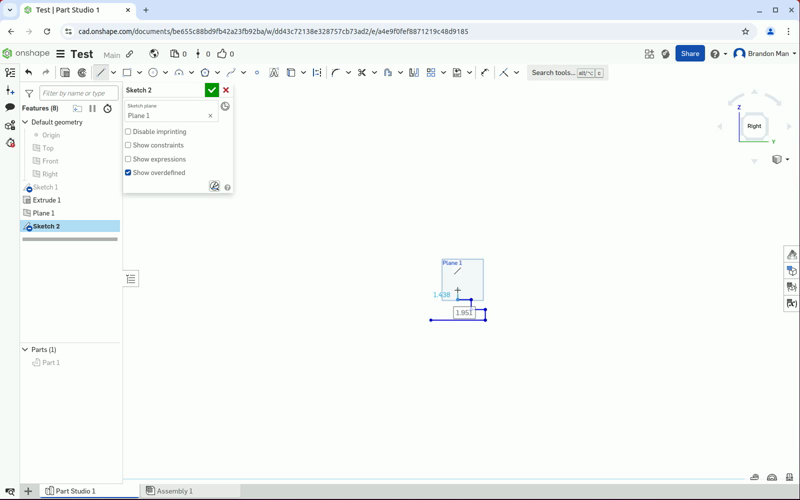
scroll(6)
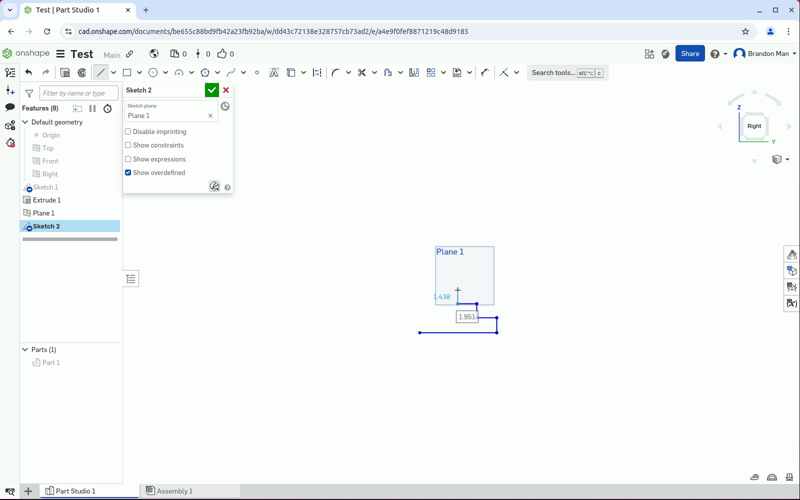
scroll(6)
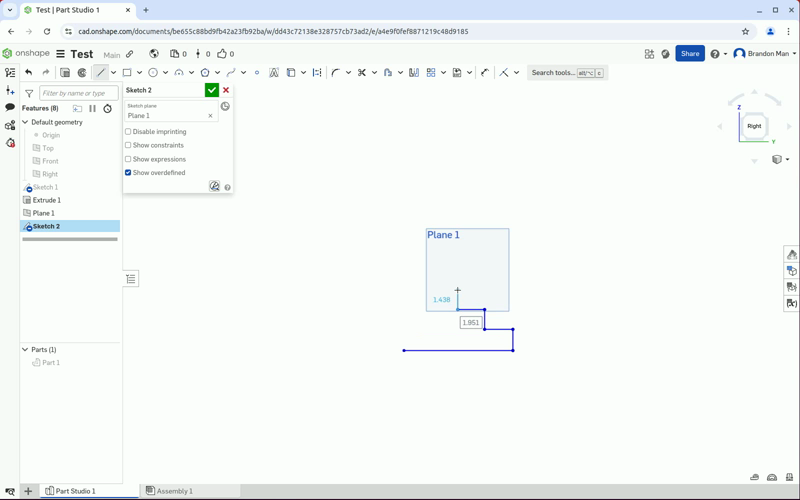
scroll(6)
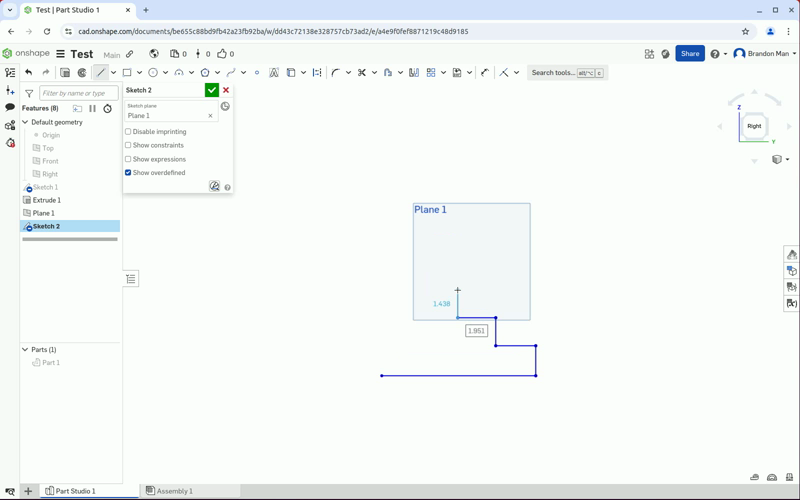
scroll(6)
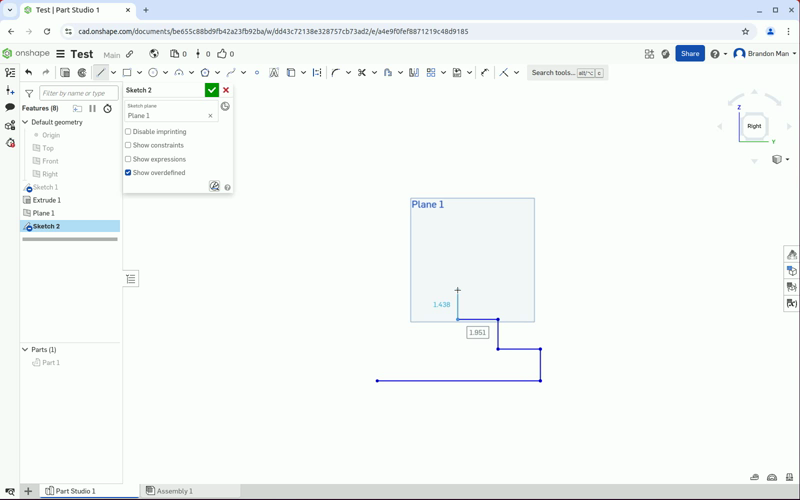
scroll(6)
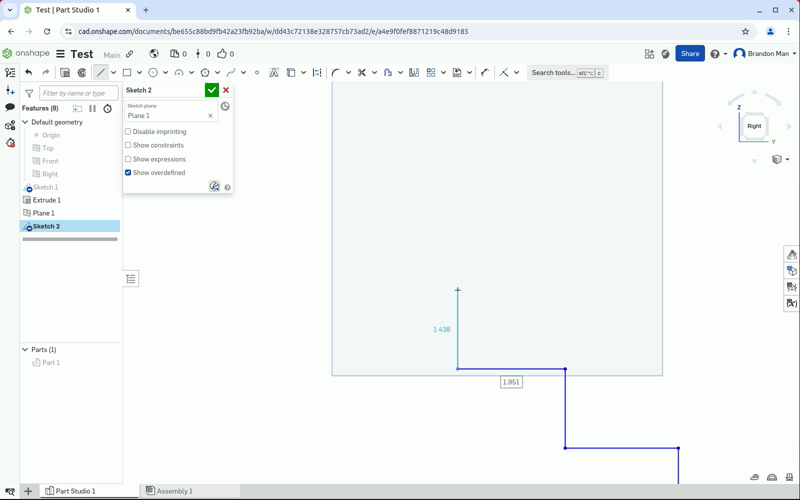
click(457, 289)
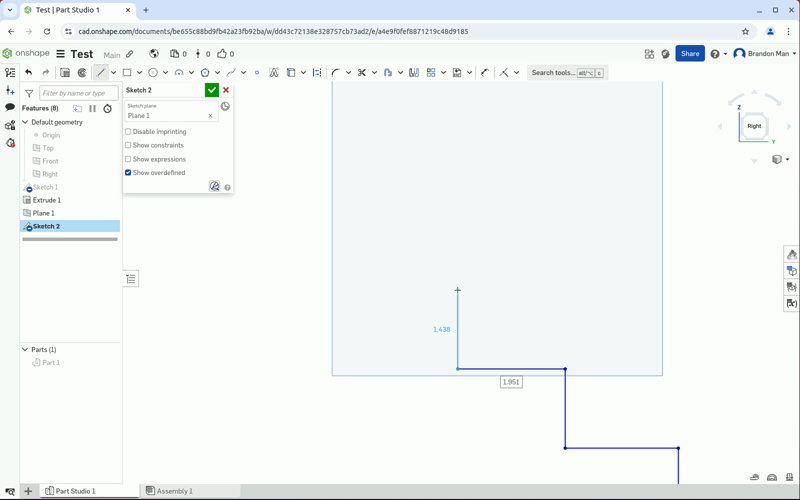
scroll(-6)
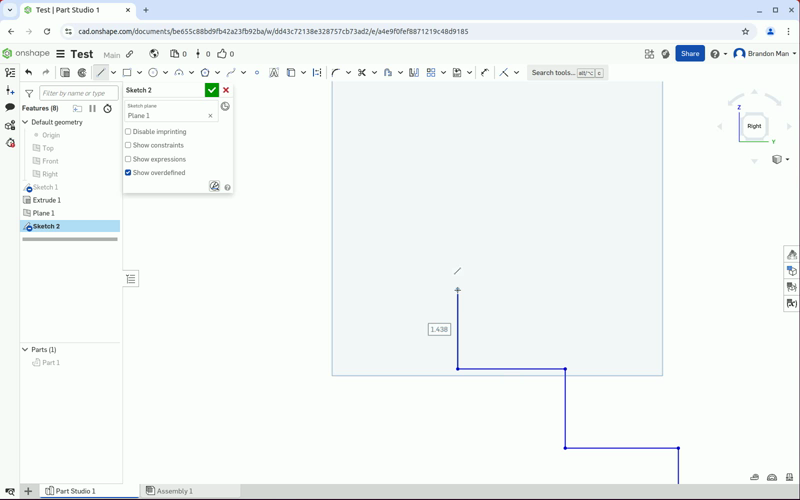
scroll(-6)
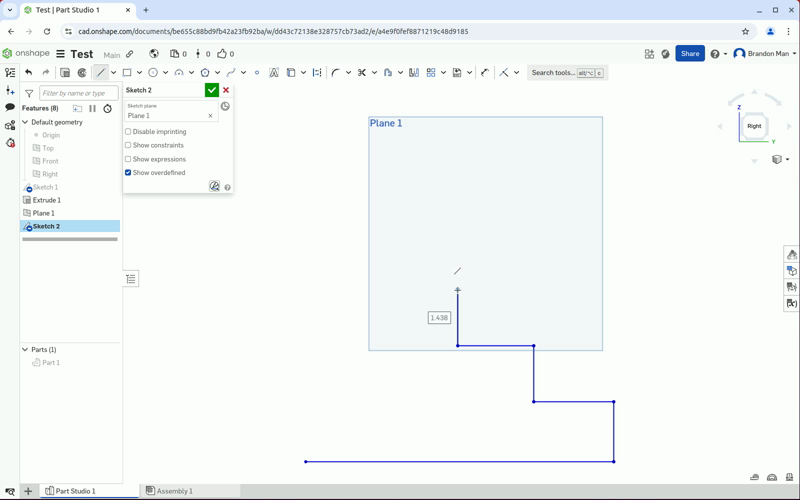
scroll(-6)
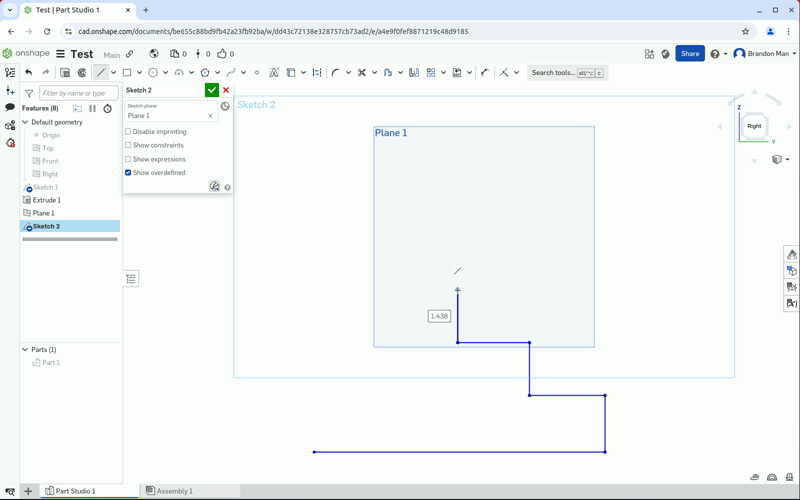
scroll(-6)
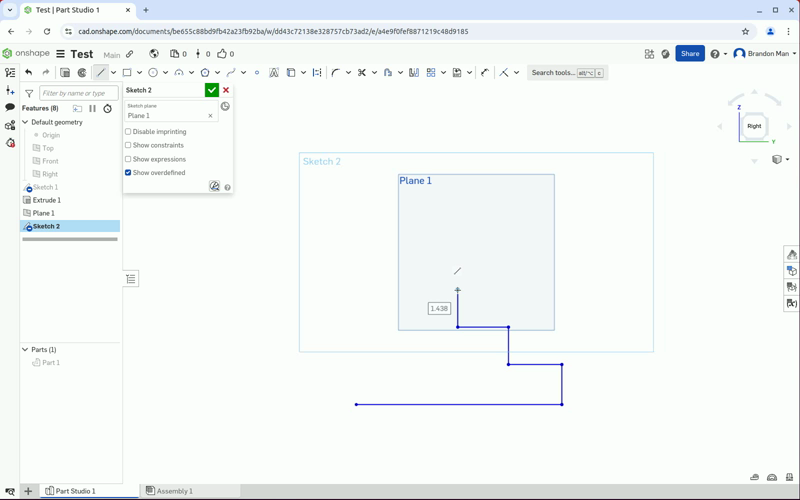
scroll(-6)
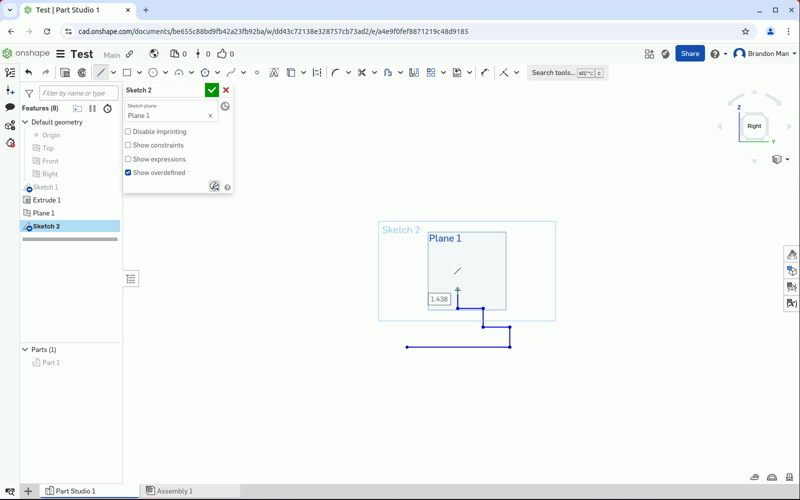
scroll(-6)
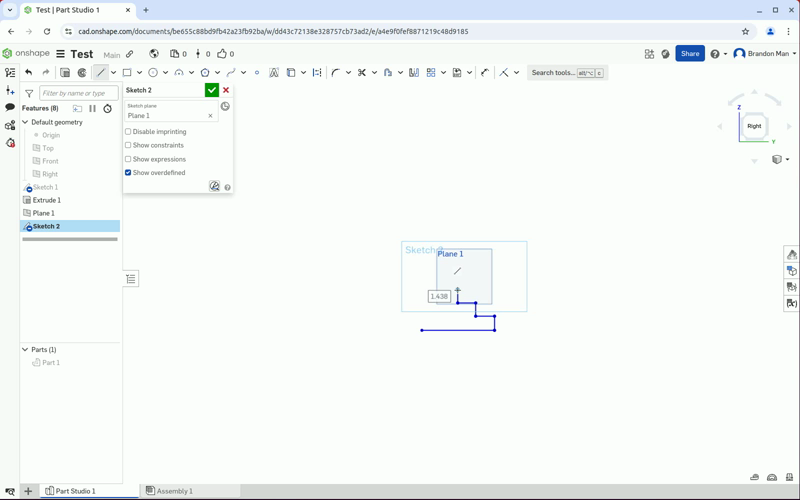
scroll(-6)
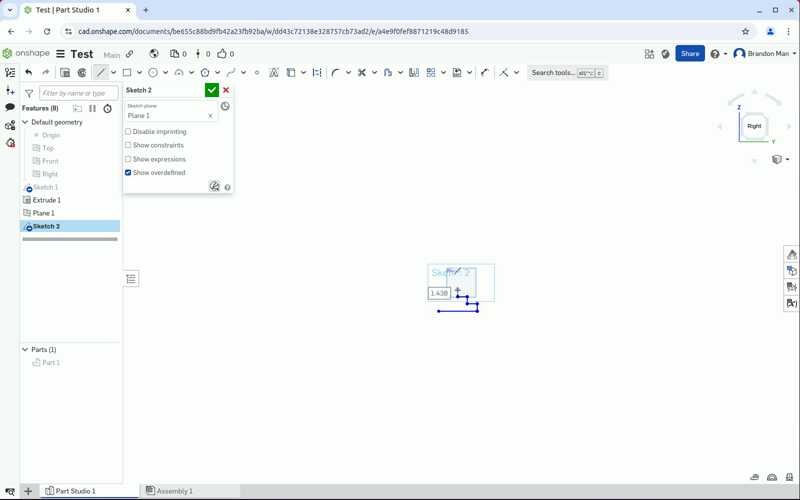
key_up(shift)
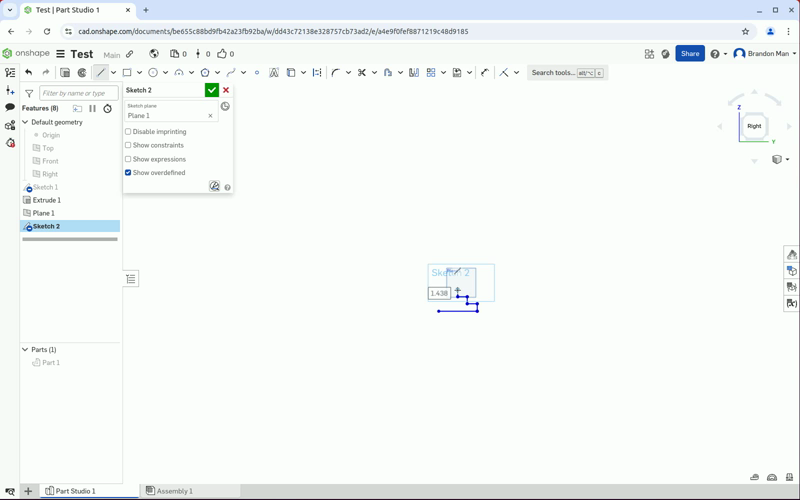
key_down(shift)
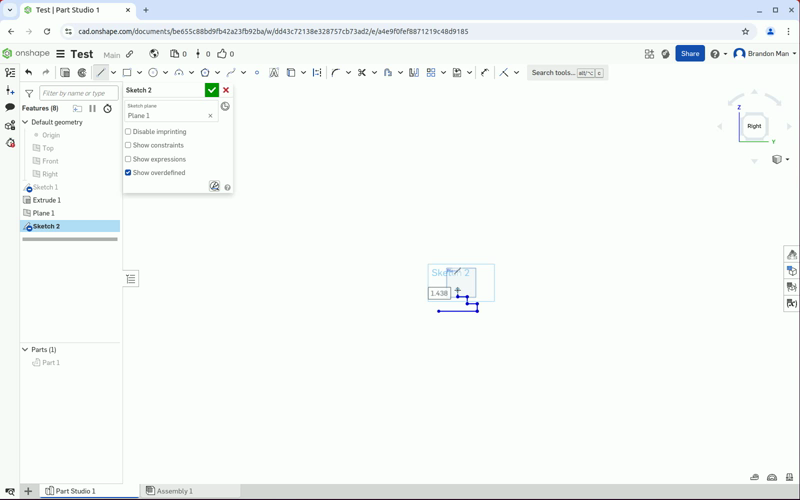
mouse_move(487, 289)
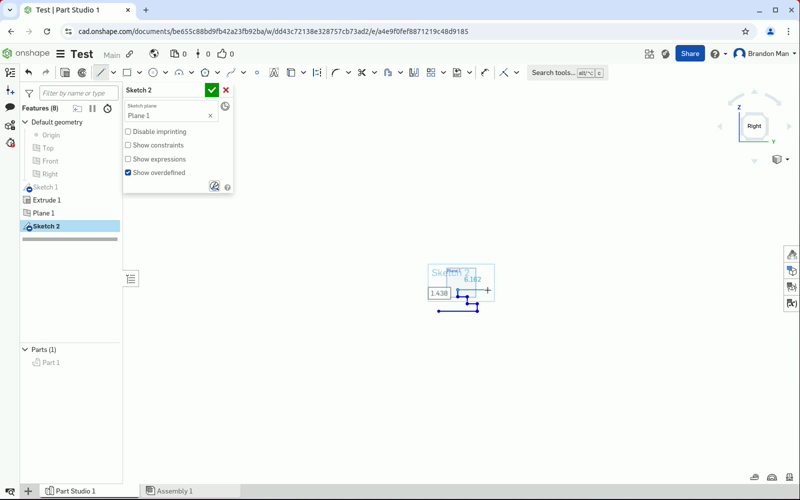
mouse_move(448, 289)
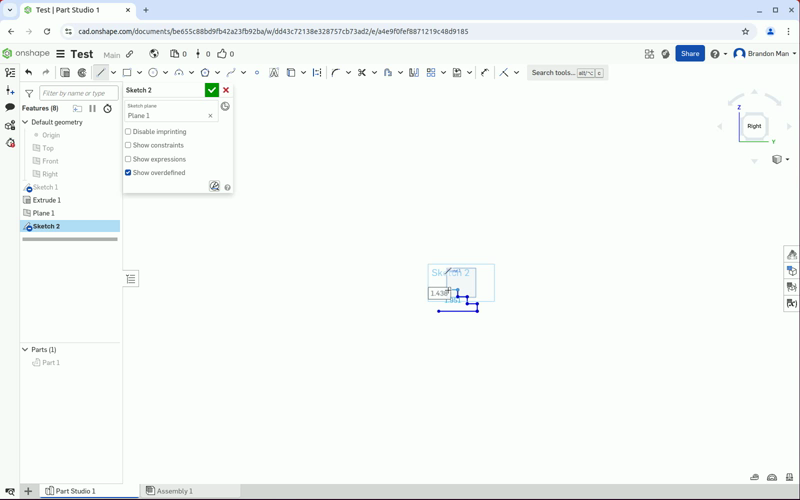
click(448, 289)
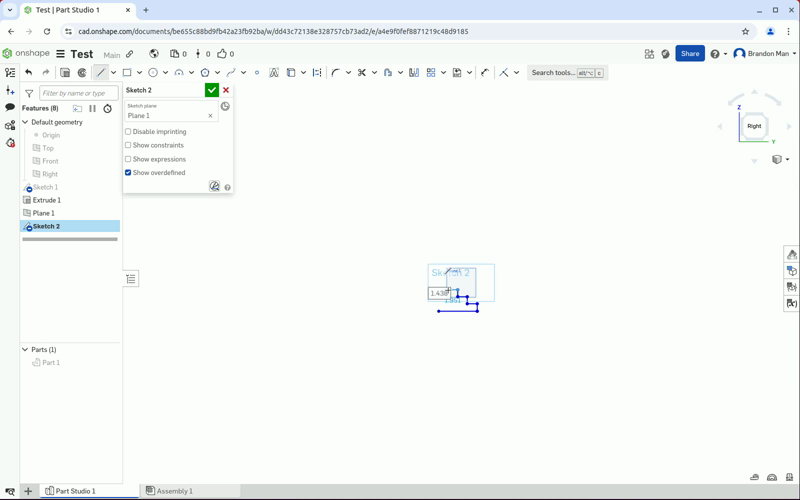
key_up(shift)
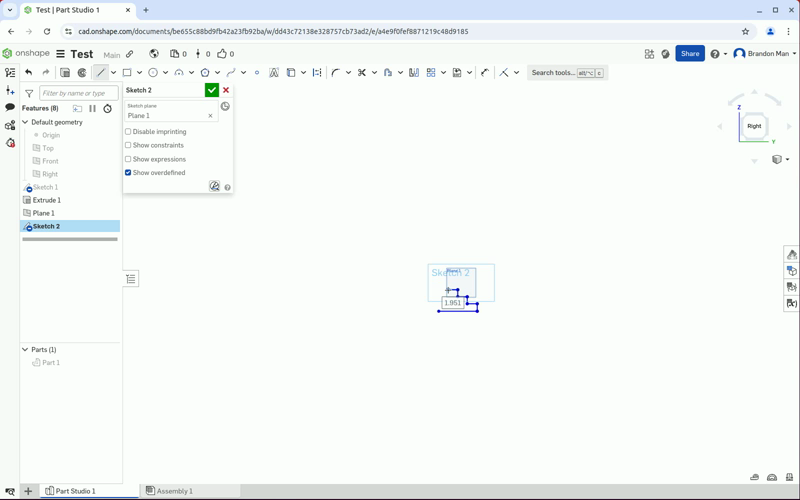
key_down(shift)
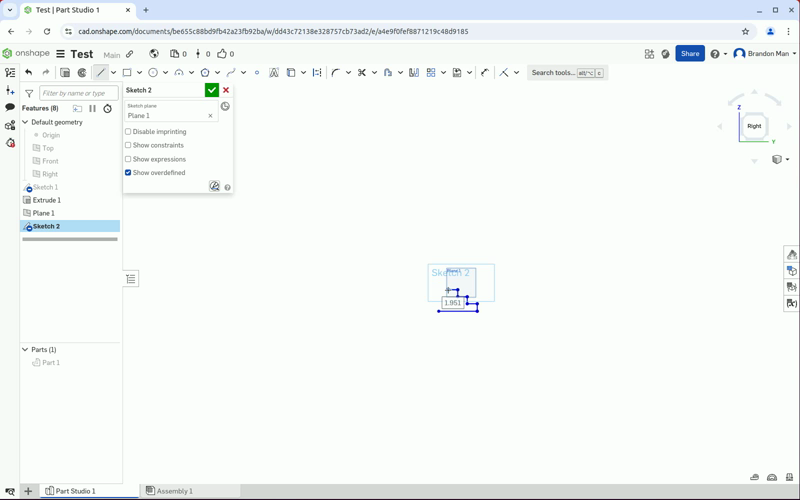
mouse_move(478, 289)
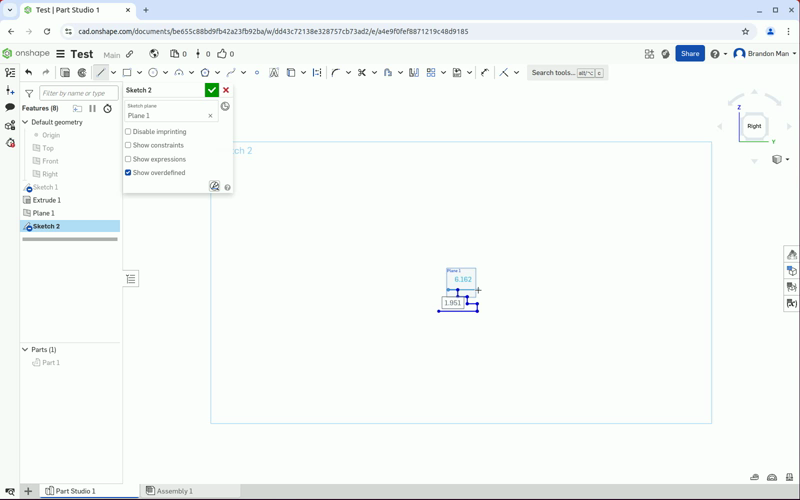
mouse_move(448, 285)
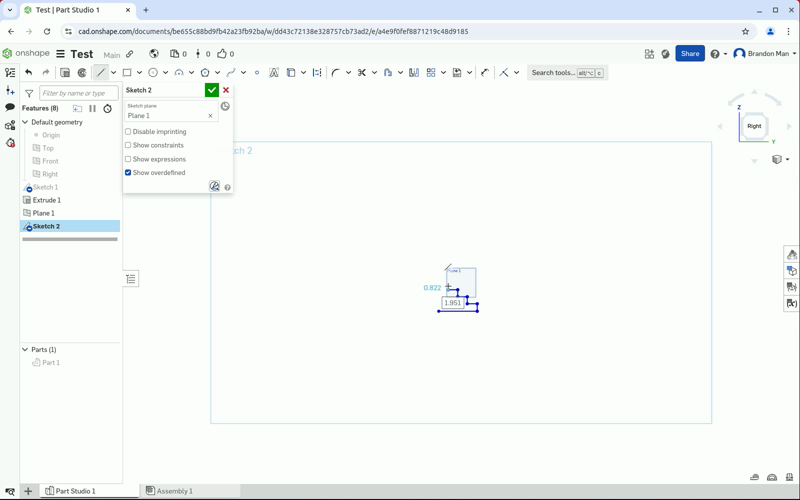
scroll(6)
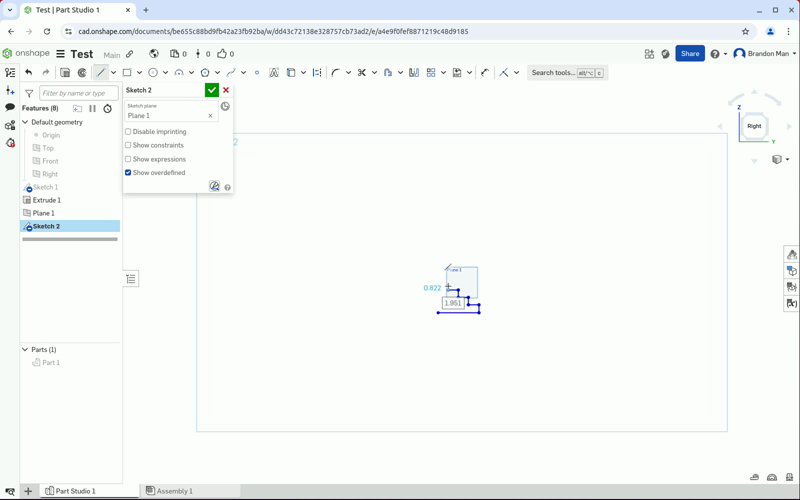
scroll(6)
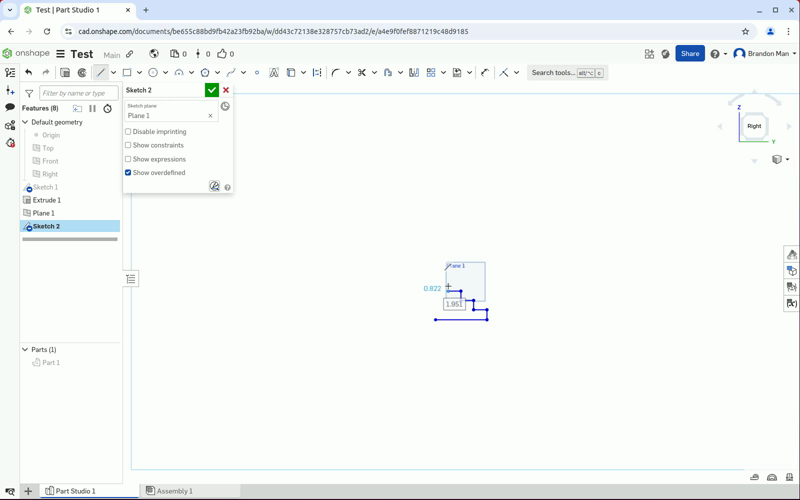
scroll(6)
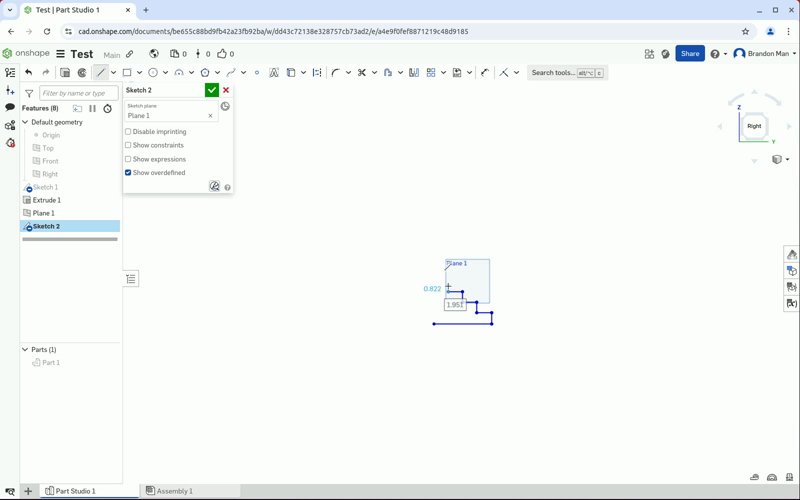
scroll(6)
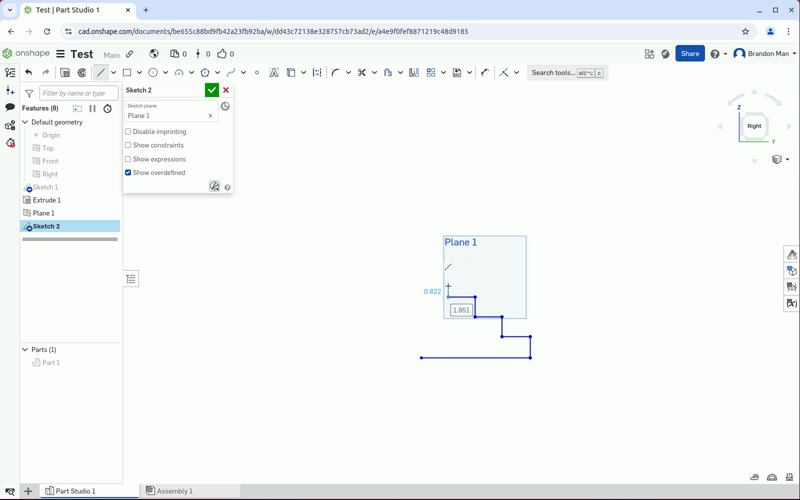
scroll(6)
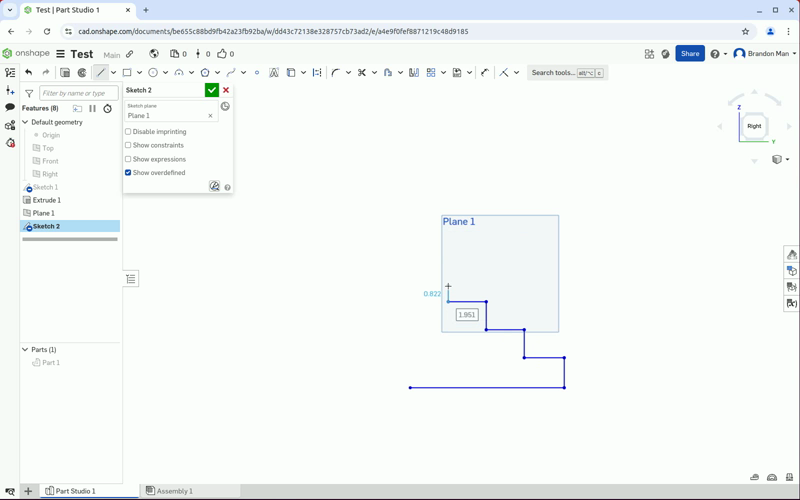
scroll(6)
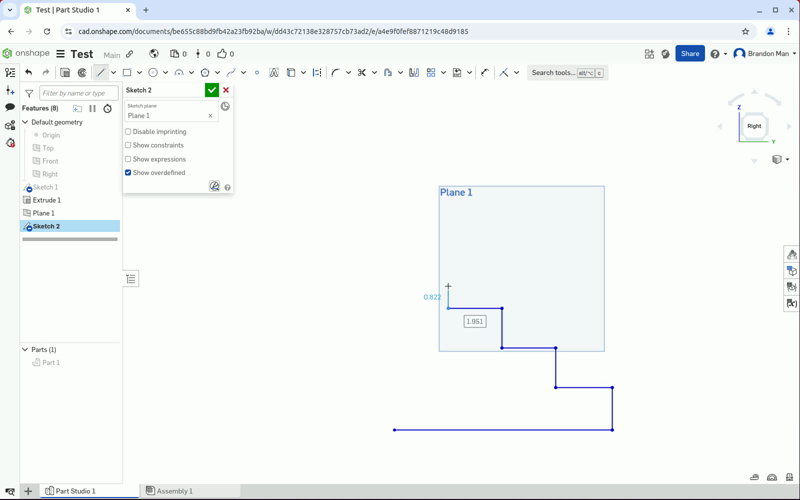
scroll(6)
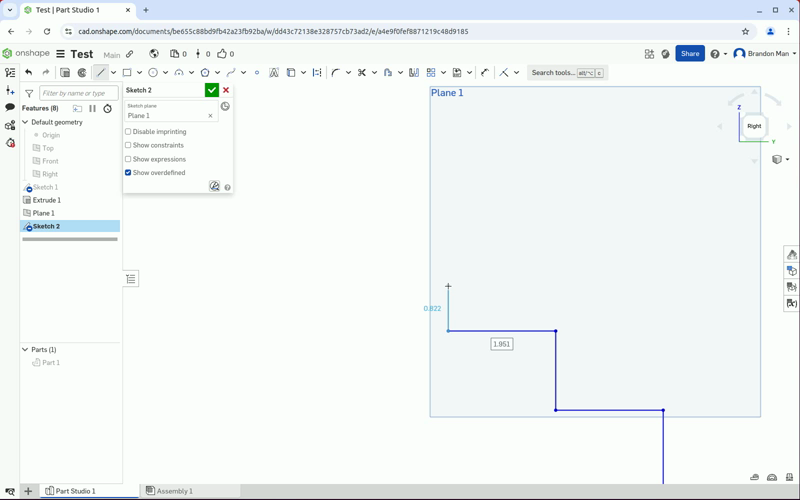
click(448, 285)
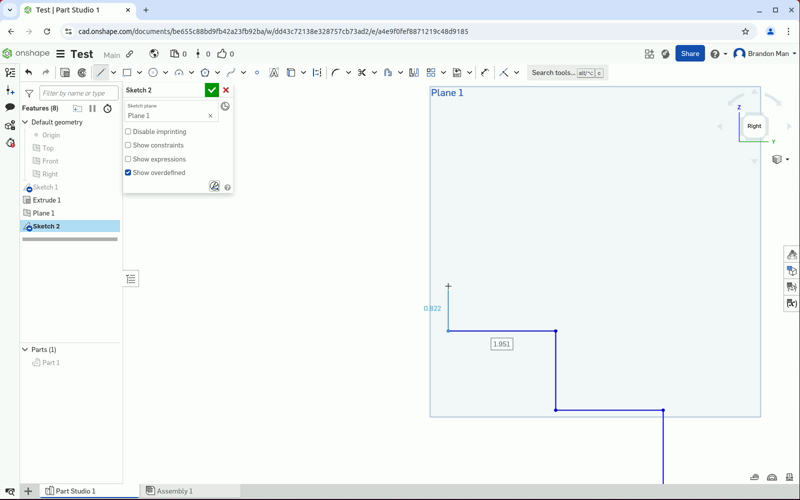
scroll(-6)
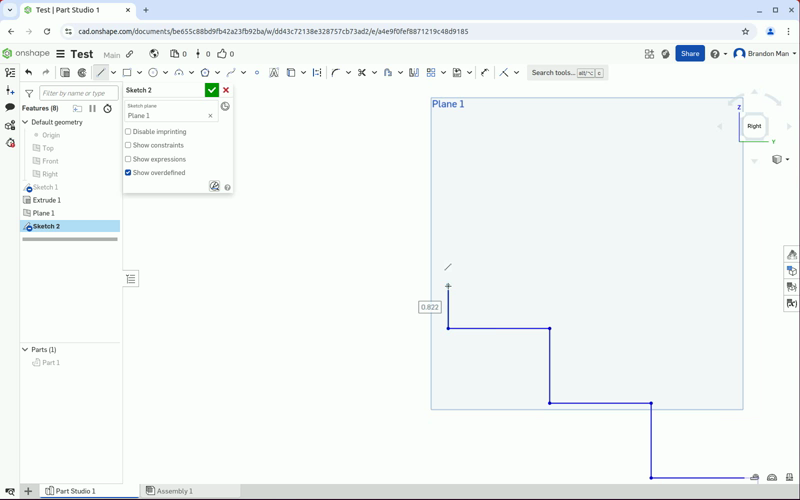
scroll(-6)
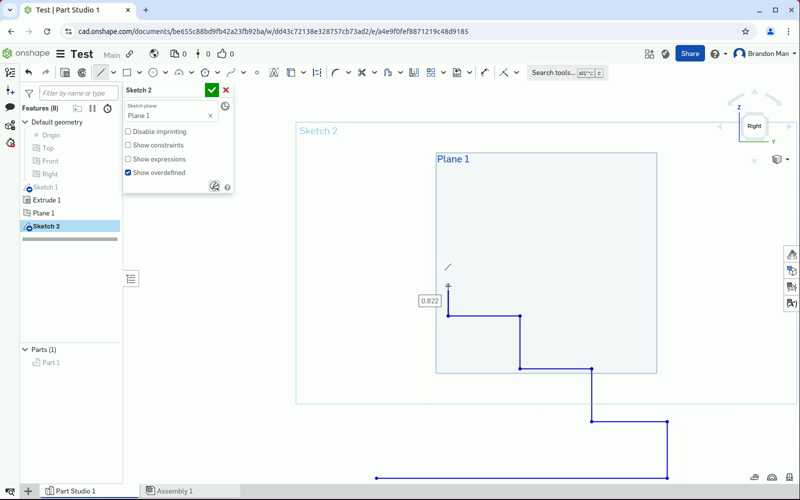
scroll(-6)
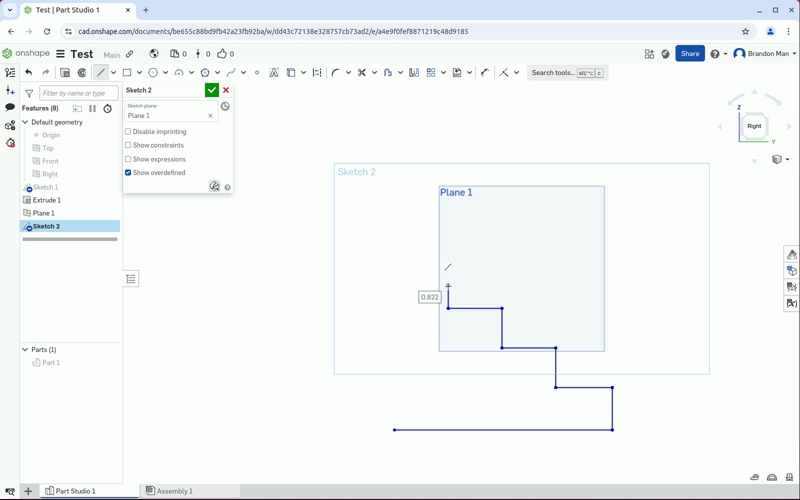
scroll(-6)
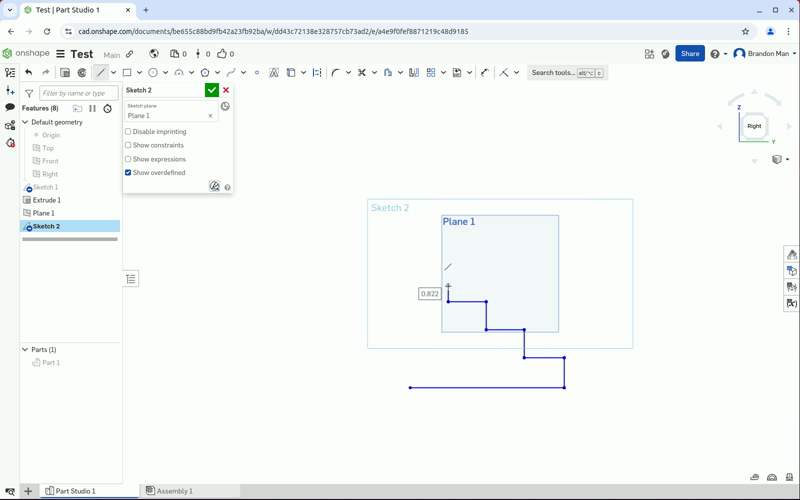
scroll(-6)
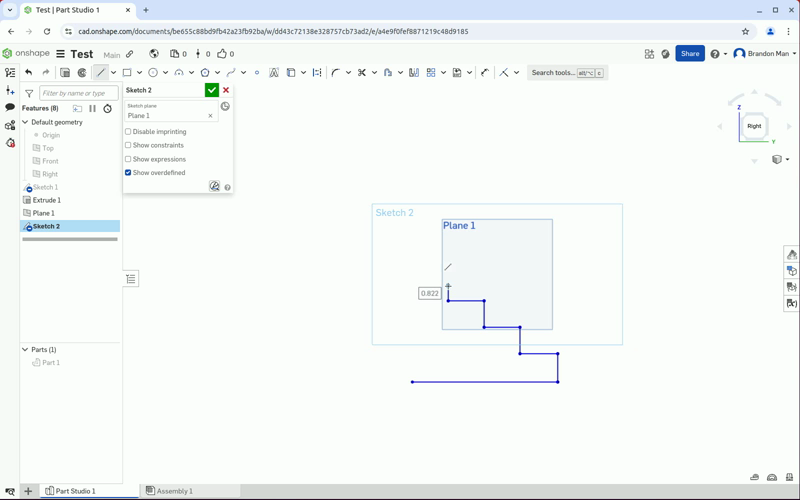
scroll(-6)
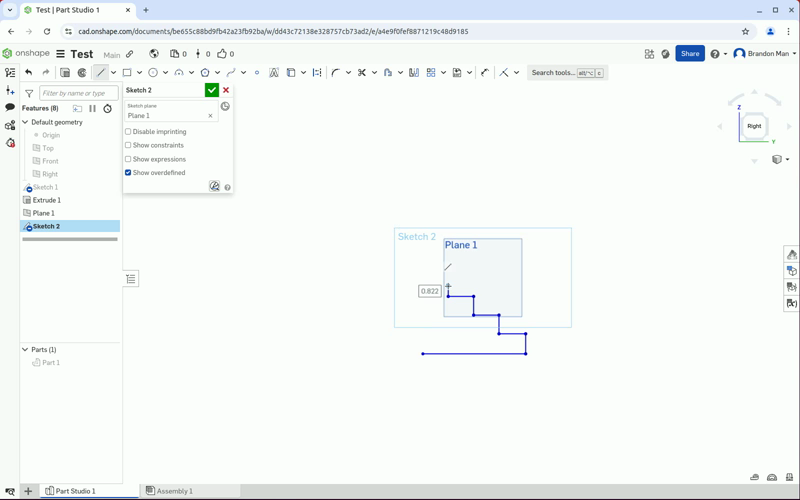
scroll(-6)
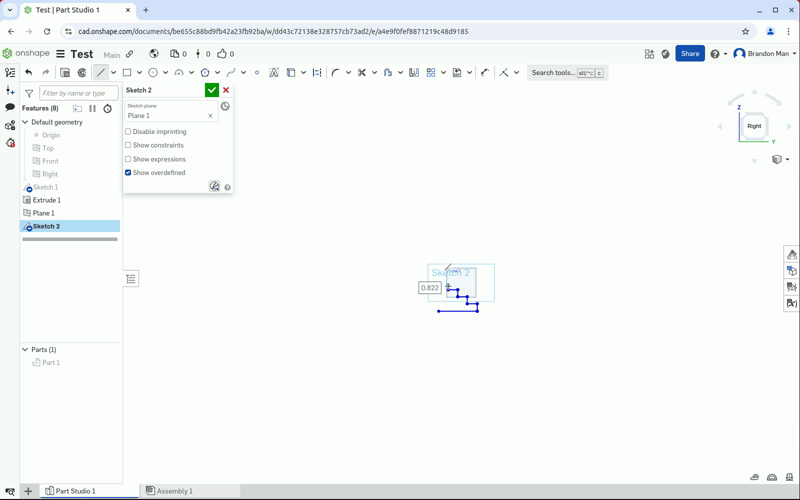
key_up(shift)
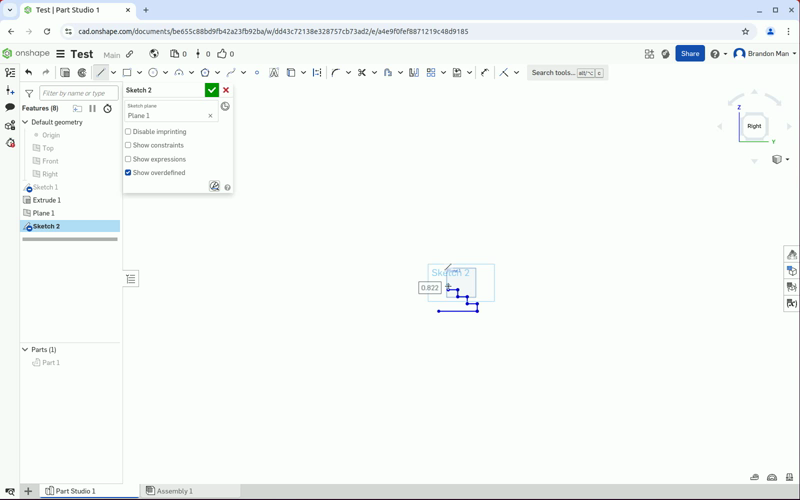
key_down(shift)
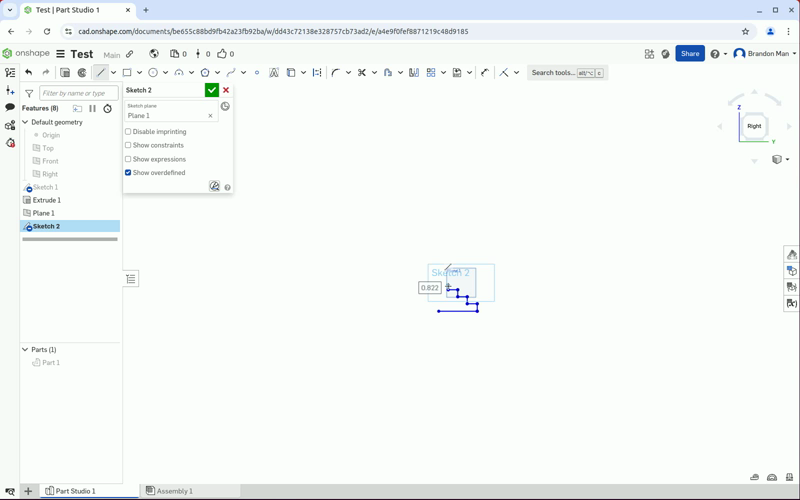
mouse_move(478, 285)
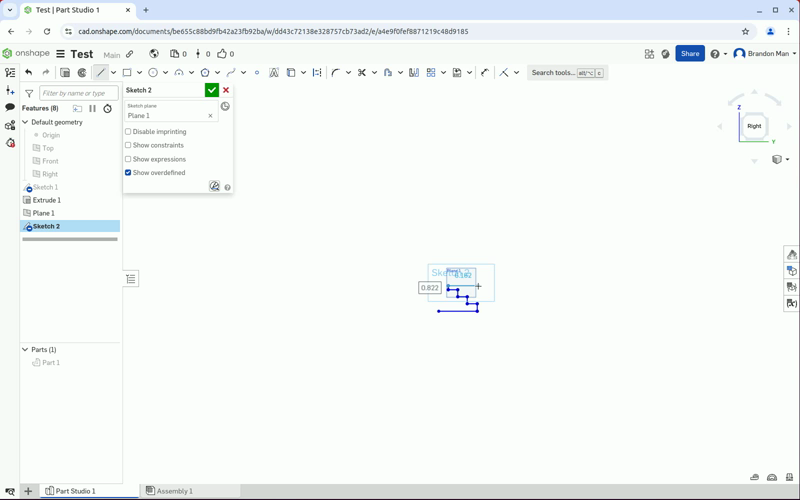
mouse_move(438, 285)
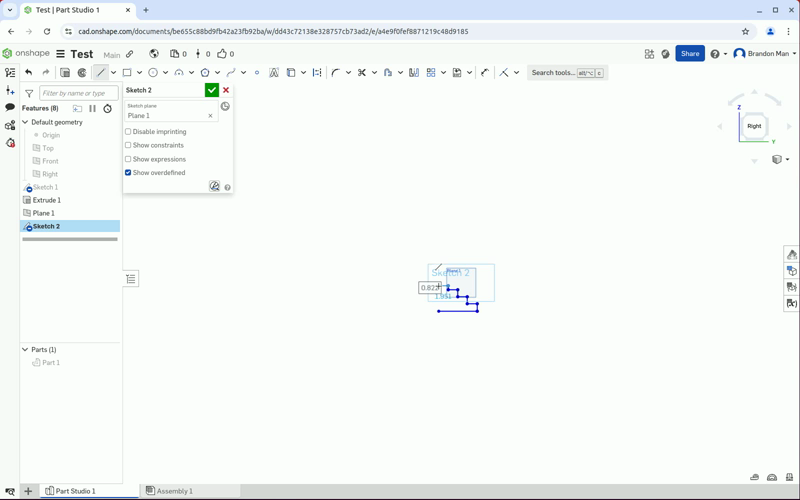
click(438, 285)
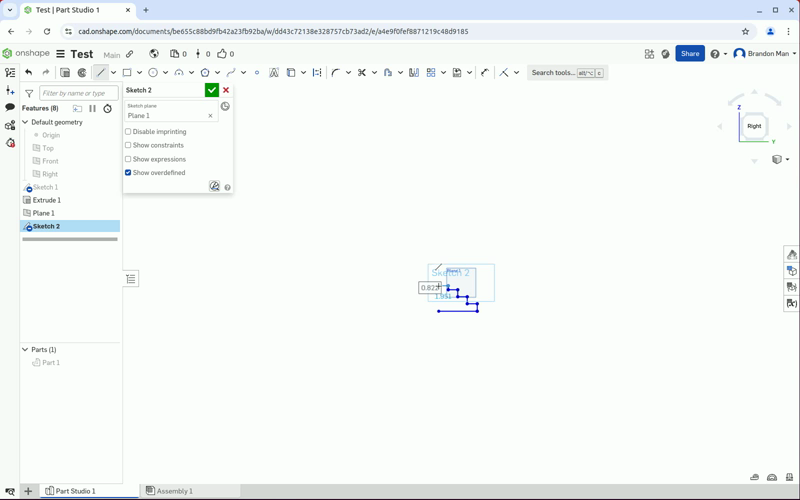
key_up(shift)
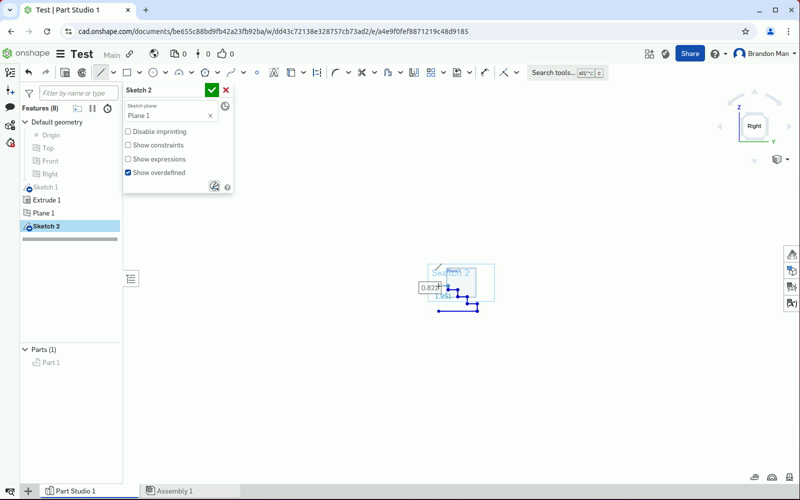
mouse_move(468, 285)
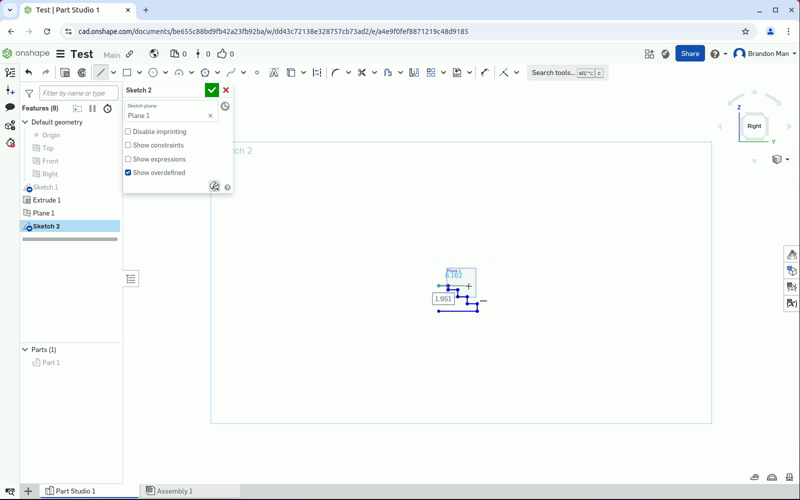
key_down(shift)
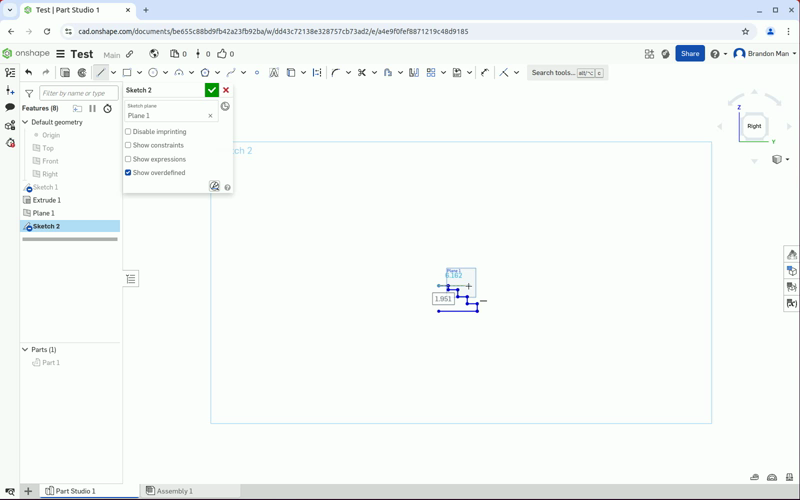
mouse_move(438, 311)
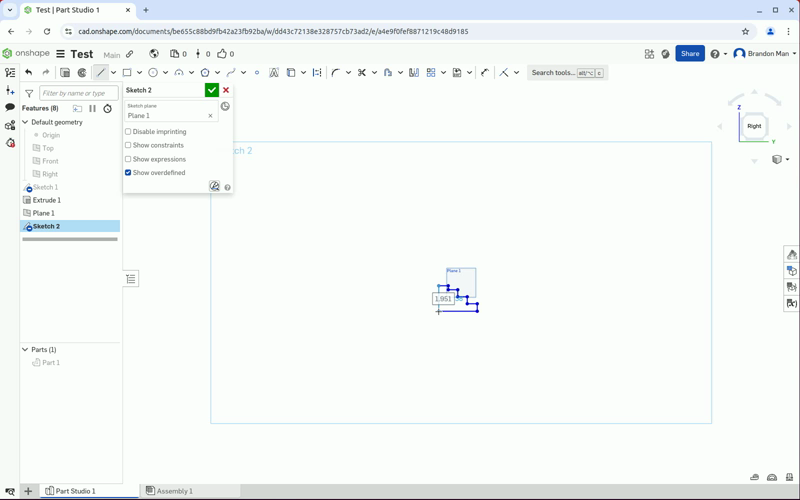
key_up(shift)
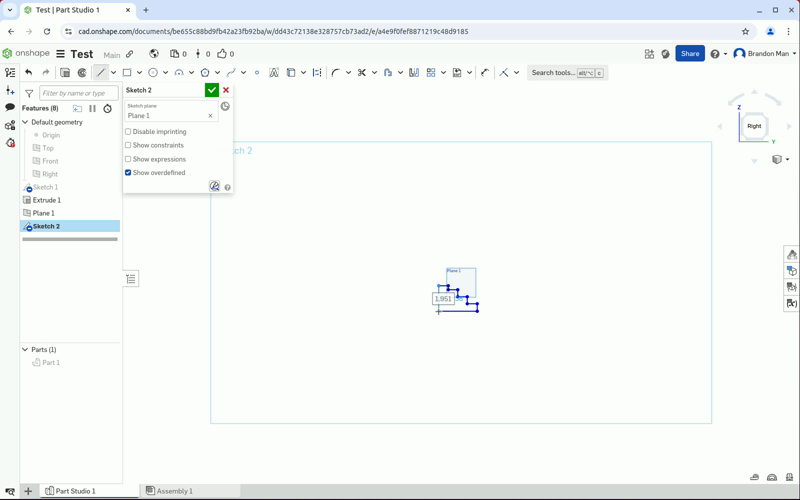
click(438, 311)
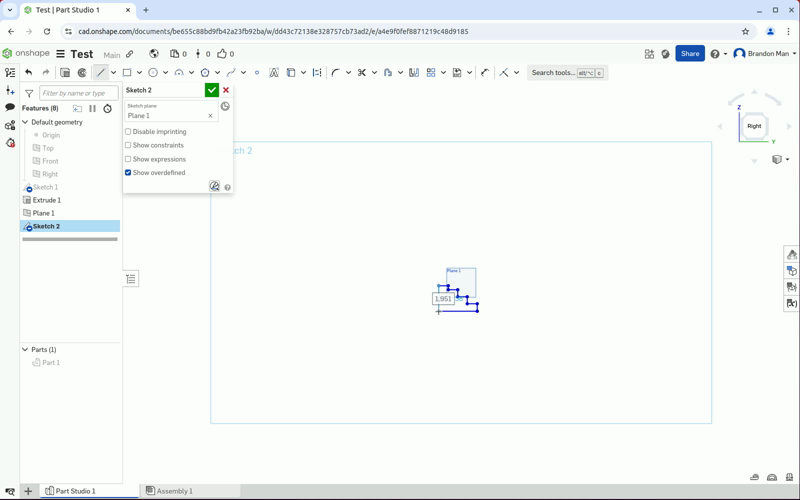
key(esc)
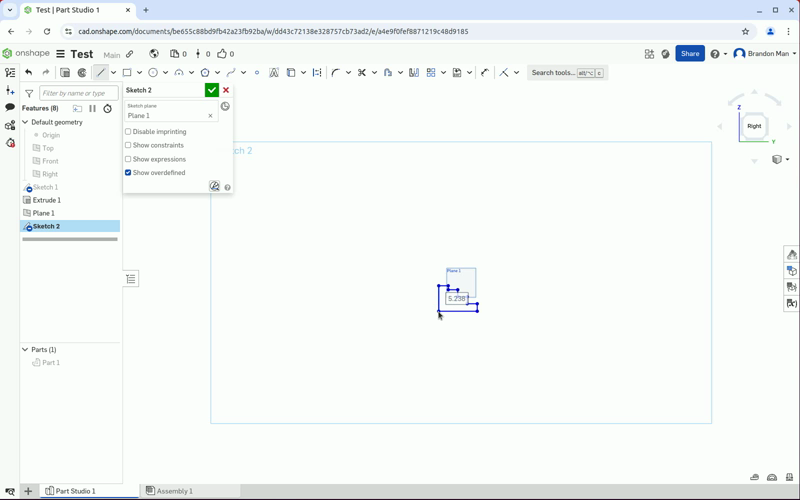
mouse_move(451, 297)
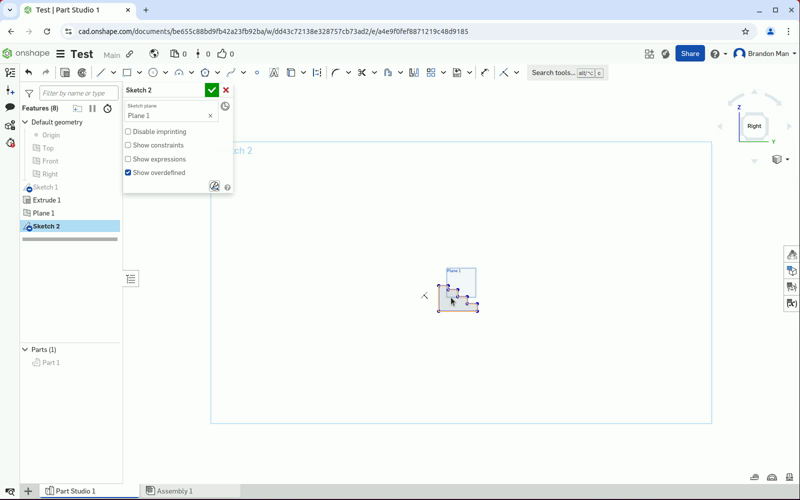
scroll(6)
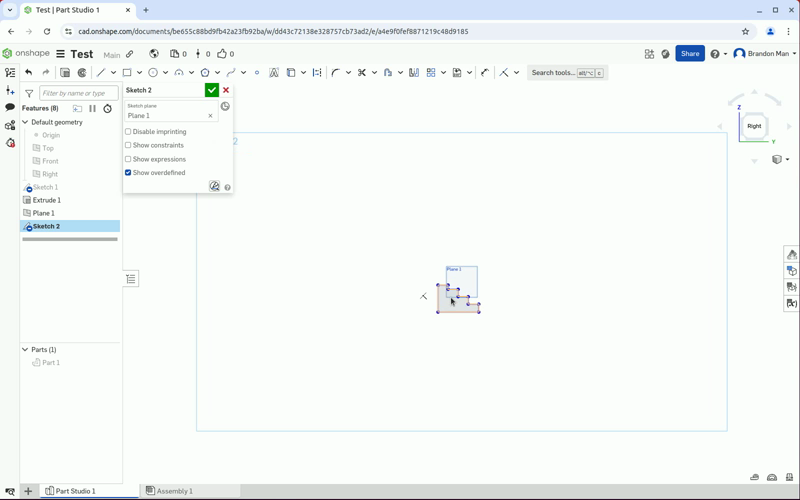
scroll(6)
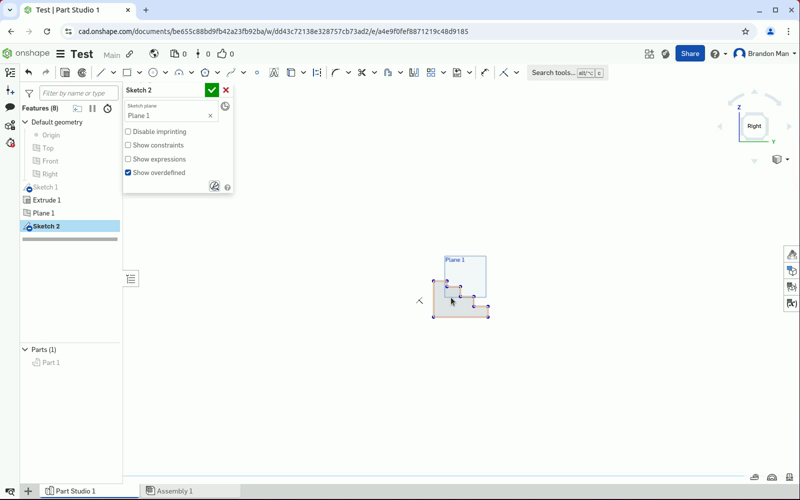
scroll(6)
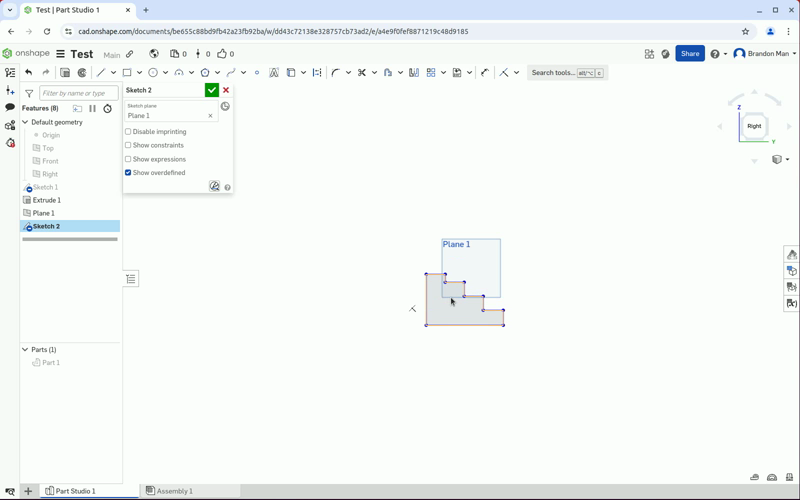
scroll(6)
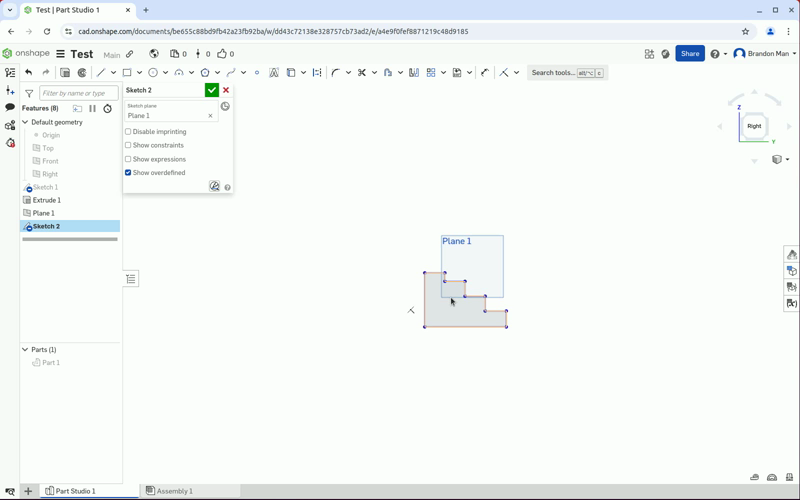
scroll(6)
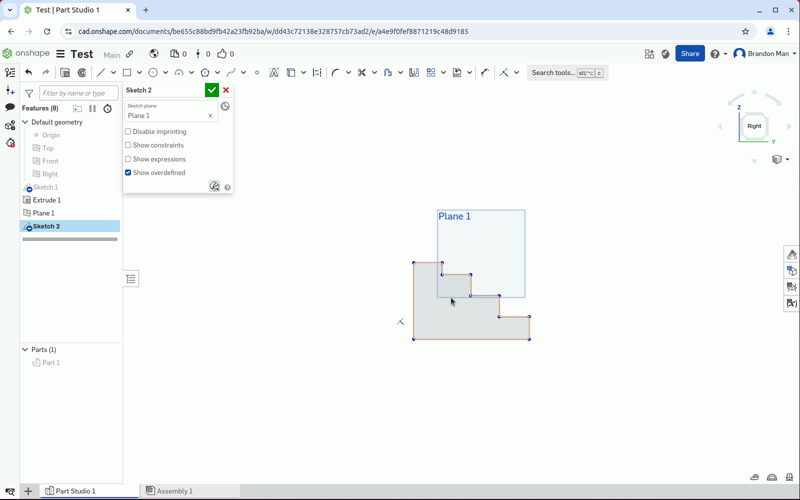
scroll(6)
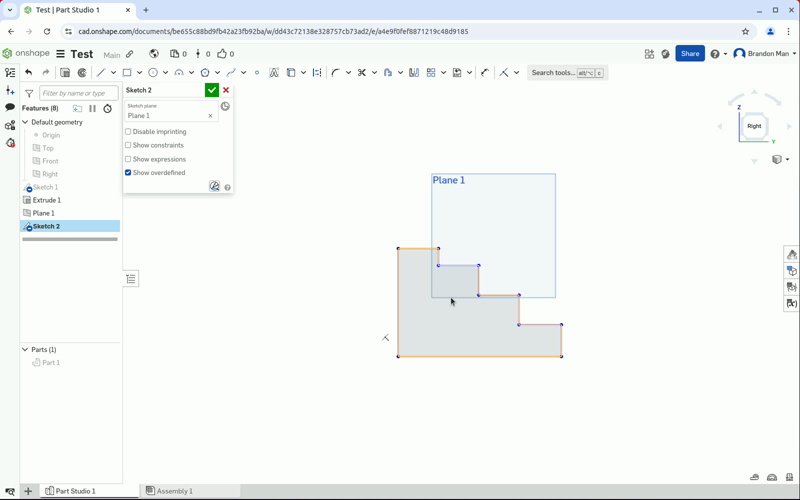
scroll(6)
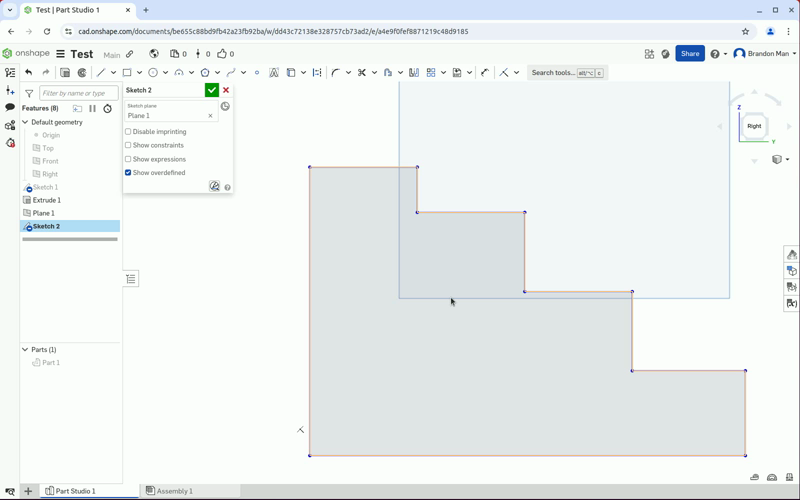
click(451, 297)
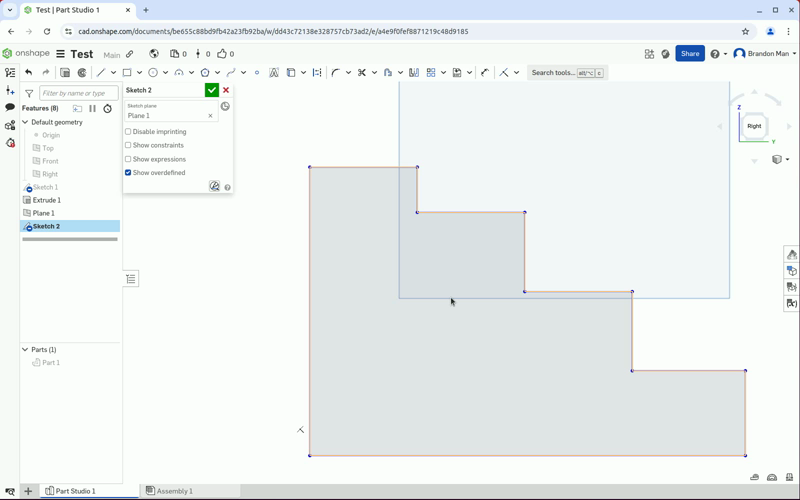
scroll(-6)
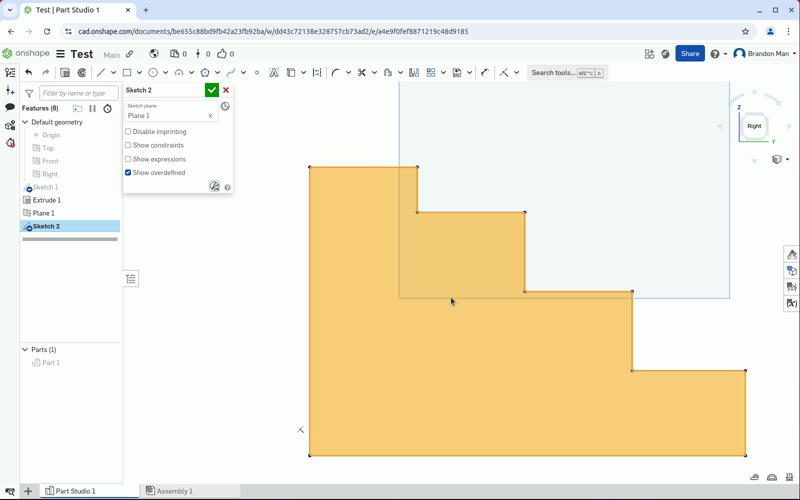
scroll(-6)
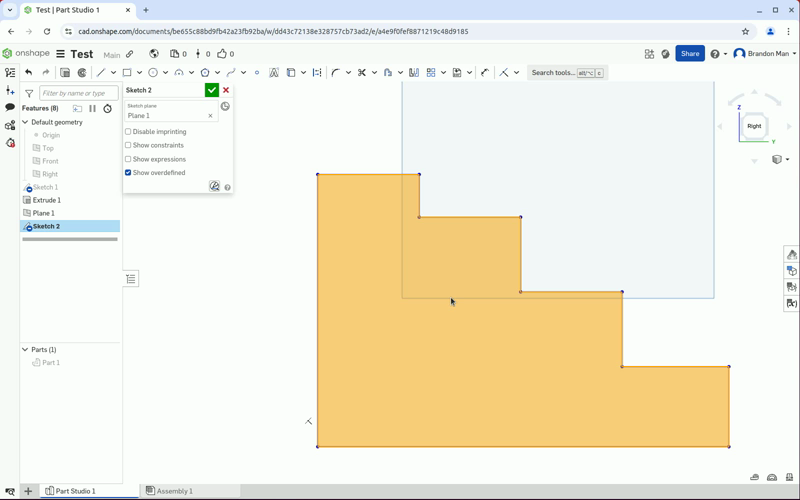
scroll(-6)
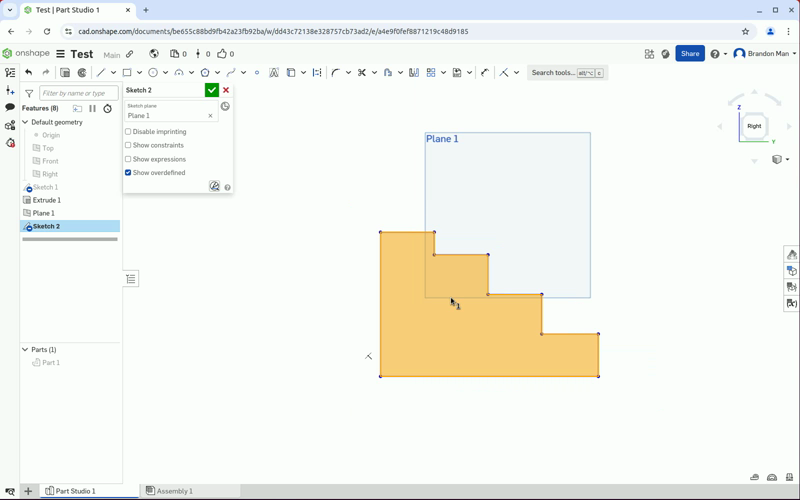
scroll(-6)
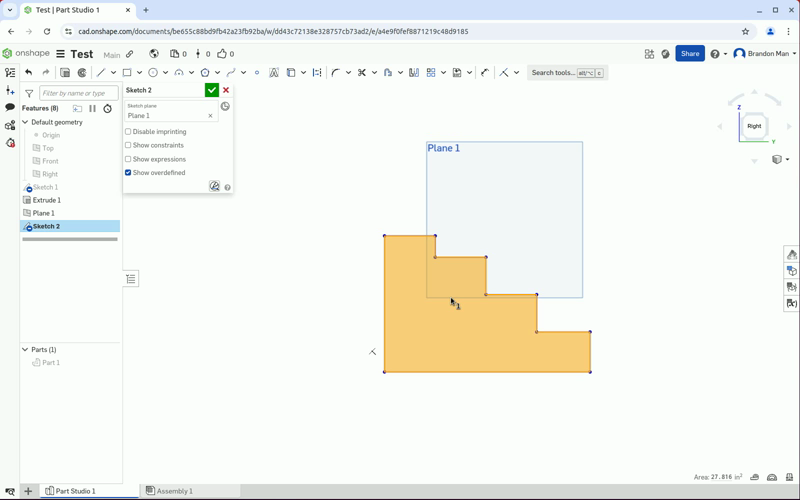
scroll(-6)
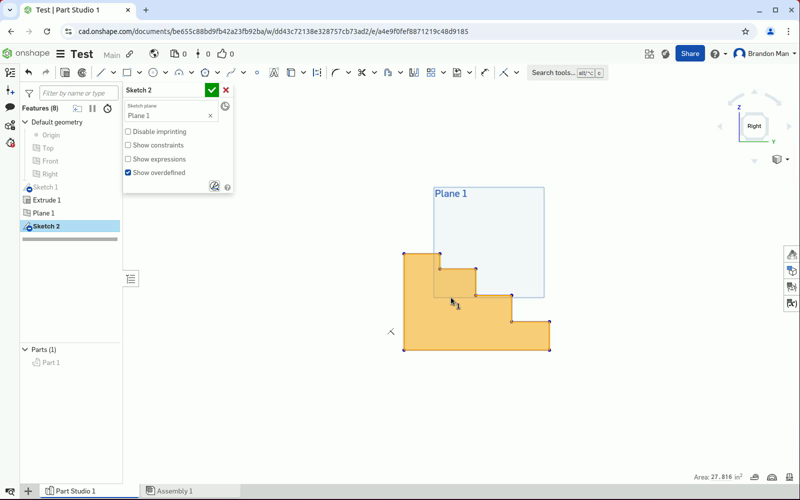
scroll(-6)
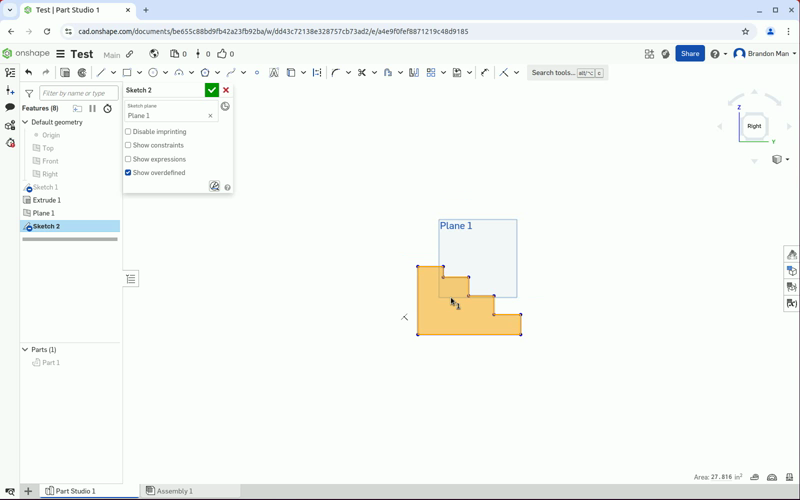
scroll(-6)
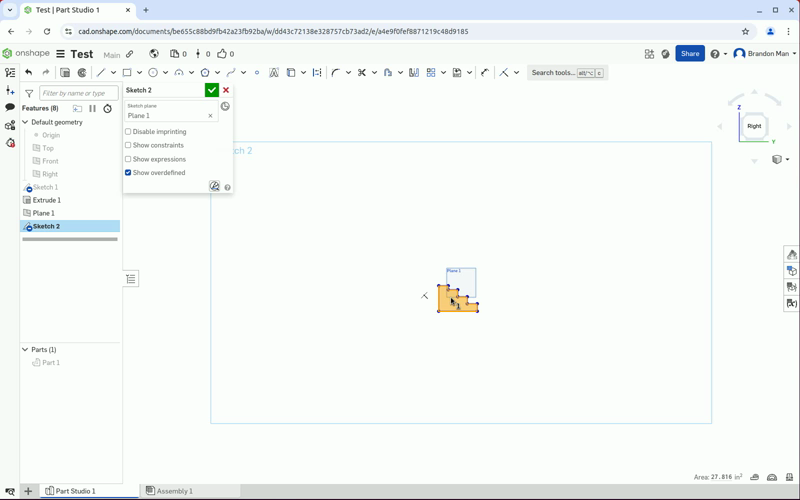
mouse_move(73, 352)
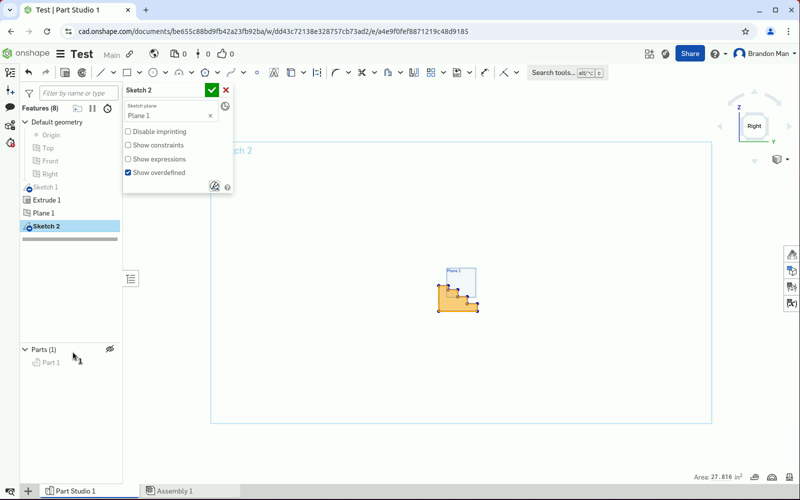
key(shift+y)
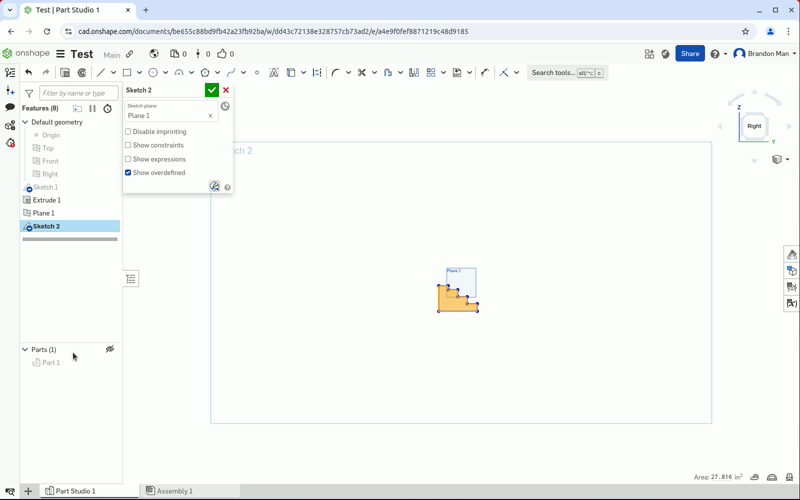
key(shift+e)
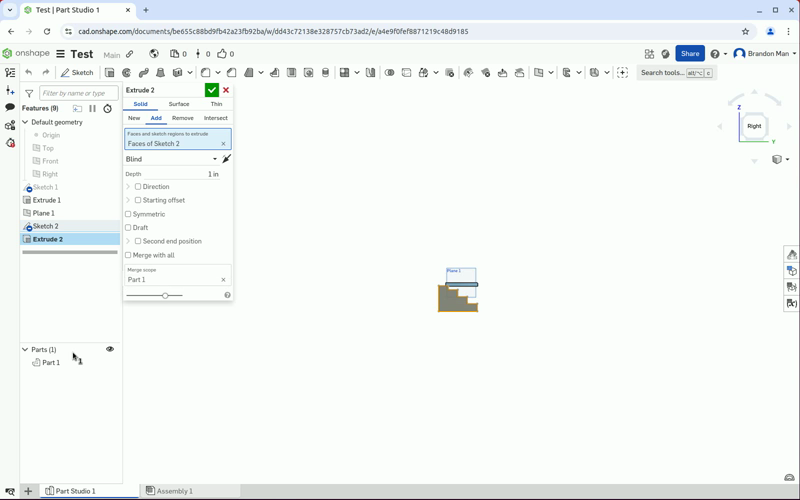
mouse_move(143, 106)
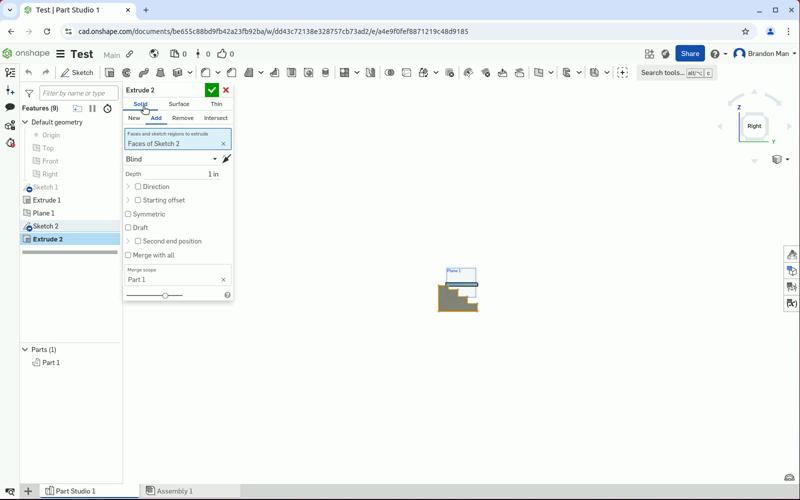
click(143, 106)
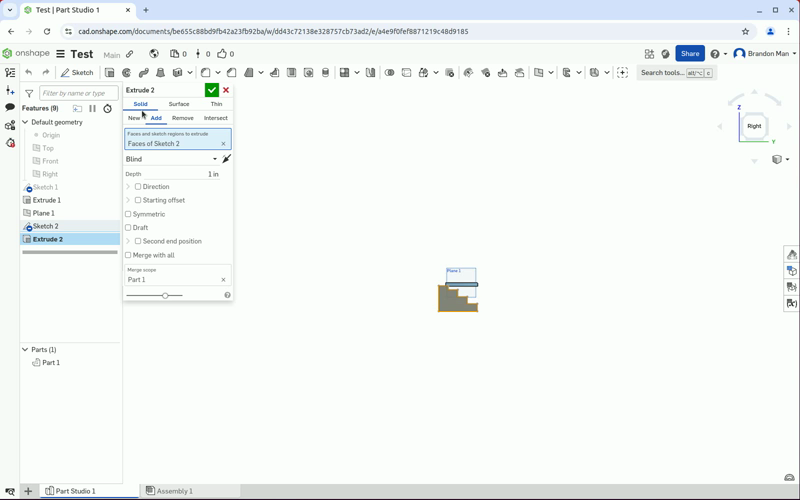
mouse_move(137, 120)
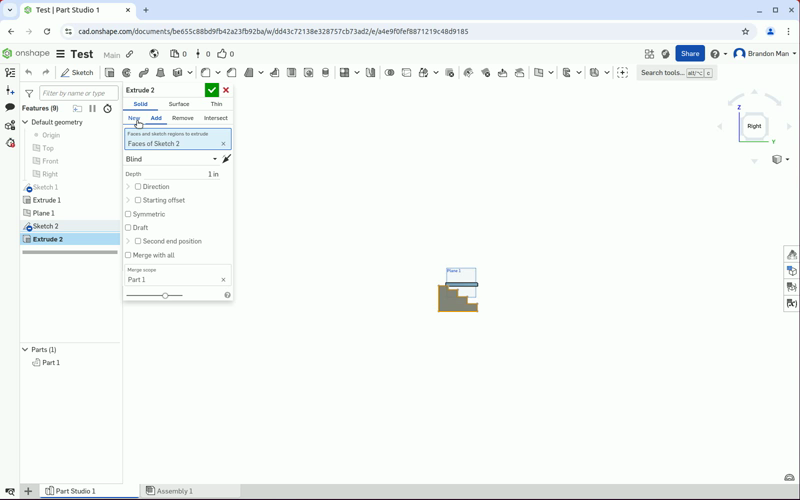
click(137, 120)
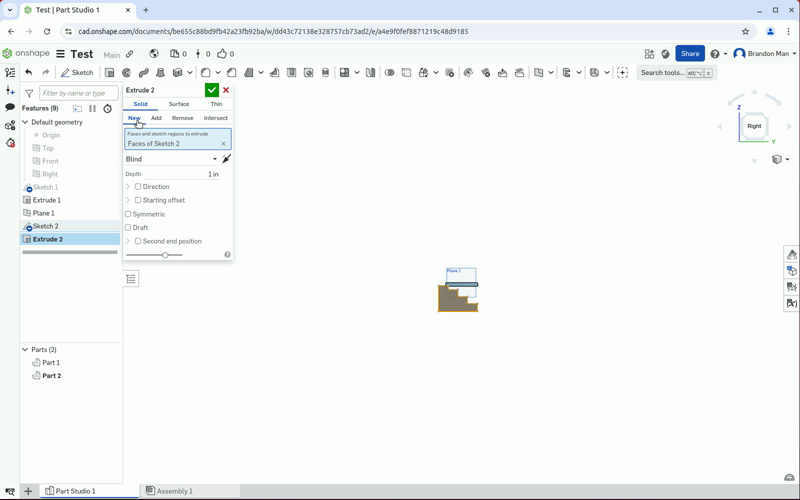
key(tab, 4)
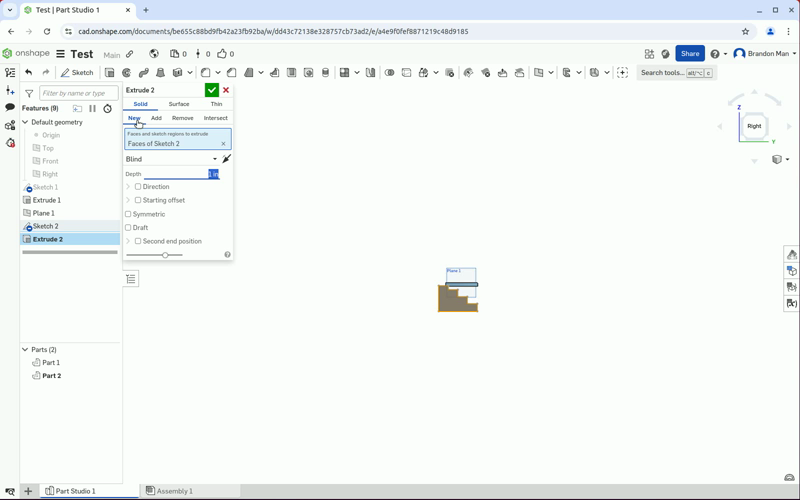
text(-6.499)
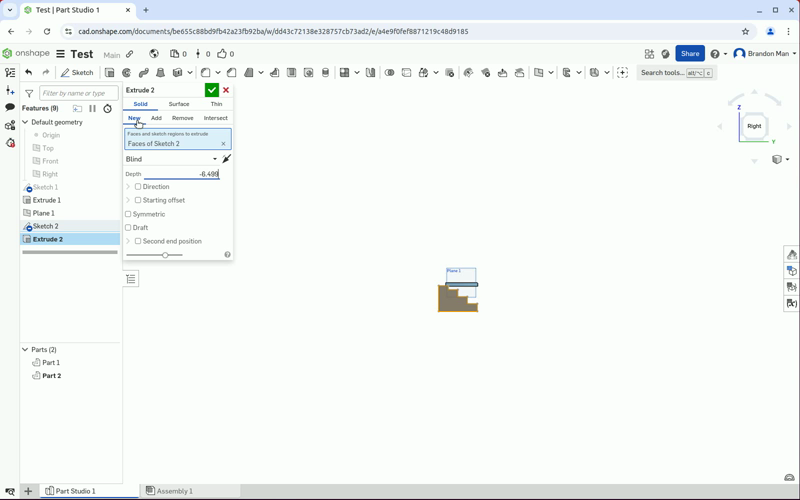
key(enter)
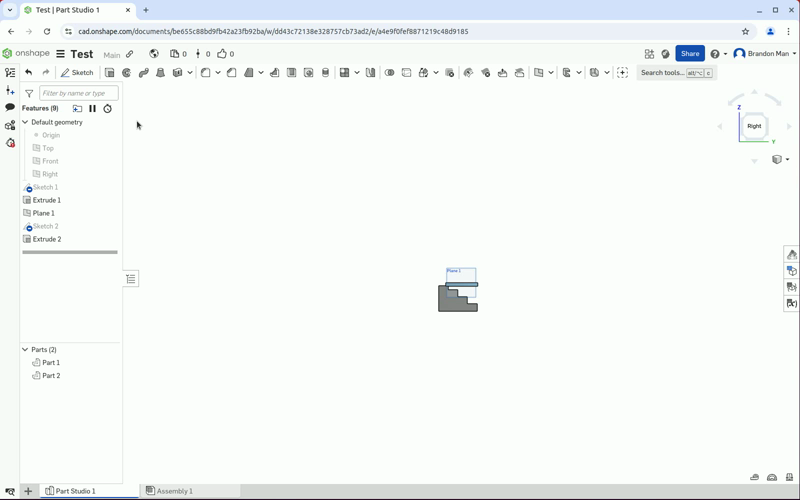
key(shift+h)
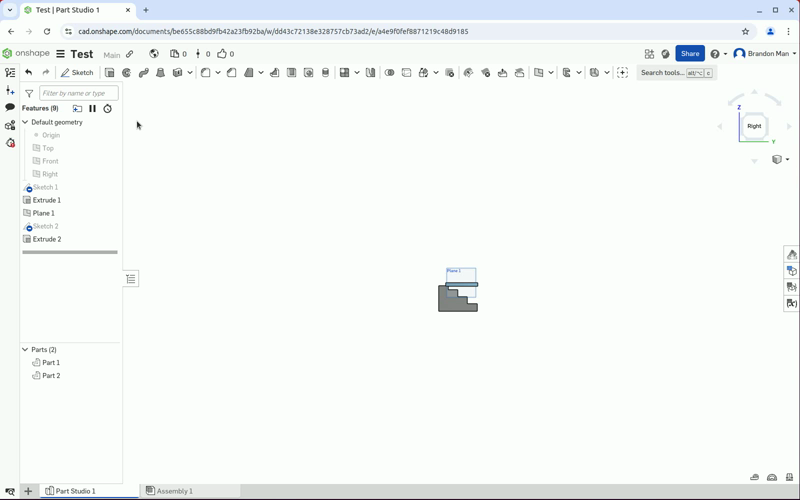
key(shift+h)
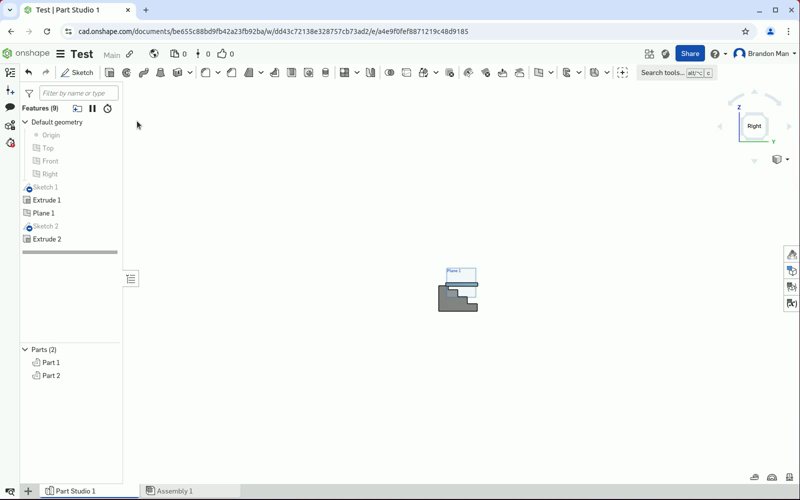
mouse_move(73, 189)
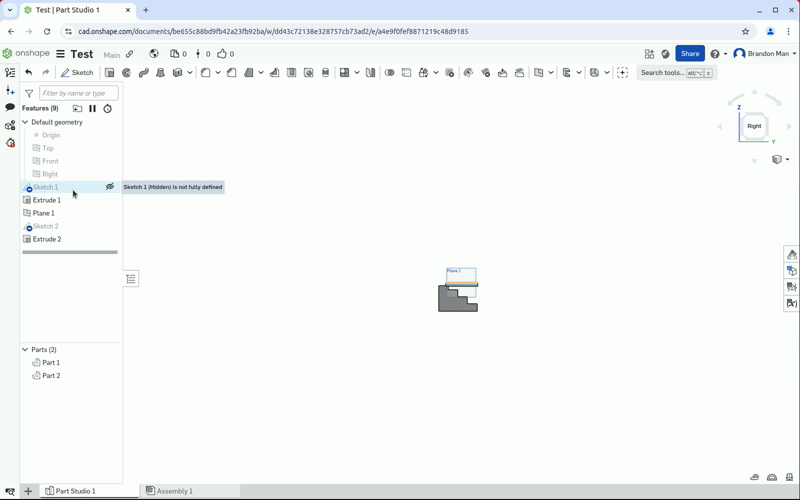
click(73, 189)
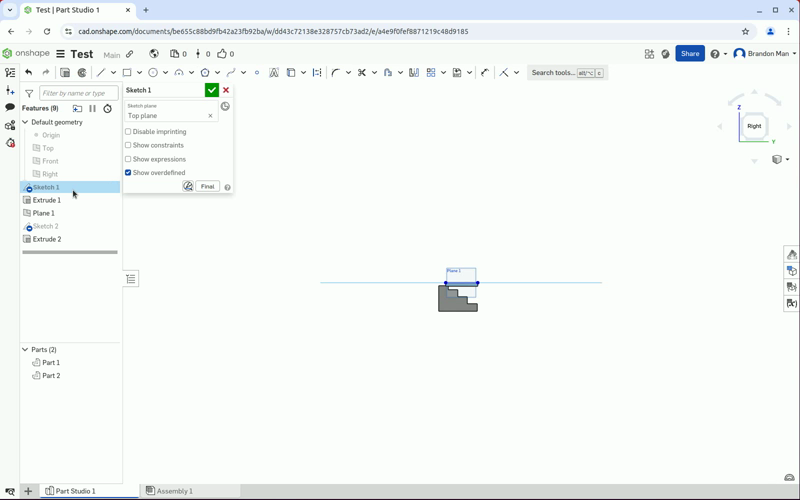
mouse_move(229, 92)
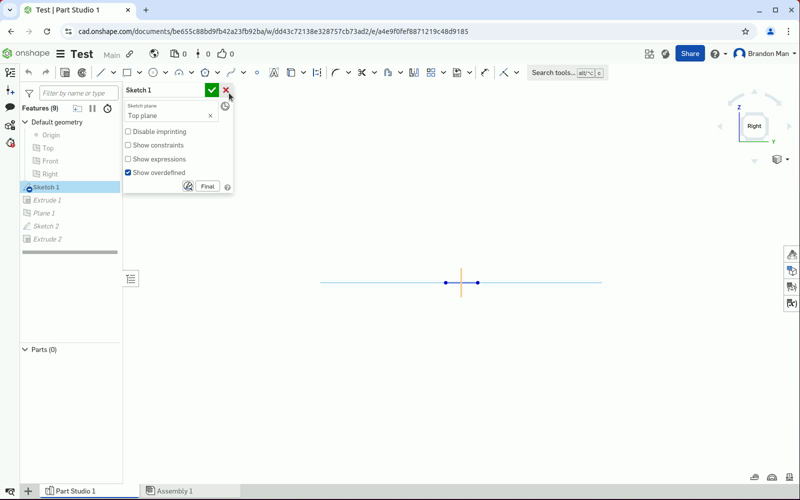
click(229, 92)
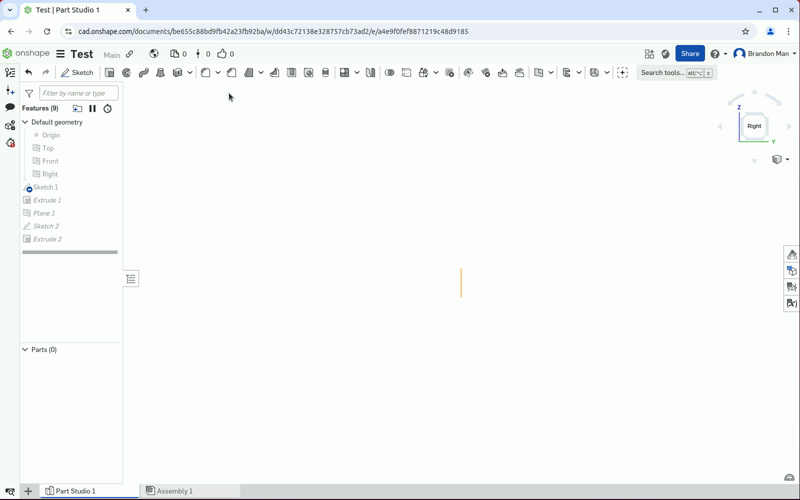
key(shift+s)
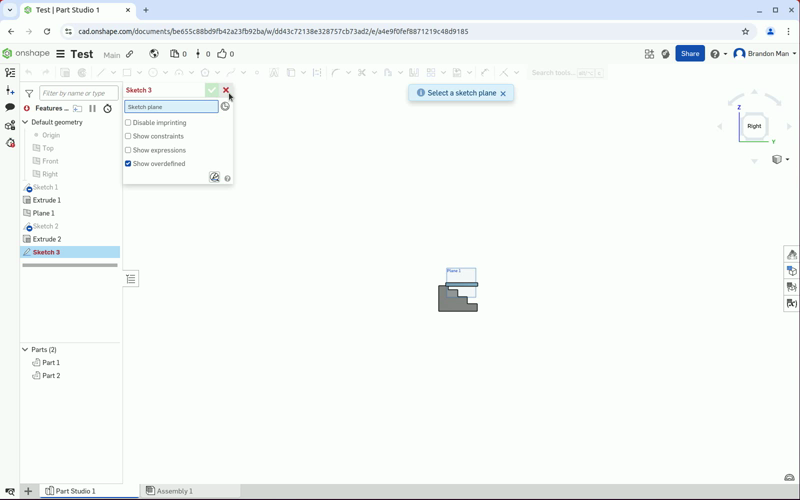
mouse_move(73, 215)
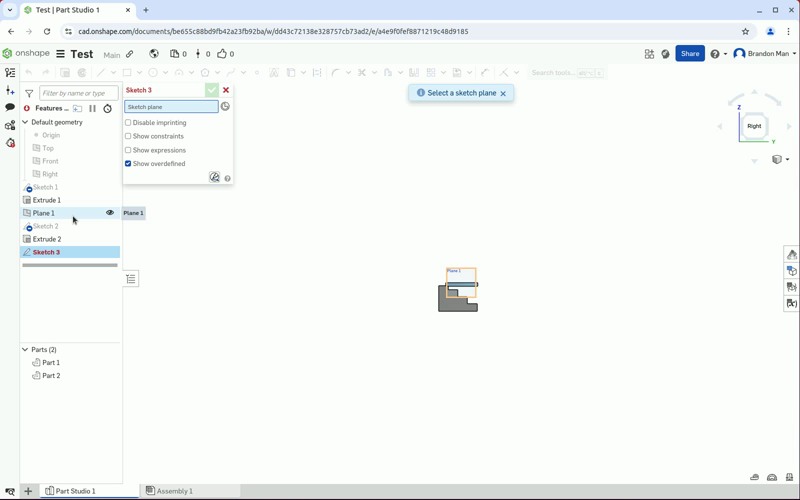
click(73, 215)
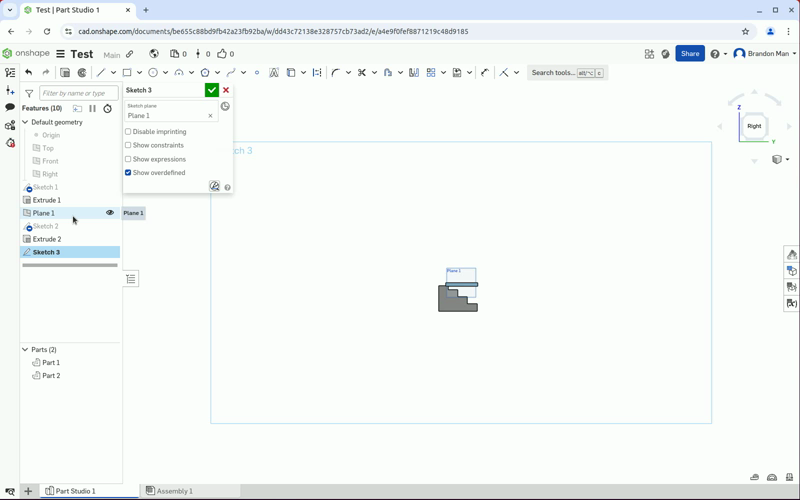
mouse_move(73, 352)
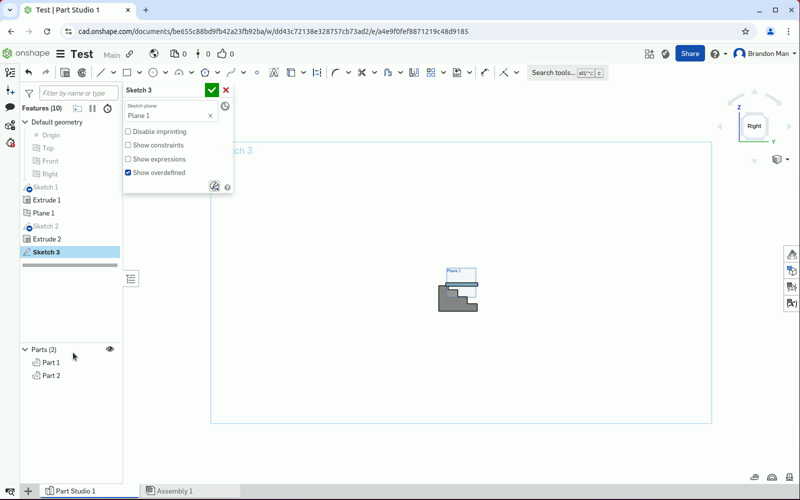
key(y)
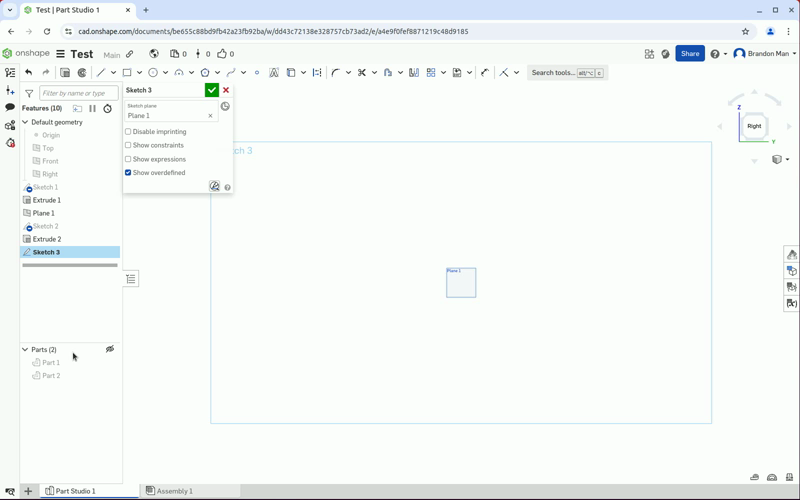
key(l)
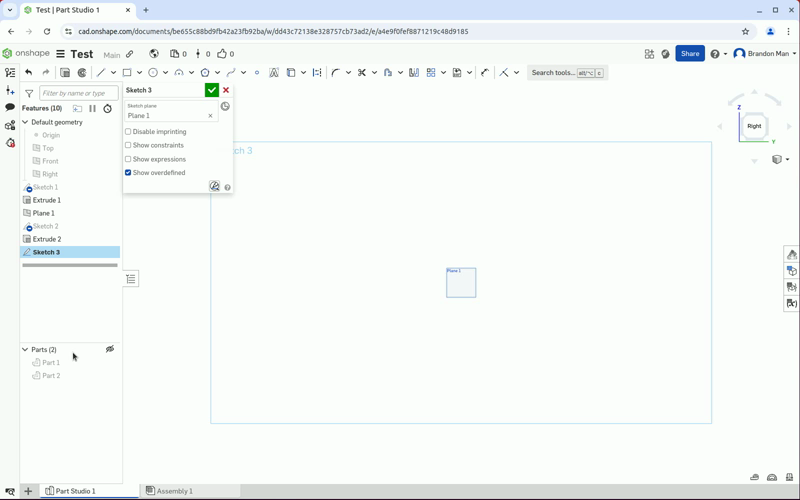
key_down(shift)
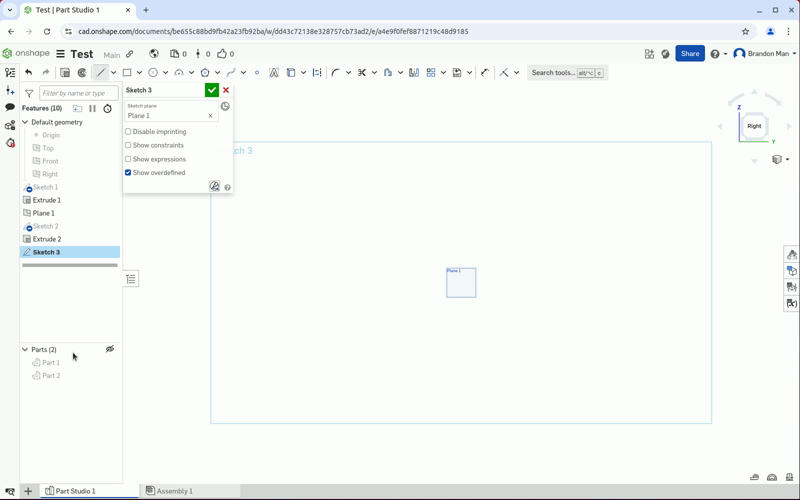
mouse_move(438, 286)
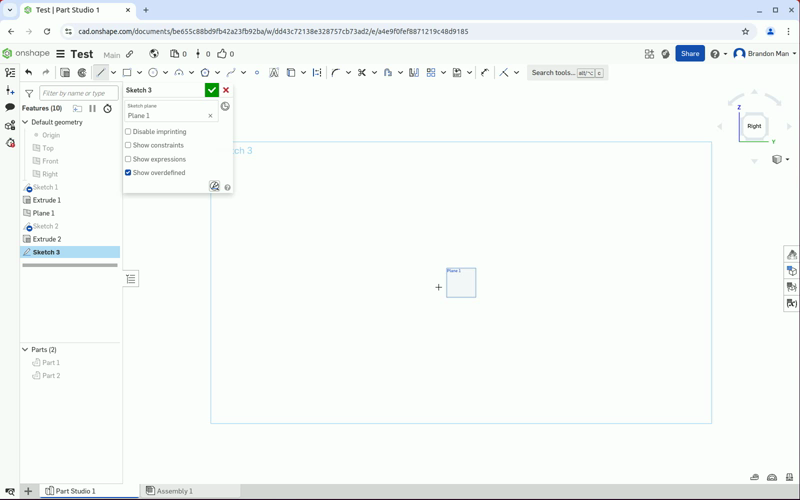
click(438, 286)
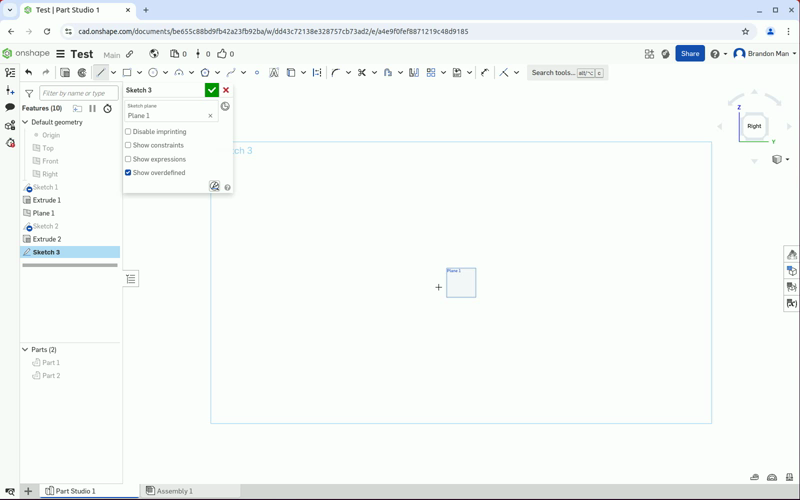
key_up(shift)
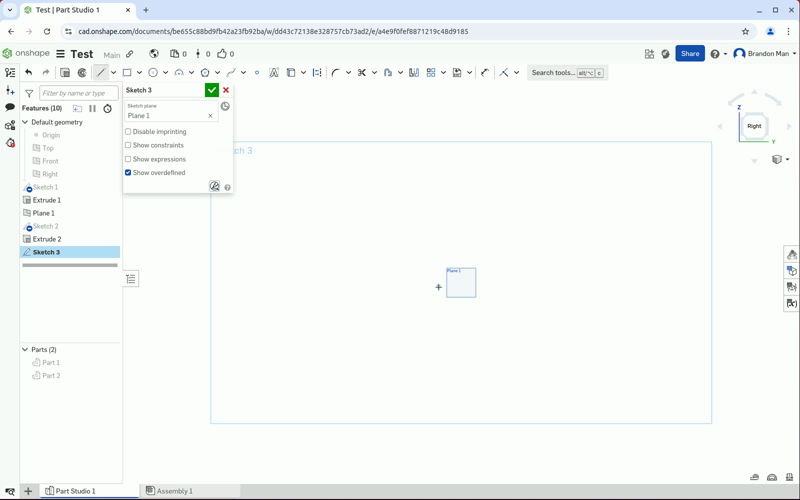
key_down(shift)
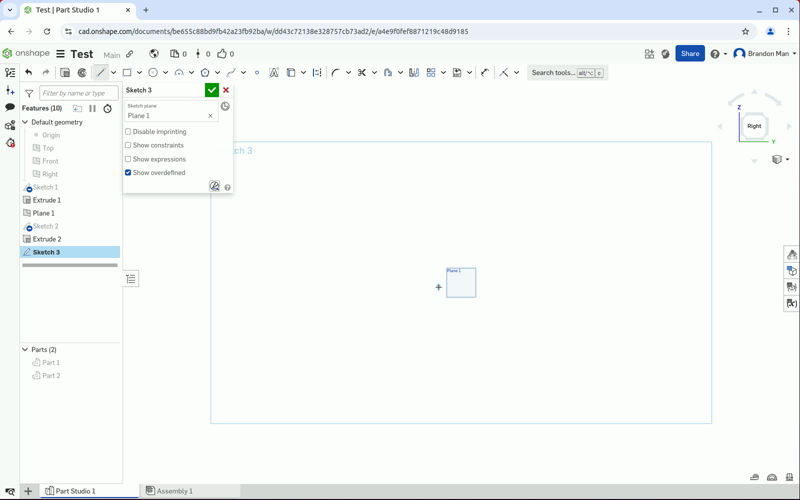
mouse_move(468, 286)
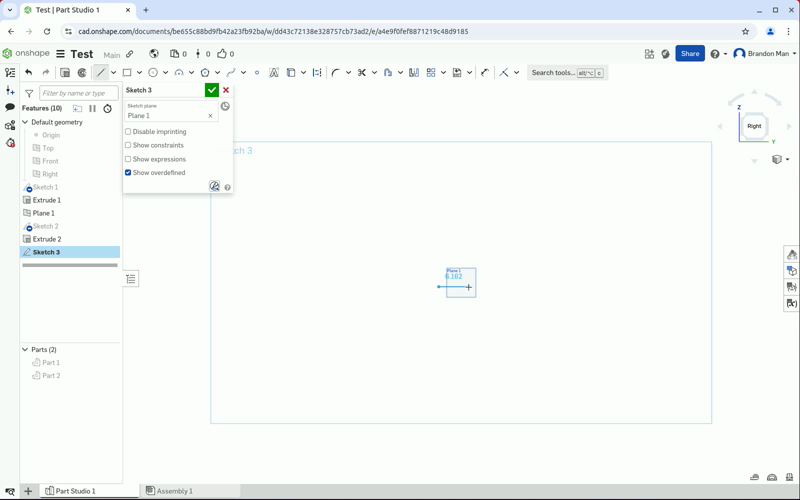
mouse_move(449, 286)
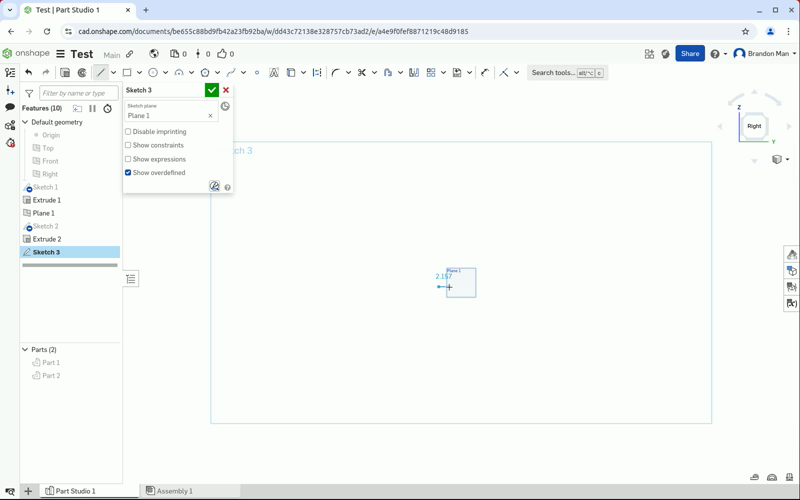
click(449, 286)
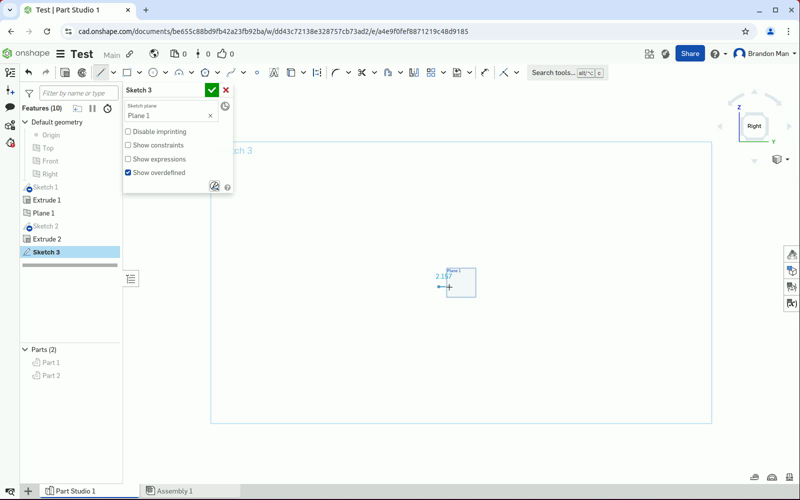
key_up(shift)
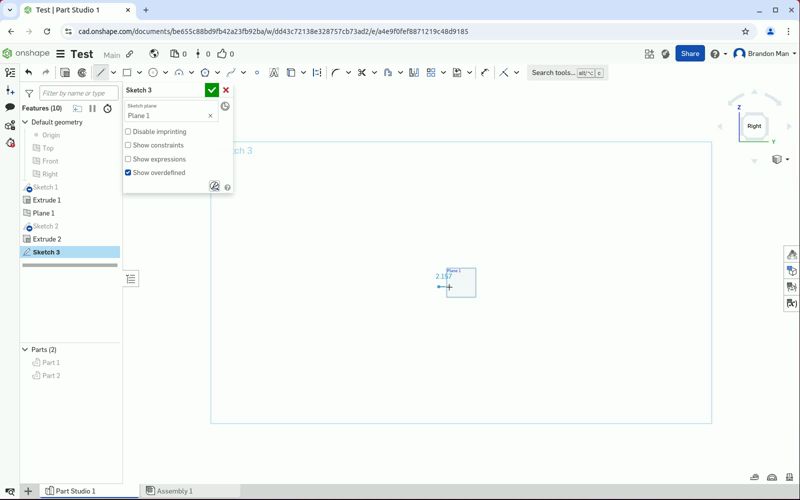
key_down(shift)
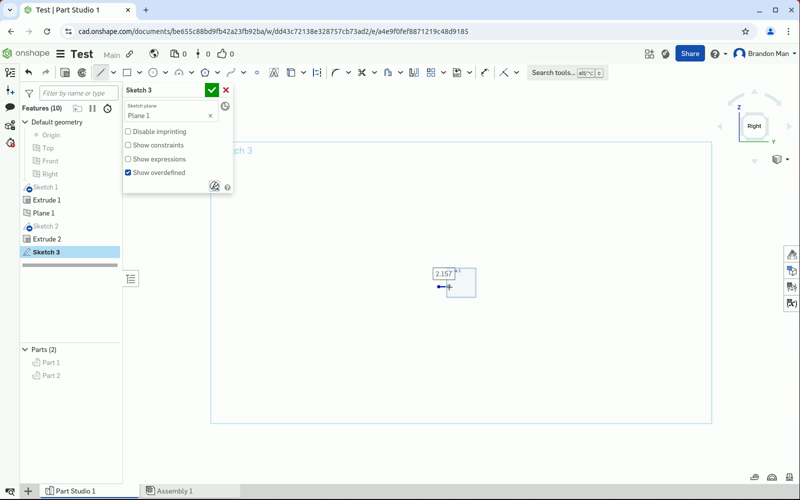
mouse_move(479, 286)
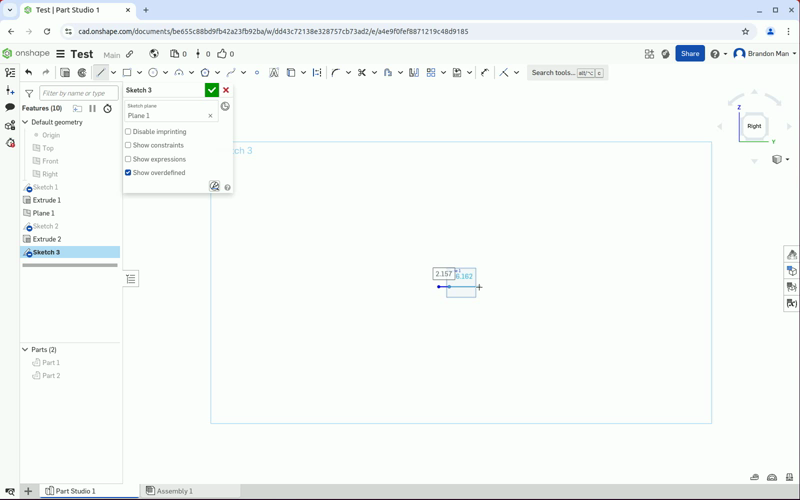
mouse_move(449, 282)
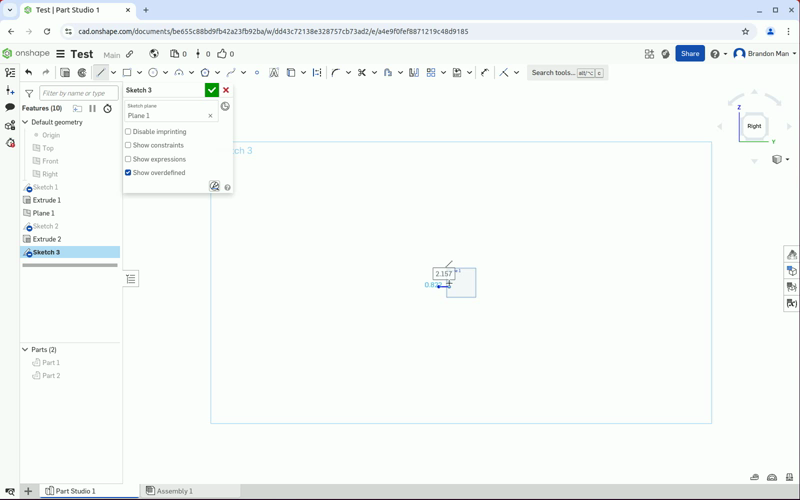
scroll(6)
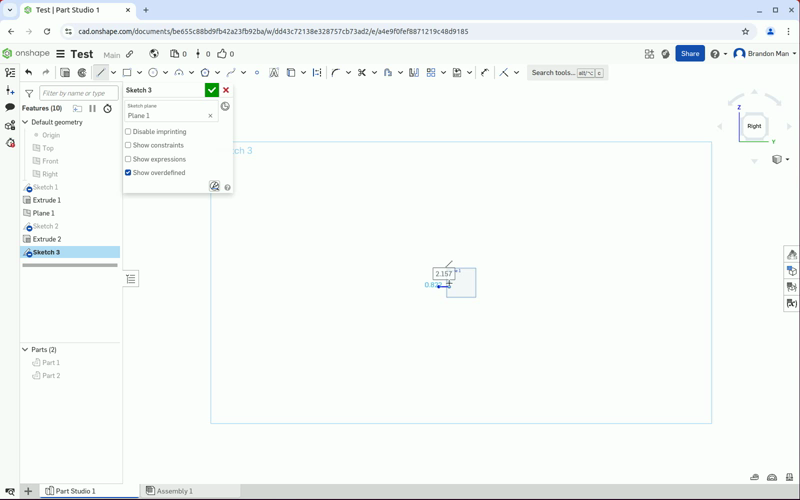
scroll(6)
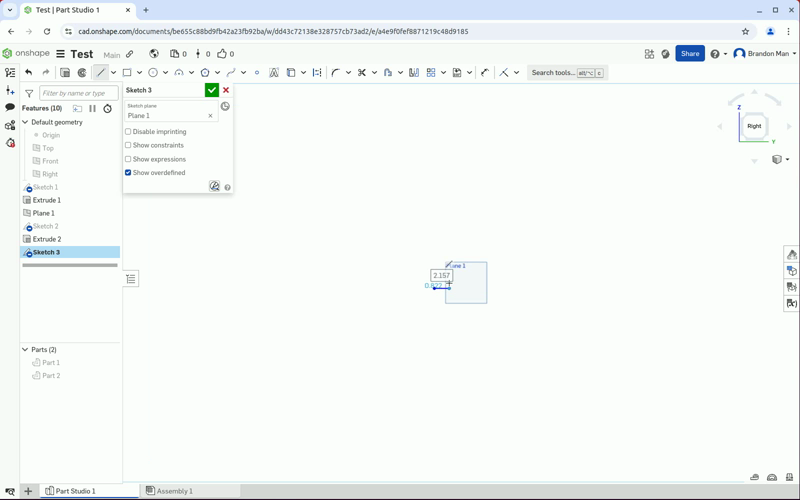
scroll(6)
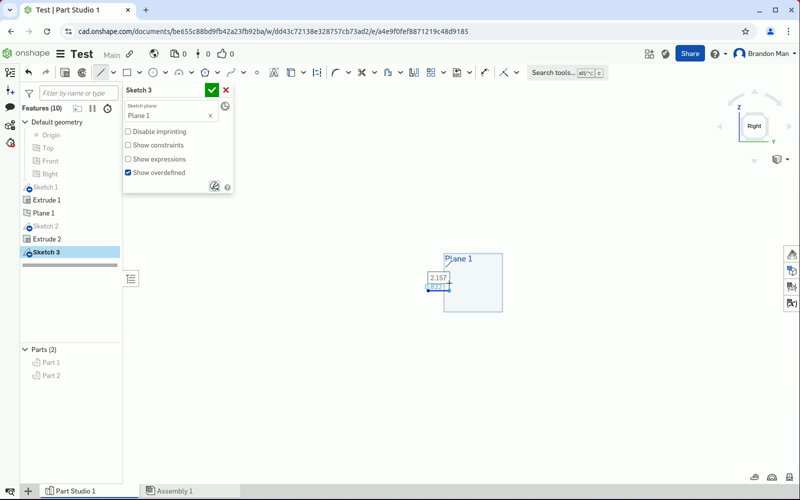
scroll(6)
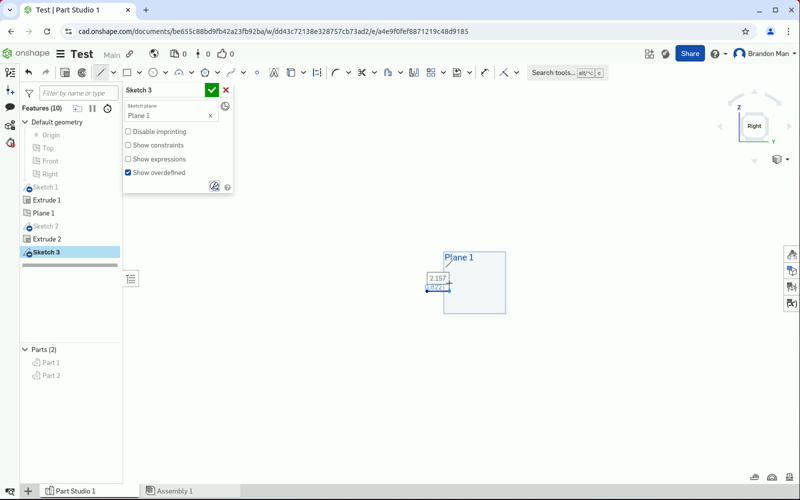
scroll(6)
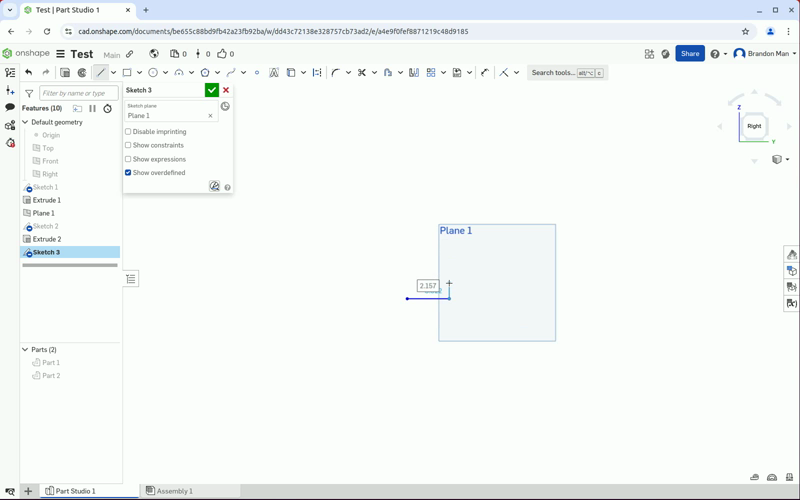
scroll(6)
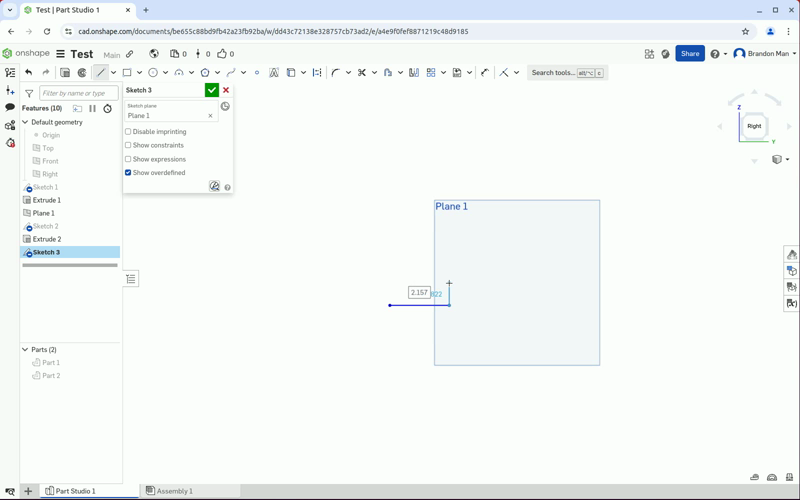
scroll(6)
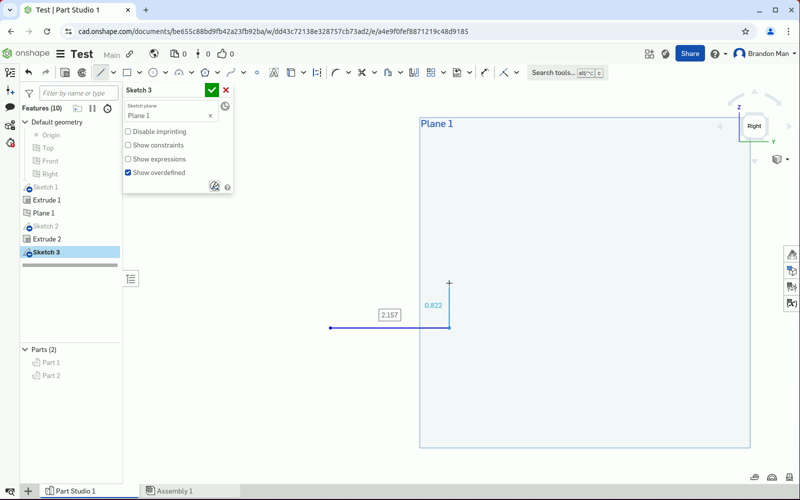
click(449, 282)
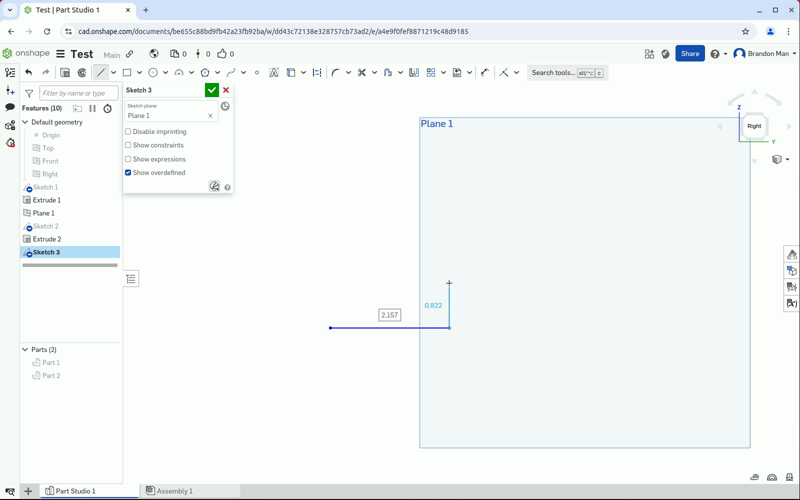
scroll(-6)
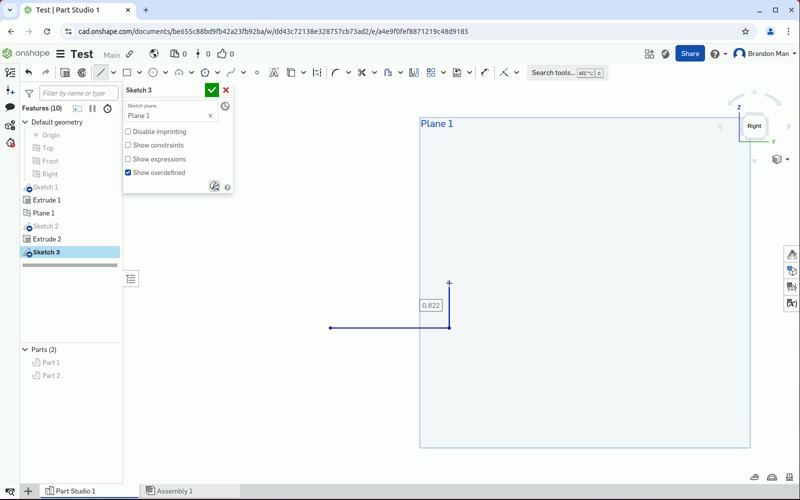
scroll(-6)
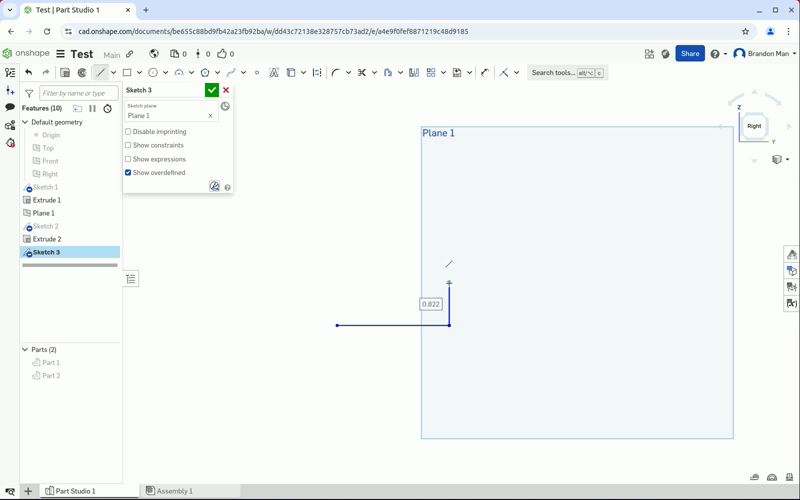
scroll(-6)
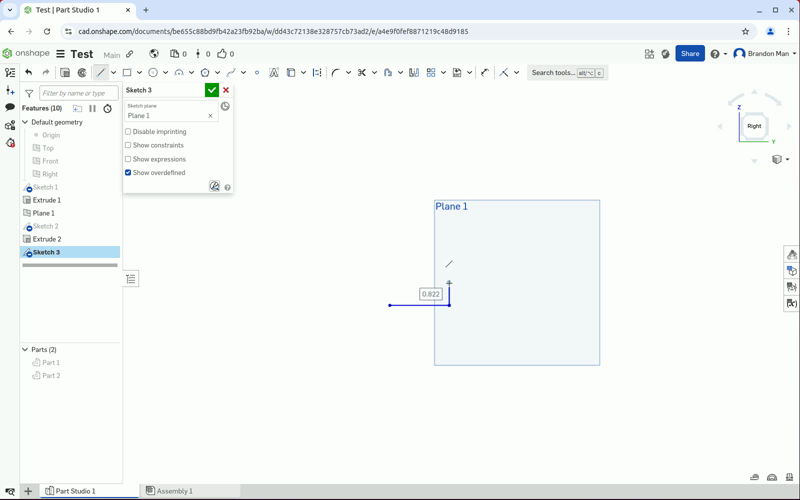
scroll(-6)
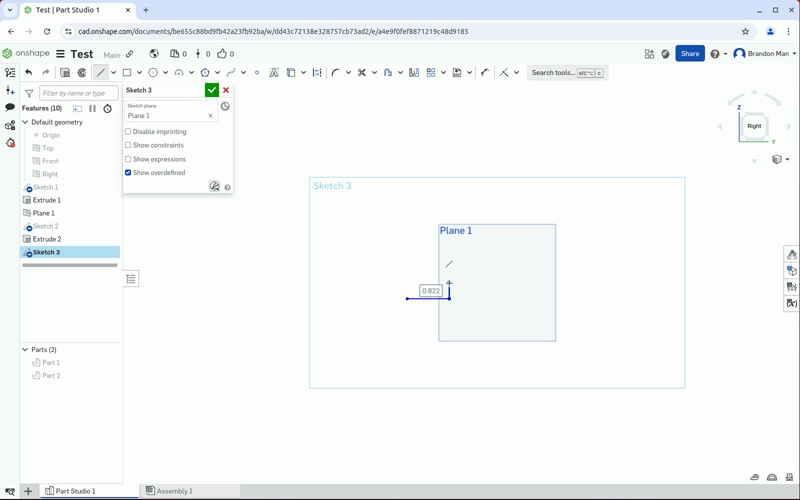
scroll(-6)
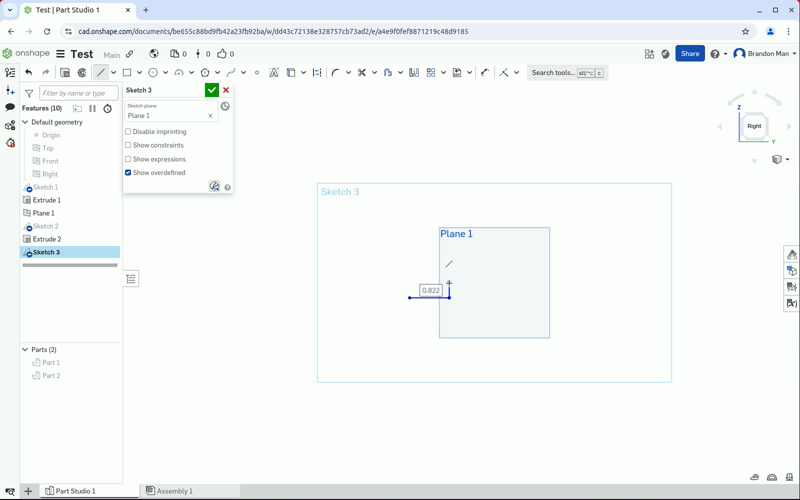
scroll(-6)
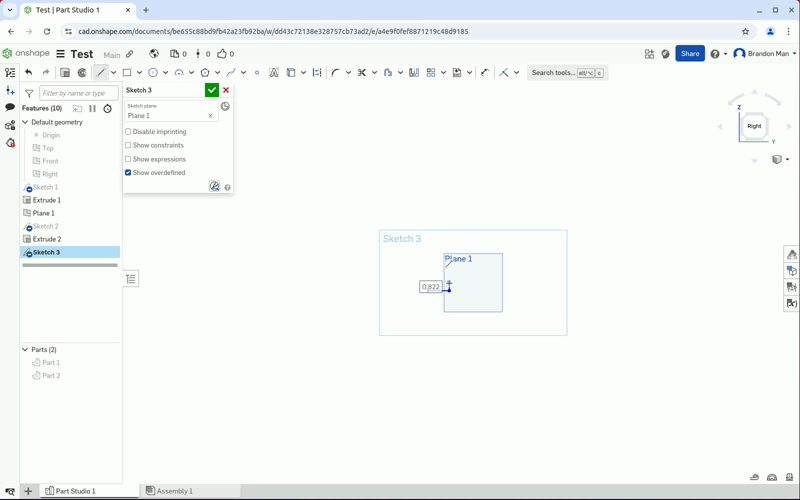
scroll(-6)
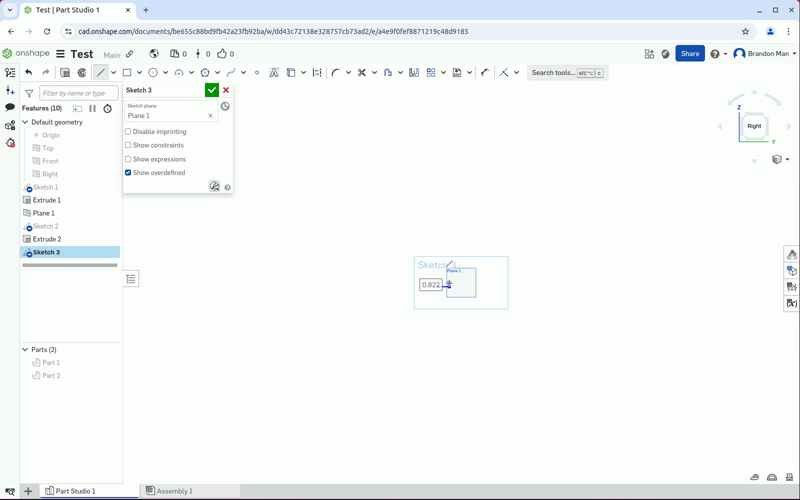
key_up(shift)
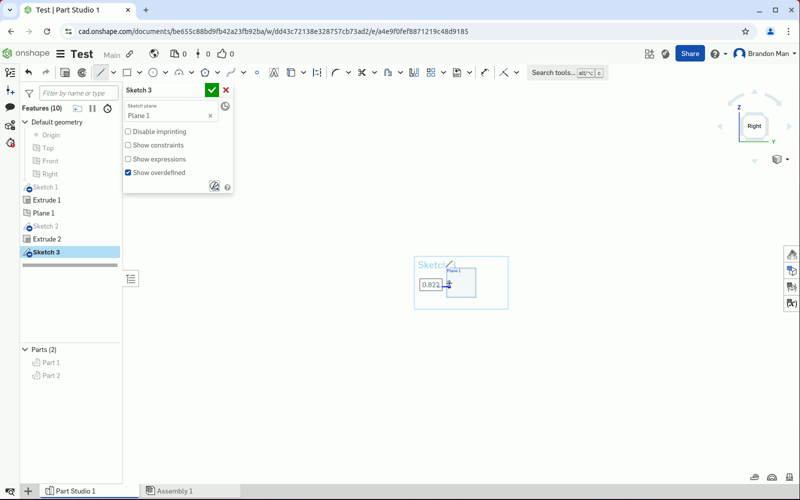
key_down(shift)
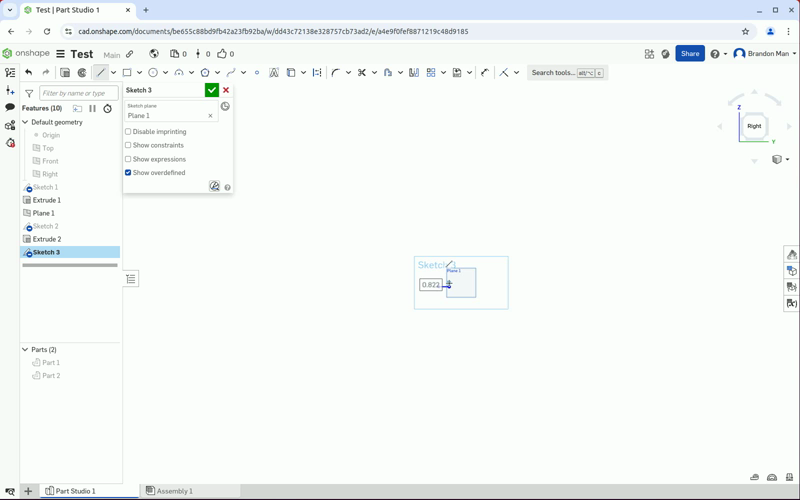
mouse_move(479, 282)
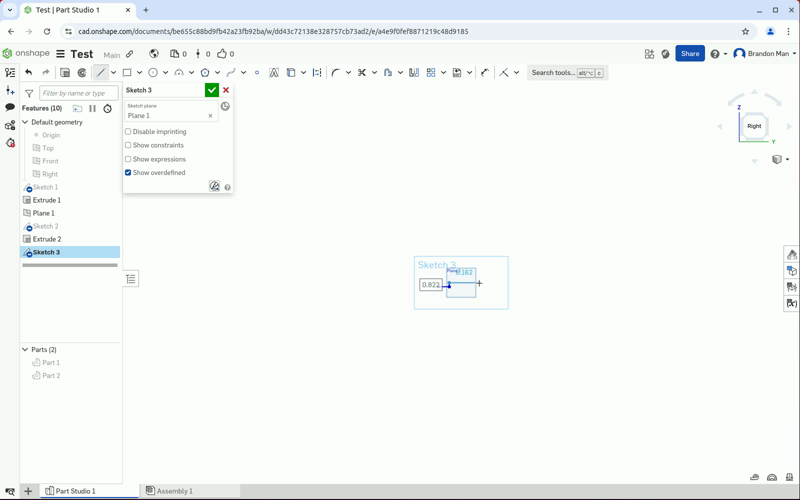
mouse_move(438, 282)
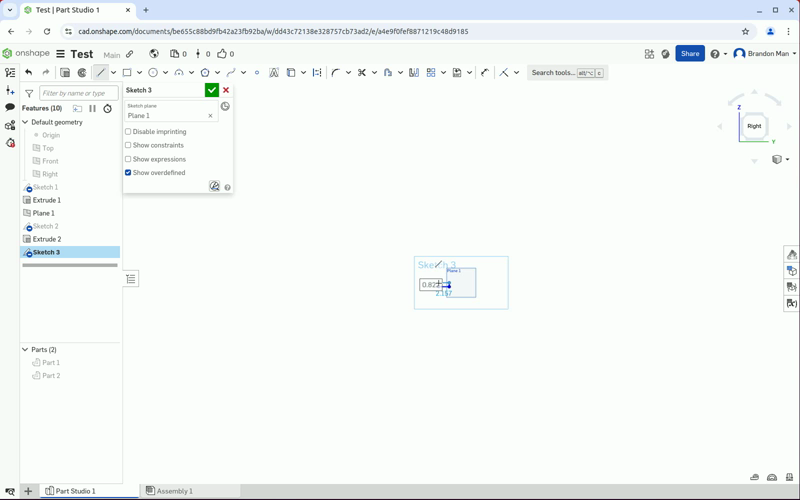
scroll(6)
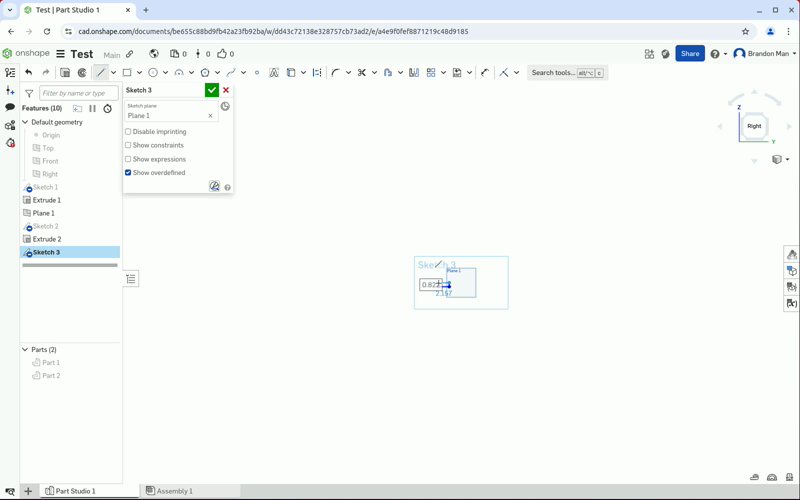
scroll(6)
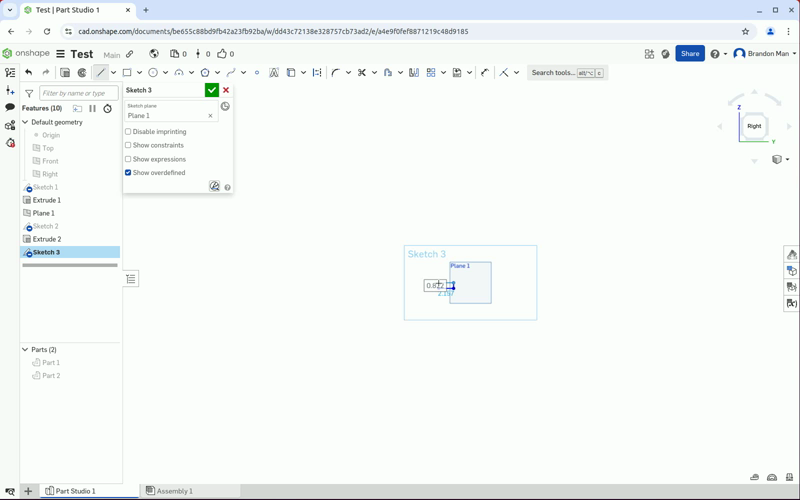
scroll(6)
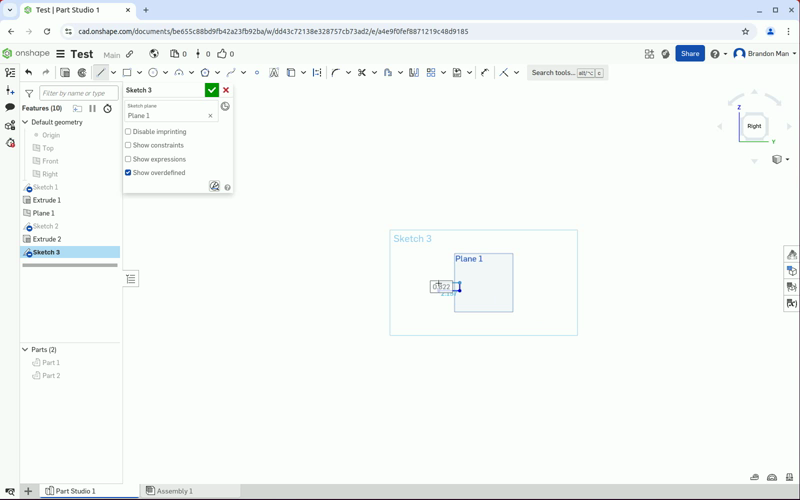
scroll(6)
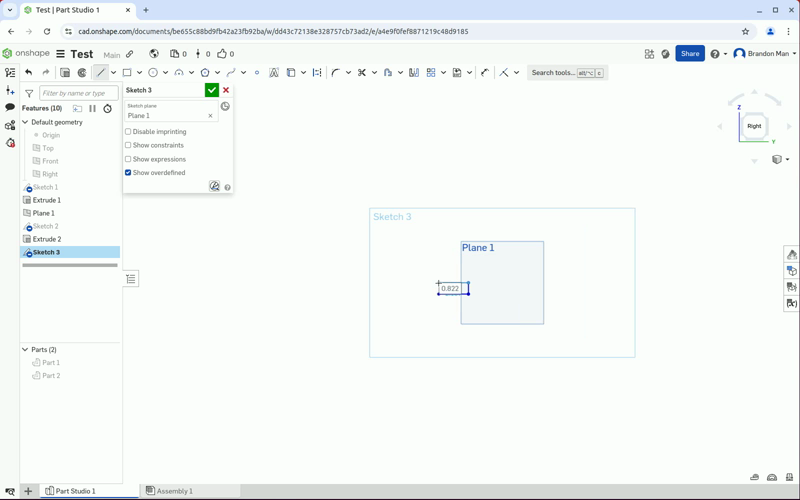
scroll(6)
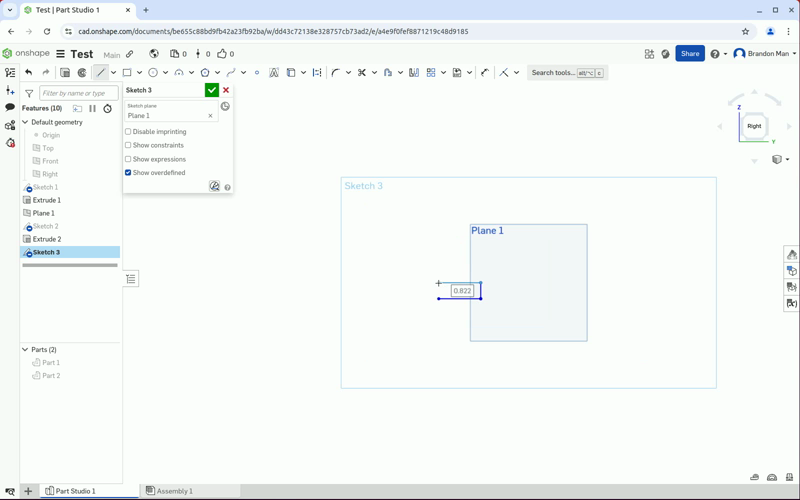
scroll(6)
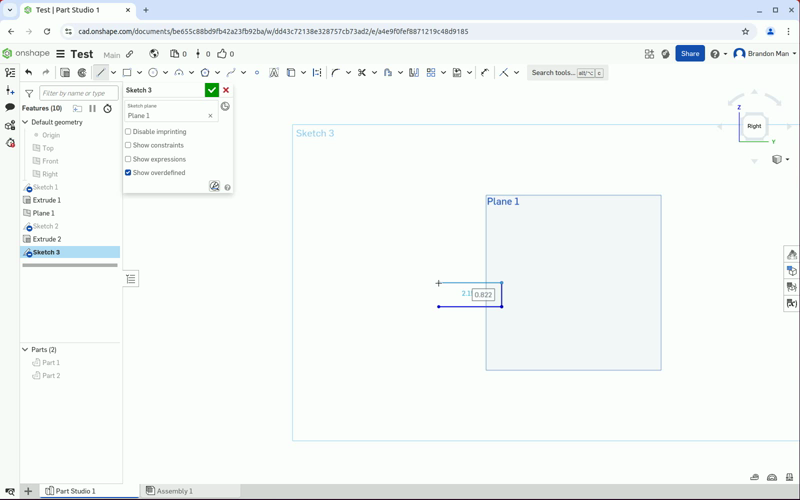
scroll(6)
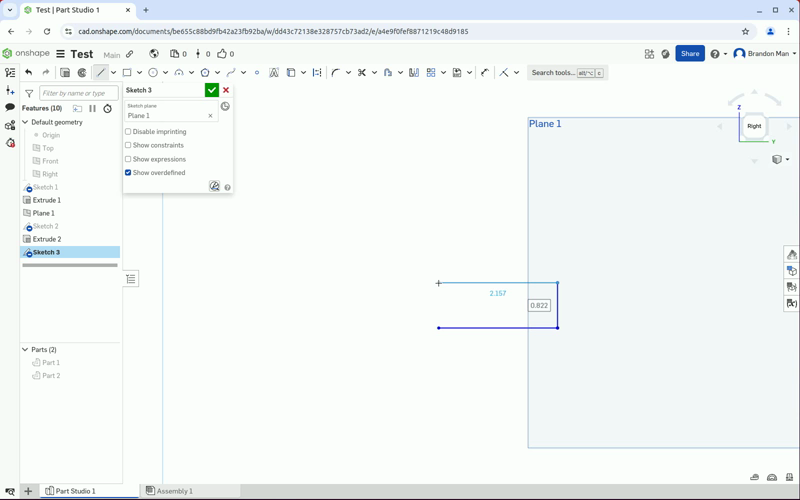
click(438, 282)
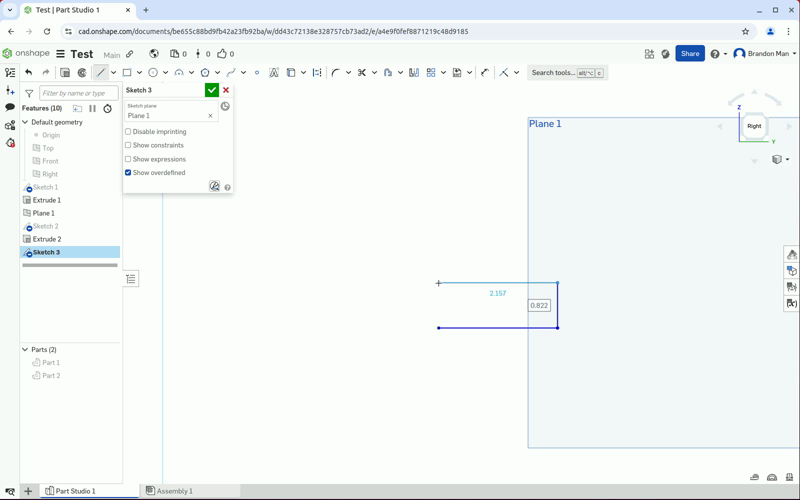
scroll(-6)
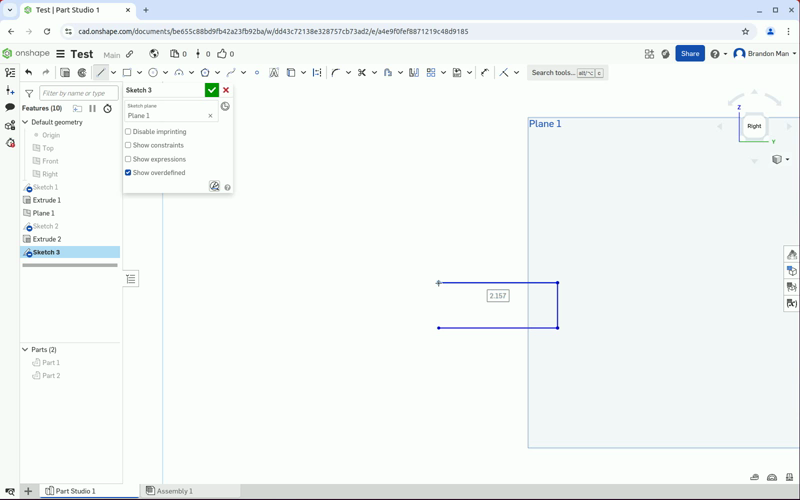
scroll(-6)
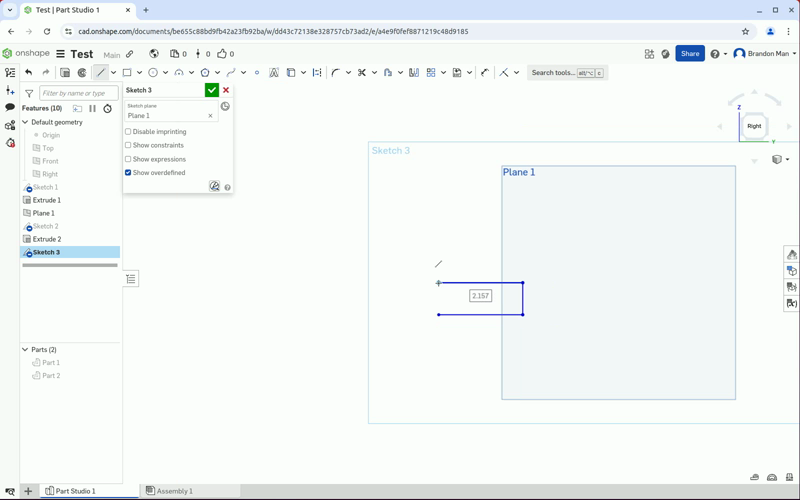
scroll(-6)
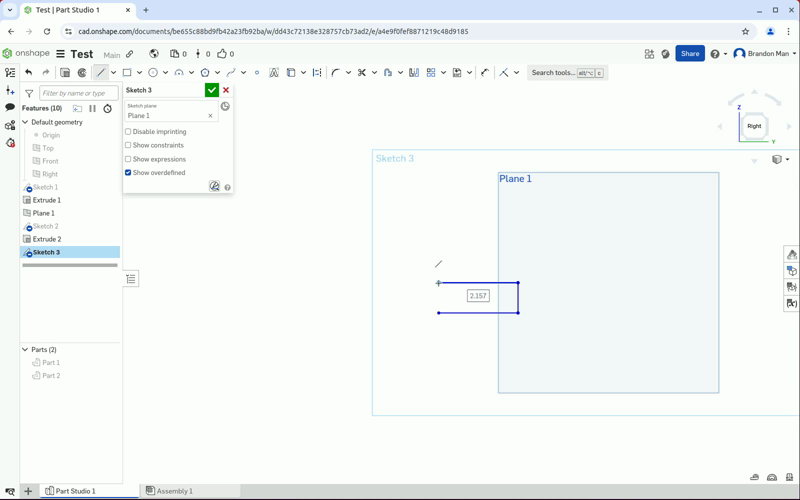
scroll(-6)
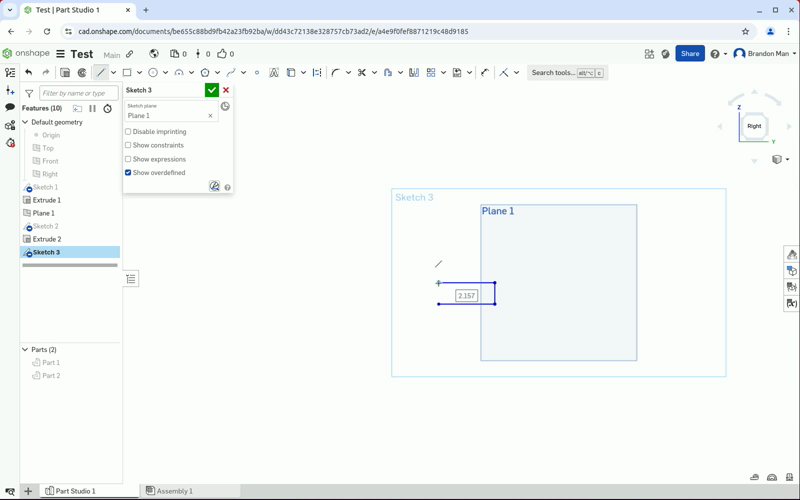
scroll(-6)
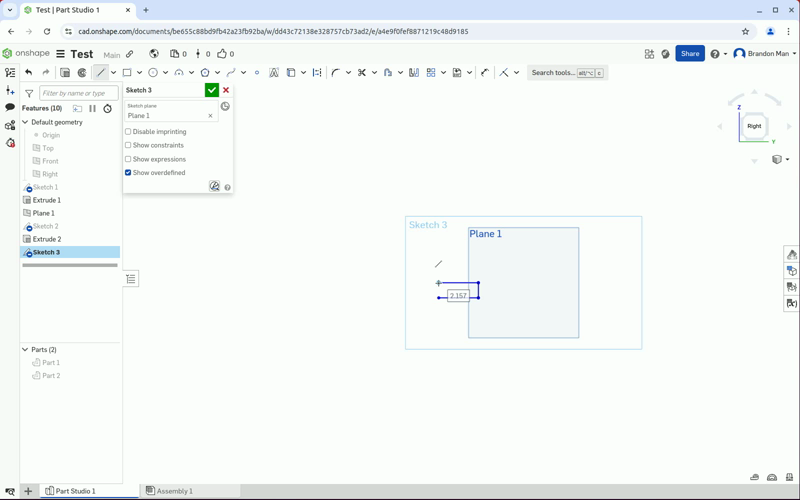
scroll(-6)
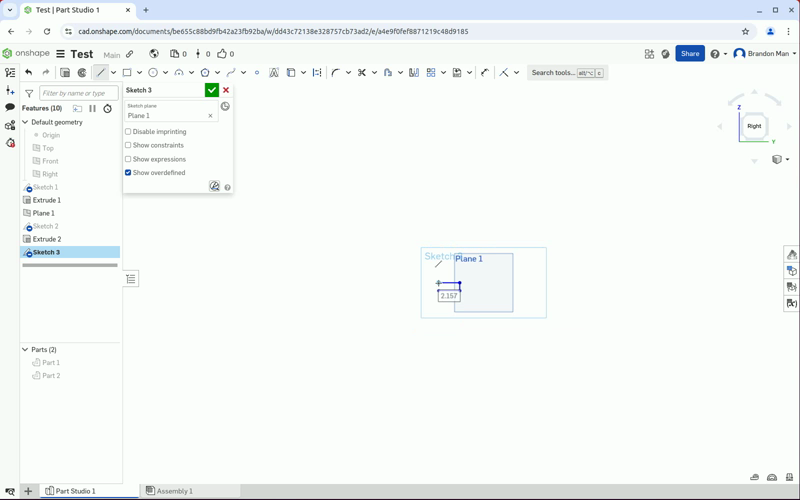
scroll(-6)
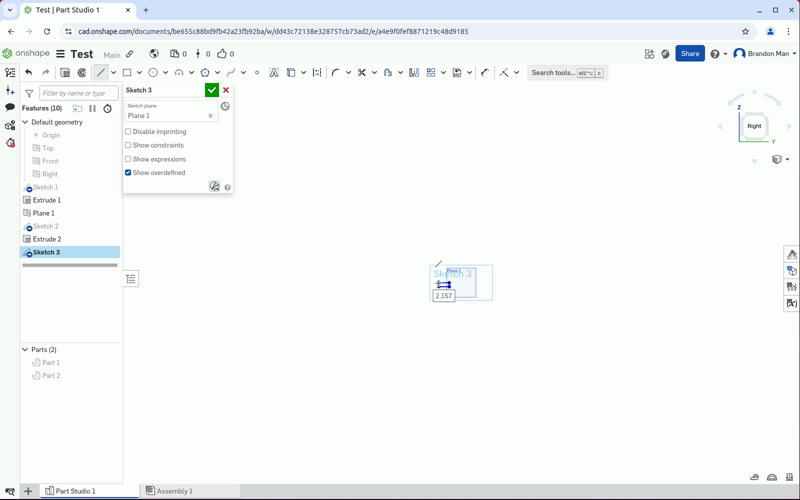
key_up(shift)
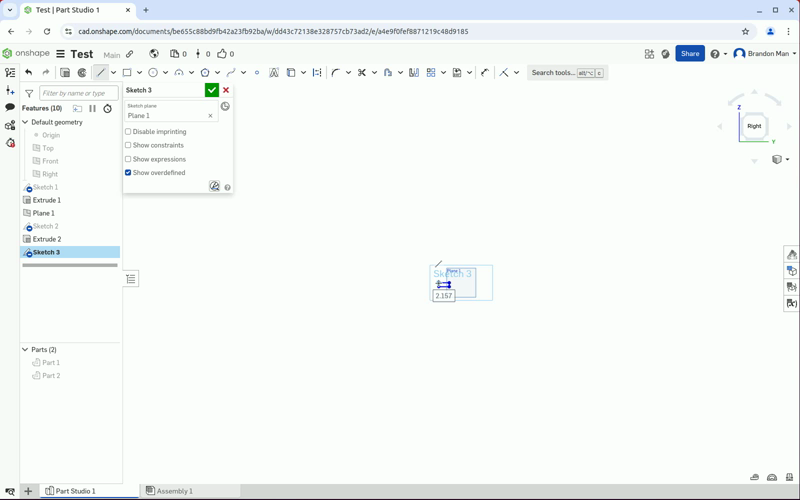
mouse_move(468, 282)
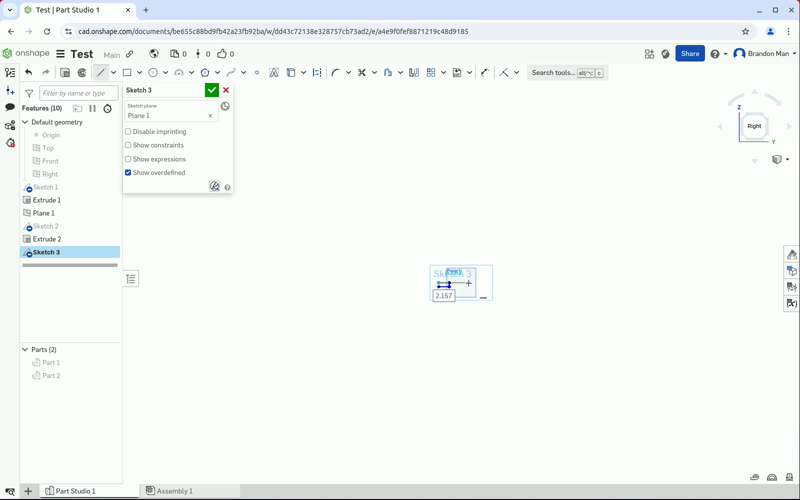
key_down(shift)
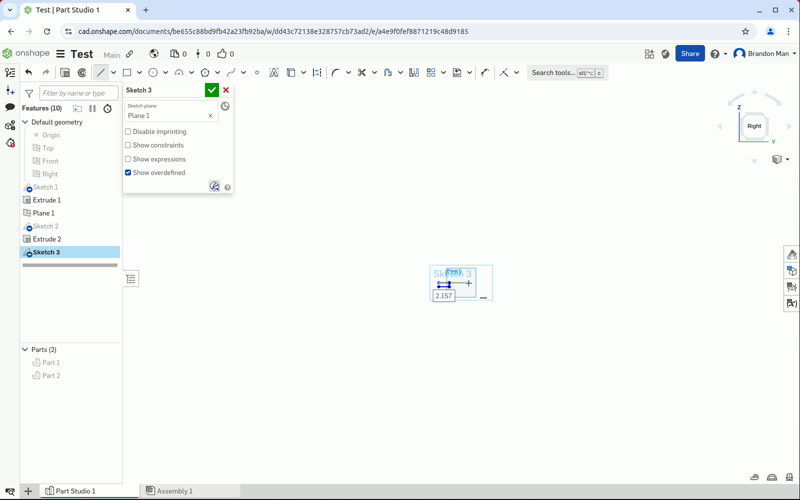
mouse_move(438, 286)
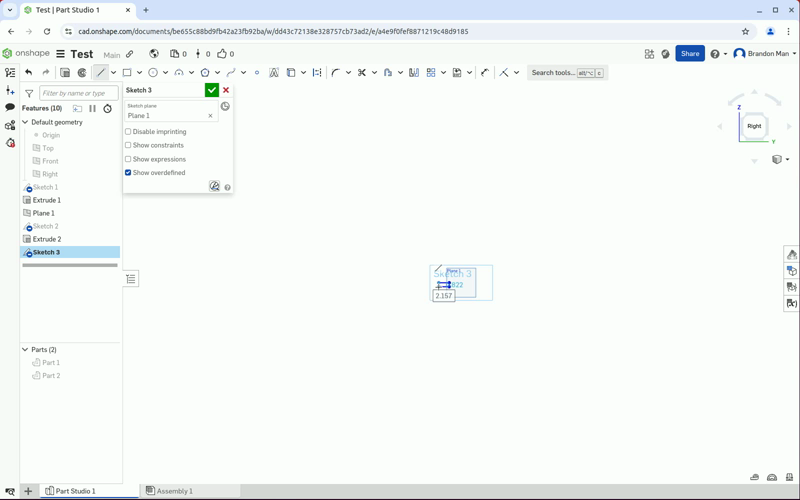
scroll(6)
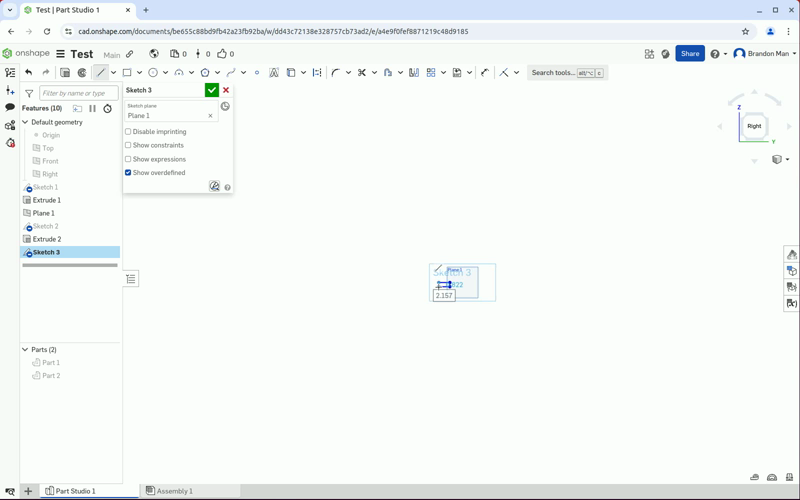
scroll(6)
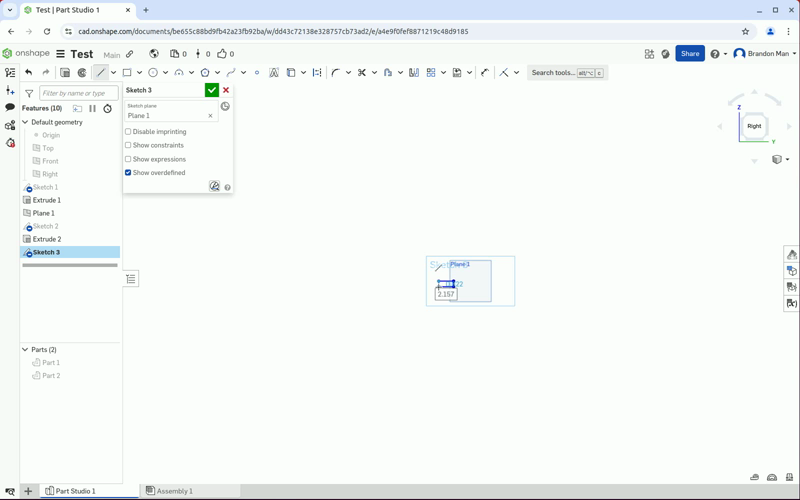
scroll(6)
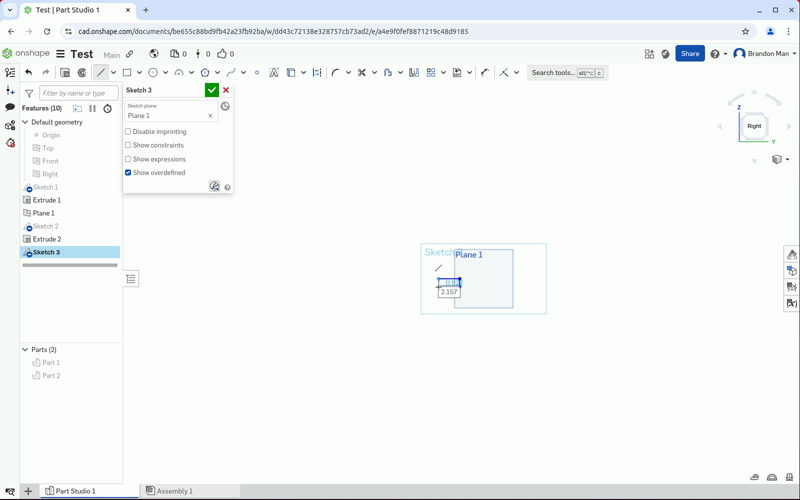
scroll(6)
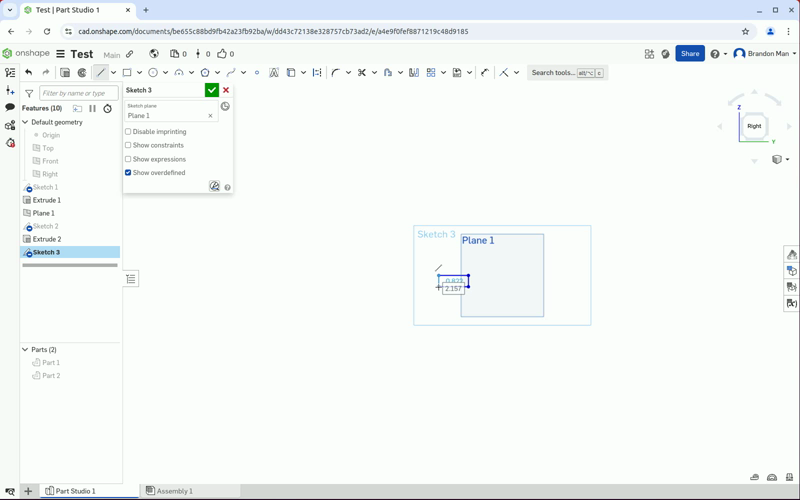
scroll(6)
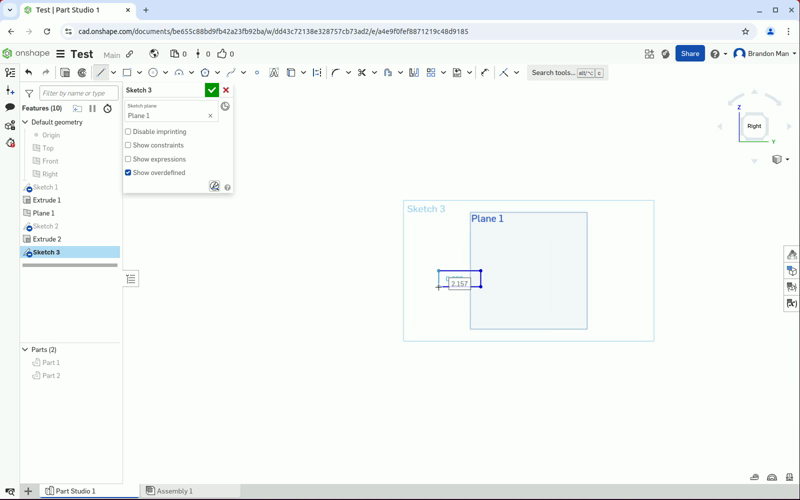
scroll(6)
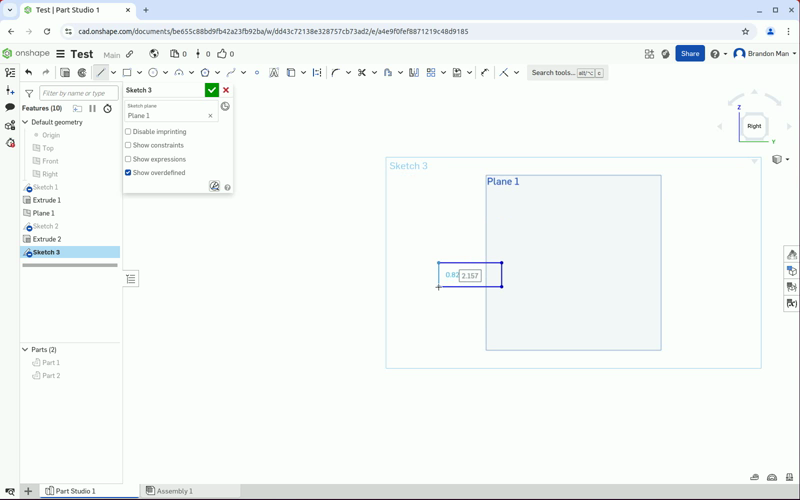
scroll(6)
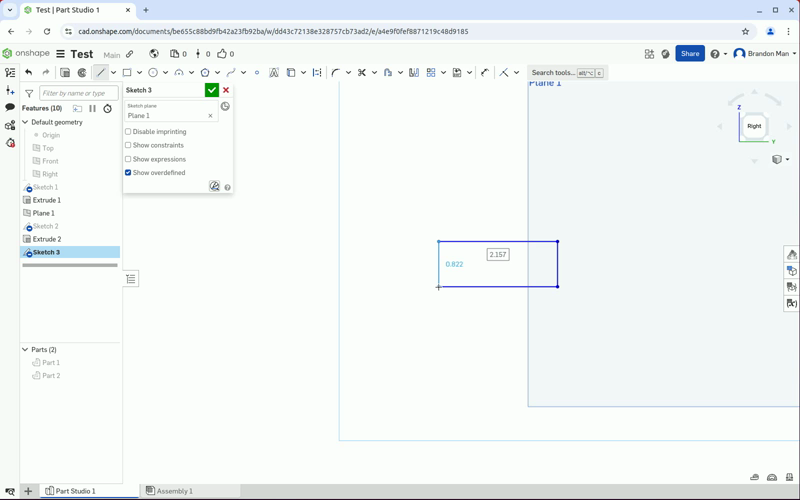
key_up(shift)
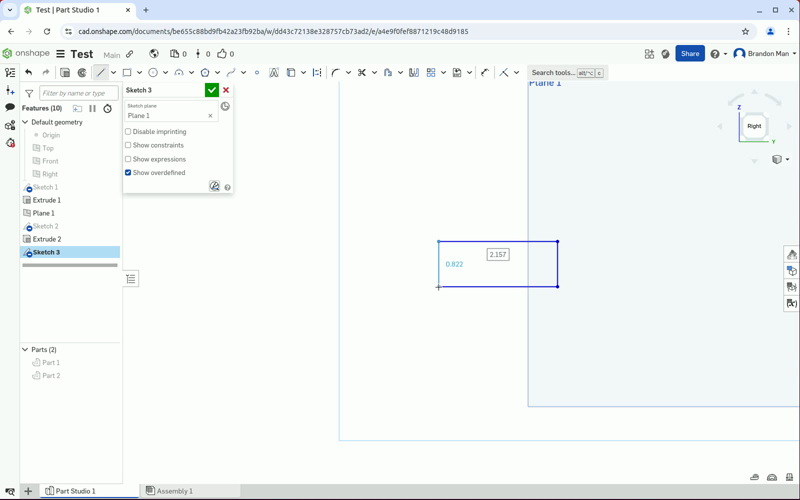
click(438, 286)
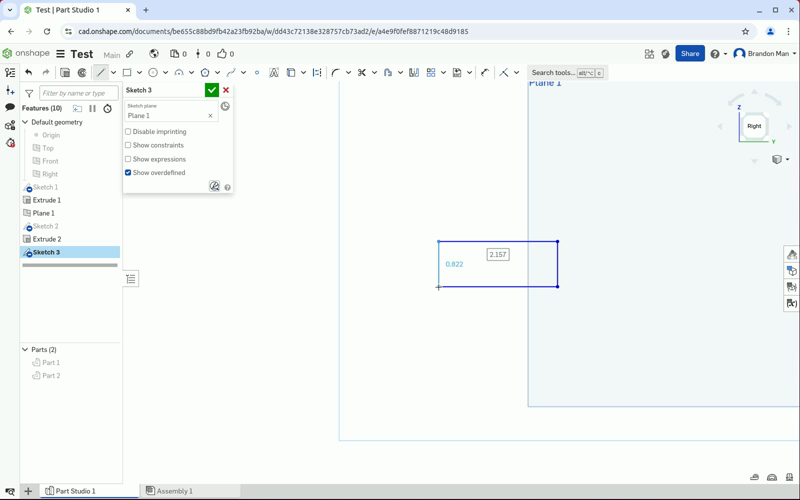
scroll(-6)
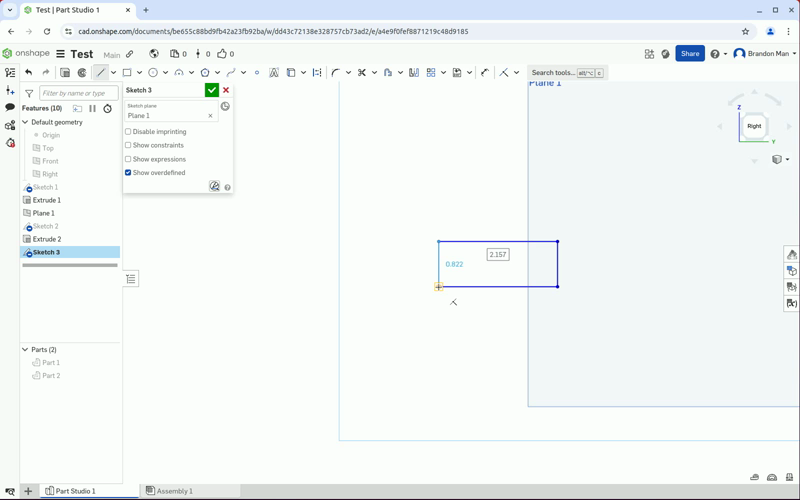
scroll(-6)
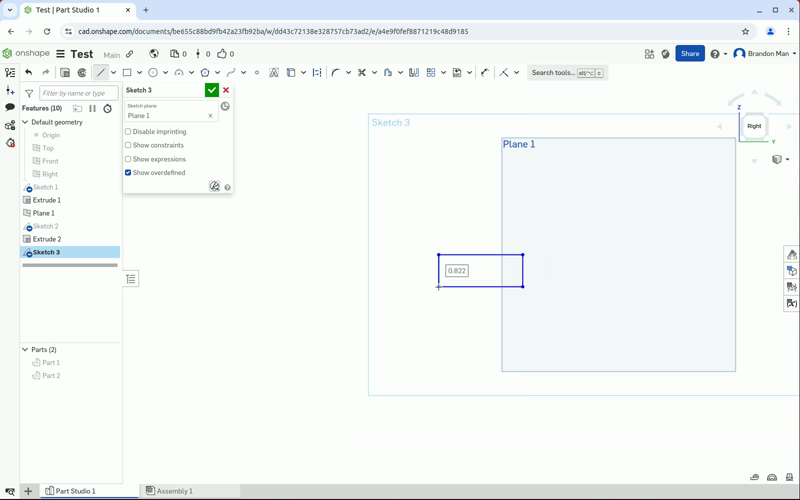
scroll(-6)
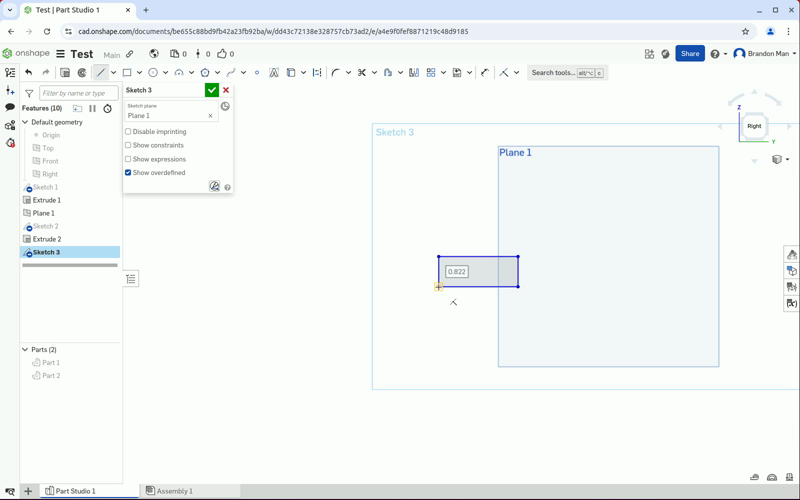
scroll(-6)
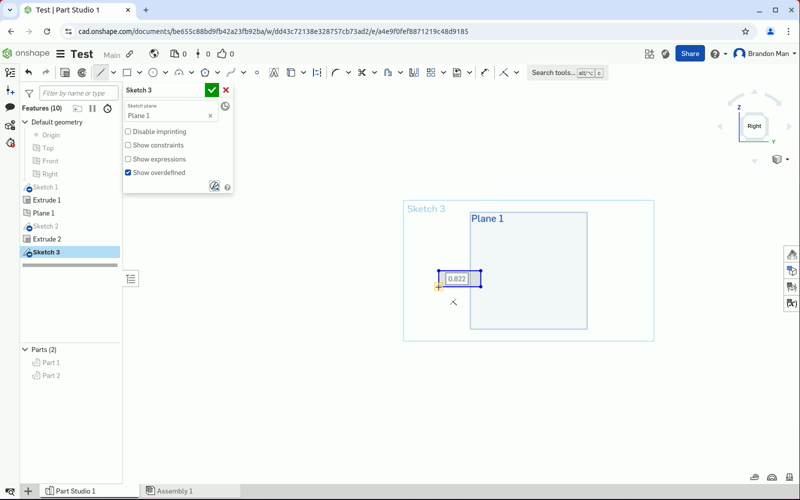
scroll(-6)
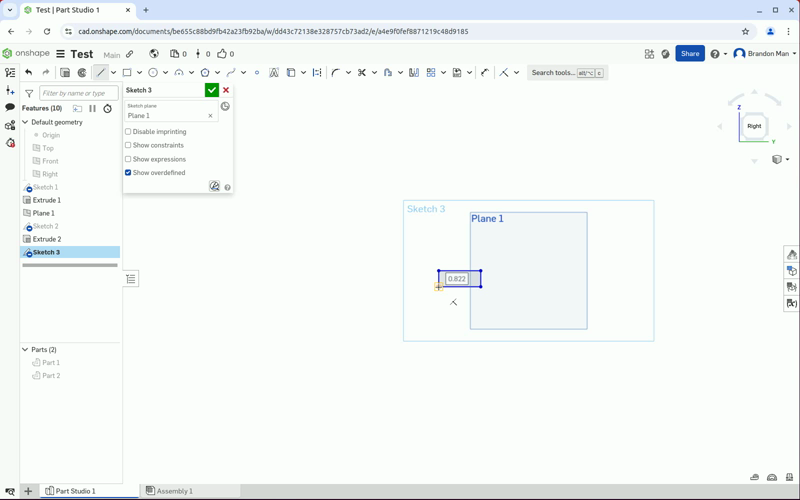
scroll(-6)
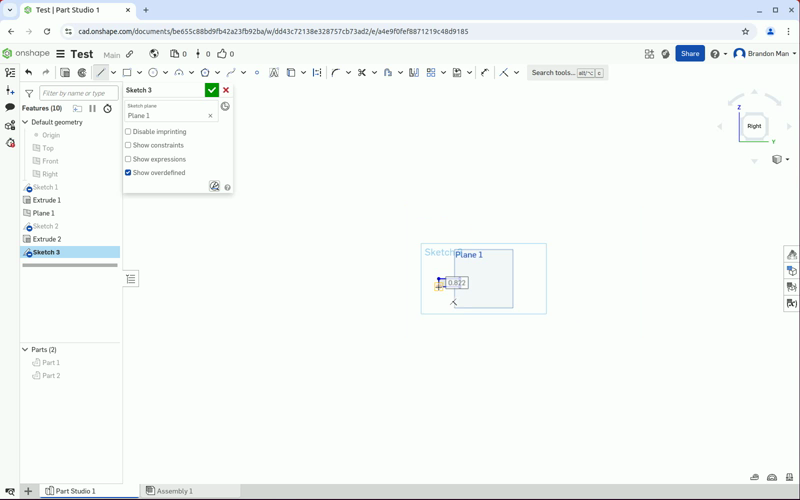
scroll(-6)
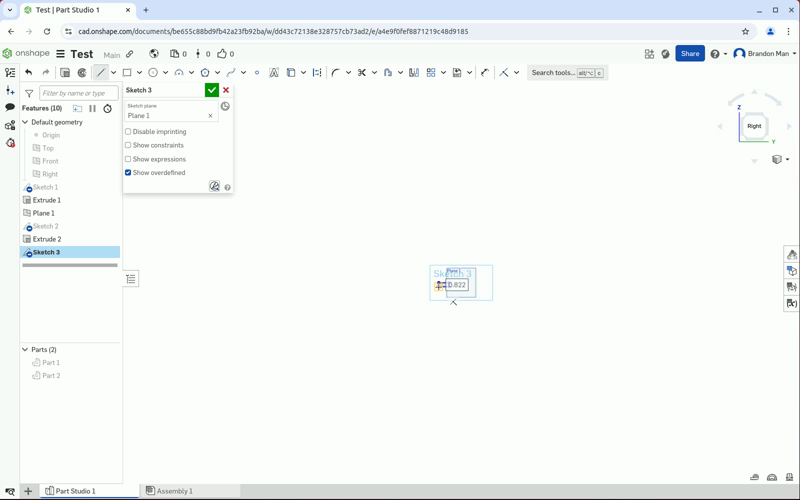
key(esc)
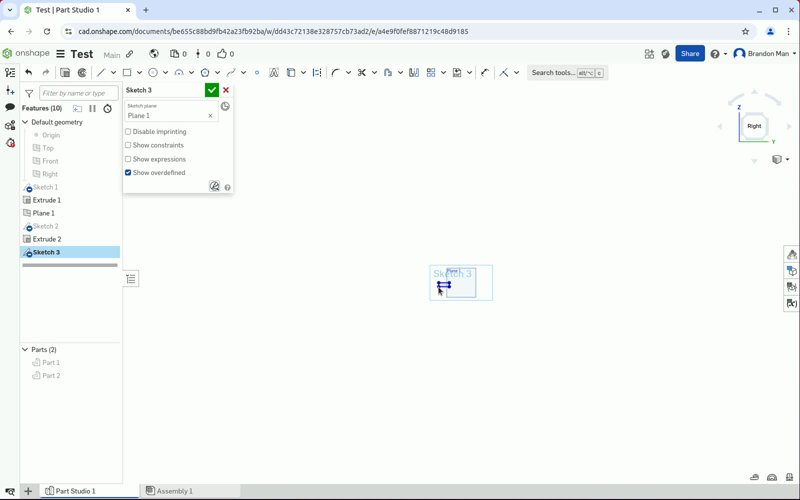
mouse_move(448, 285)
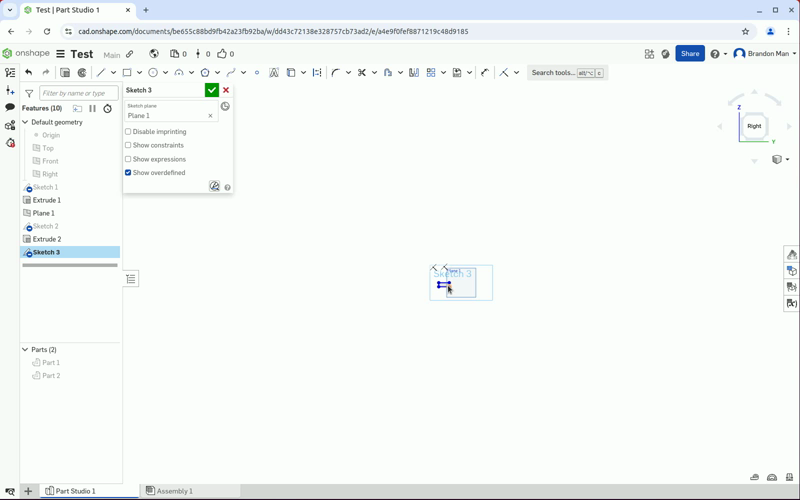
scroll(6)
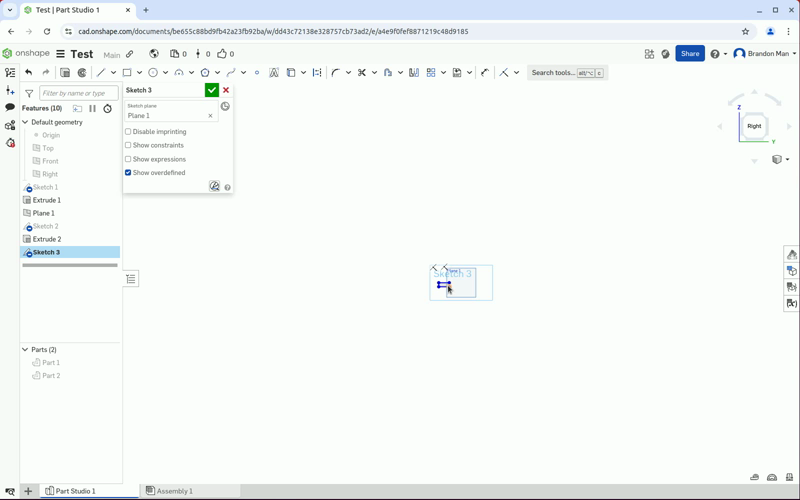
scroll(6)
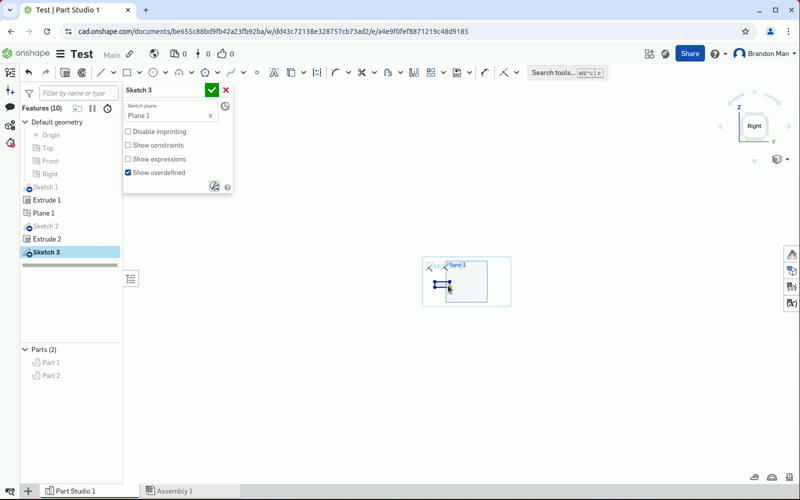
scroll(6)
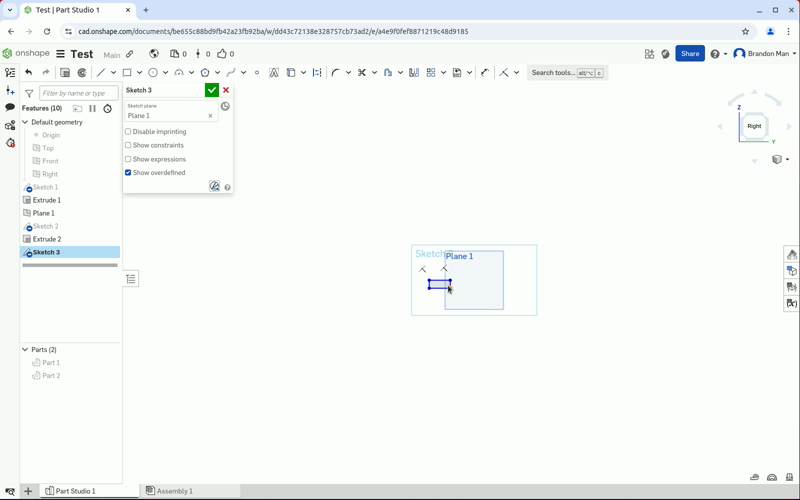
scroll(6)
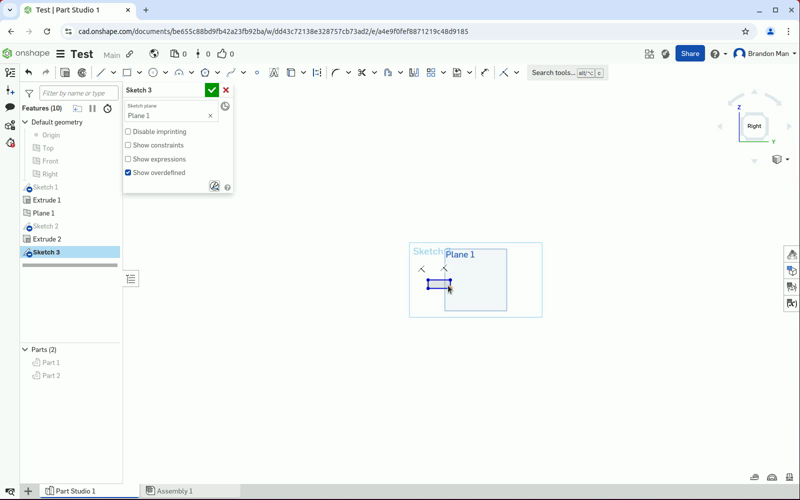
scroll(6)
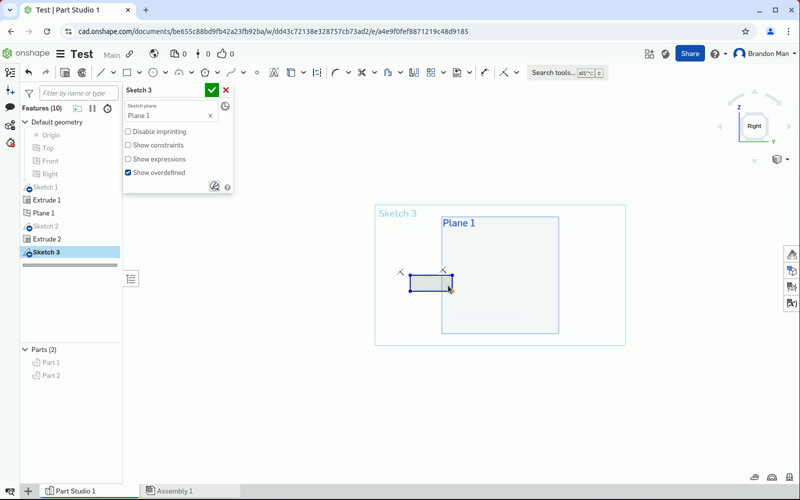
scroll(6)
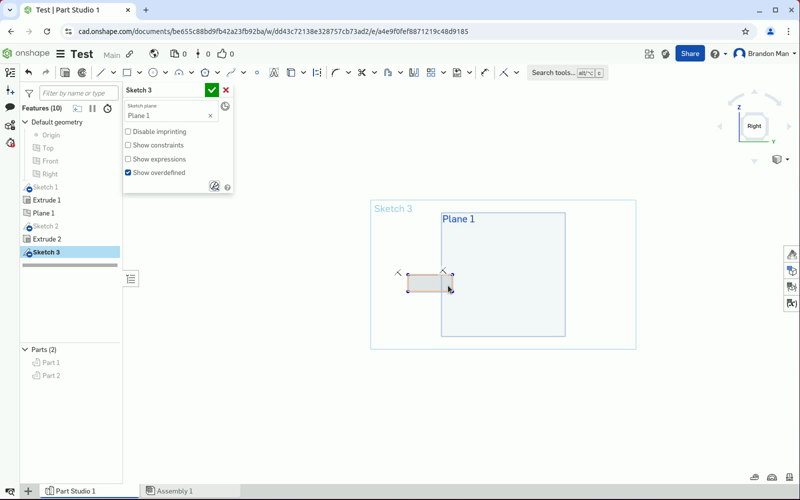
scroll(6)
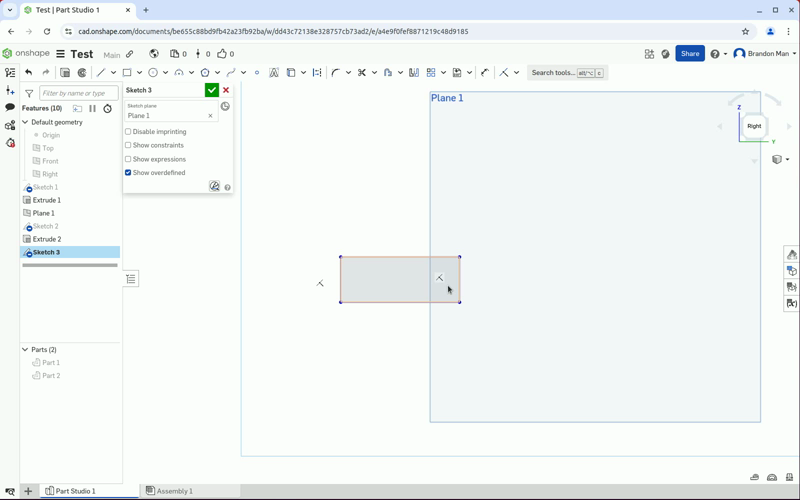
click(448, 285)
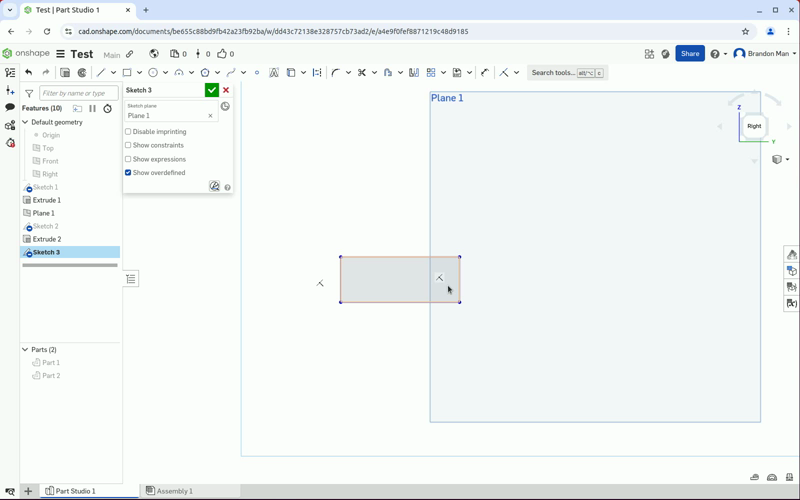
scroll(-6)
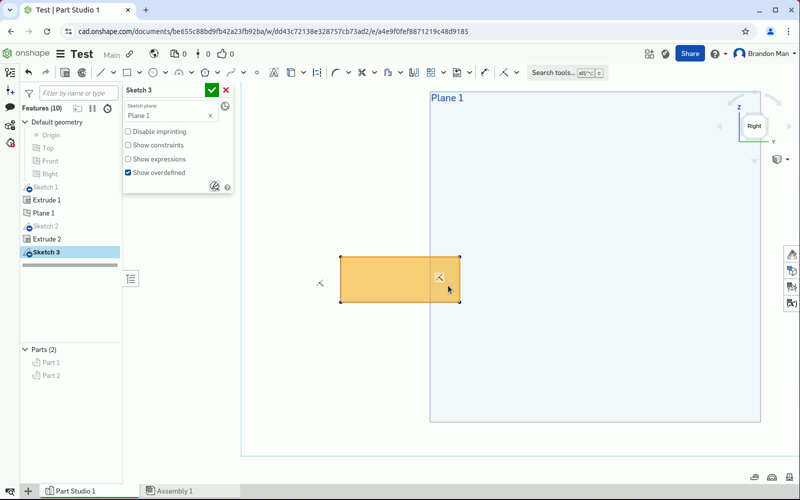
scroll(-6)
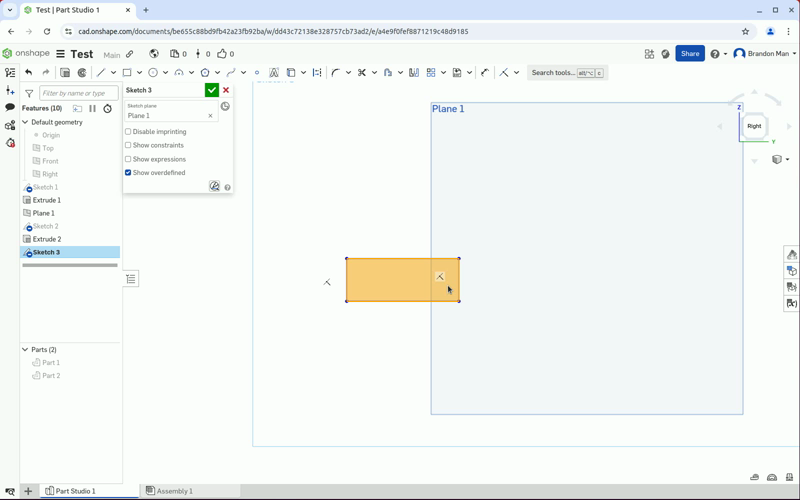
scroll(-6)
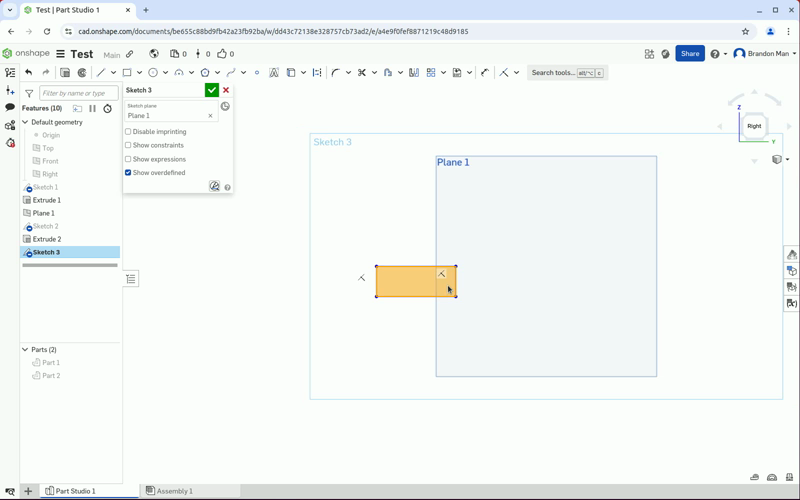
scroll(-6)
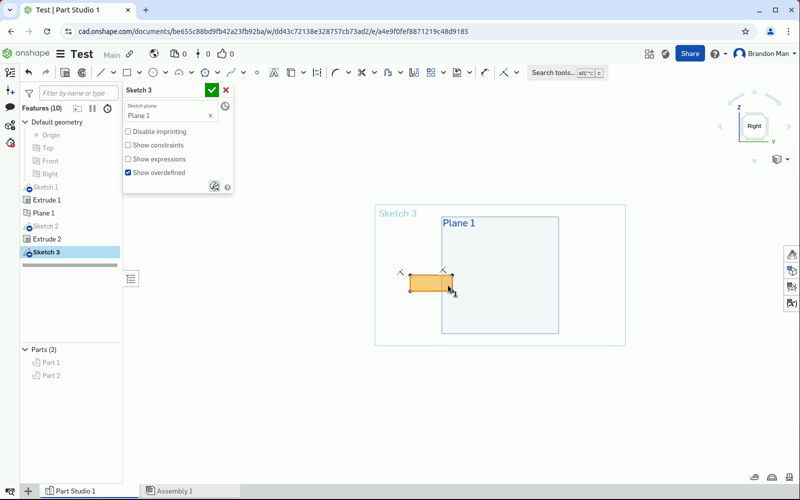
scroll(-6)
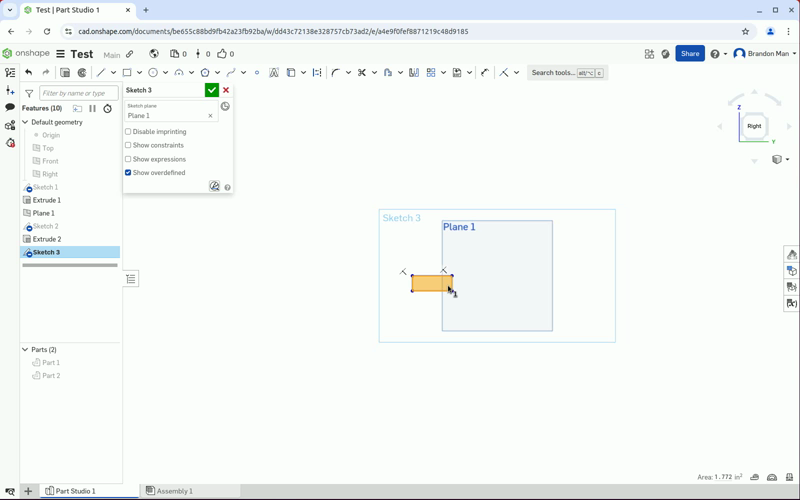
scroll(-6)
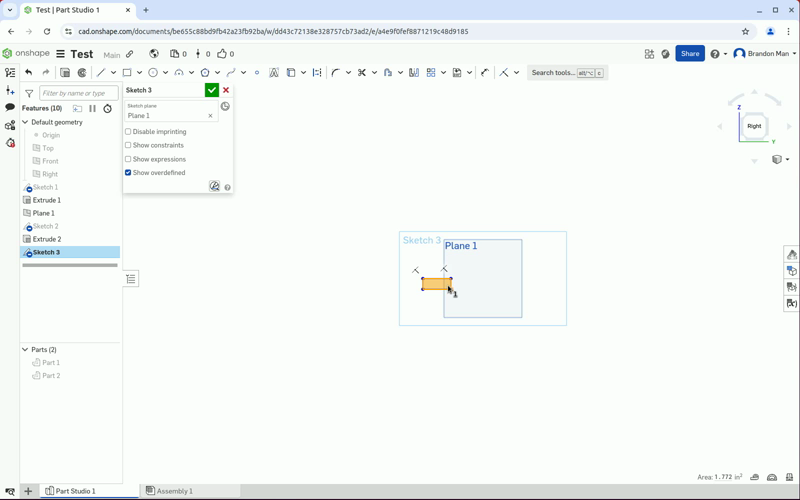
scroll(-6)
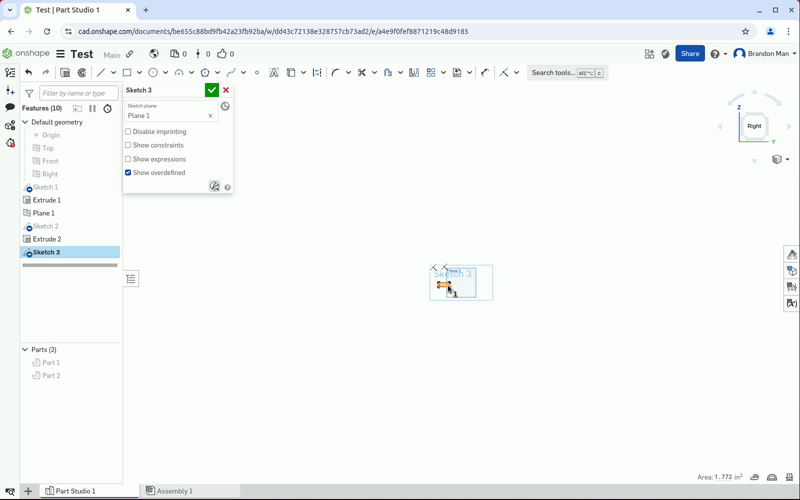
mouse_move(73, 352)
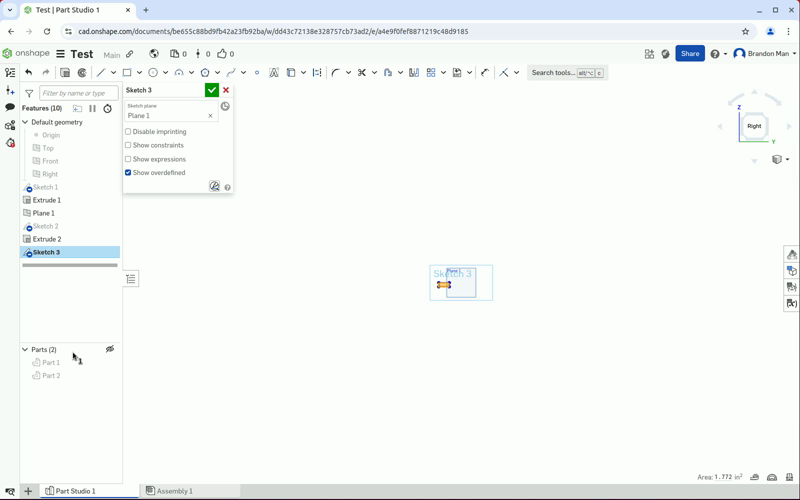
key(shift+y)
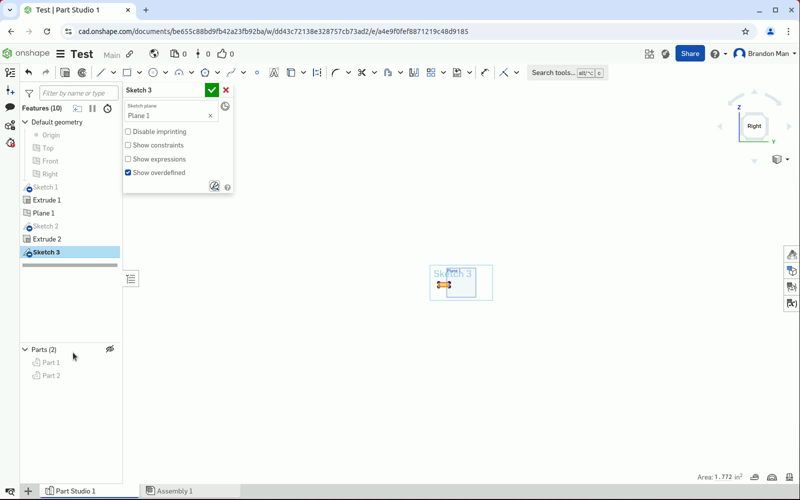
key(shift+e)
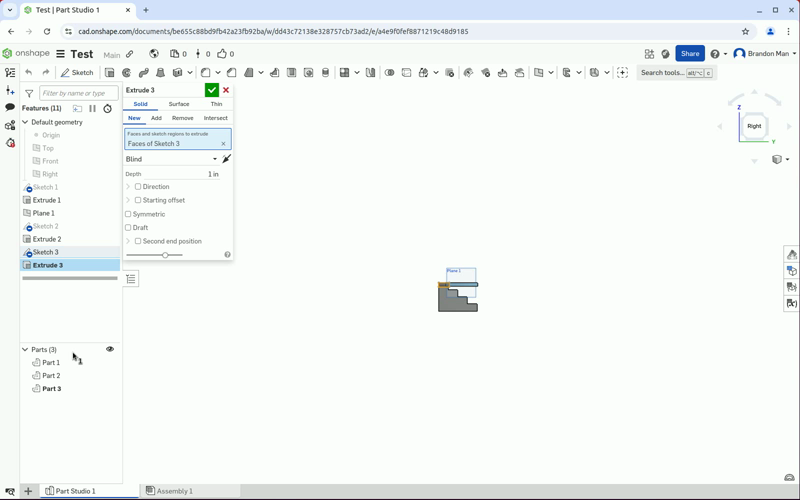
mouse_move(143, 106)
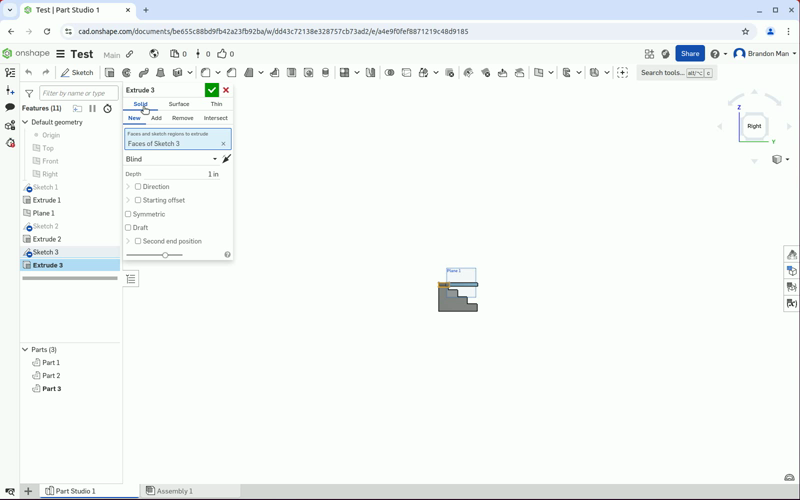
click(143, 106)
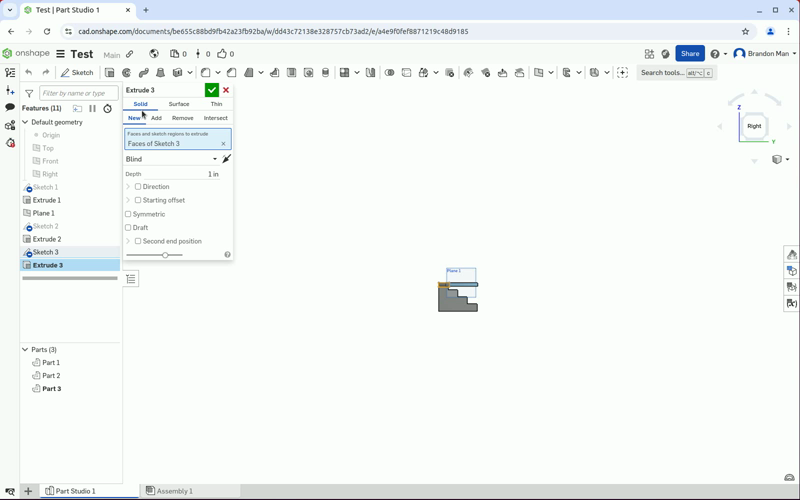
mouse_move(137, 120)
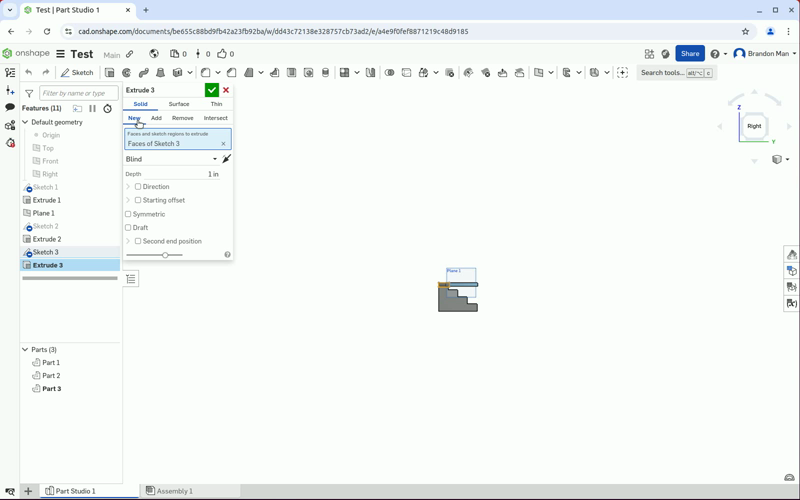
click(137, 120)
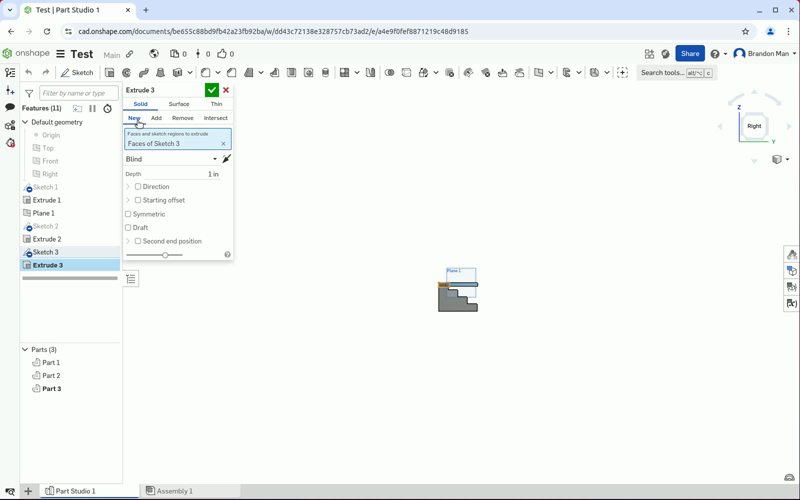
key(tab, 4)
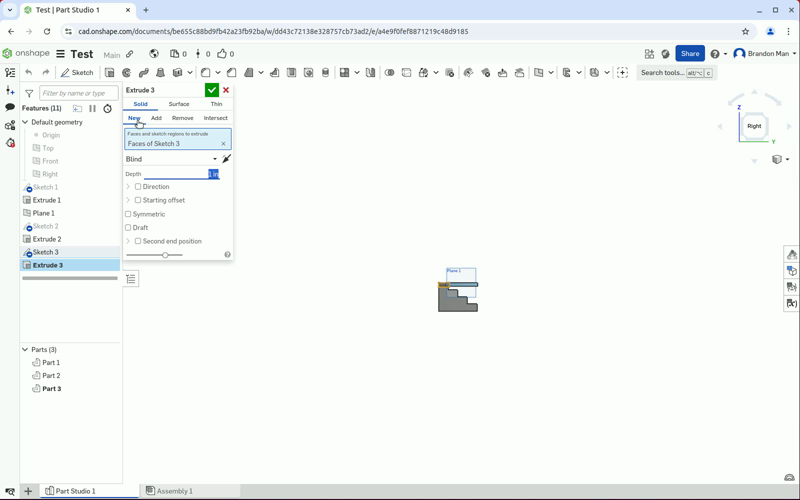
text(-6.499)
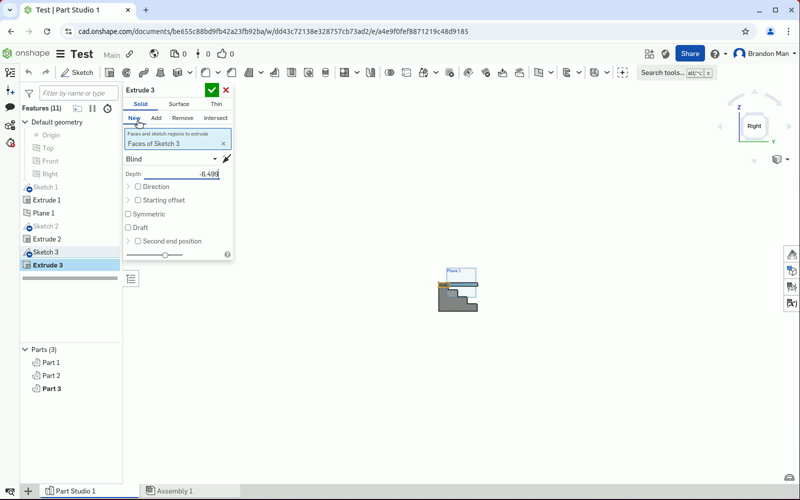
key(enter)
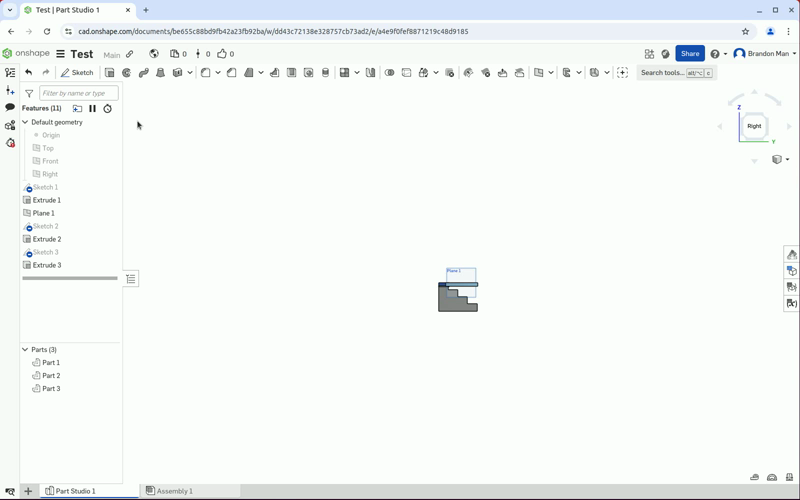
key(shift+h)
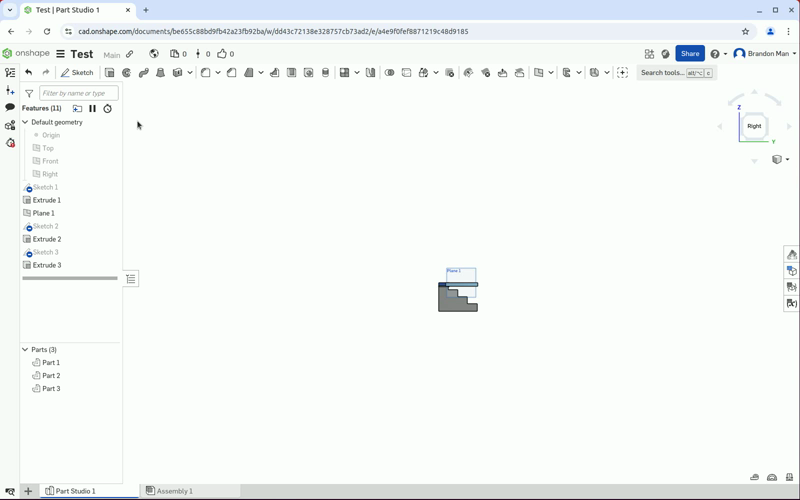
key(shift+h)
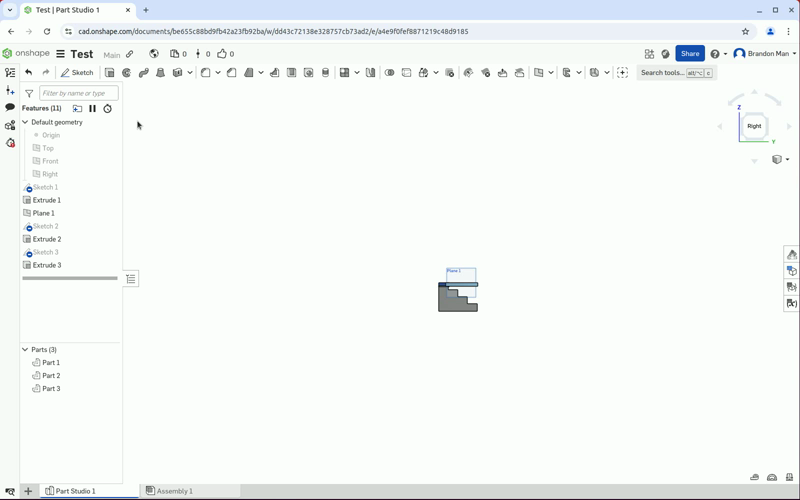
mouse_move(73, 189)
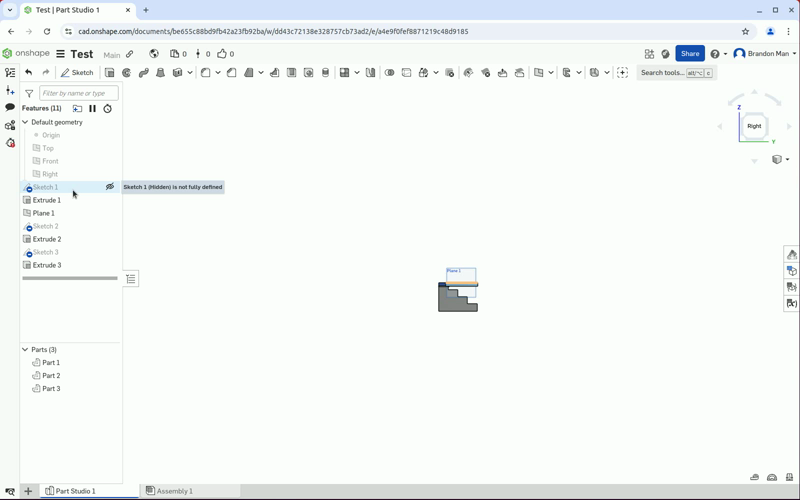
click(73, 189)
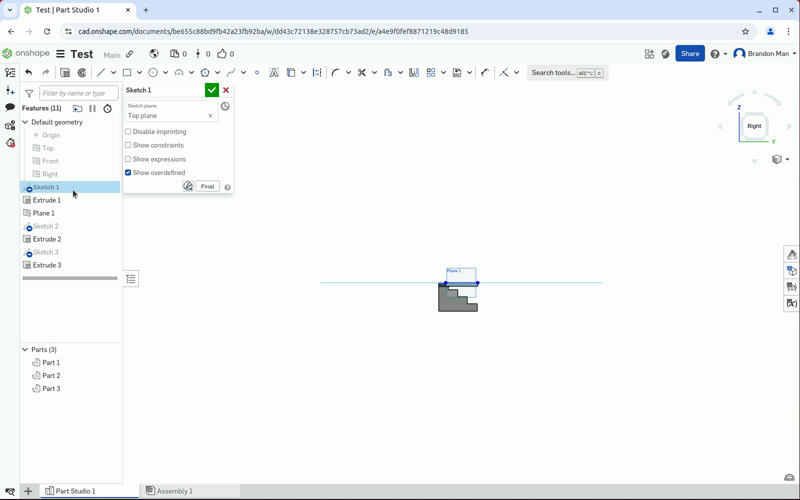
mouse_move(229, 92)
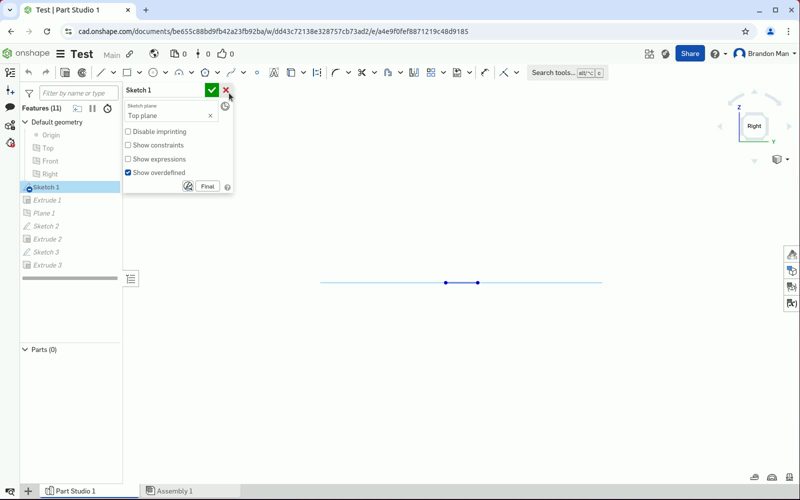
click(229, 92)
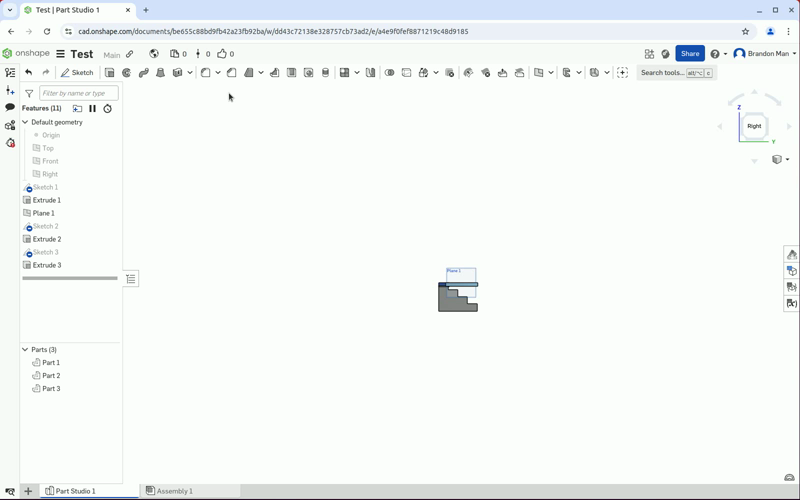
mouse_move(73, 352)
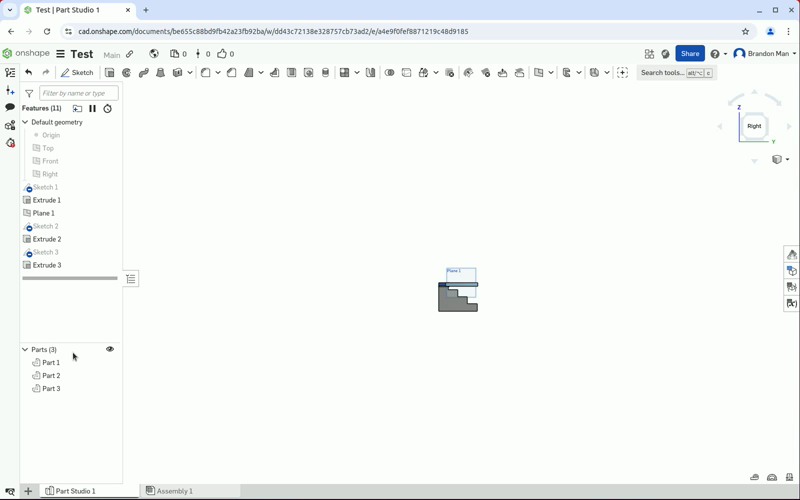
key(y)
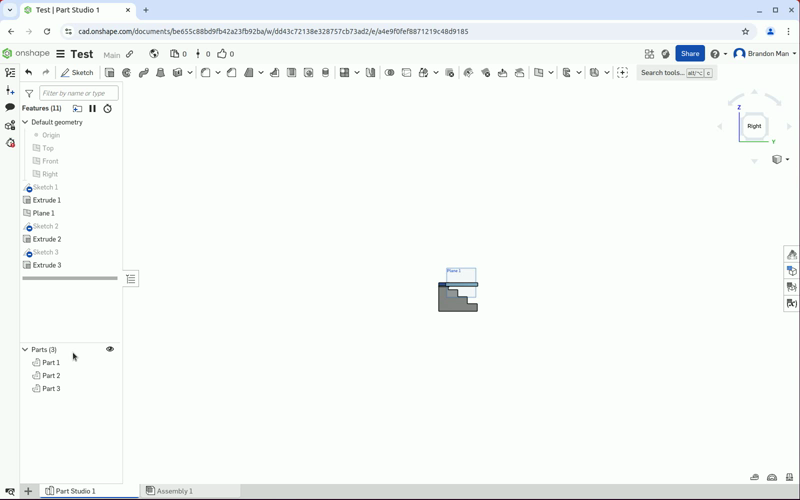
key(shift+p)
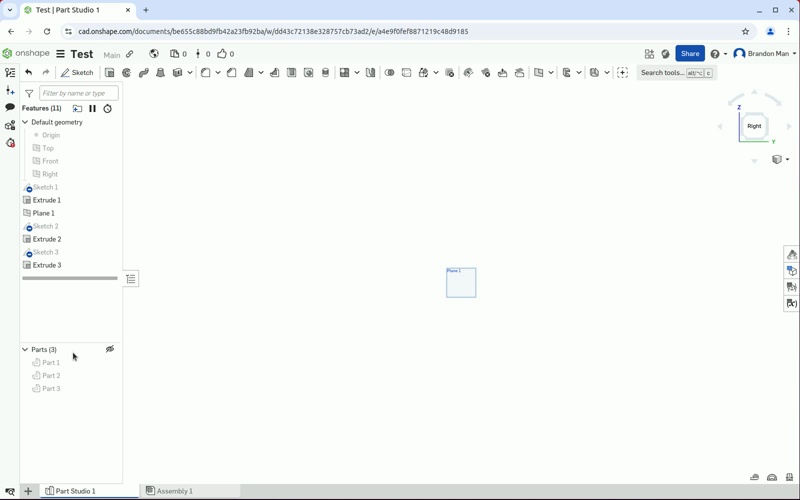
key(space)
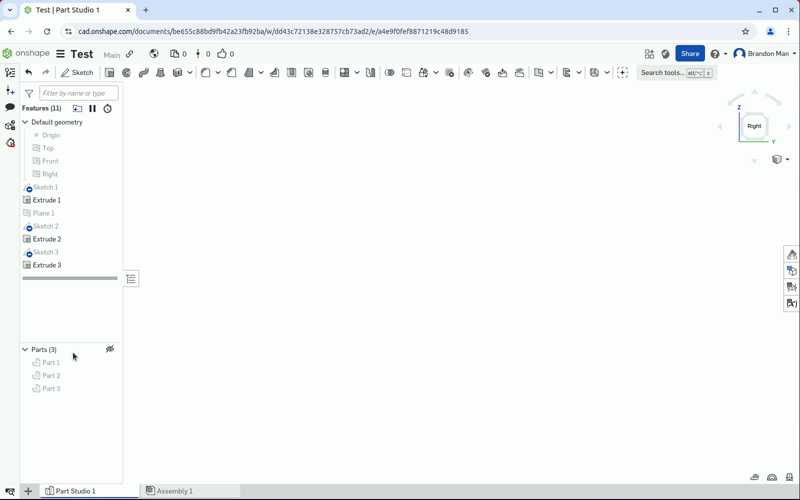
key_down(shift)
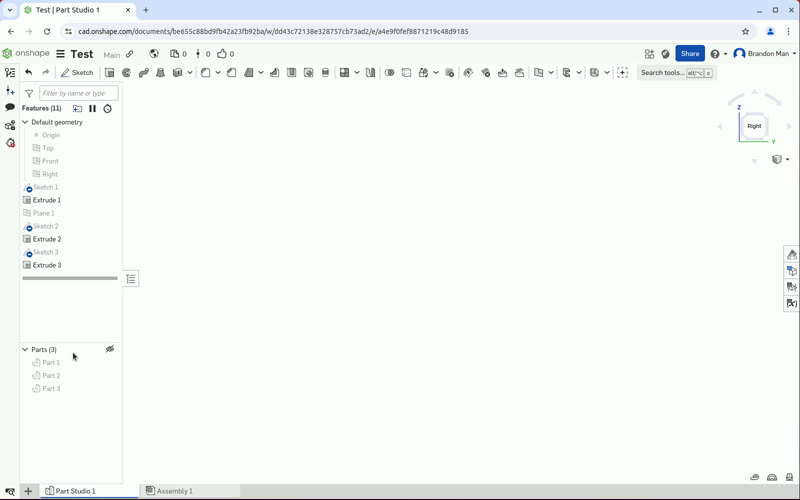
key(right)
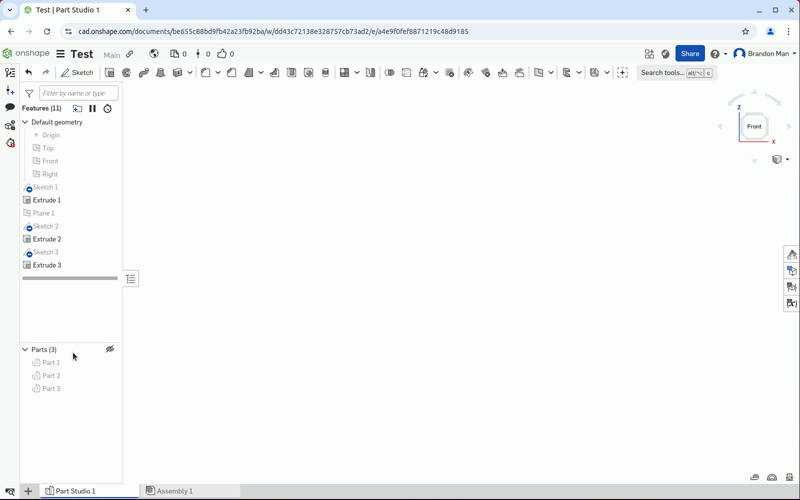
key_up(shift)
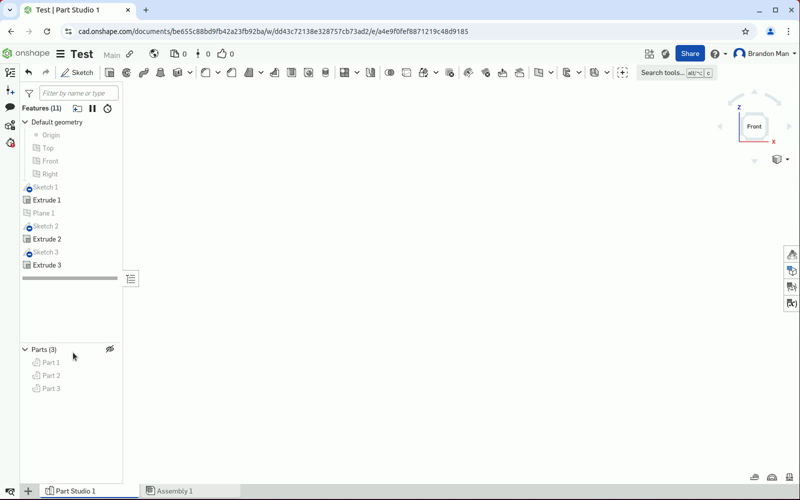
mouse_move(73, 352)
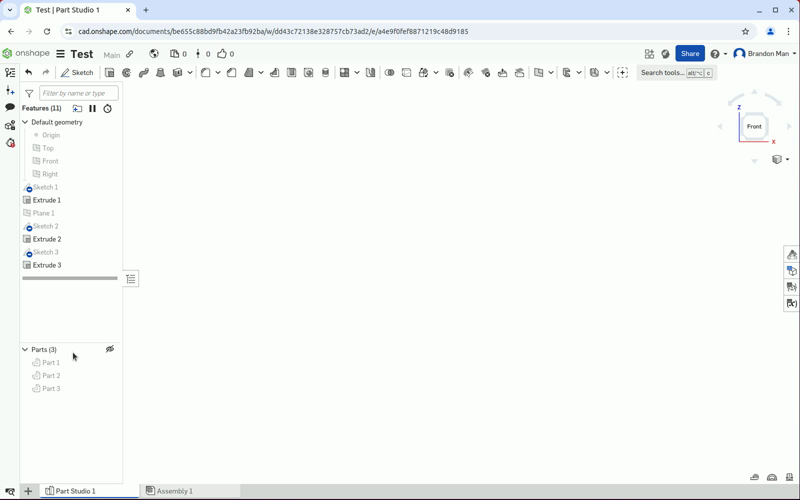
key(shift+y)
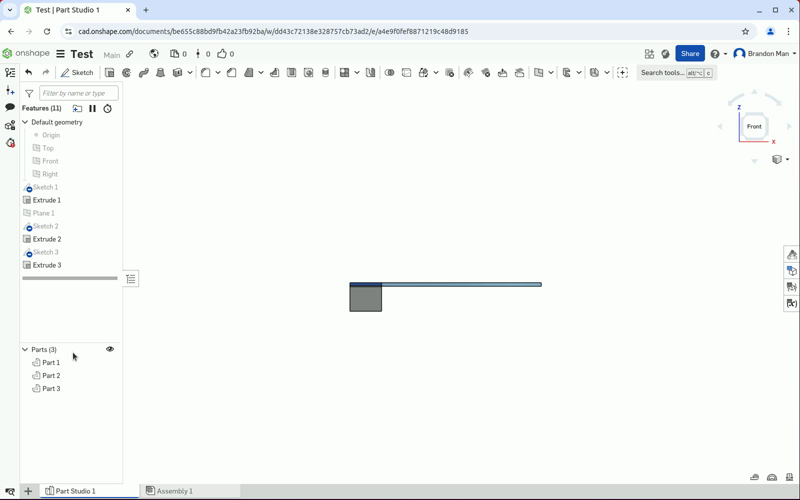
mouse_move(541, 75)
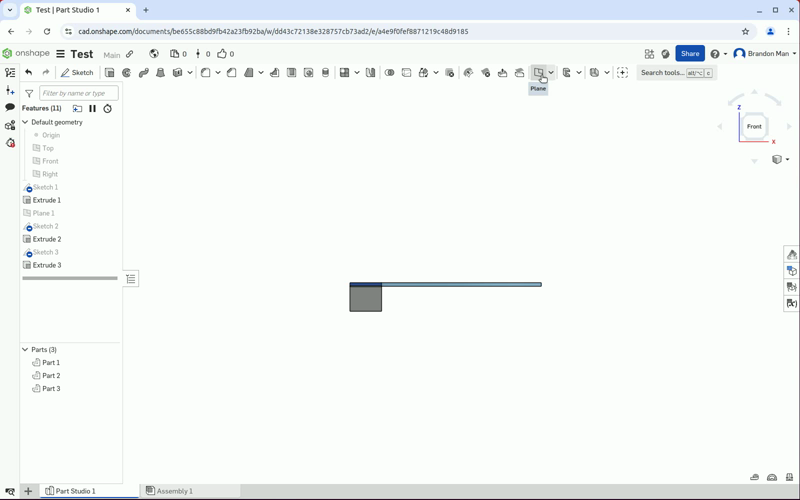
click(541, 75)
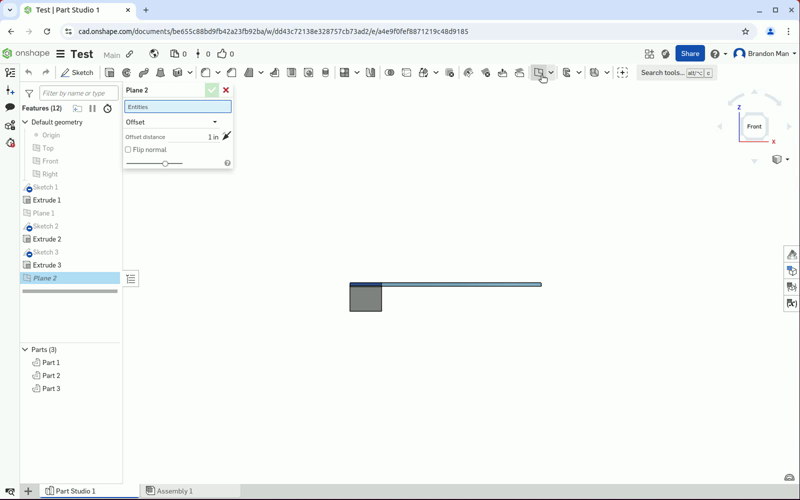
mouse_move(73, 163)
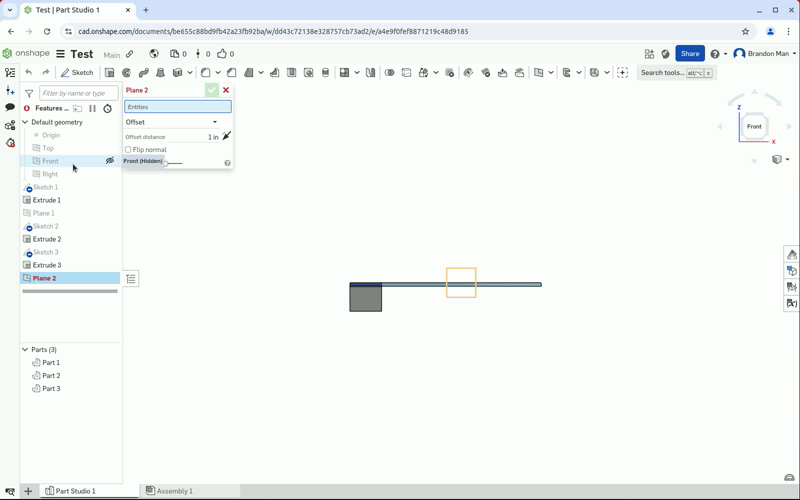
click(73, 163)
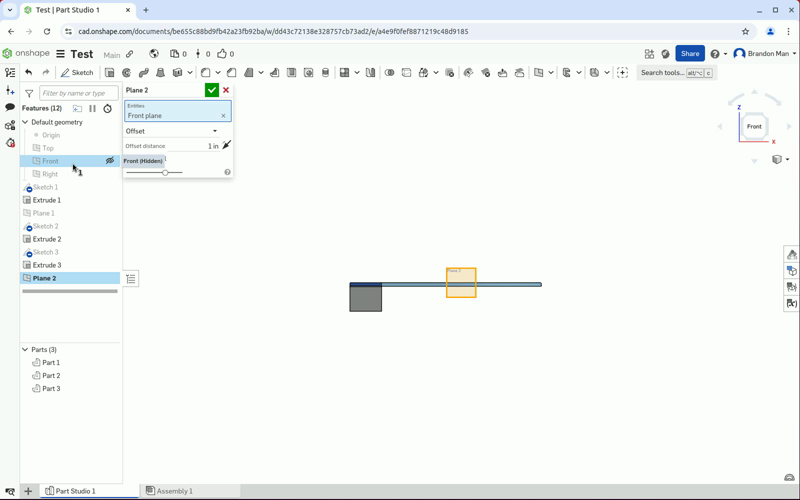
key(tab, 2)
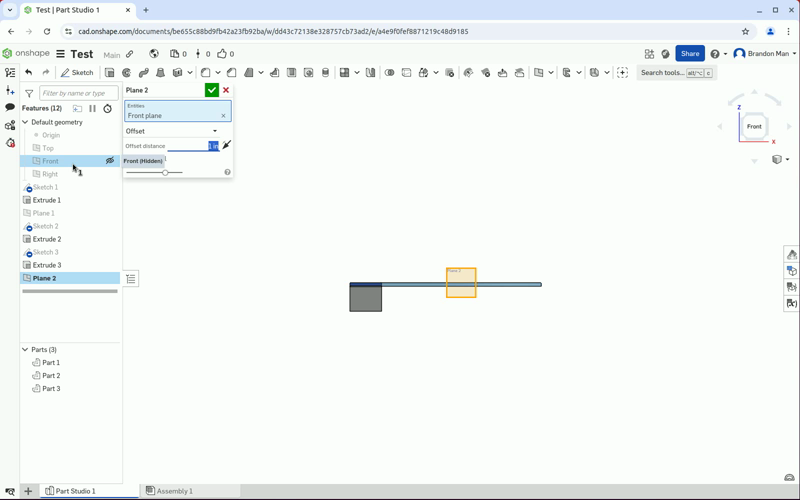
text(3.143)
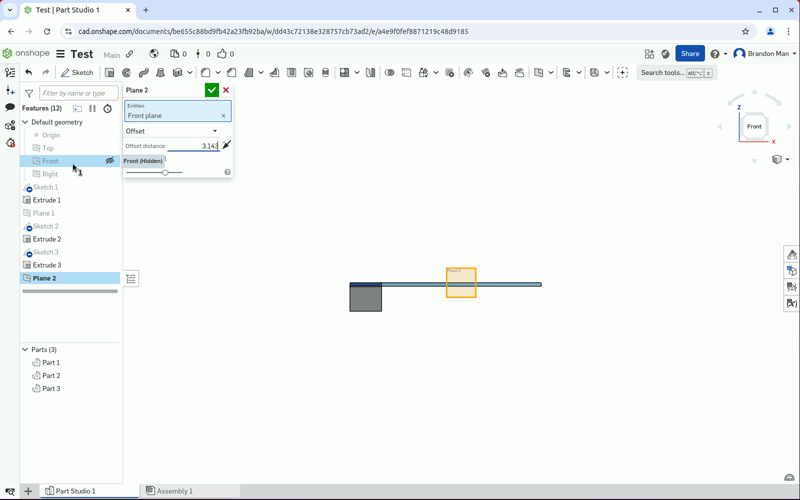
key(enter, 2)
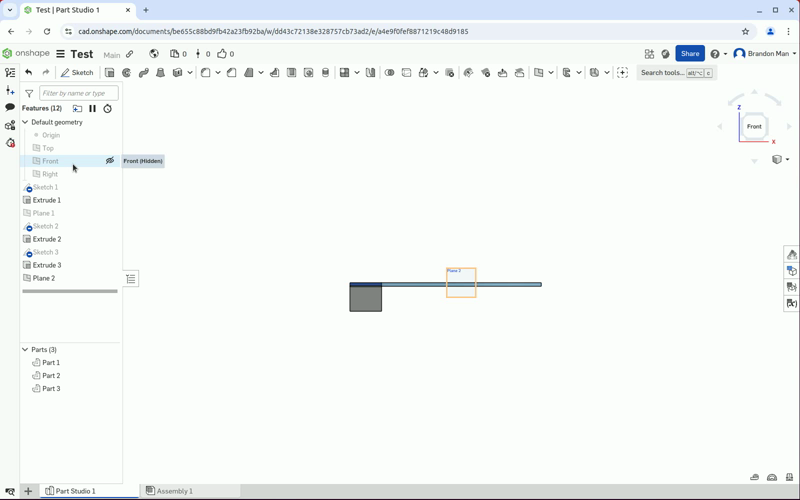
key(shift+s)
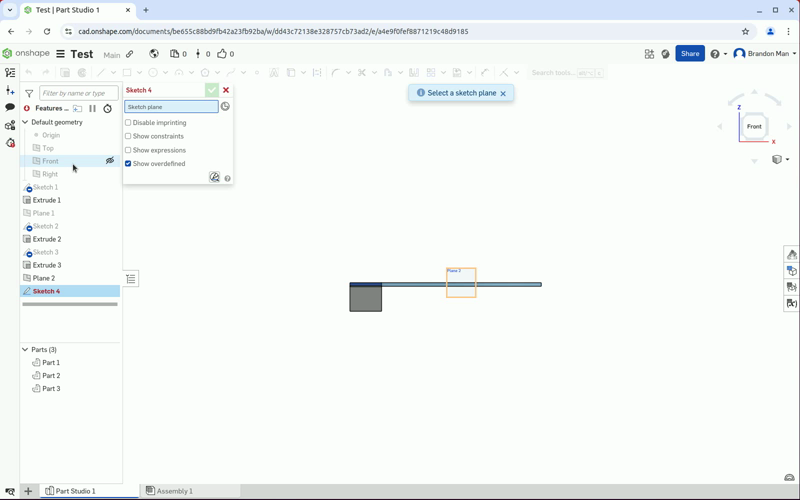
mouse_move(73, 280)
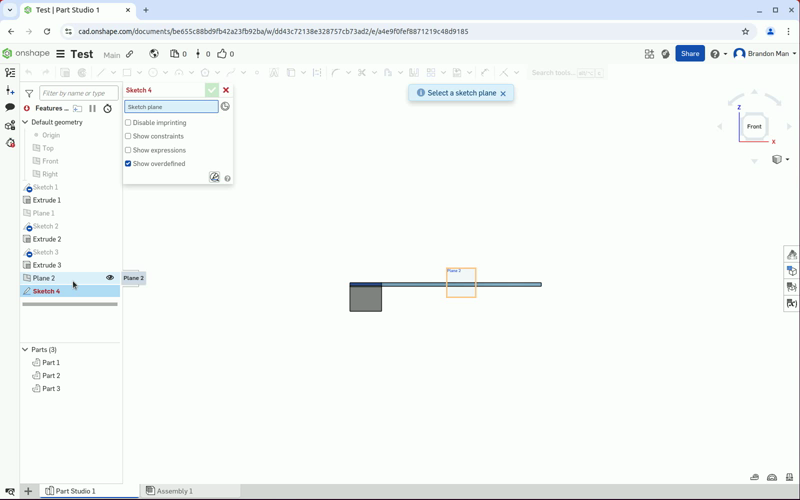
click(73, 280)
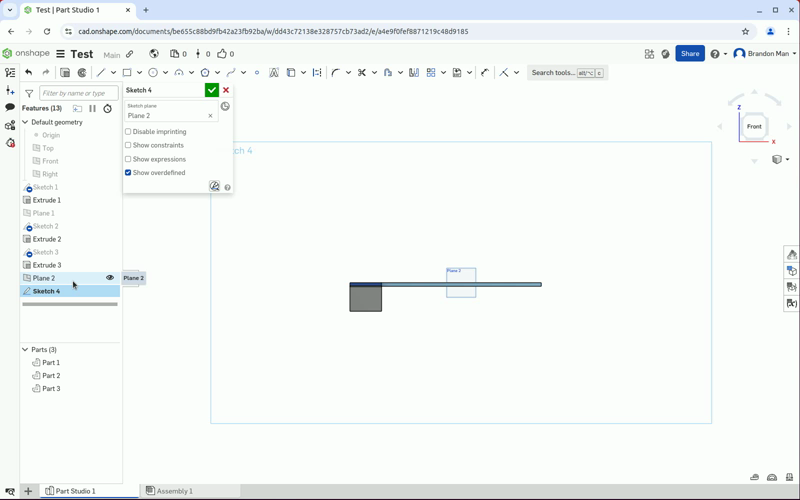
mouse_move(73, 352)
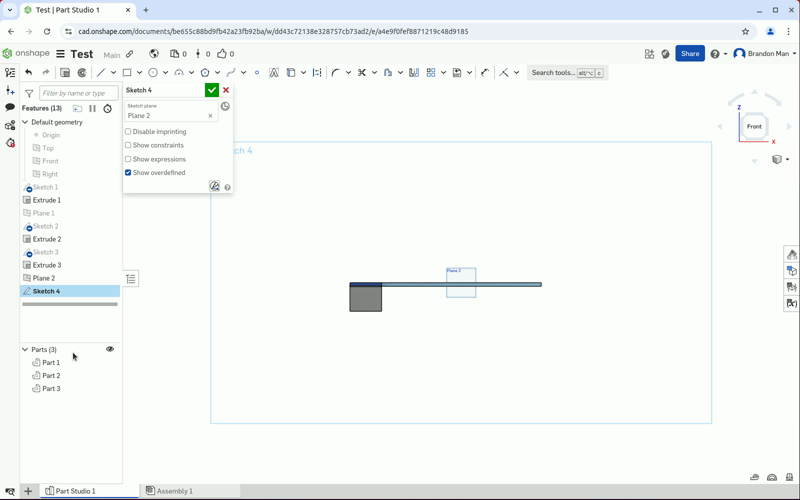
key(y)
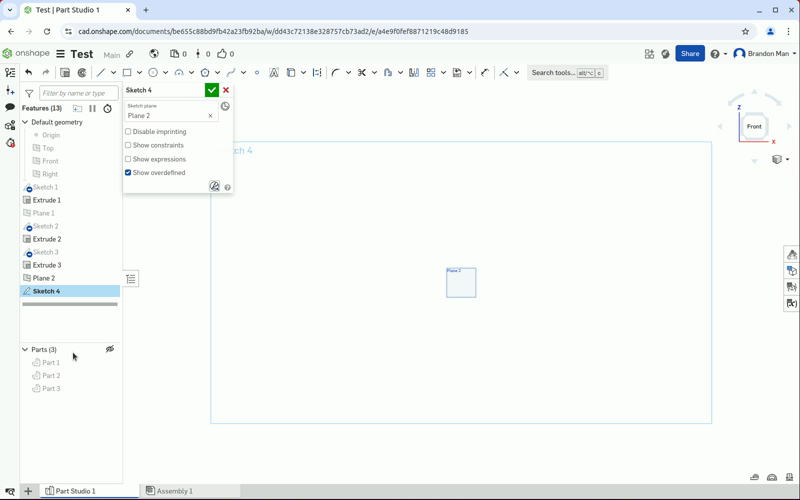
key(l)
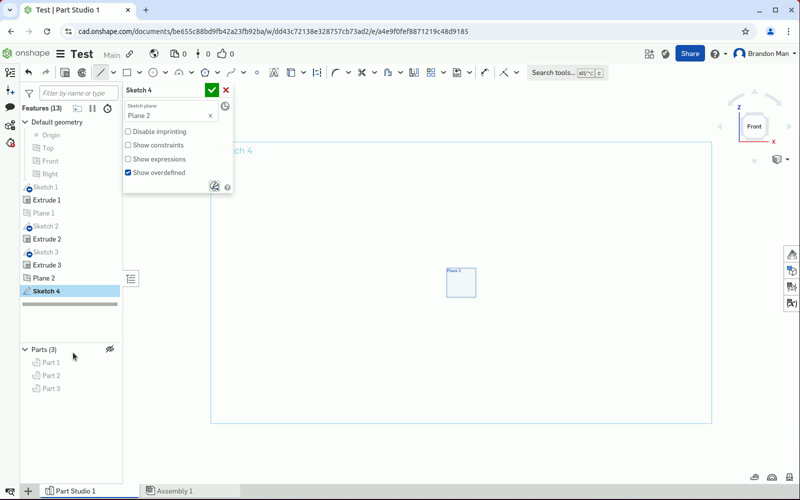
key_down(shift)
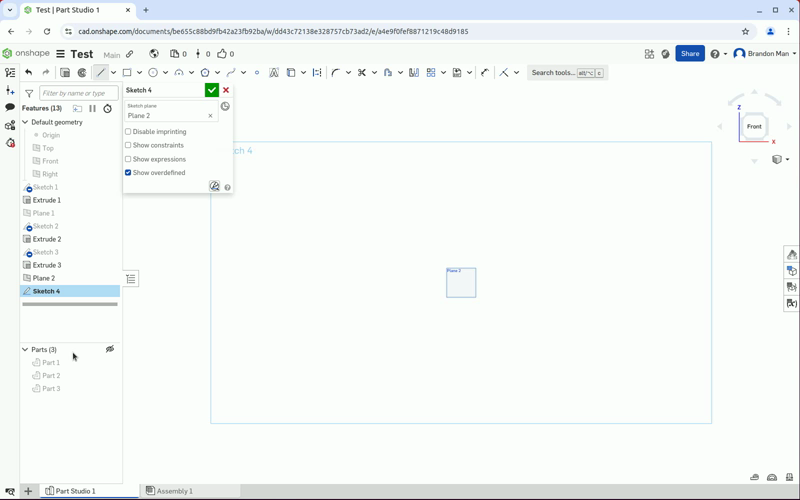
mouse_move(412, 311)
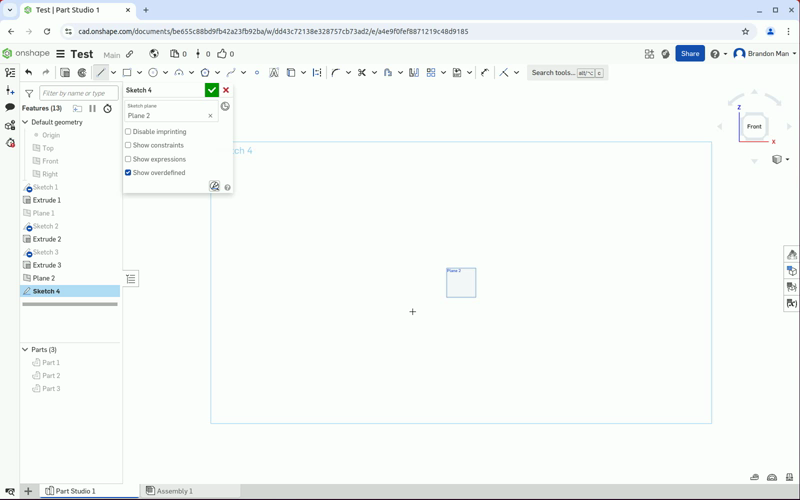
click(412, 311)
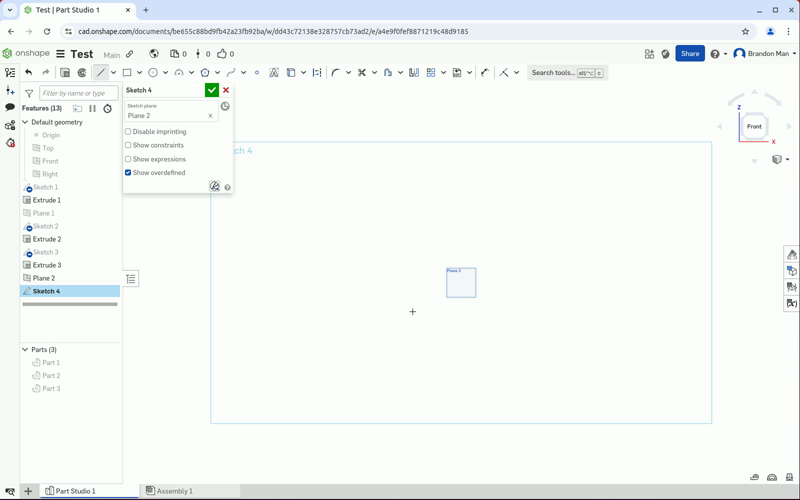
key_up(shift)
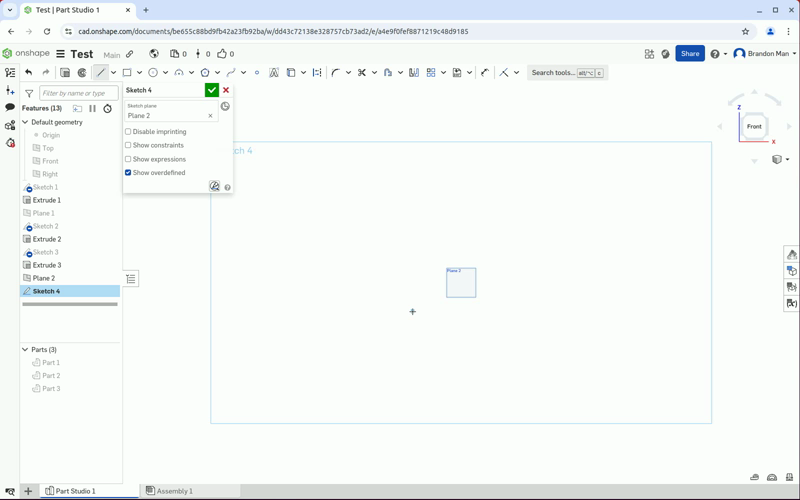
key_down(shift)
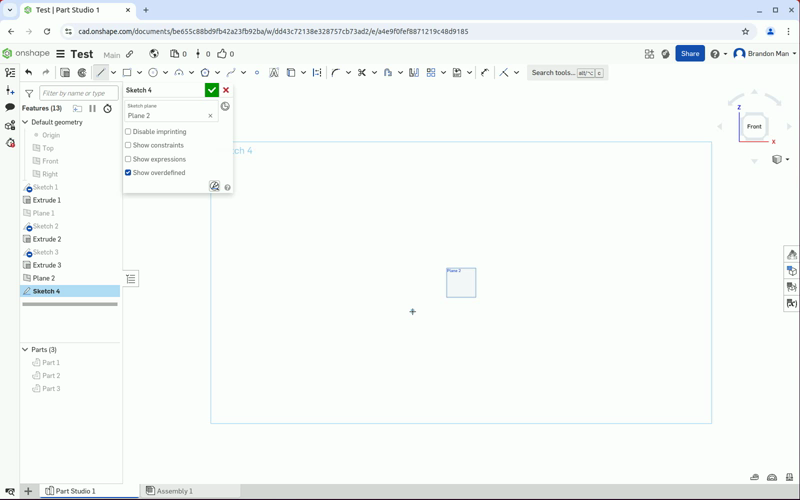
mouse_move(442, 311)
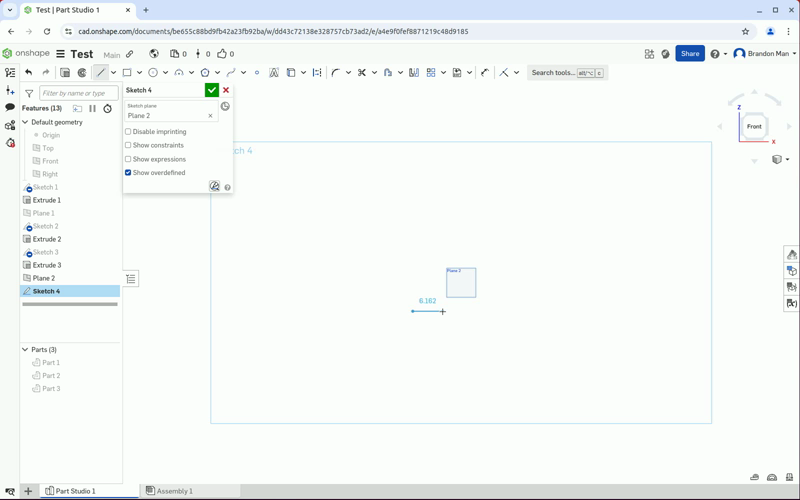
mouse_move(433, 311)
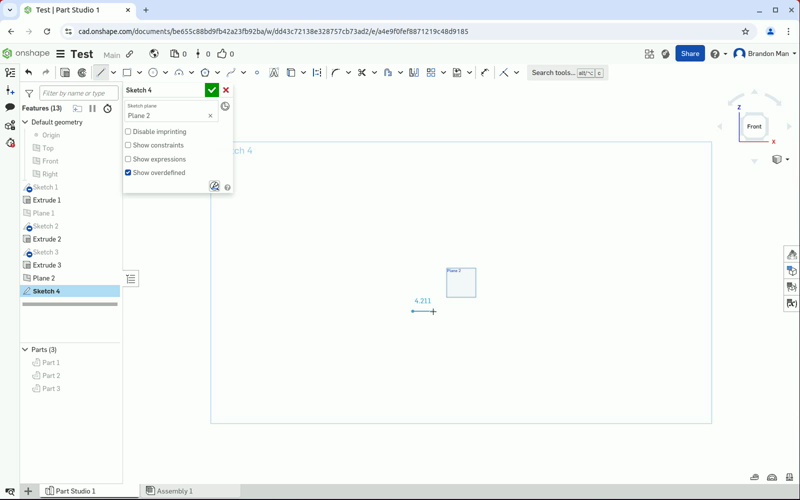
click(433, 311)
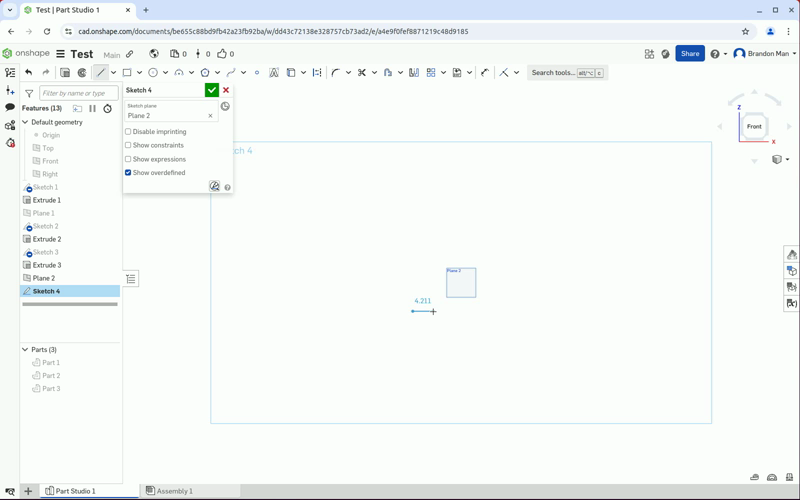
key_up(shift)
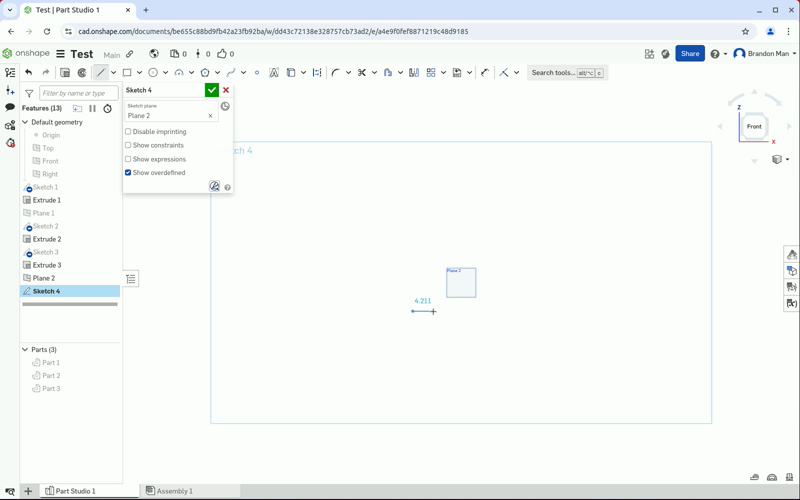
key_down(shift)
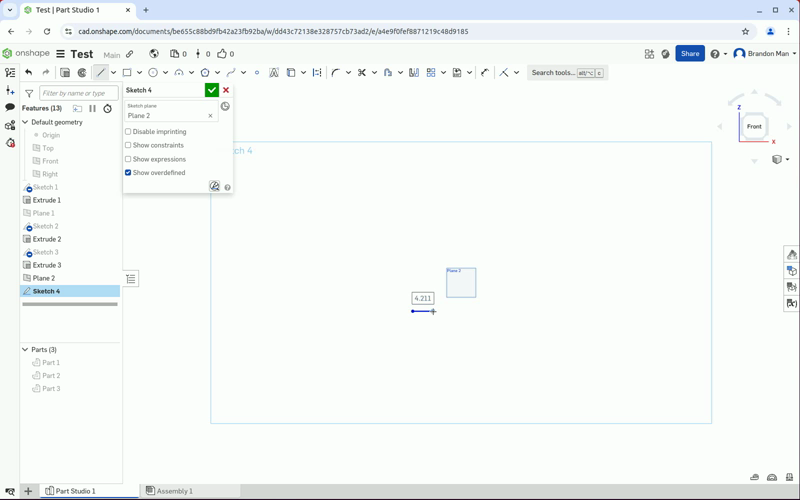
mouse_move(463, 311)
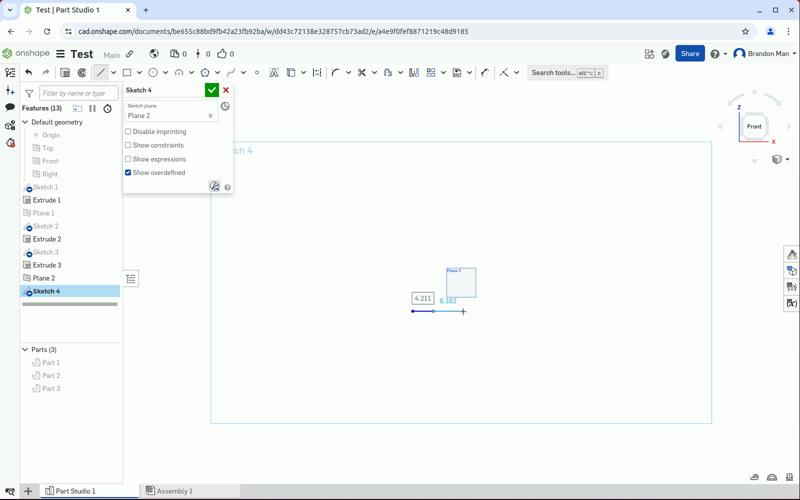
mouse_move(433, 288)
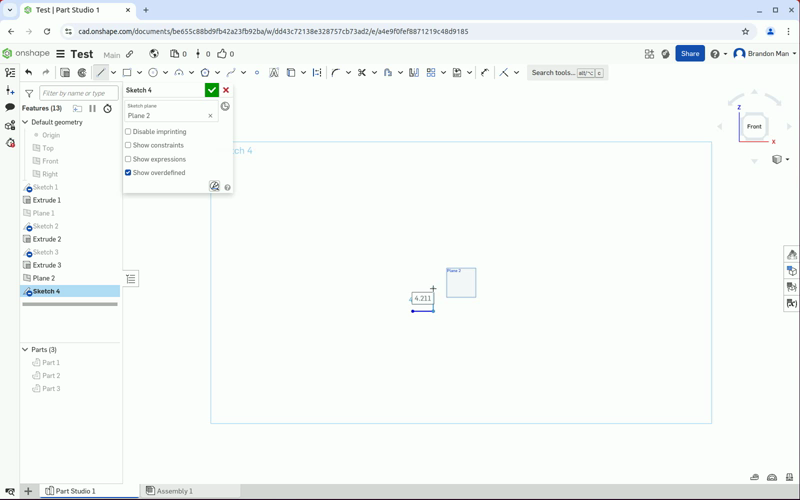
click(433, 288)
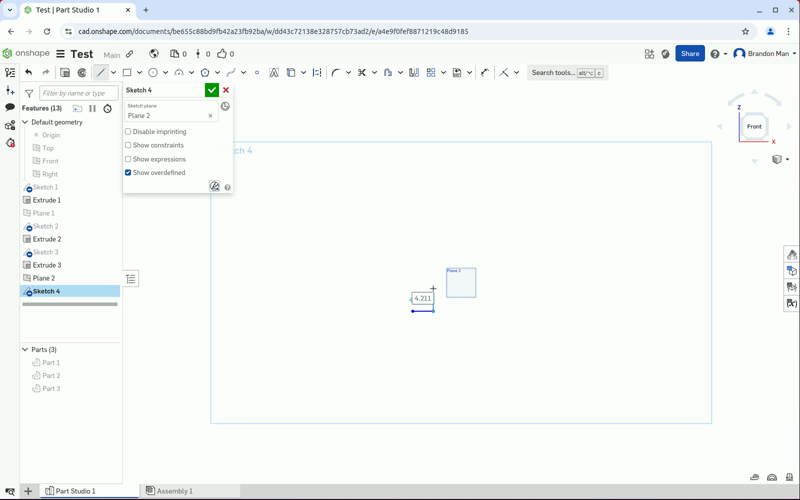
key_up(shift)
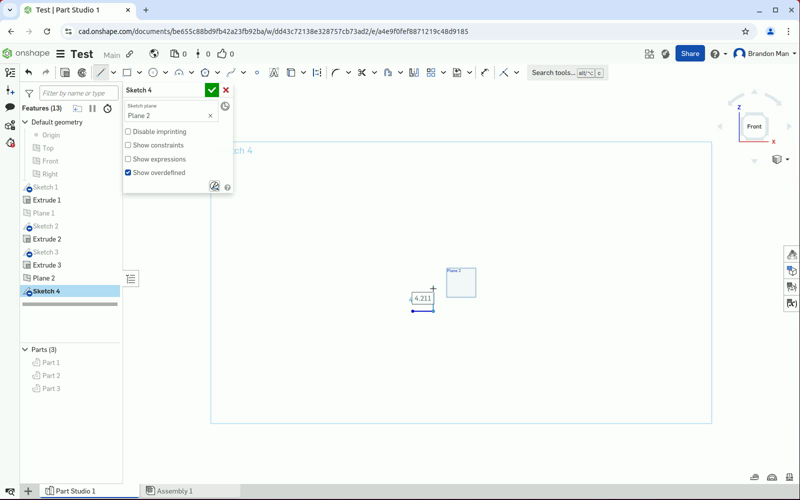
key_down(shift)
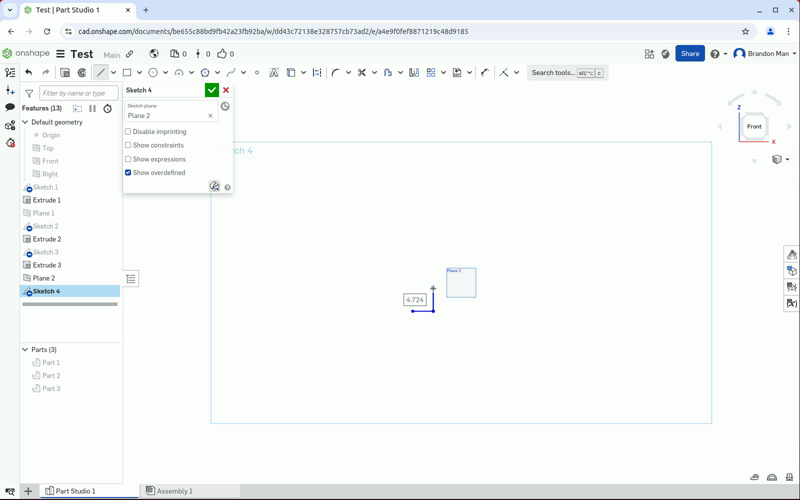
mouse_move(463, 288)
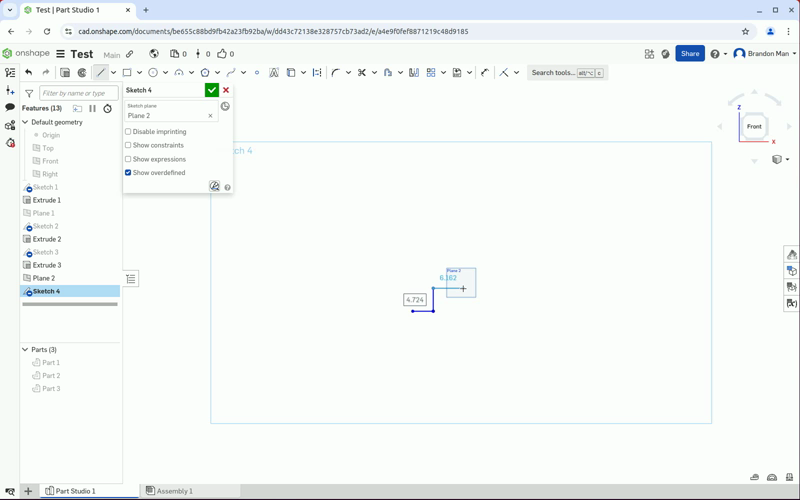
mouse_move(453, 288)
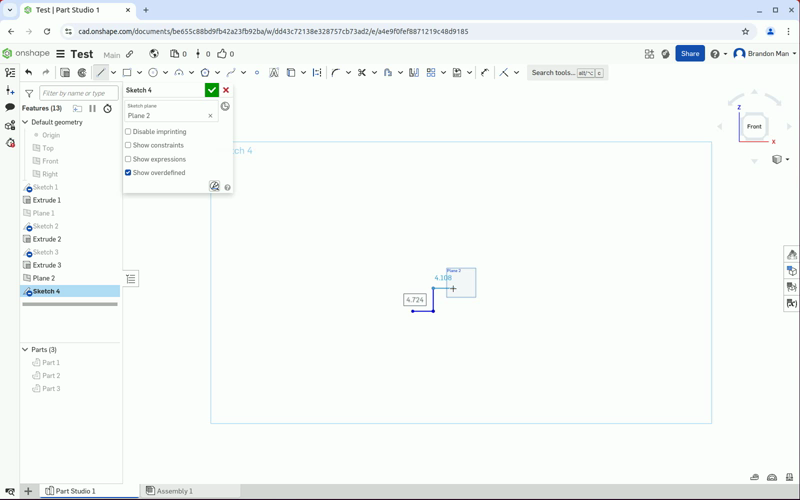
click(453, 288)
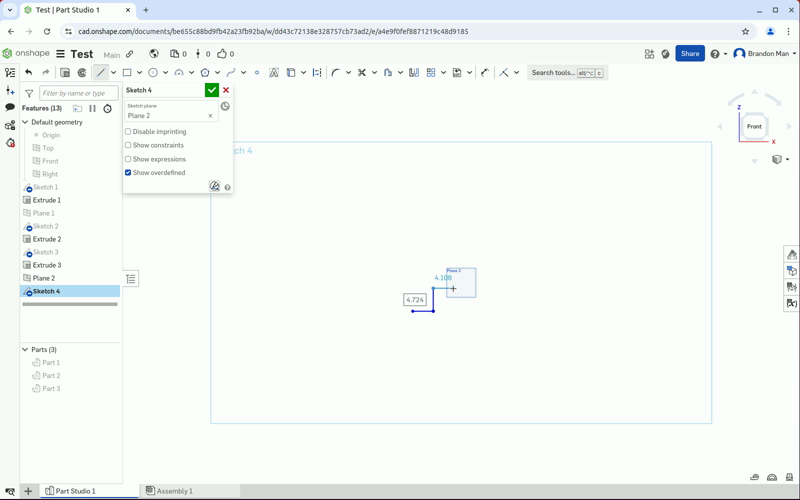
key_up(shift)
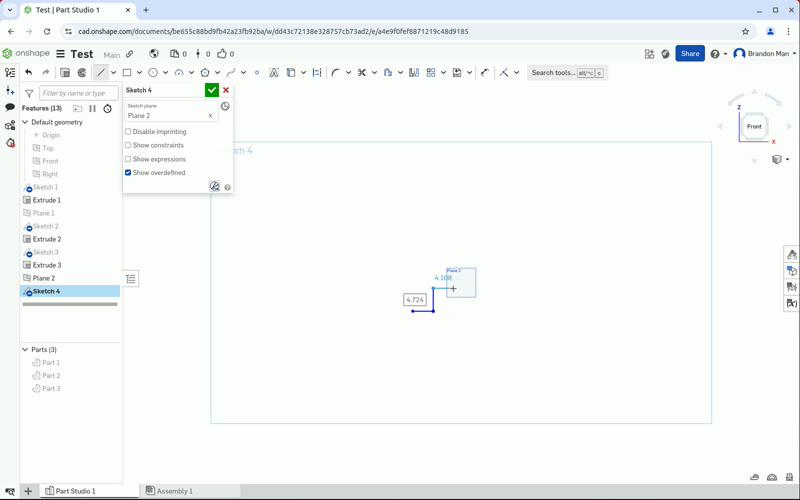
key_down(shift)
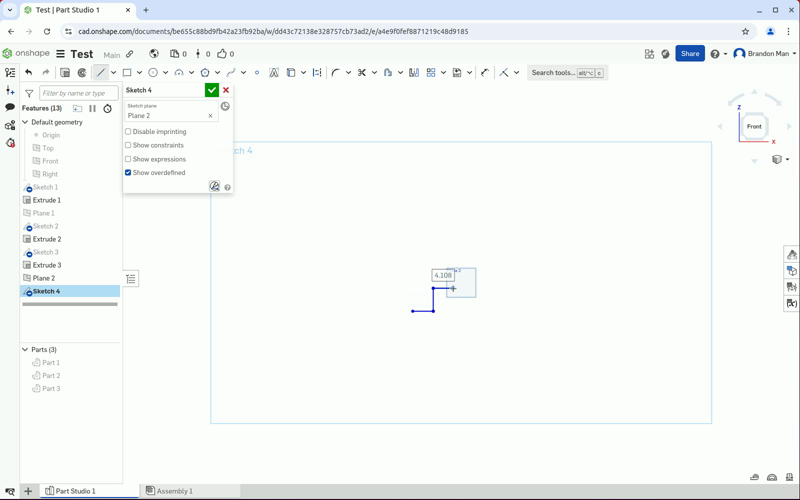
mouse_move(483, 288)
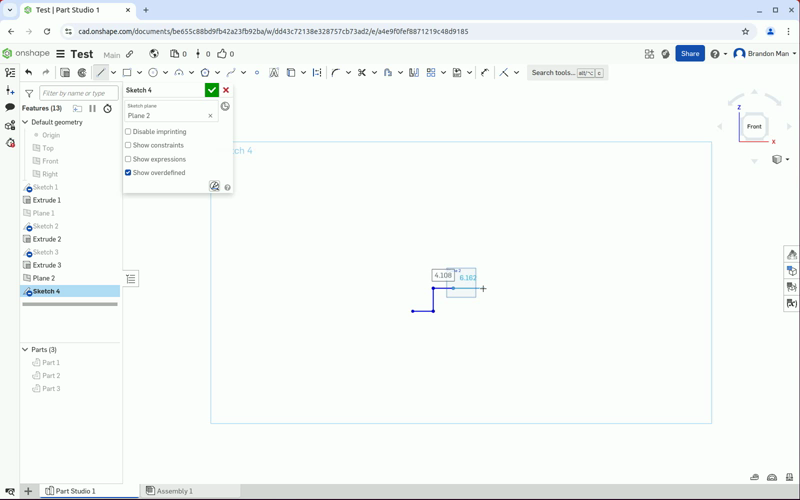
mouse_move(453, 311)
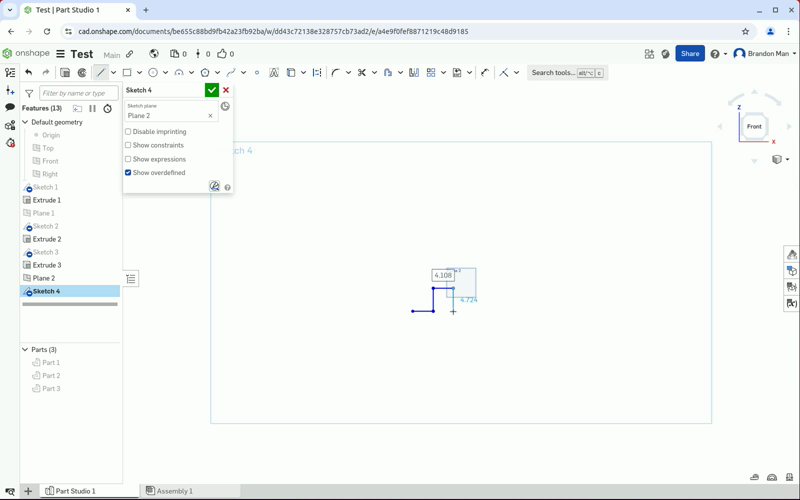
click(453, 311)
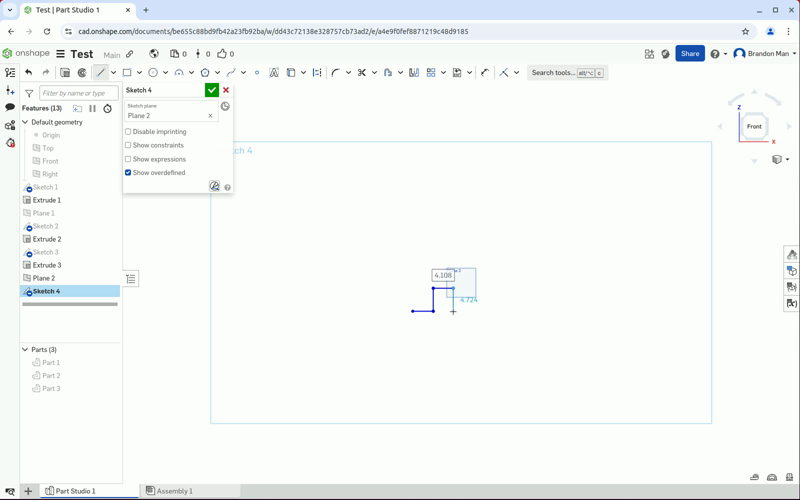
key_up(shift)
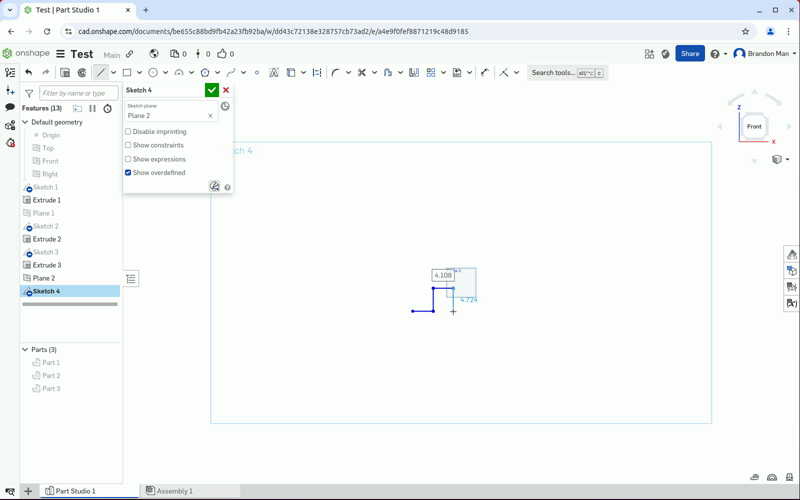
key_down(shift)
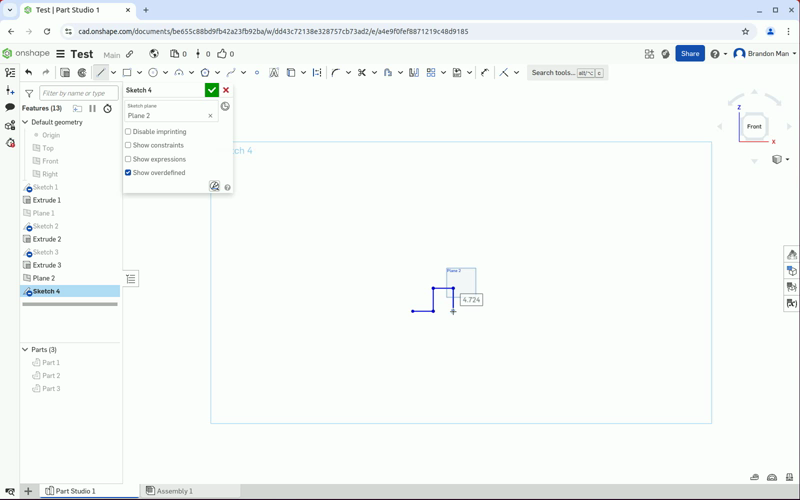
mouse_move(483, 311)
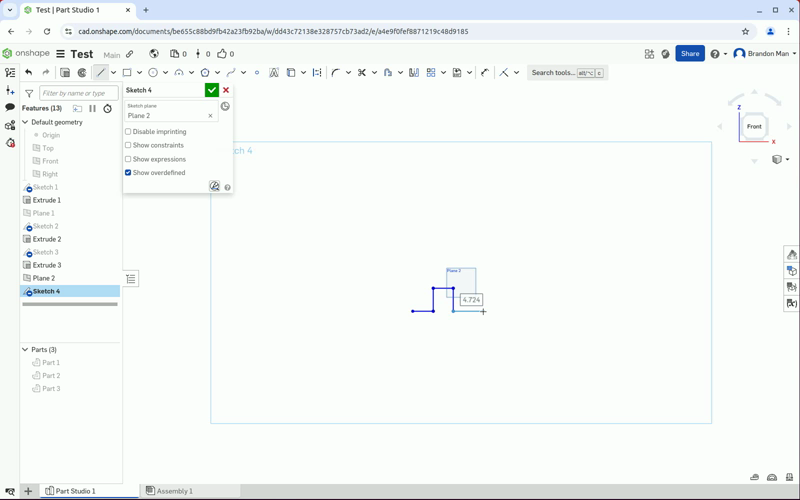
mouse_move(457, 311)
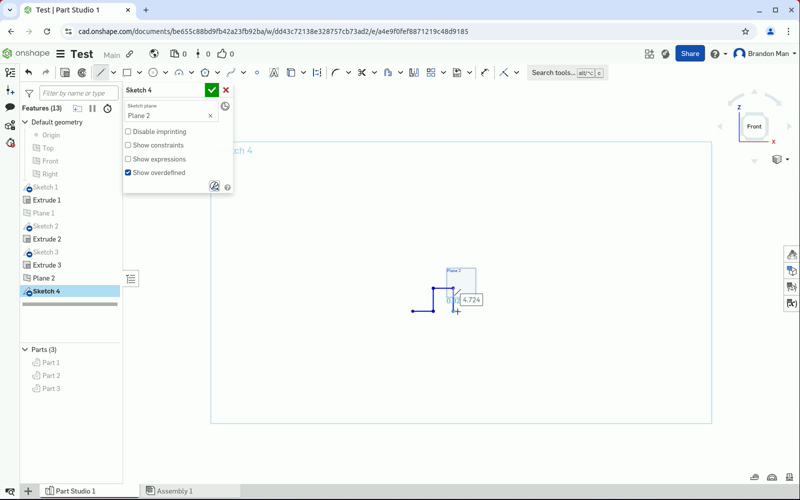
scroll(6)
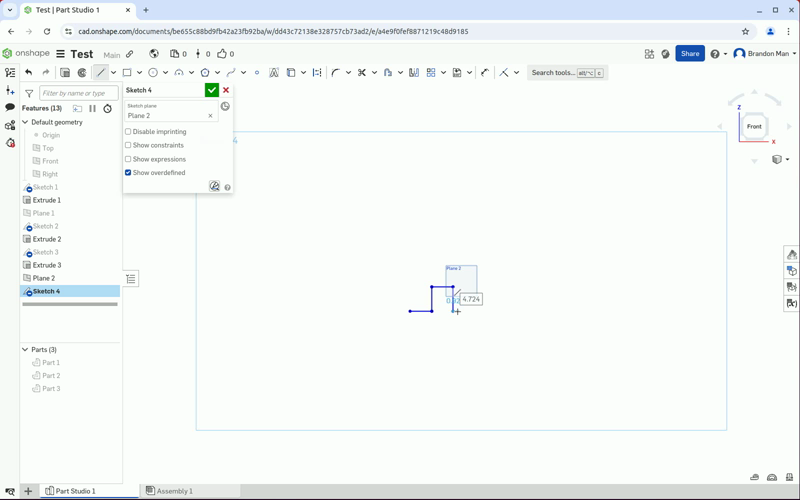
scroll(6)
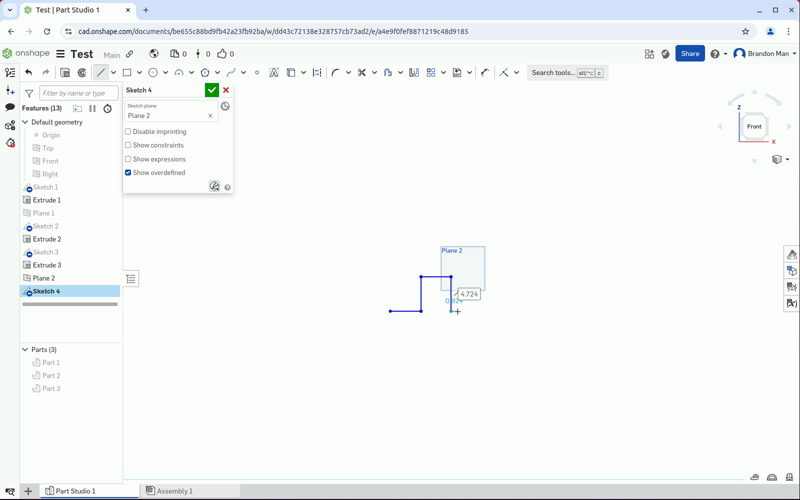
scroll(6)
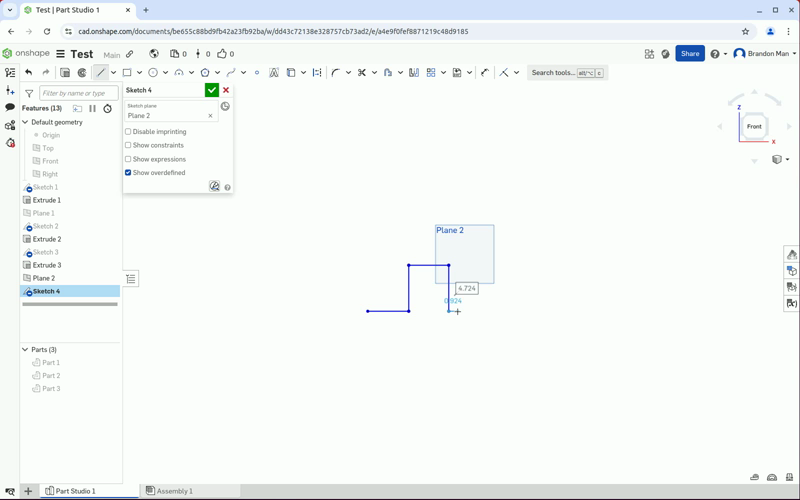
scroll(6)
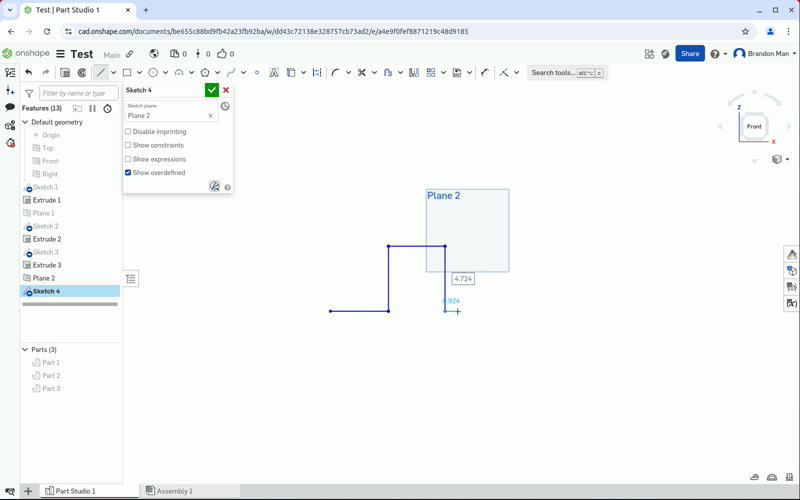
scroll(6)
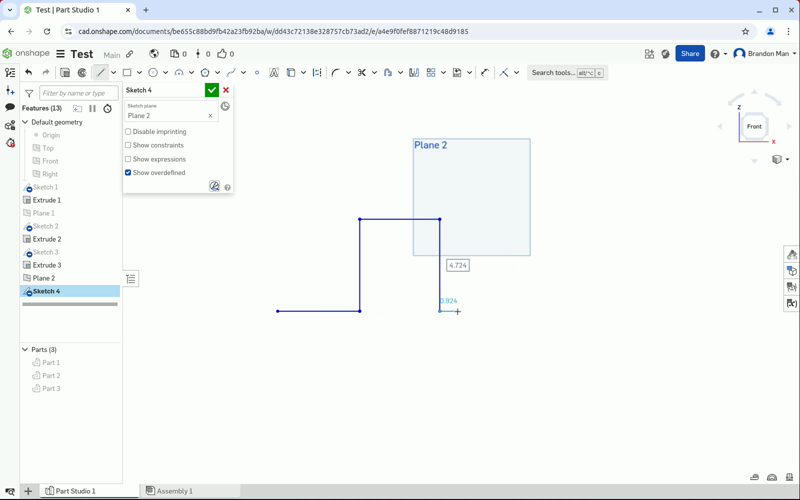
scroll(6)
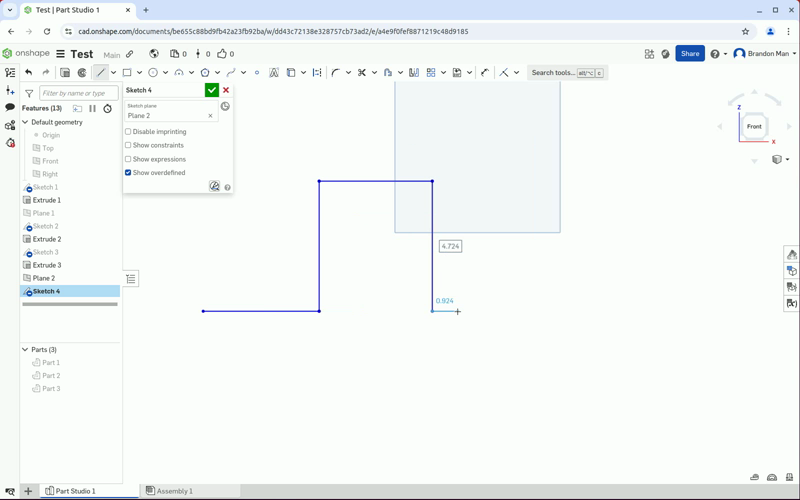
scroll(6)
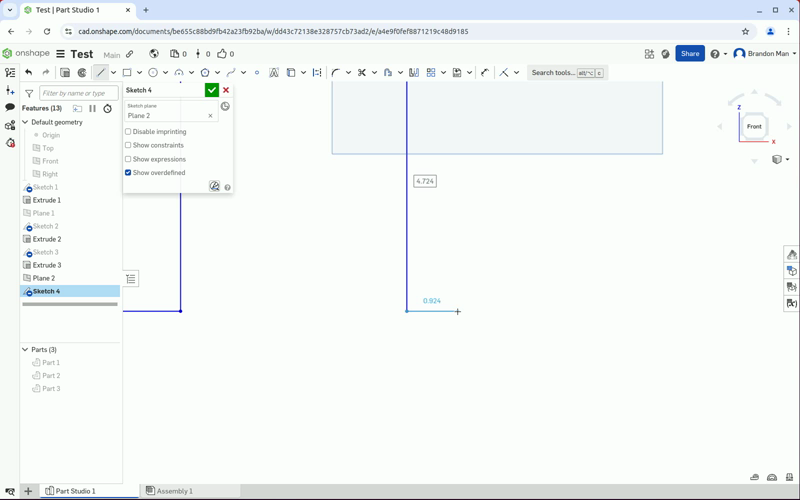
click(457, 311)
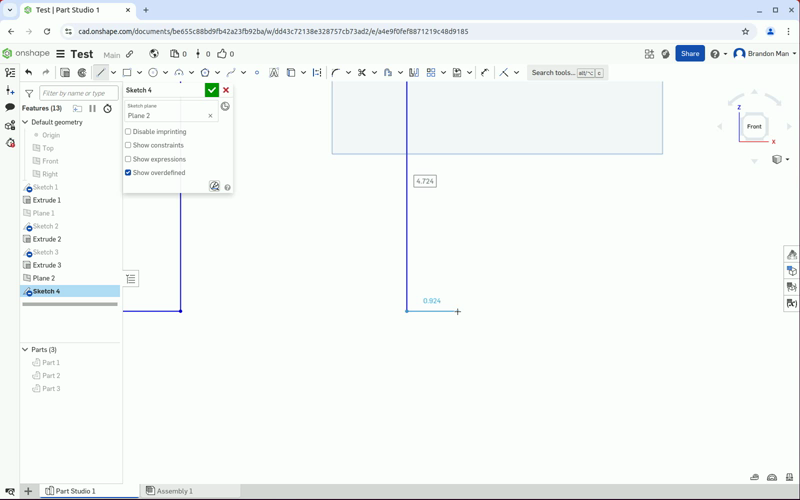
scroll(-6)
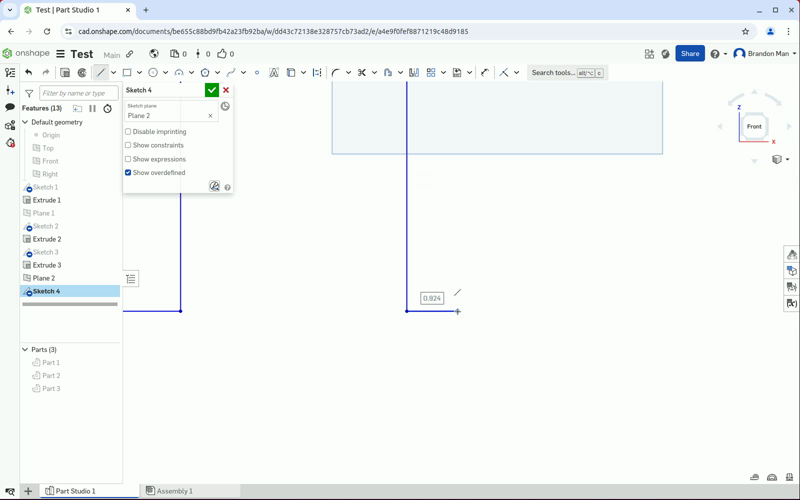
scroll(-6)
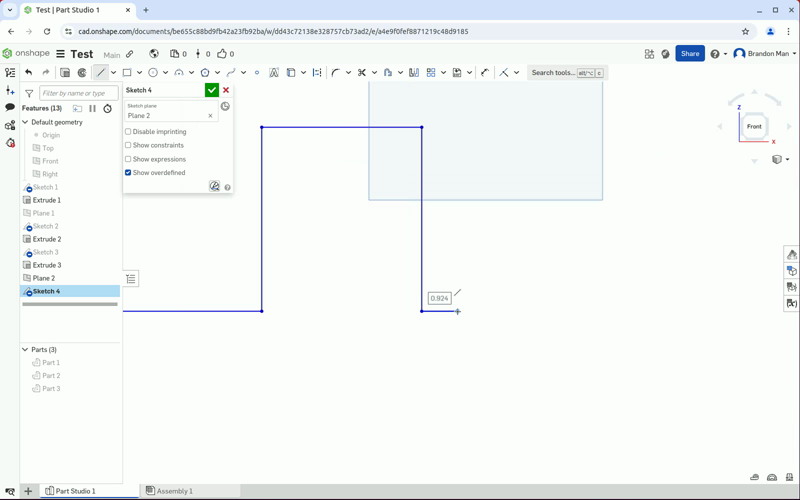
scroll(-6)
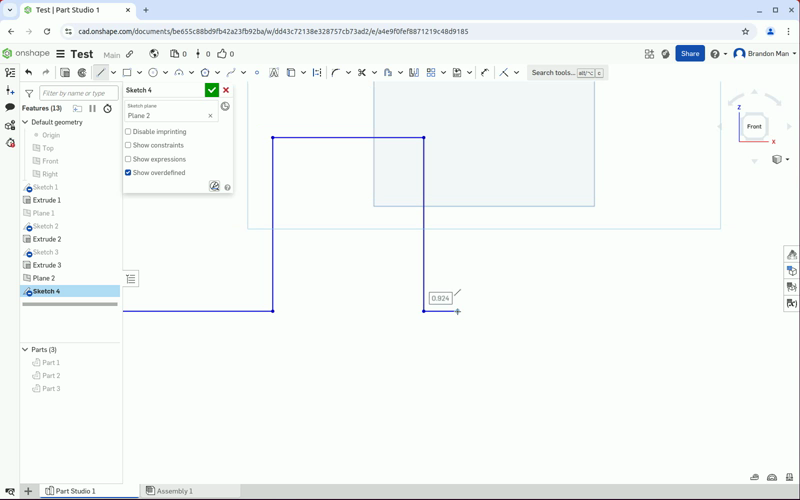
scroll(-6)
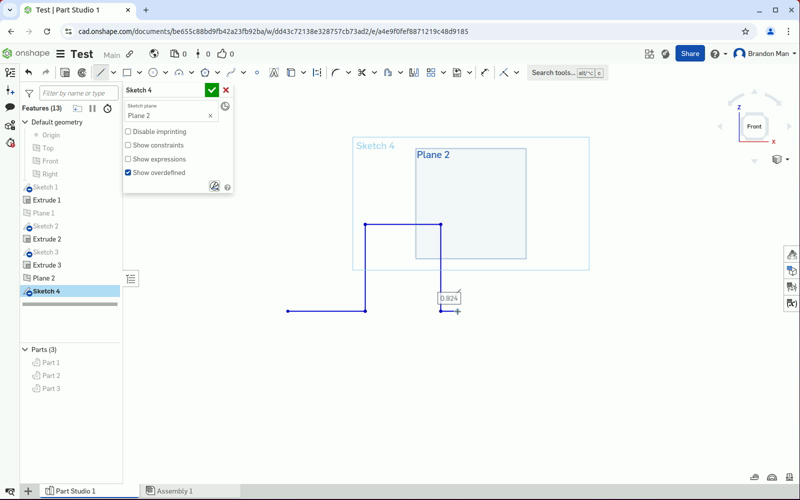
scroll(-6)
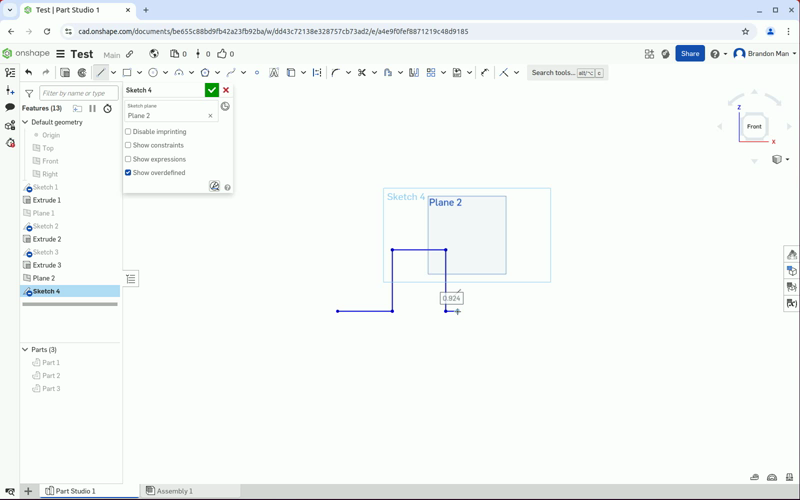
scroll(-6)
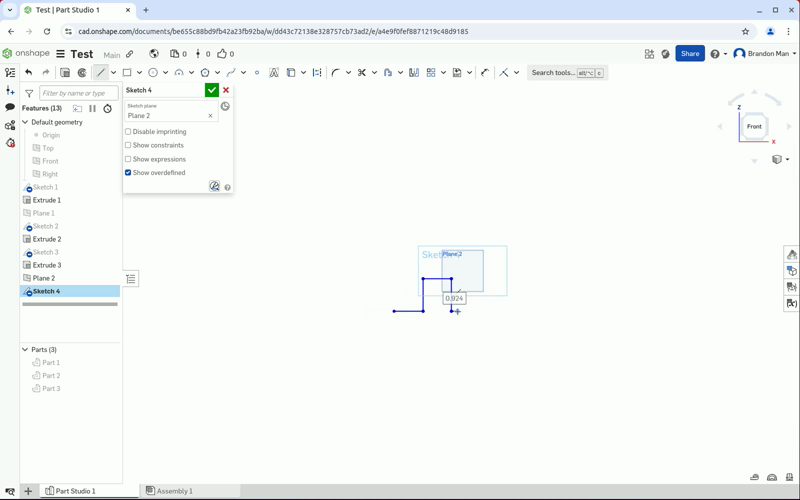
scroll(-6)
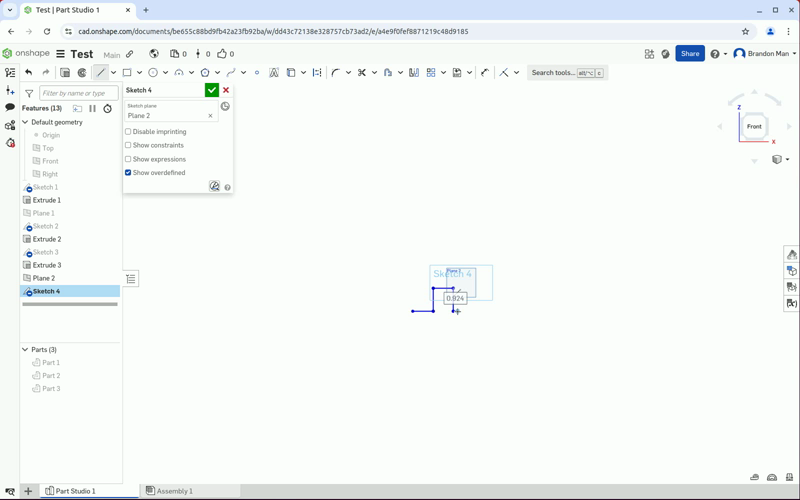
key_up(shift)
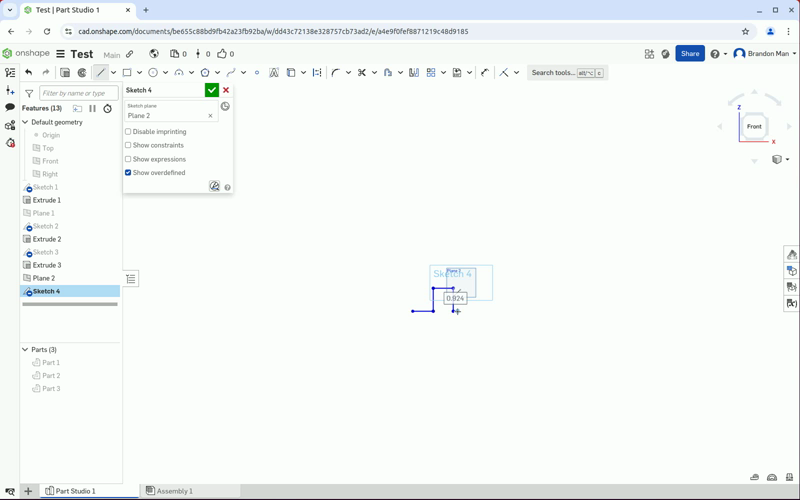
key_down(shift)
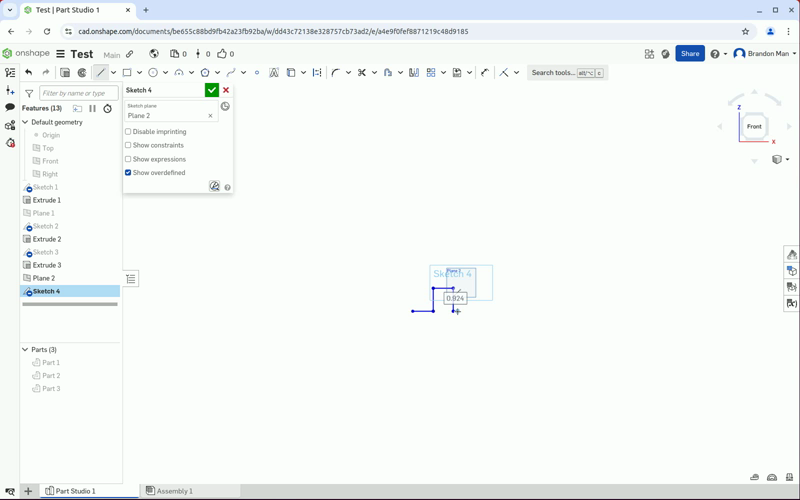
mouse_move(487, 311)
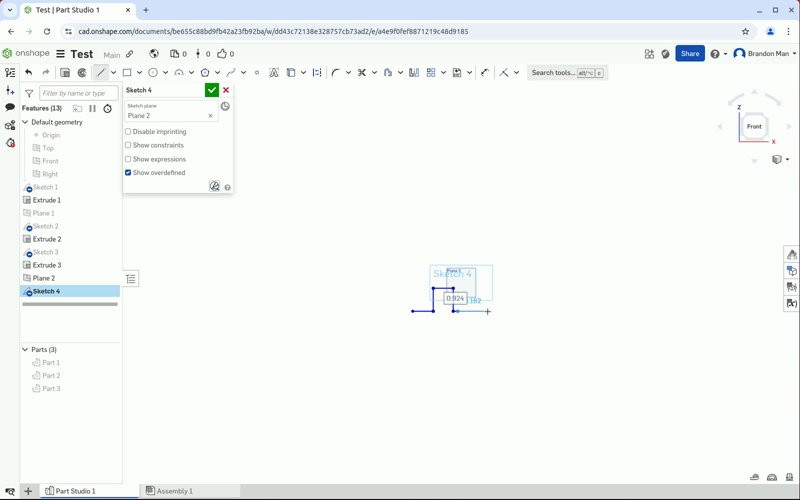
mouse_move(457, 288)
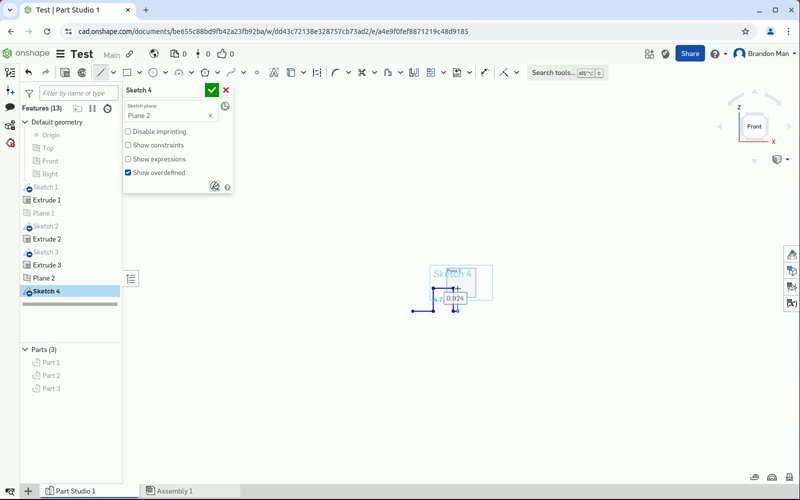
click(457, 288)
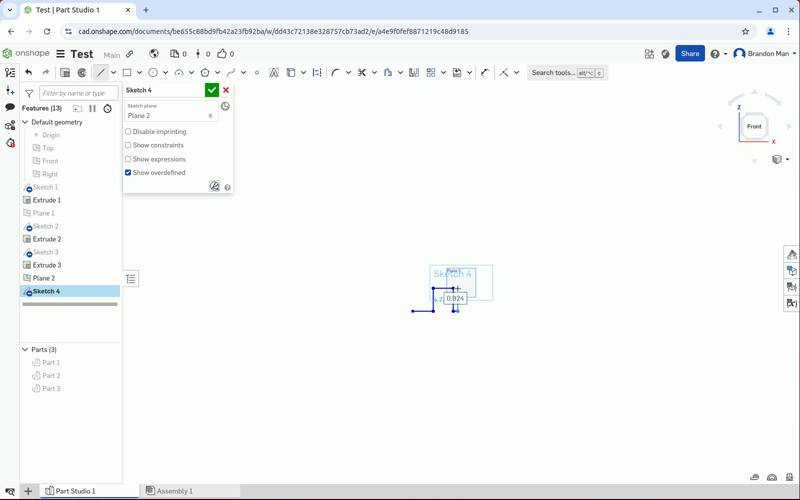
key_up(shift)
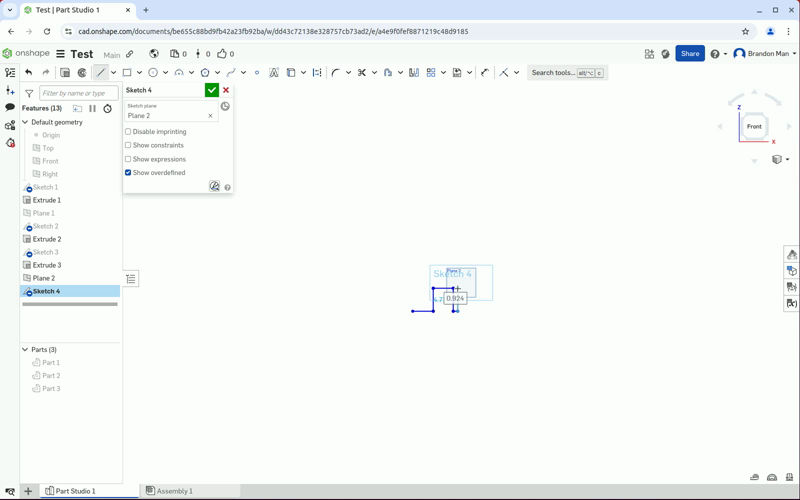
key_down(shift)
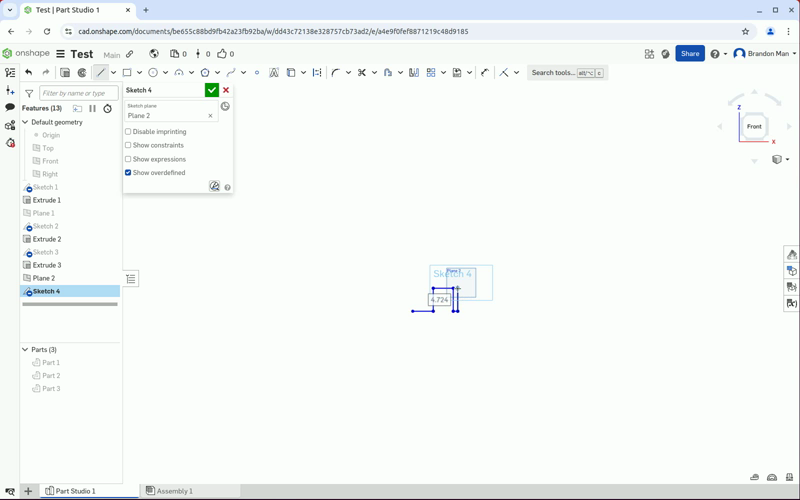
mouse_move(487, 288)
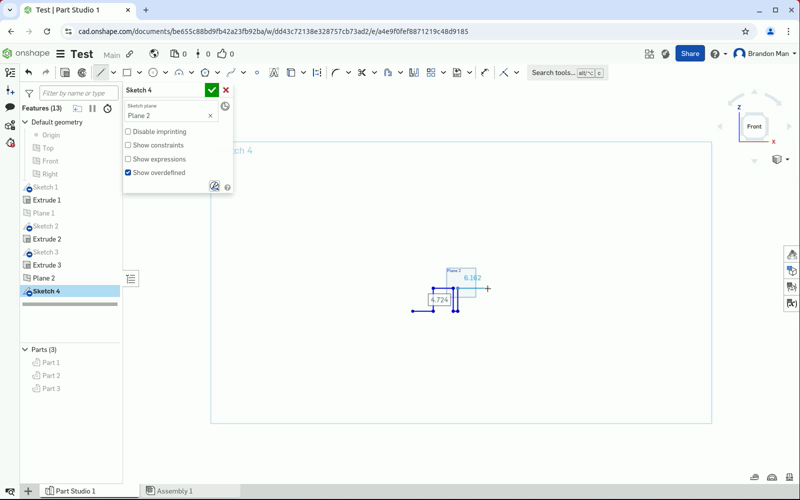
mouse_move(476, 288)
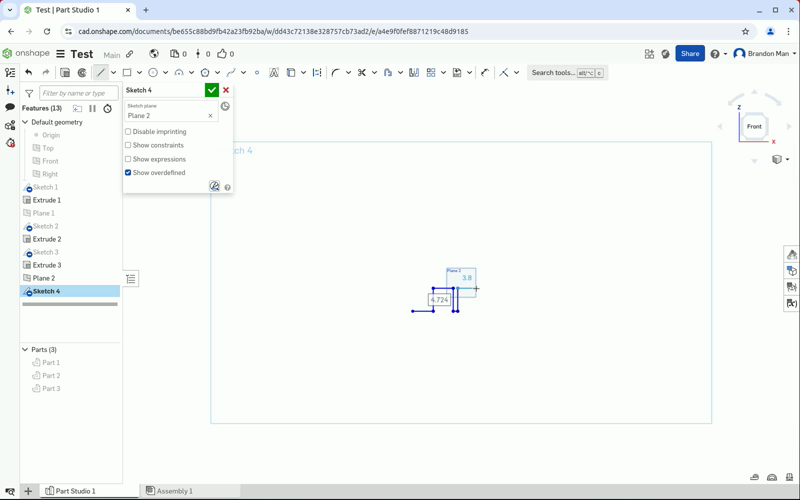
click(476, 288)
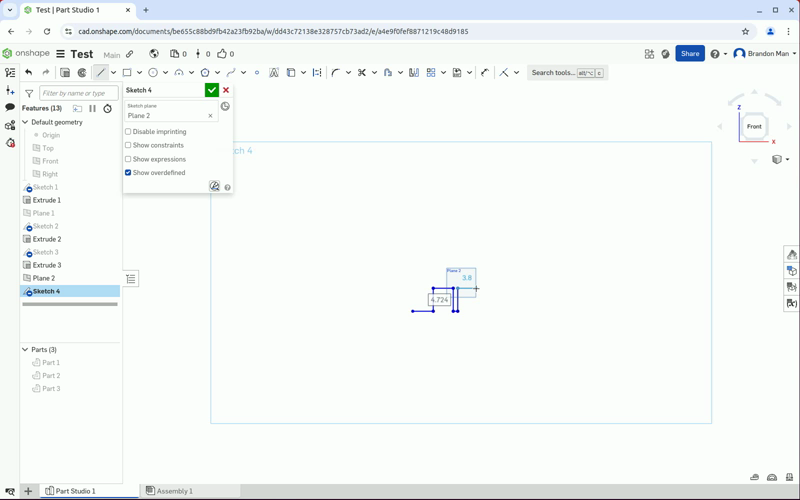
key_up(shift)
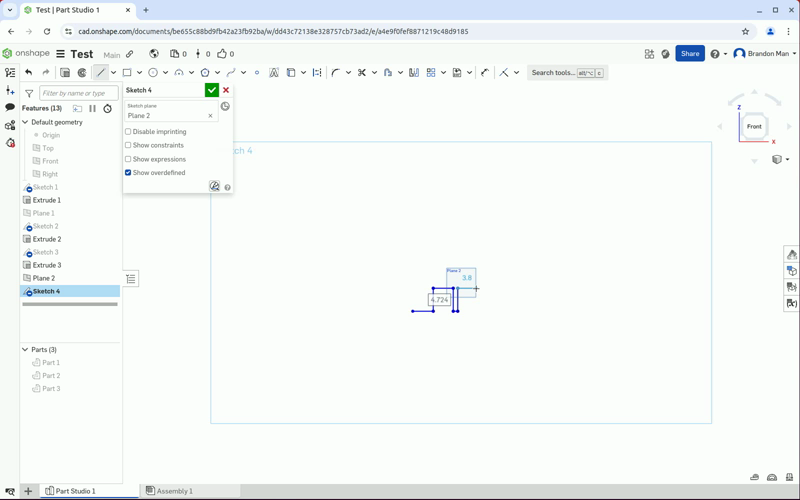
key_down(shift)
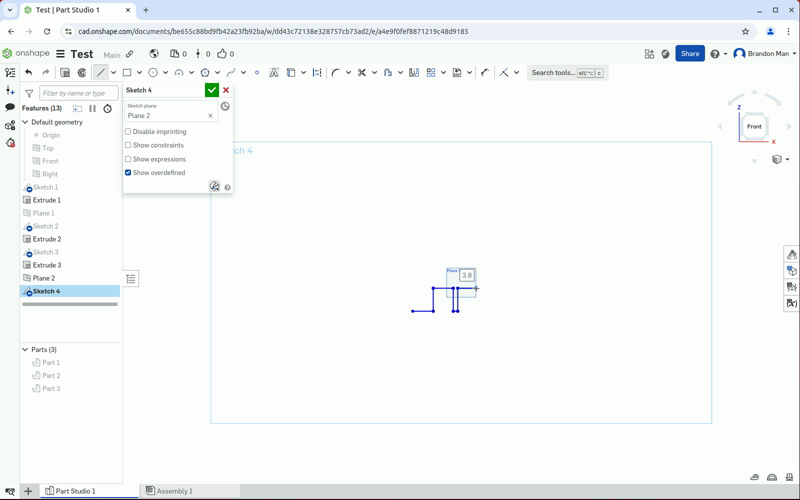
mouse_move(506, 288)
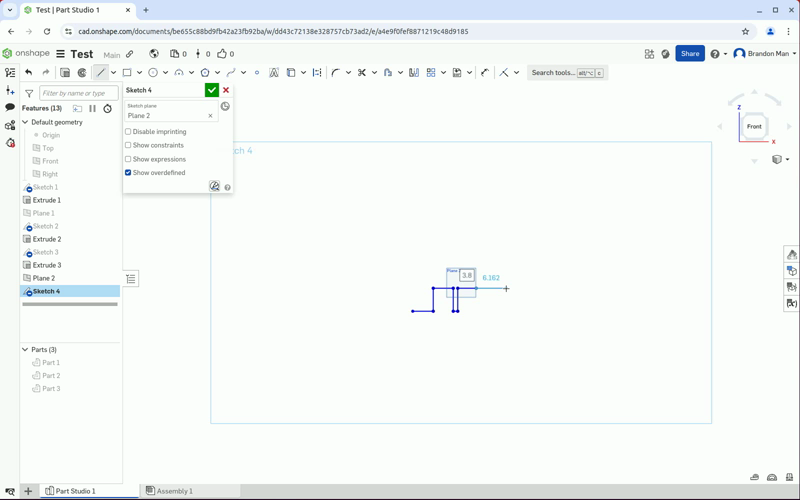
mouse_move(476, 311)
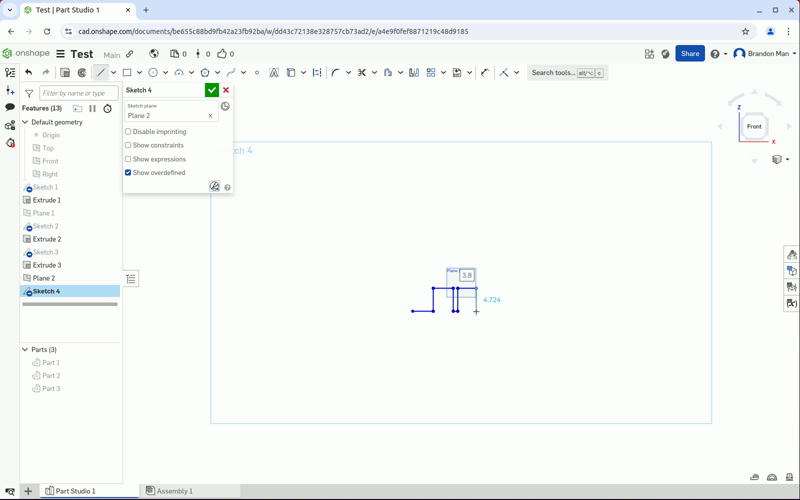
click(476, 311)
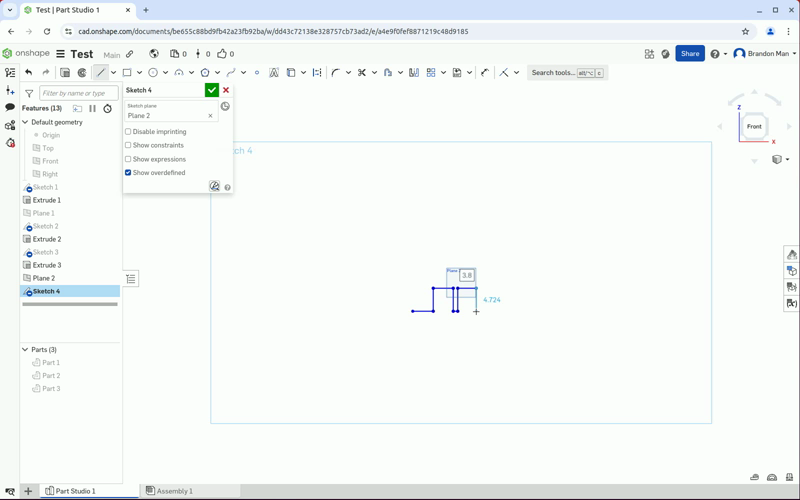
key_up(shift)
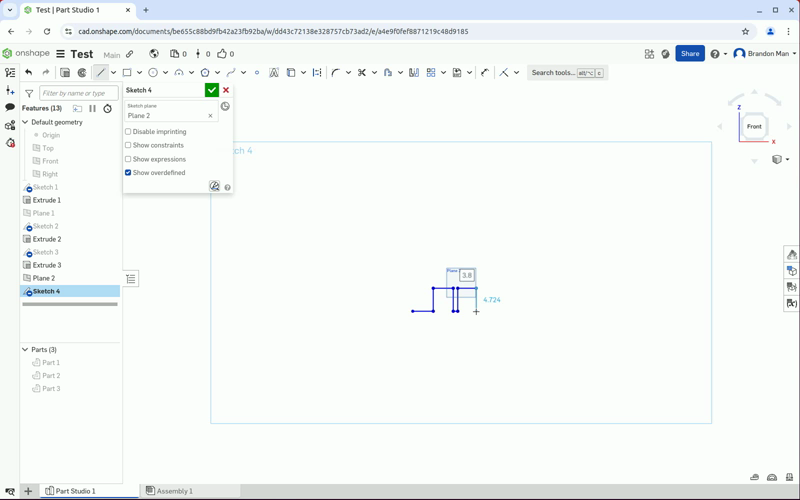
key_down(shift)
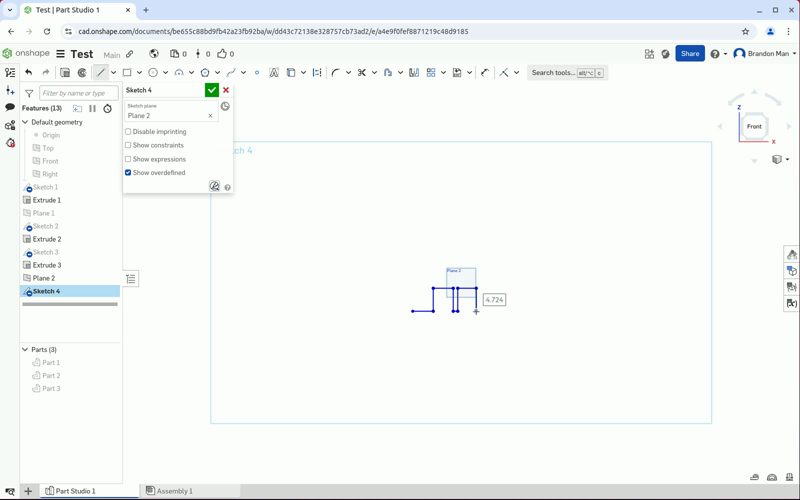
mouse_move(506, 311)
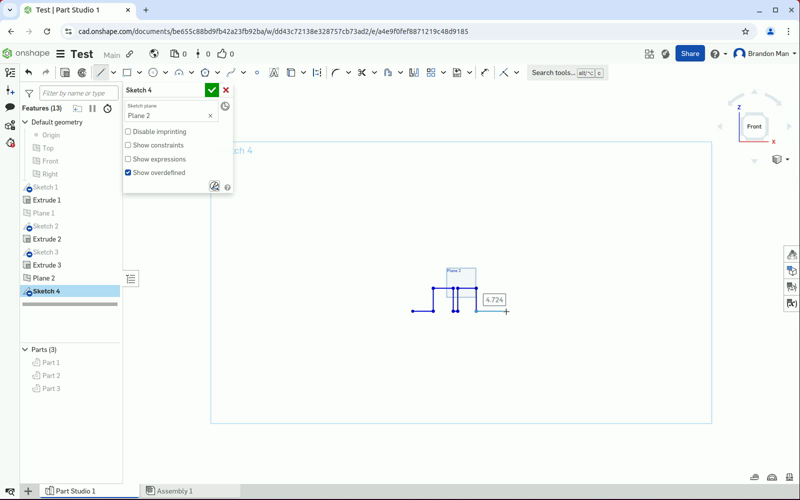
mouse_move(484, 311)
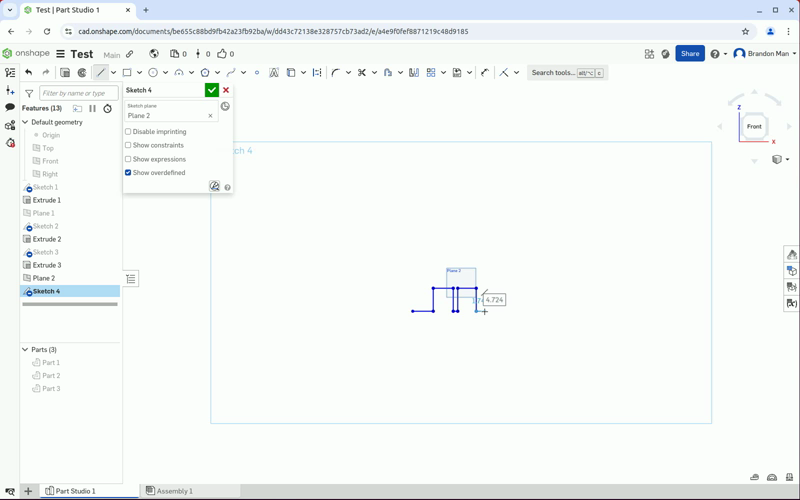
click(484, 311)
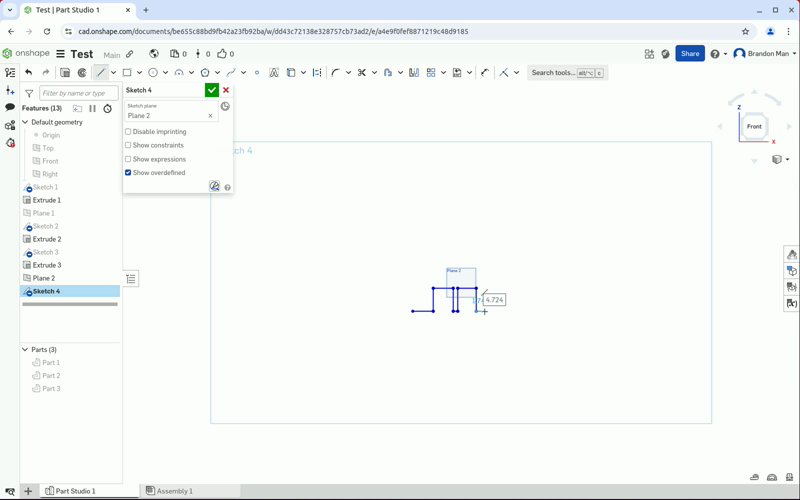
key_up(shift)
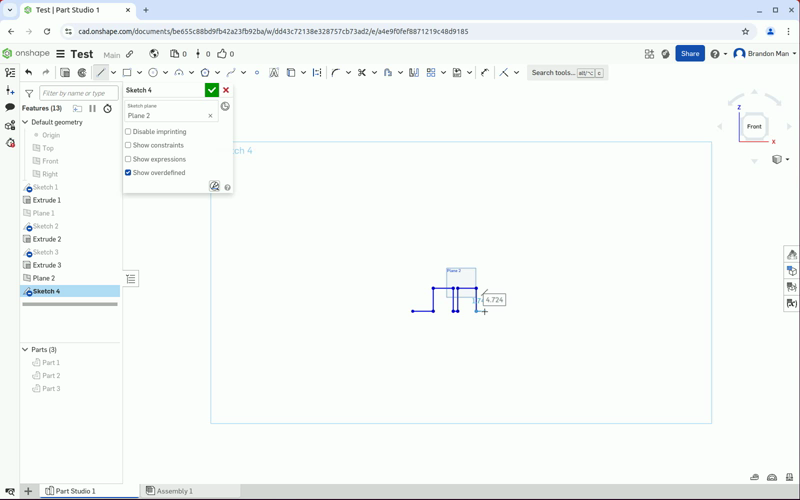
key_down(shift)
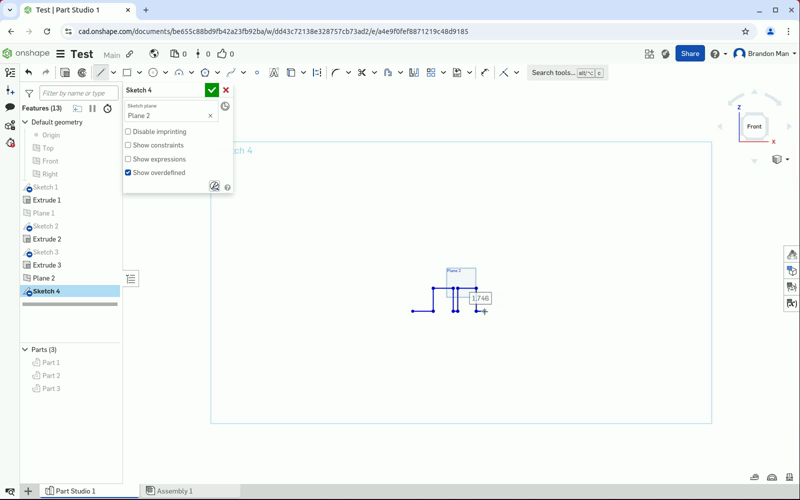
mouse_move(514, 311)
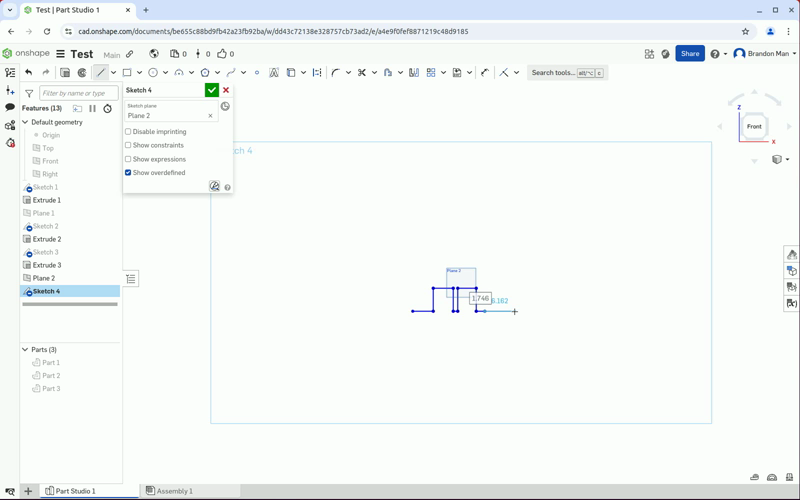
mouse_move(484, 285)
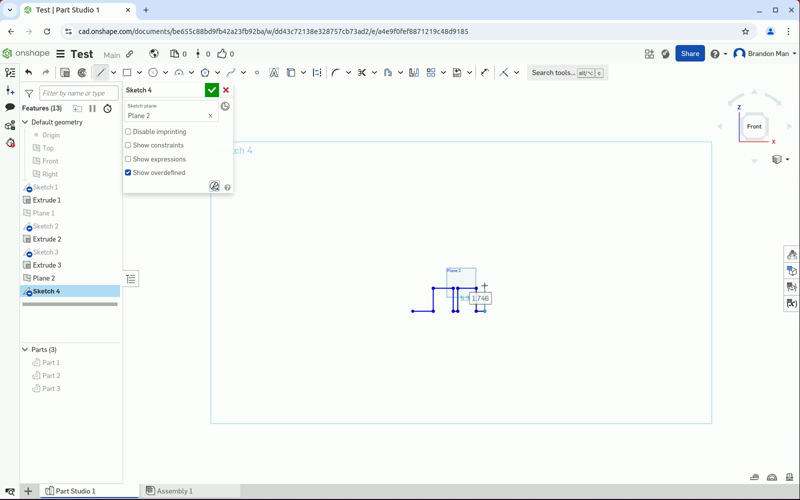
click(484, 285)
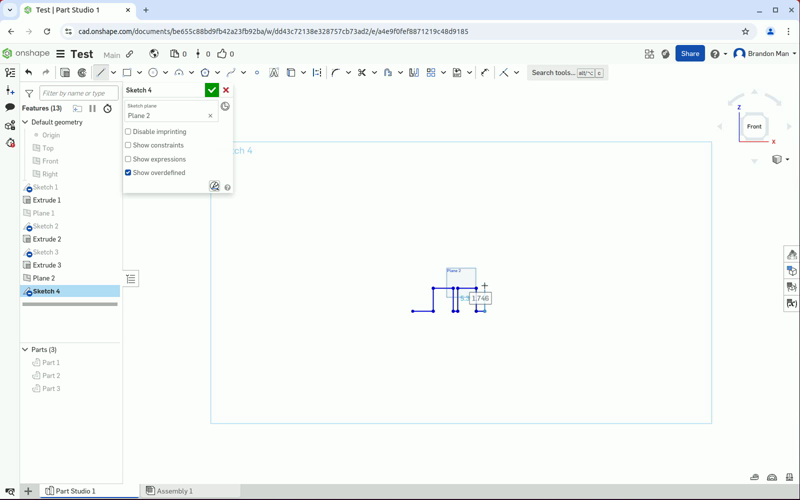
key_up(shift)
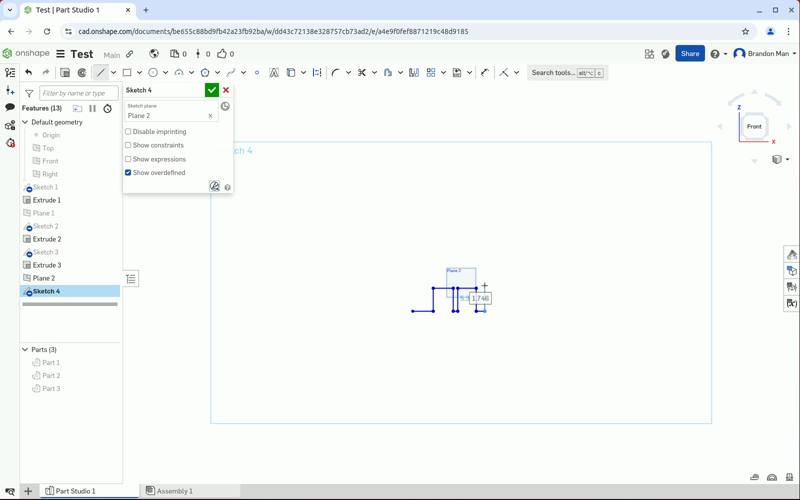
key_down(shift)
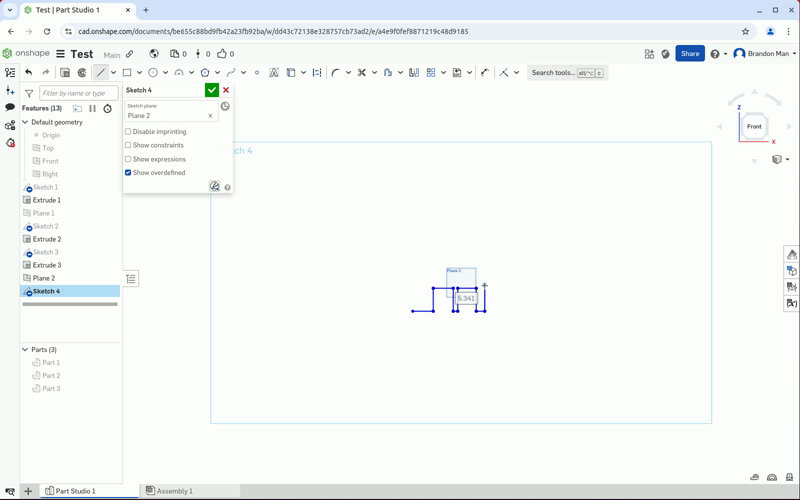
mouse_move(412, 285)
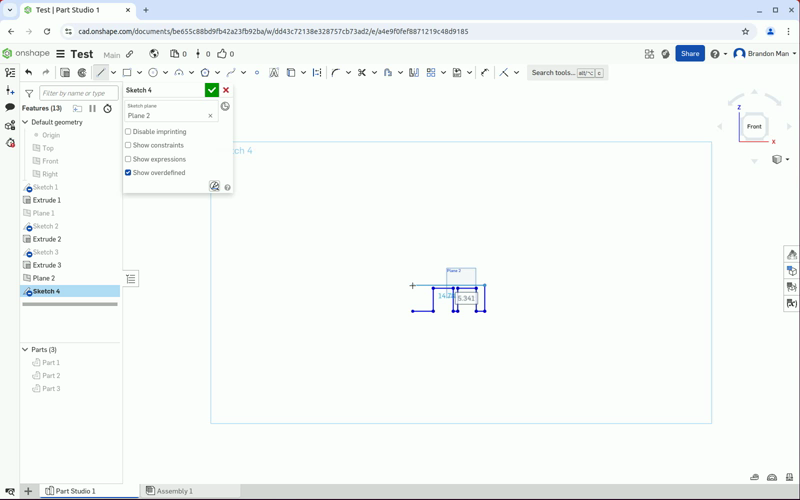
click(412, 285)
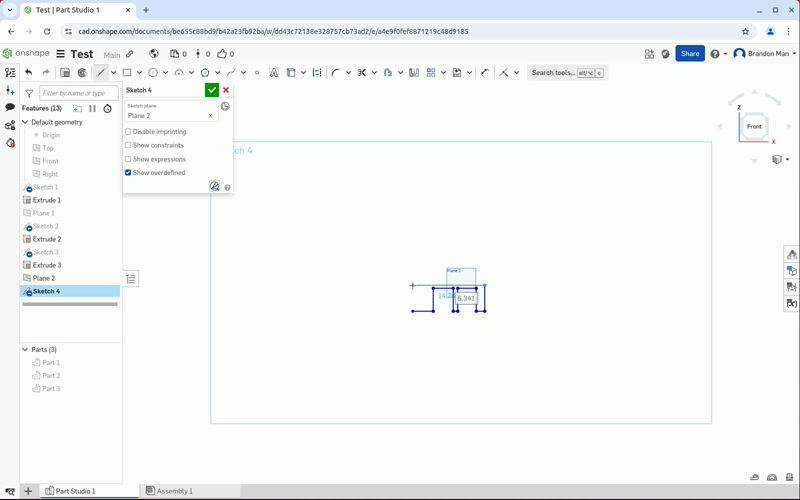
key_up(shift)
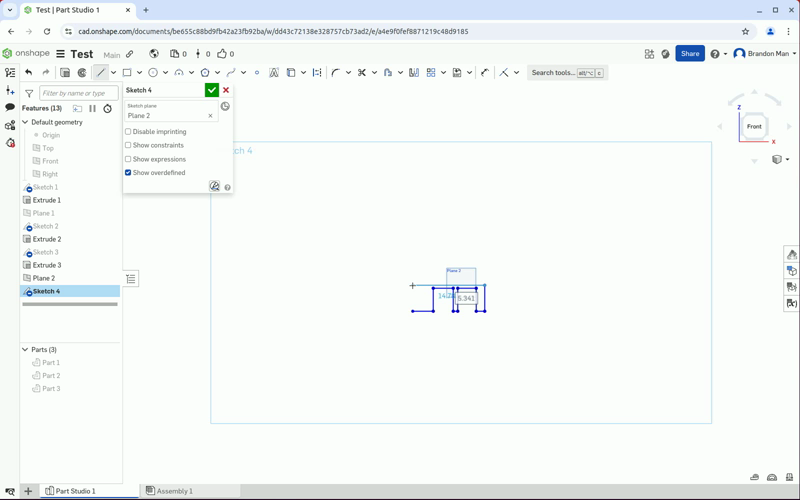
key_down(shift)
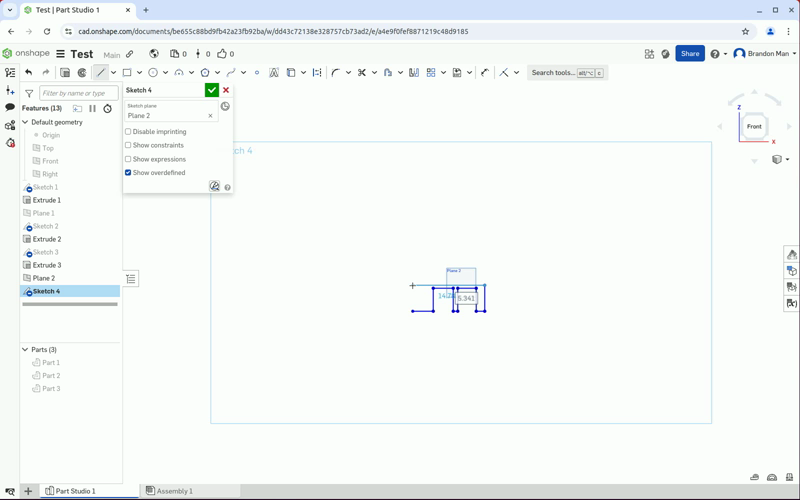
mouse_move(442, 285)
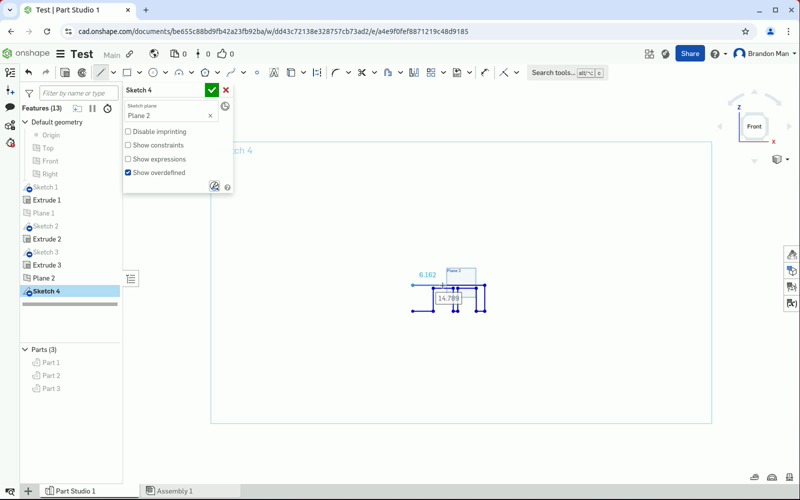
mouse_move(412, 289)
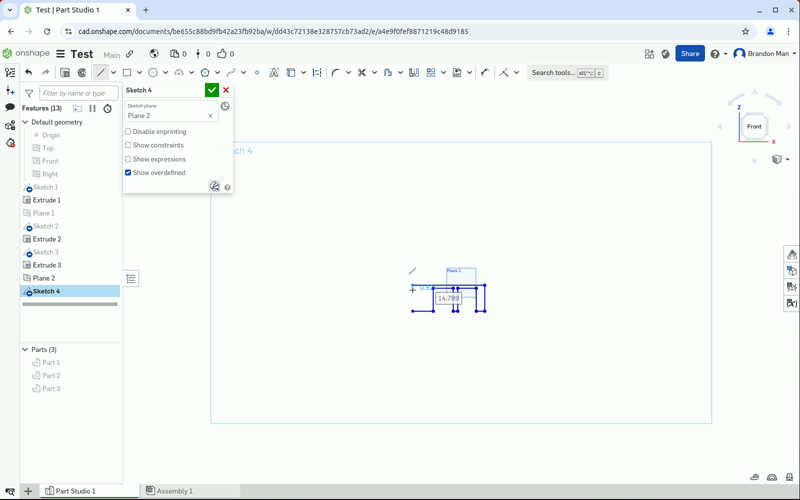
scroll(6)
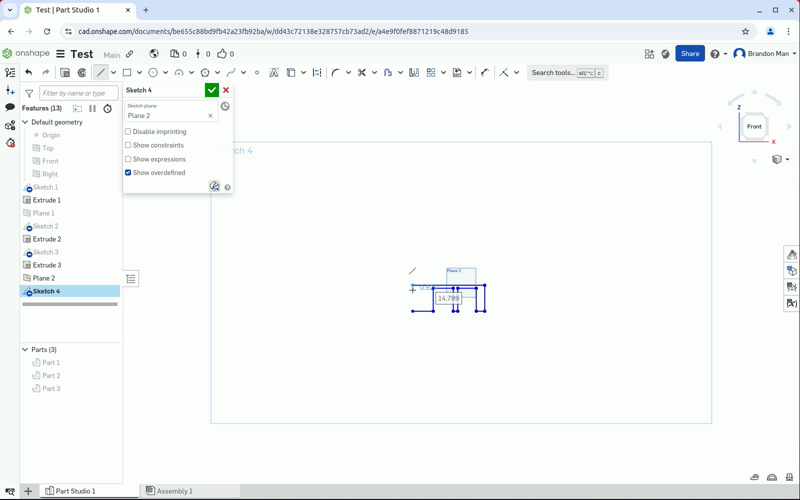
scroll(6)
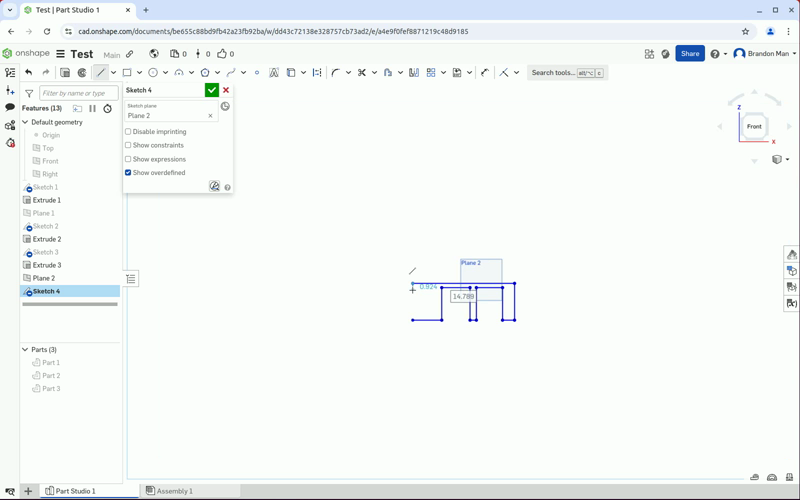
scroll(6)
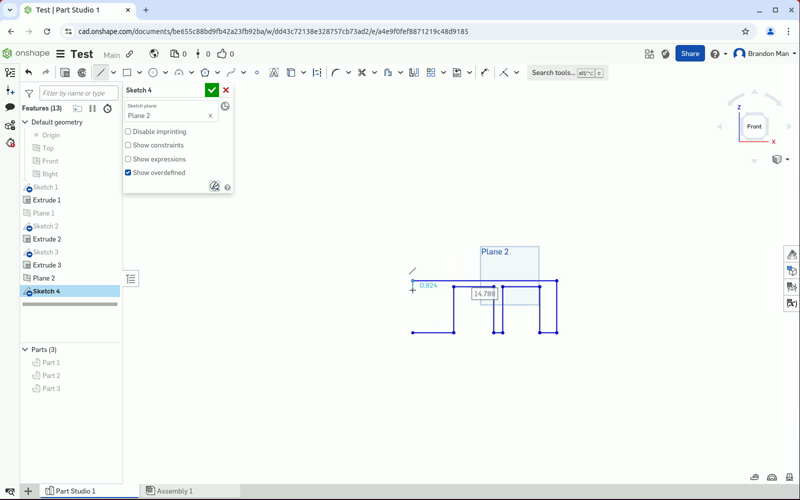
scroll(6)
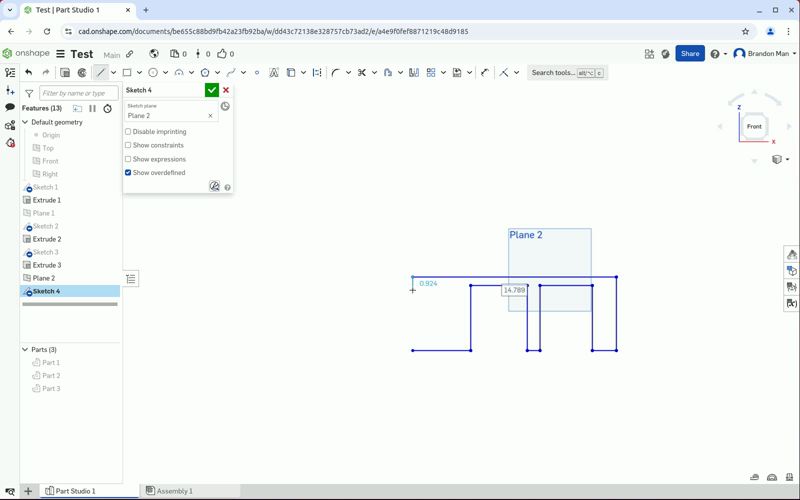
scroll(6)
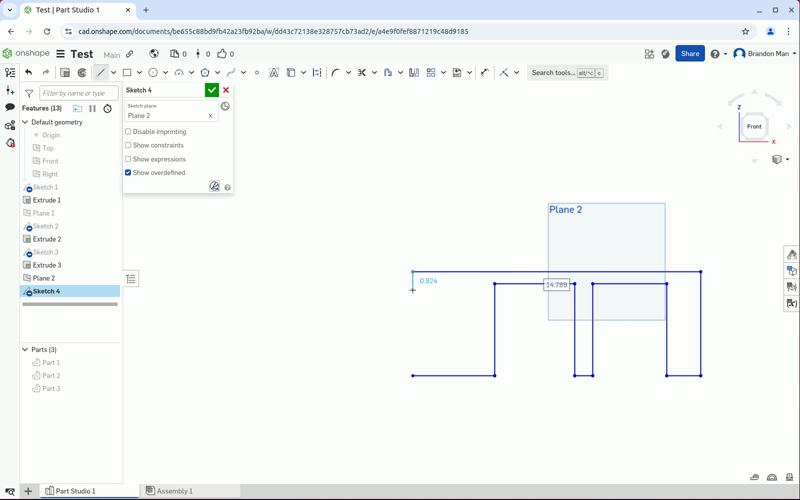
scroll(6)
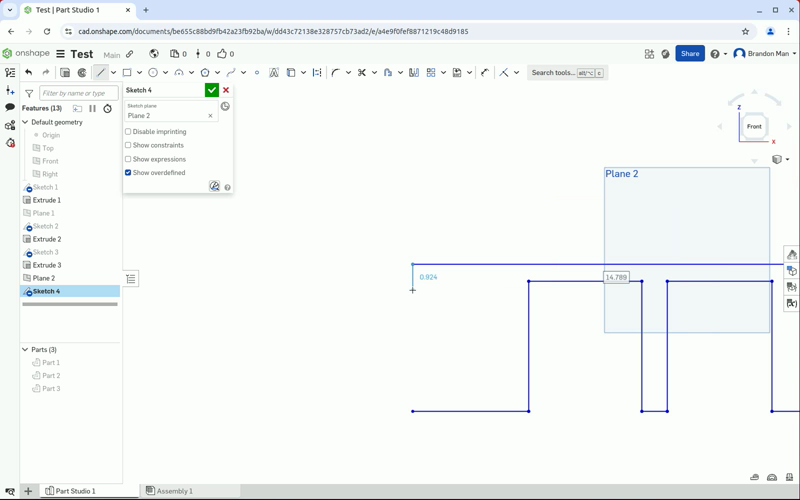
scroll(6)
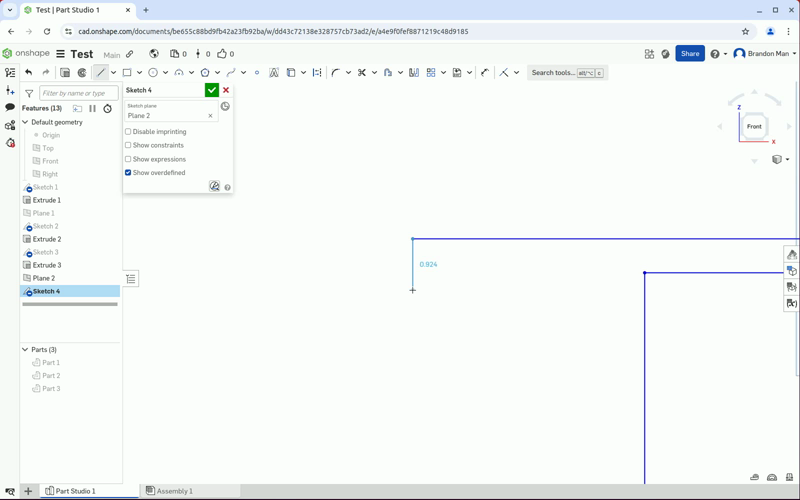
click(412, 289)
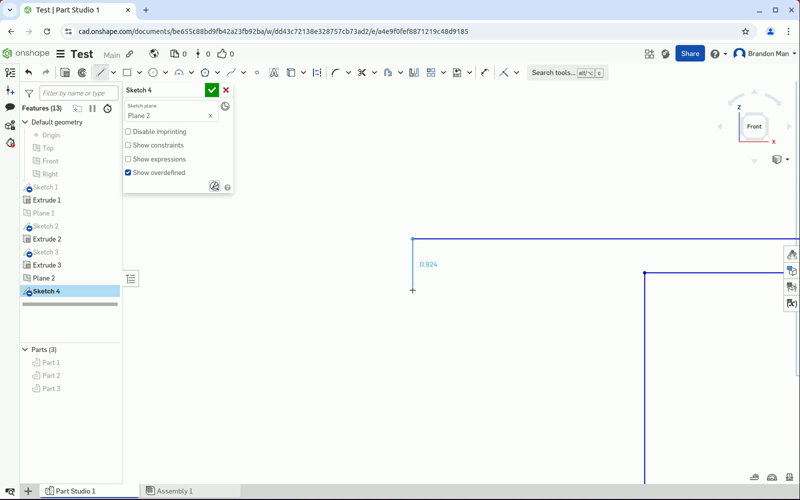
scroll(-6)
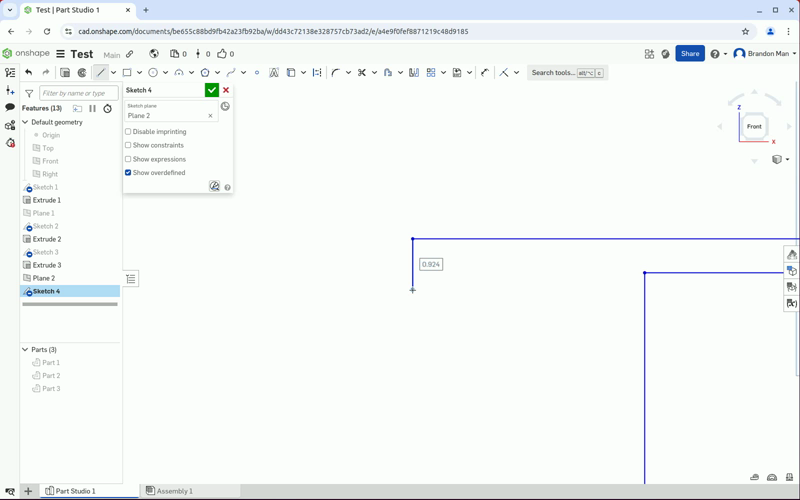
scroll(-6)
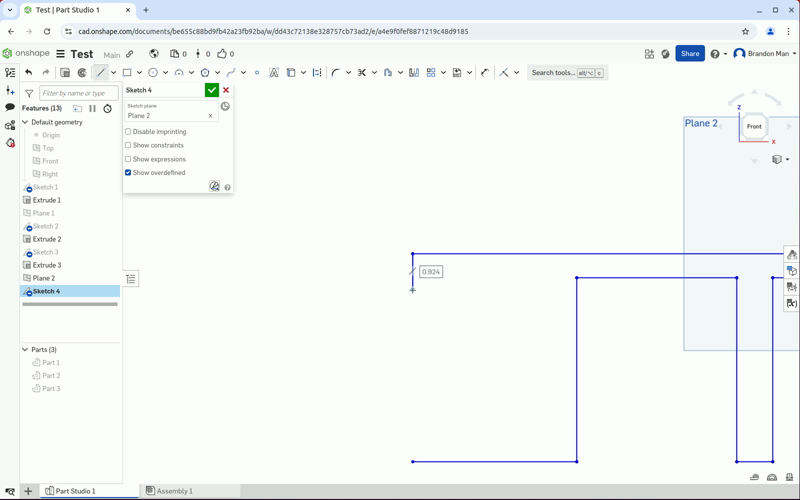
scroll(-6)
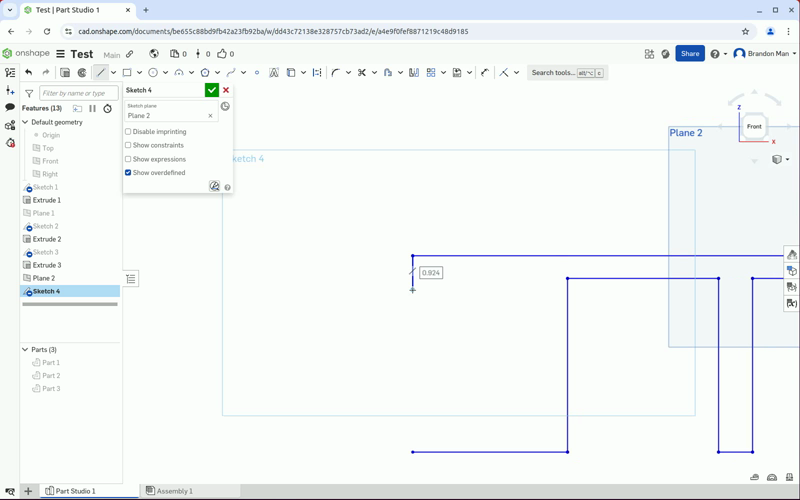
scroll(-6)
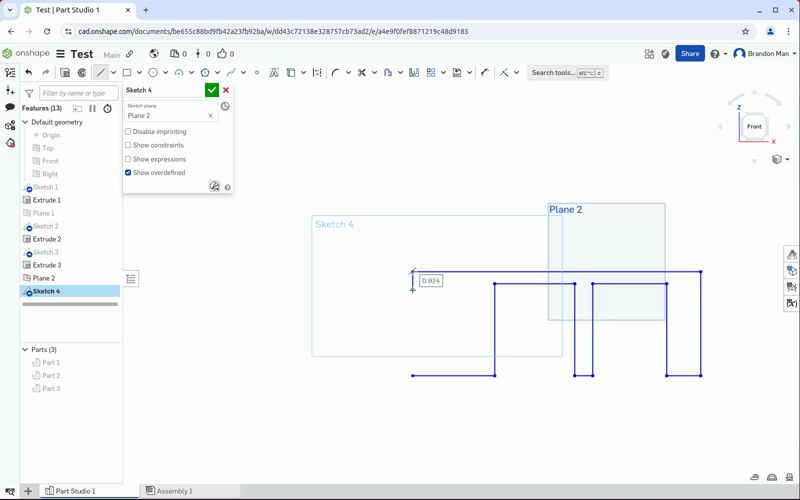
scroll(-6)
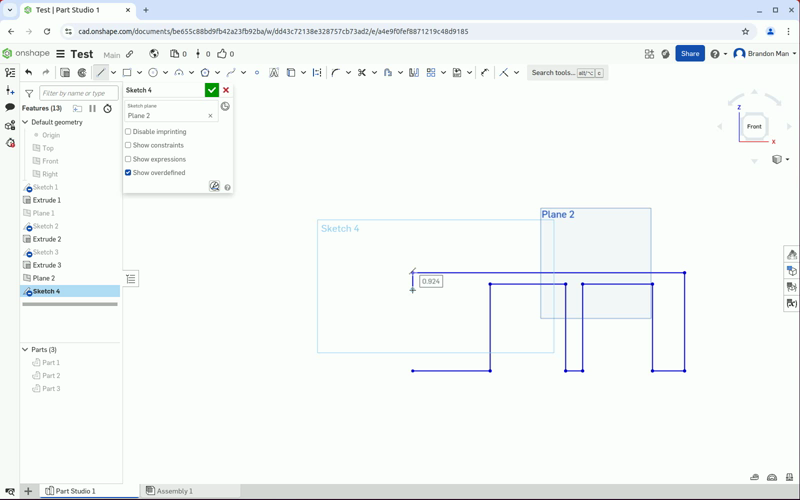
scroll(-6)
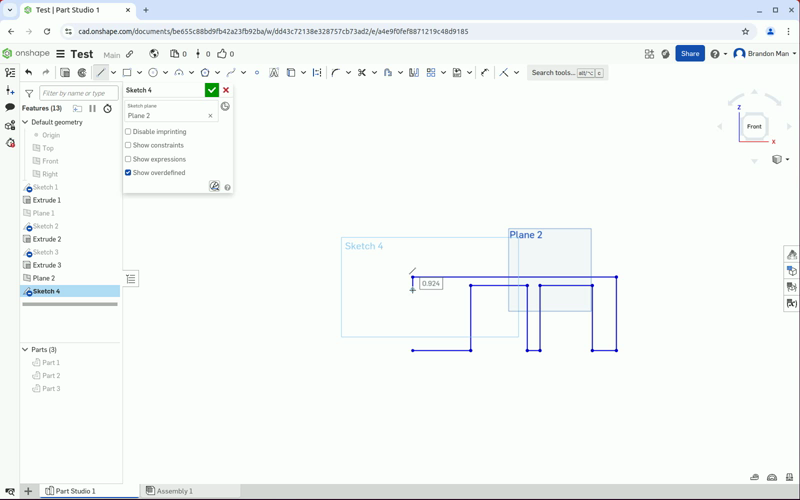
scroll(-6)
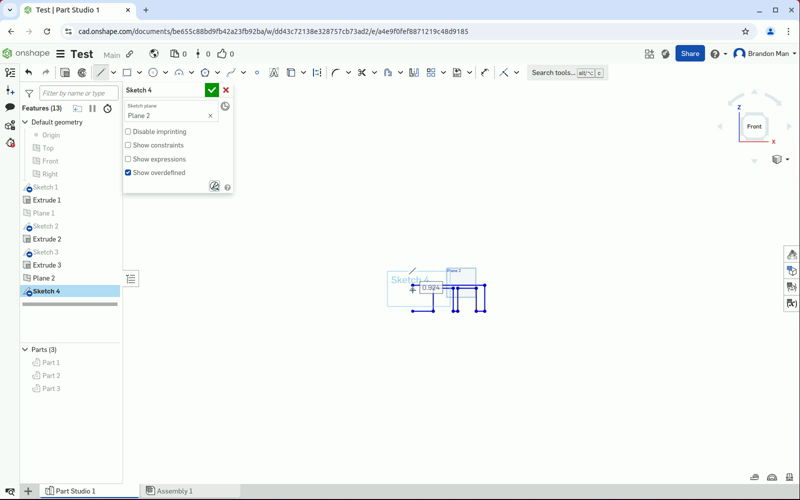
key_up(shift)
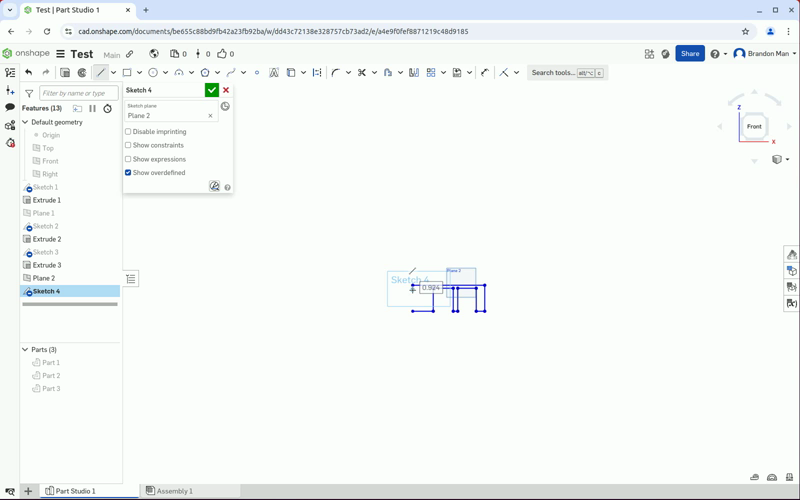
mouse_move(442, 289)
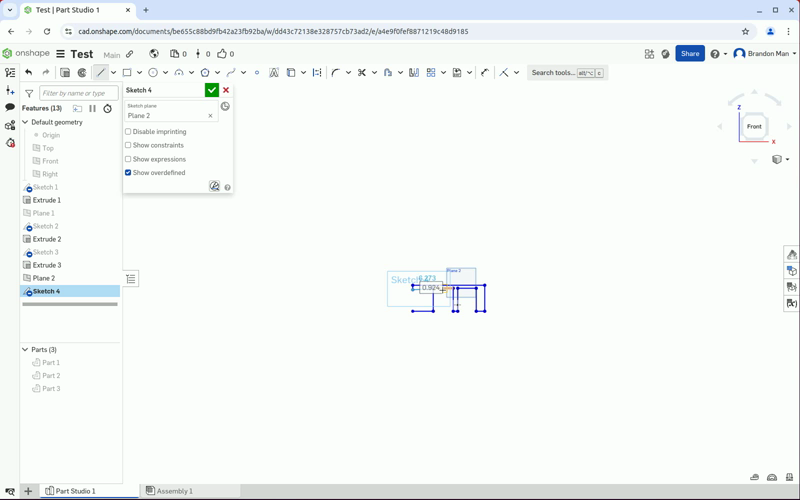
key_down(shift)
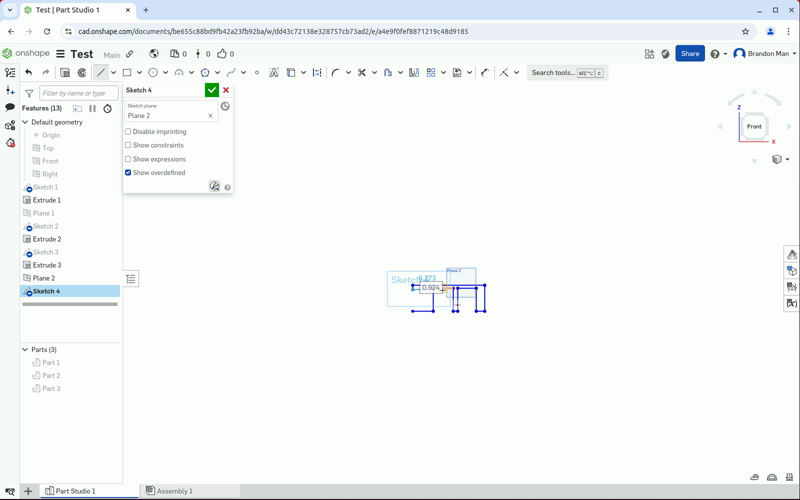
mouse_move(412, 311)
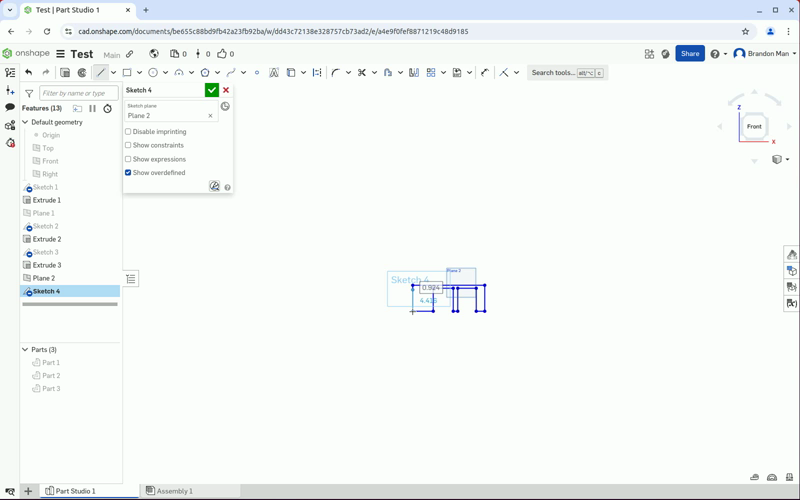
key_up(shift)
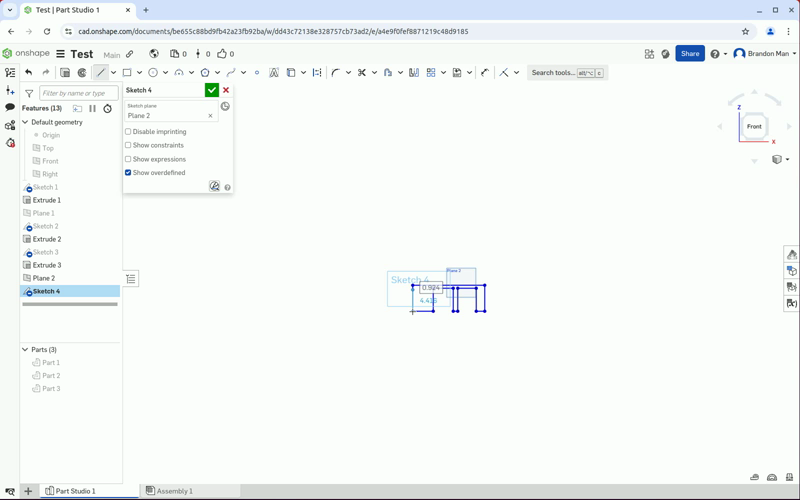
click(412, 311)
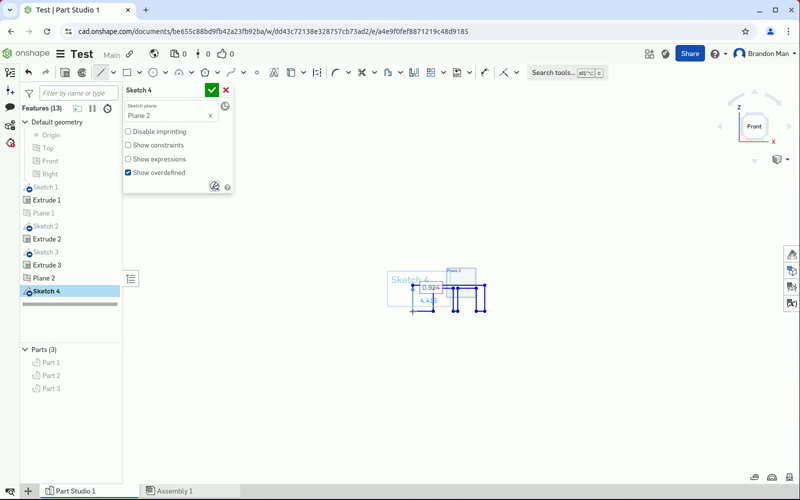
key(esc)
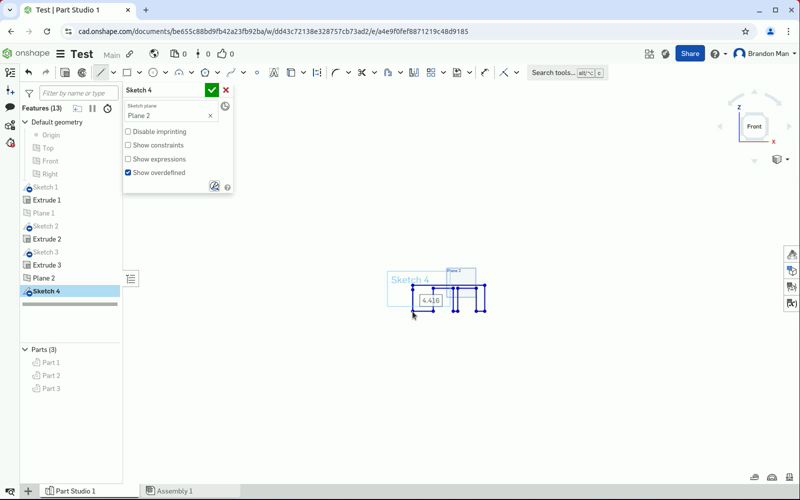
mouse_move(432, 286)
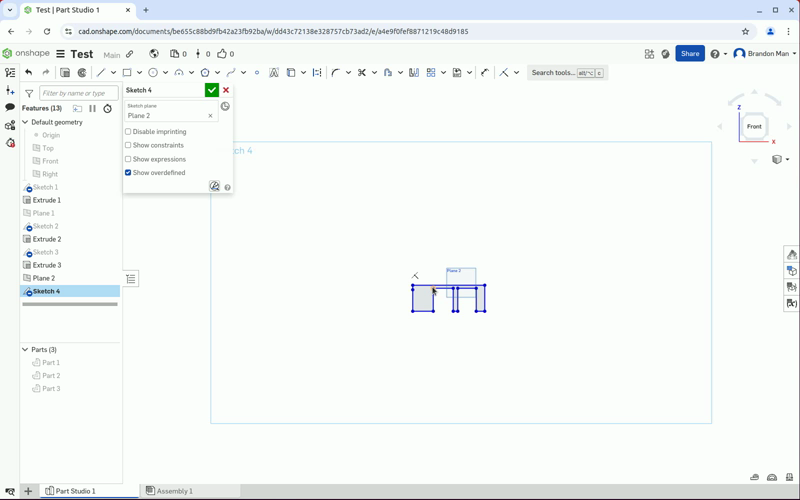
scroll(6)
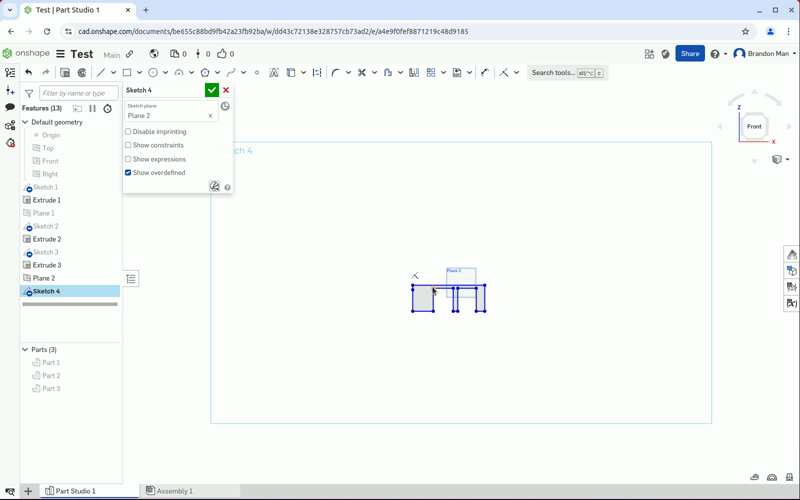
scroll(6)
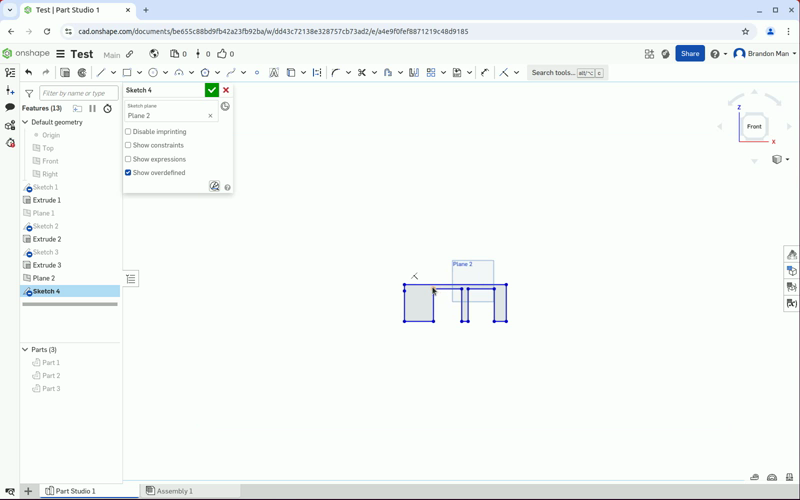
scroll(6)
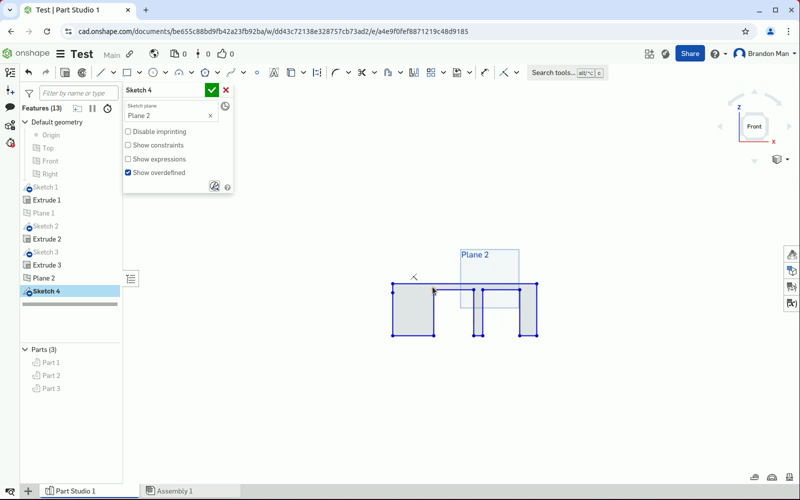
scroll(6)
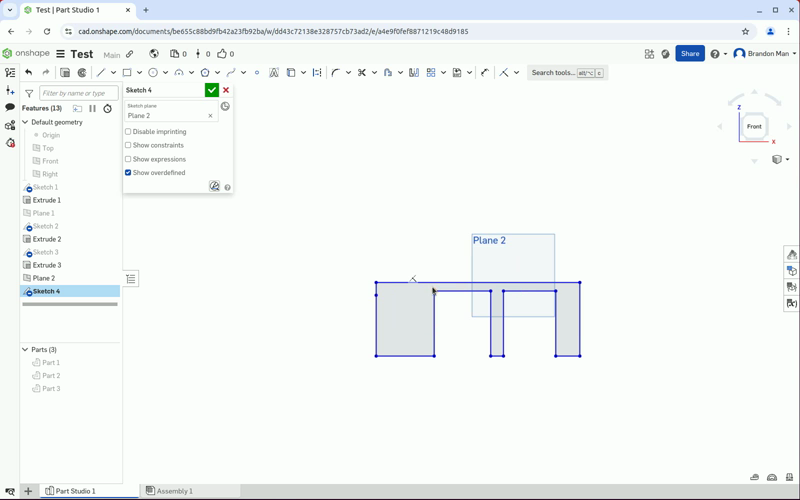
scroll(6)
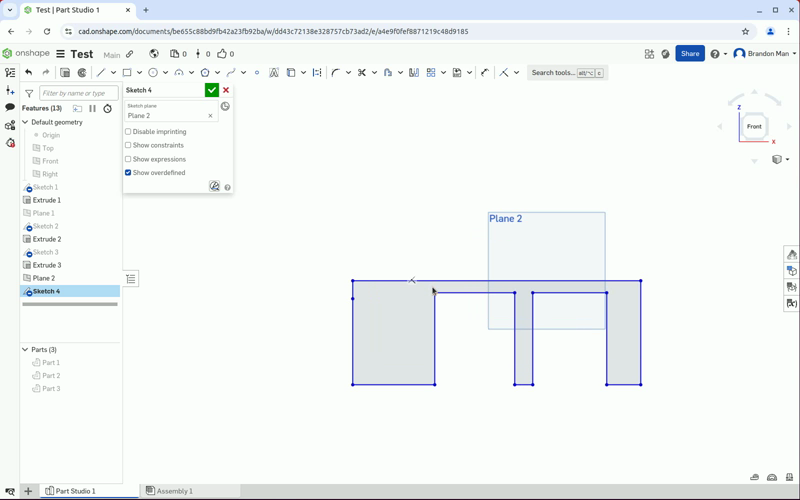
scroll(6)
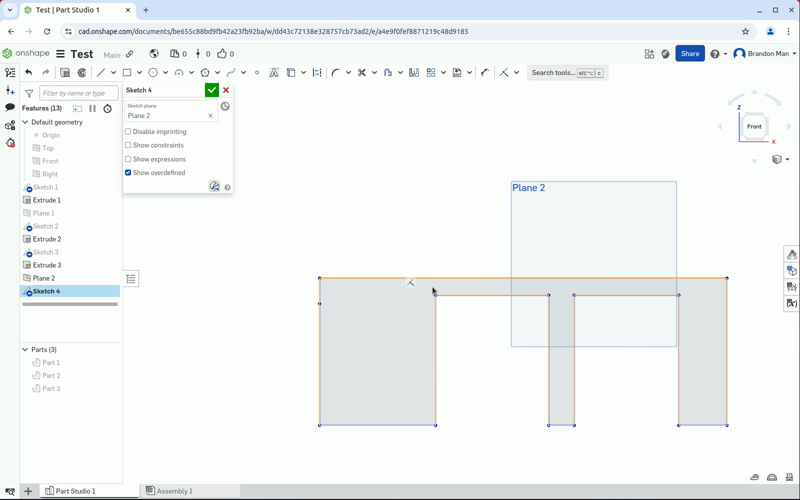
scroll(6)
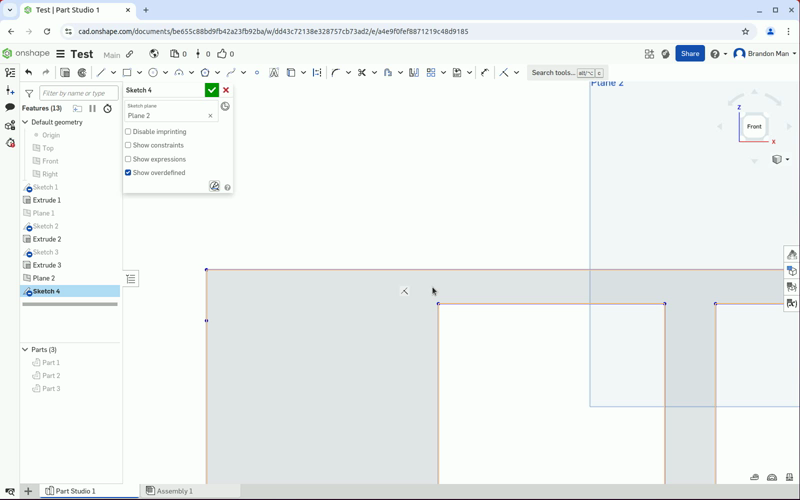
click(432, 286)
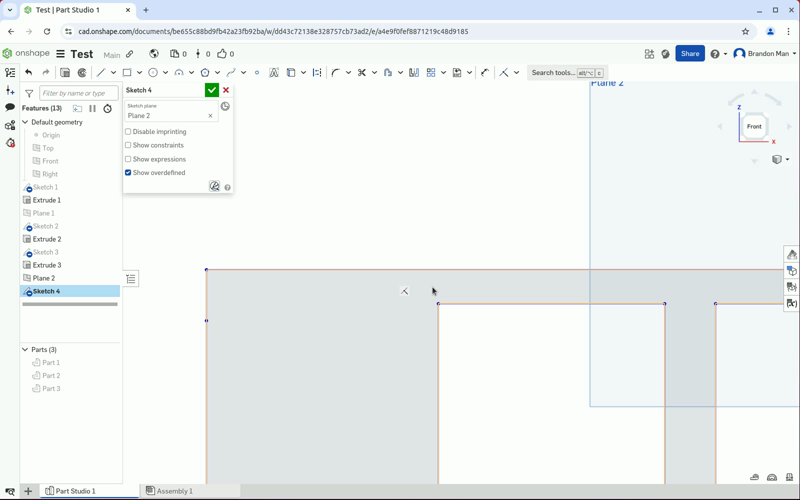
scroll(-6)
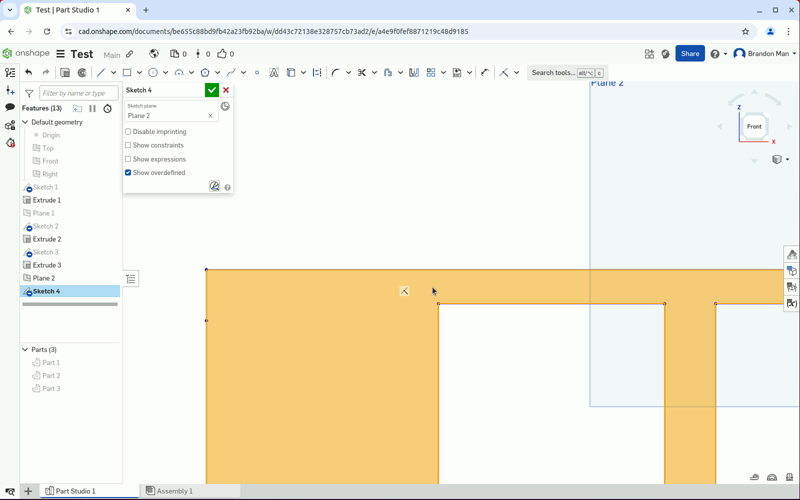
scroll(-6)
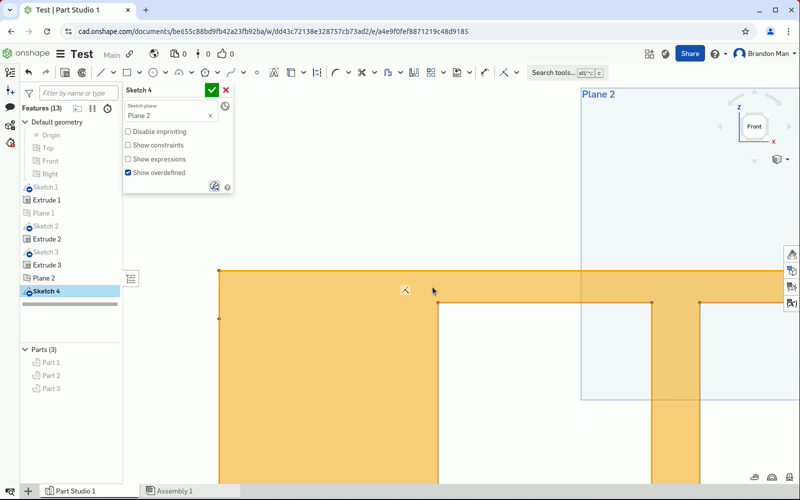
scroll(-6)
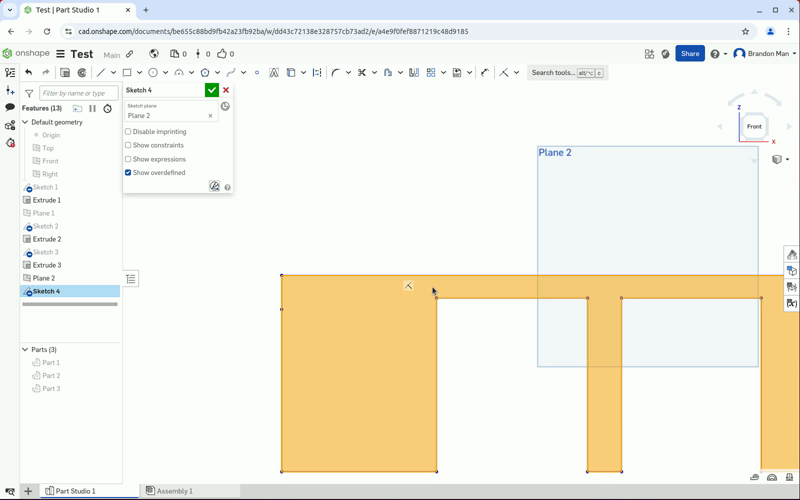
scroll(-6)
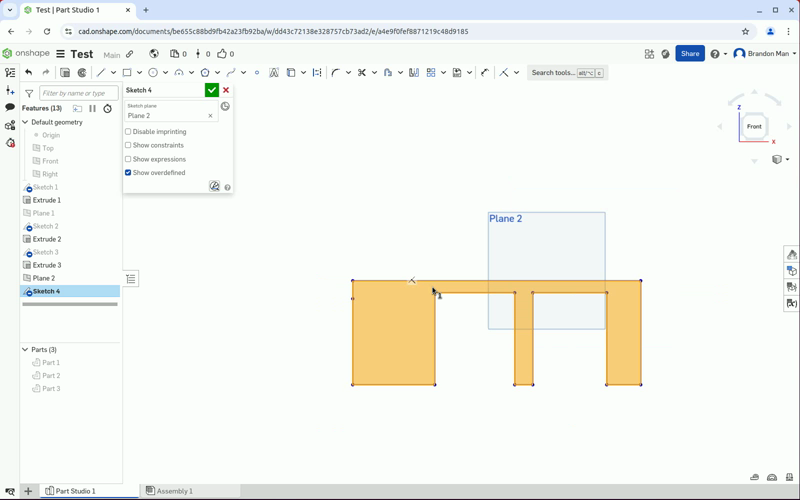
scroll(-6)
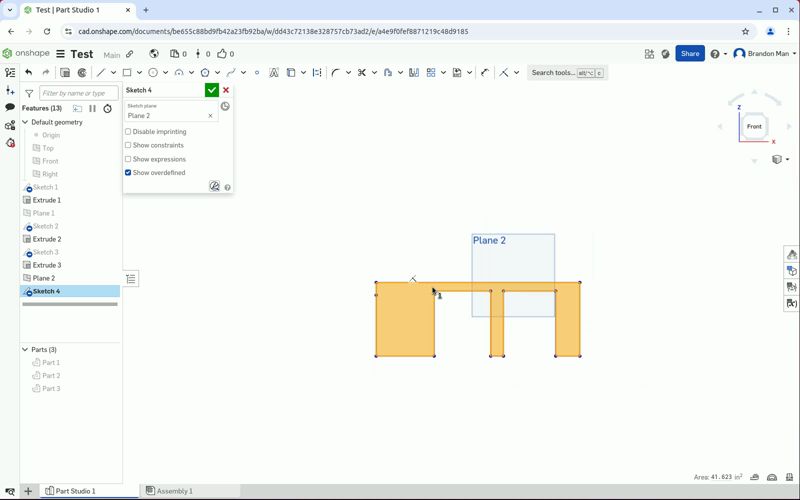
scroll(-6)
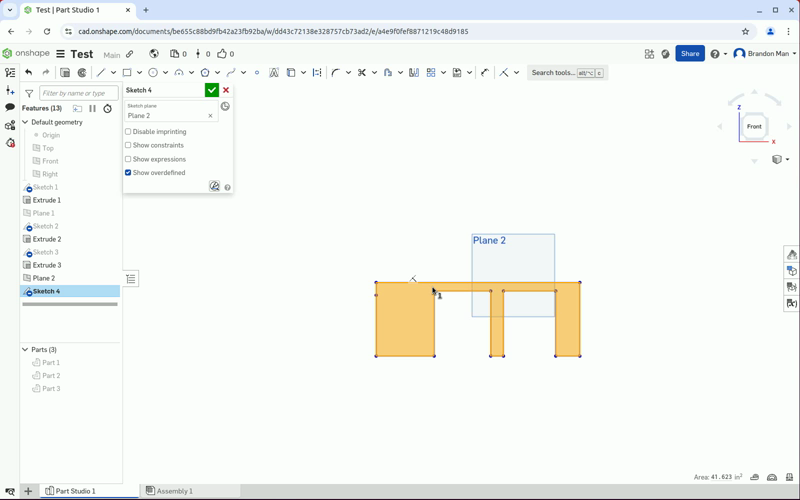
scroll(-6)
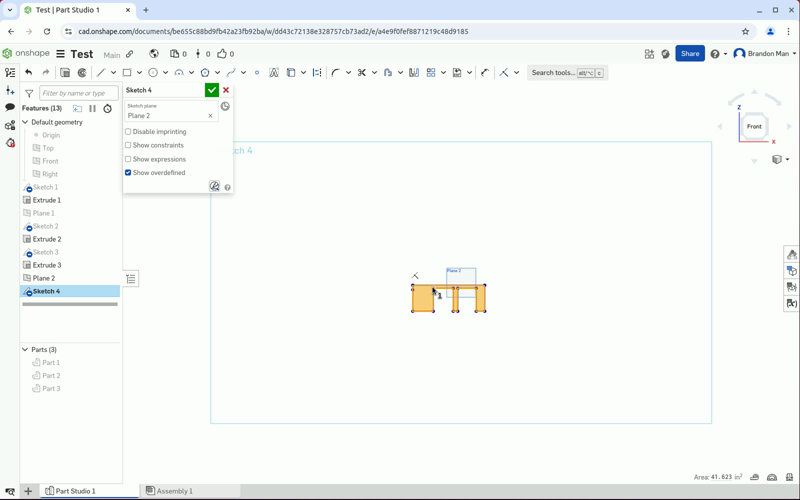
mouse_move(73, 352)
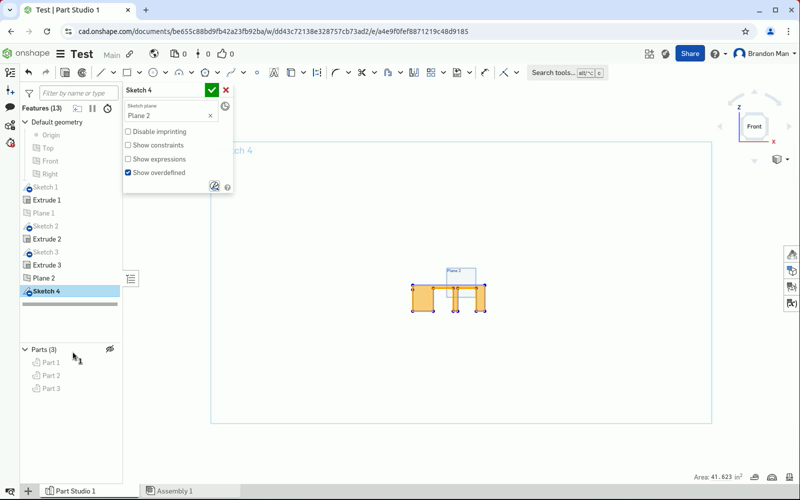
key(shift+y)
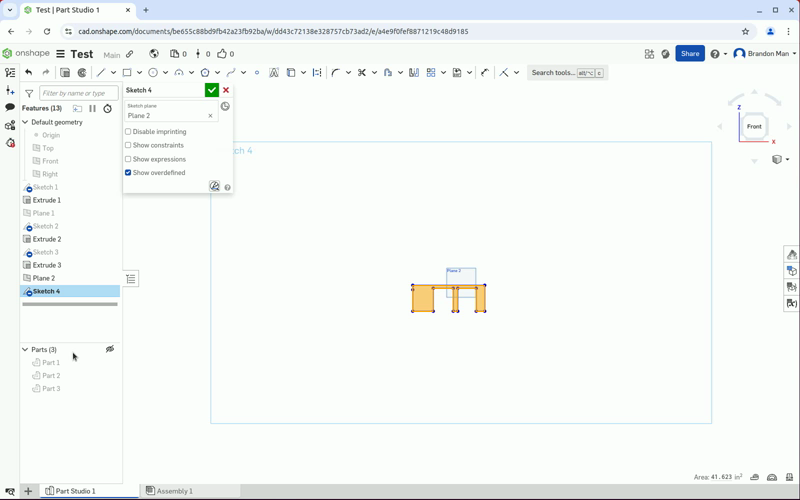
key(shift+e)
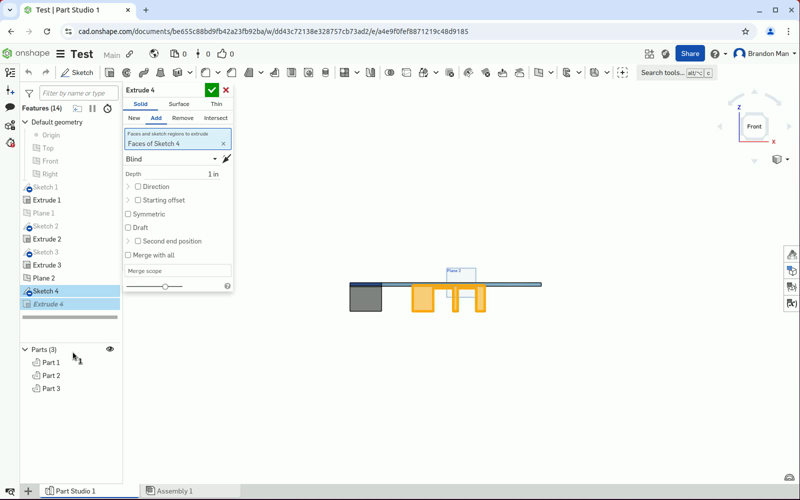
mouse_move(143, 106)
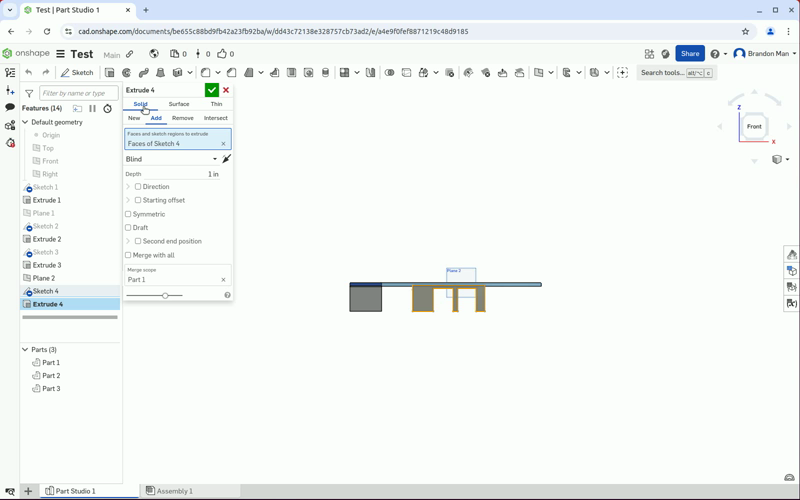
click(143, 106)
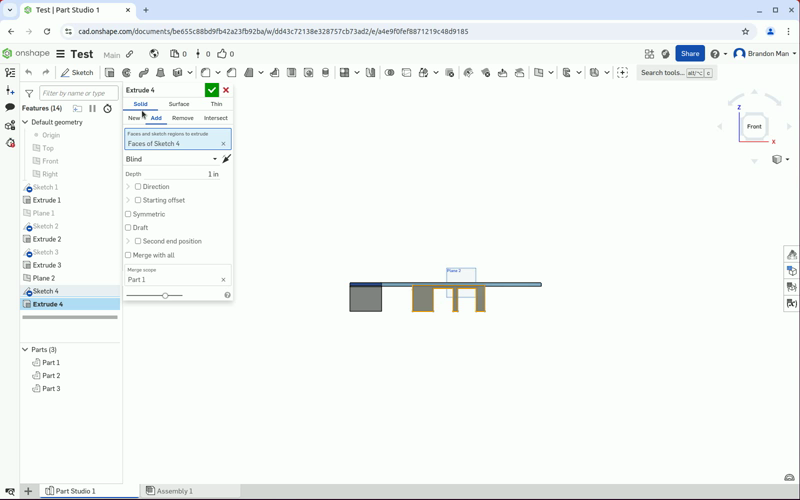
mouse_move(137, 120)
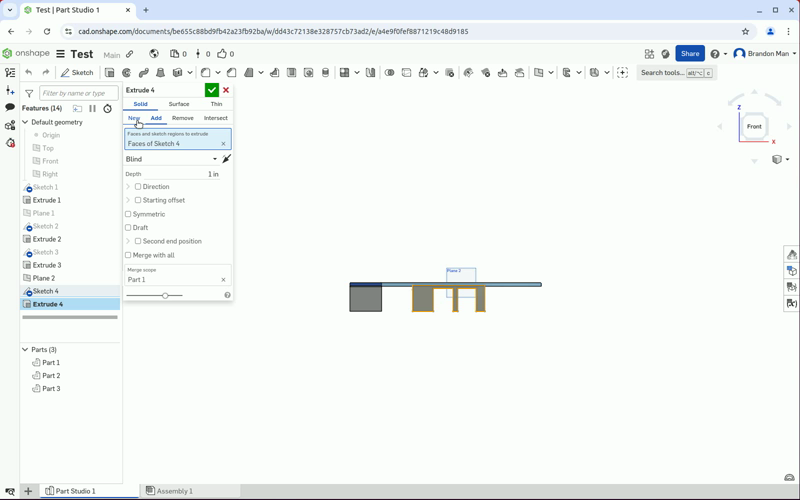
click(137, 120)
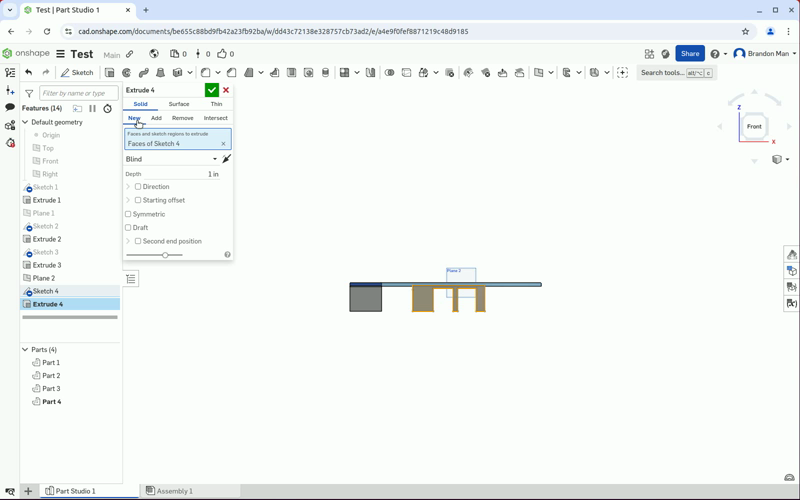
key(tab, 4)
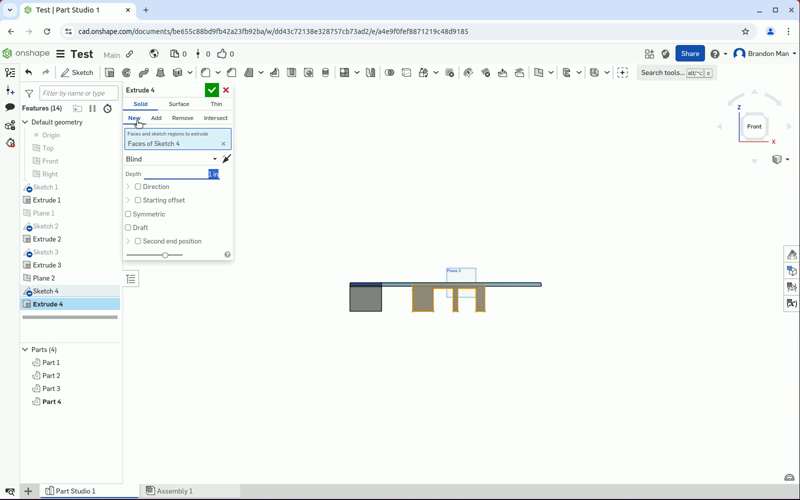
text(-0.722)
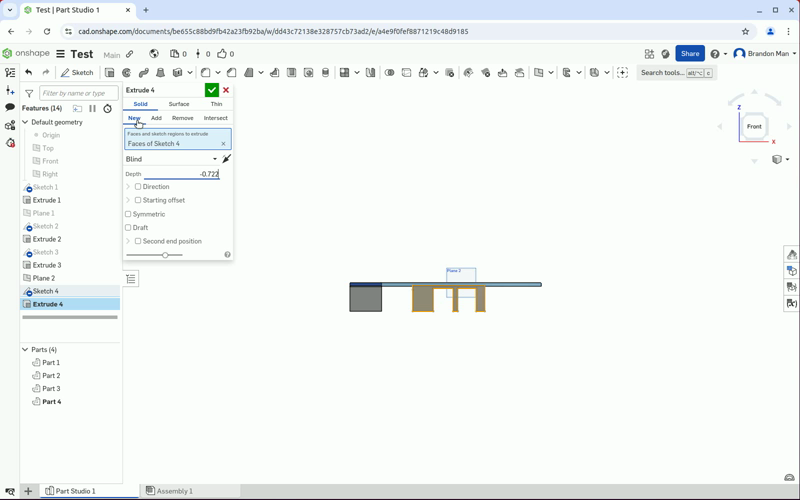
key(enter)
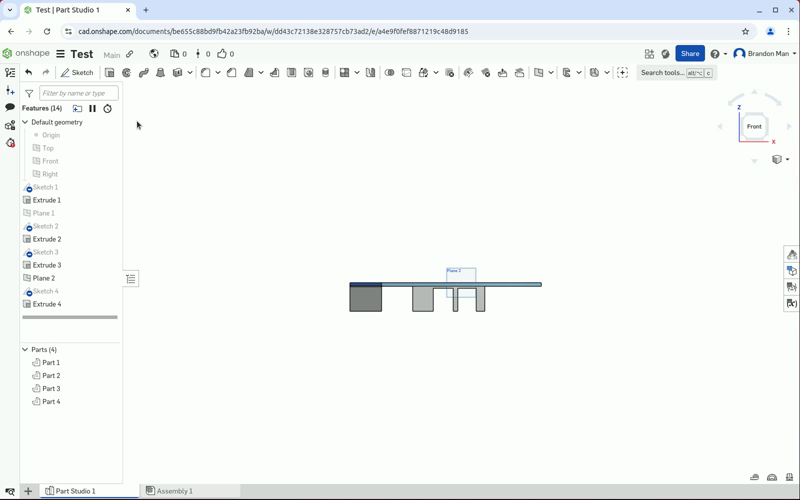
key(shift+h)
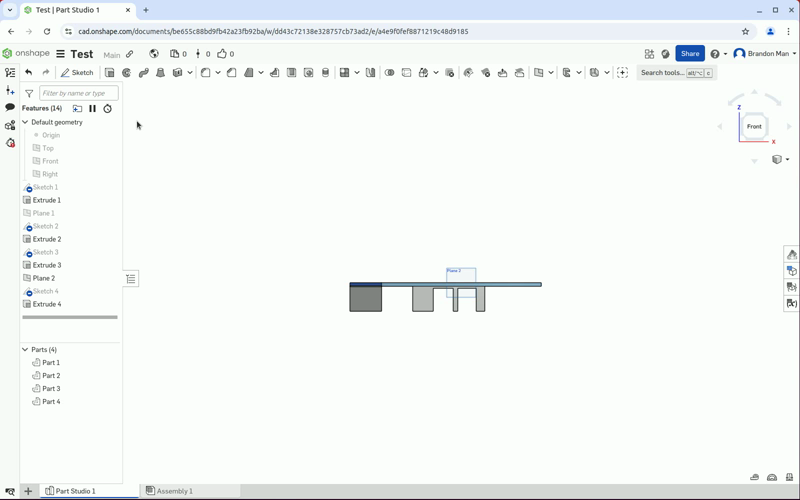
key(shift+h)
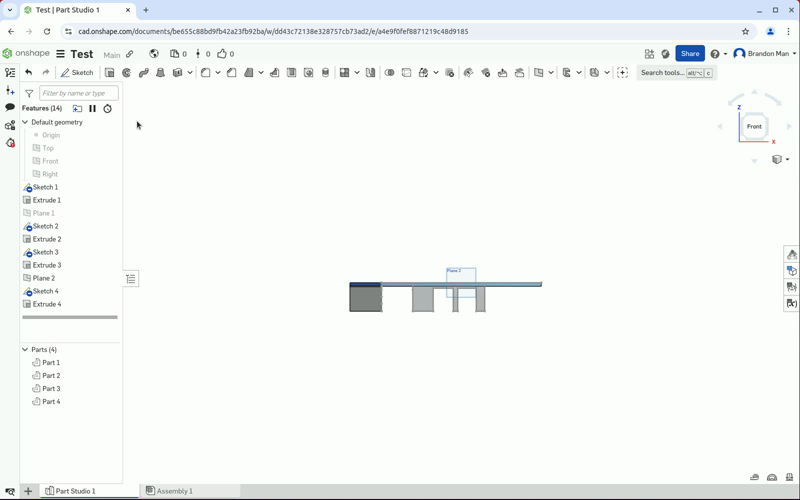
key(shift+7)
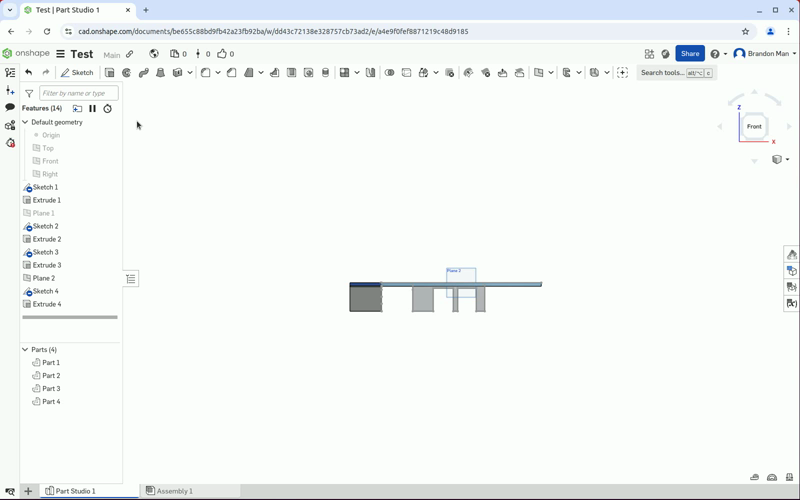
key(left, 2)
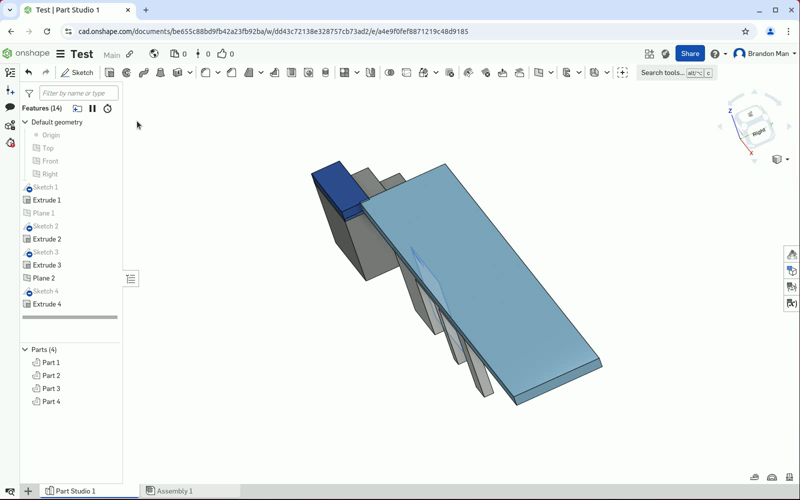
key(down, 2)
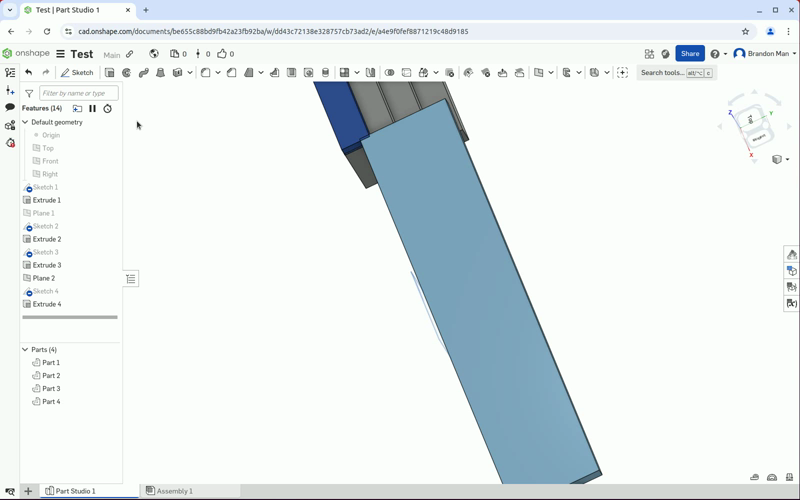
key(up, 2)
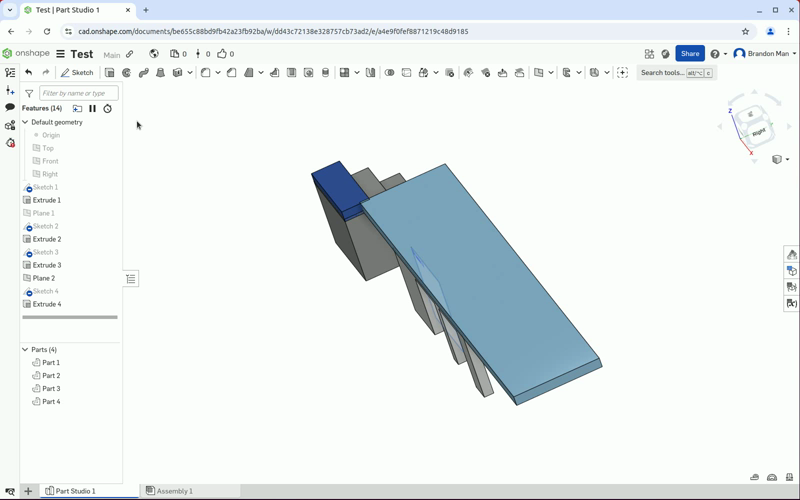
key(right, 2)
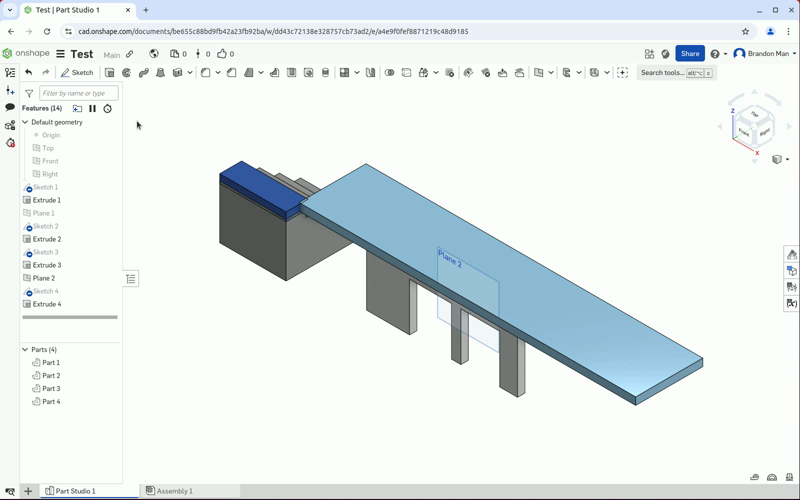
mouse_move(73, 189)
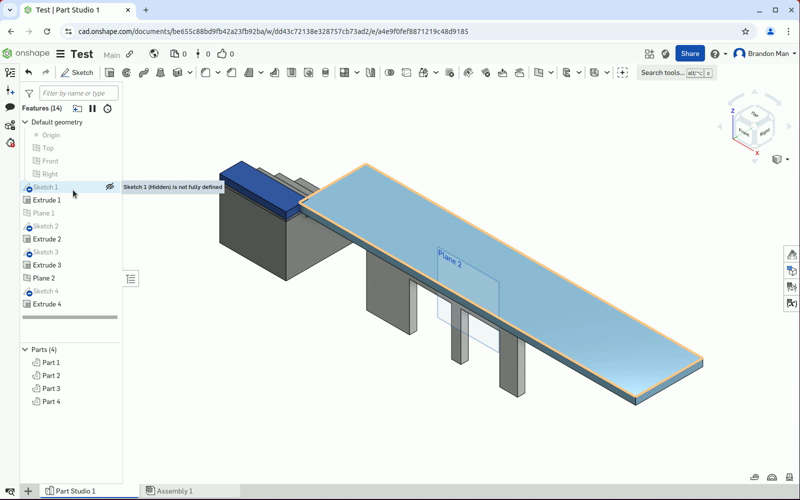
click(73, 189)